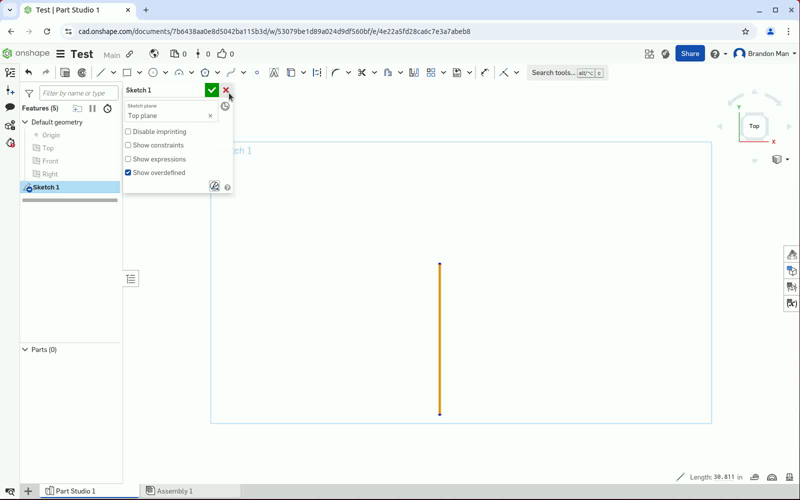
key(shift+h)
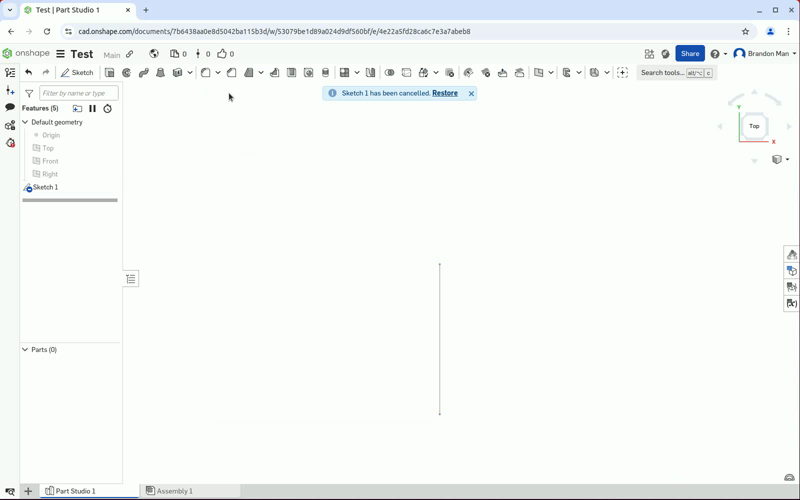
mouse_move(73, 352)
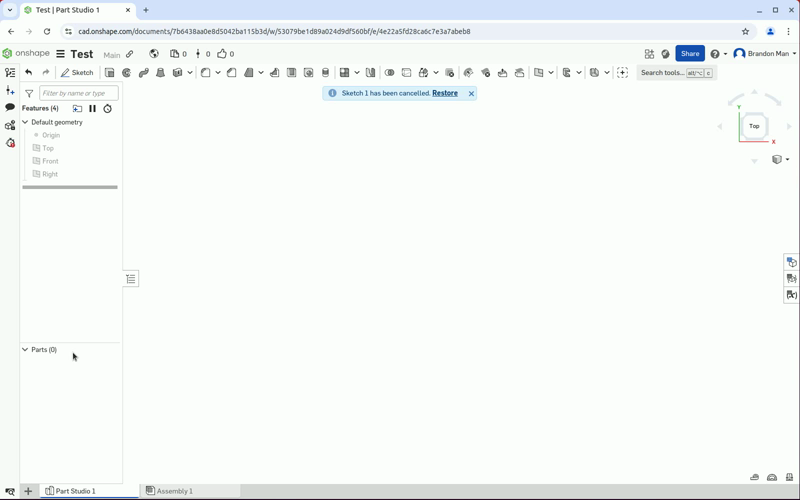
key(y)
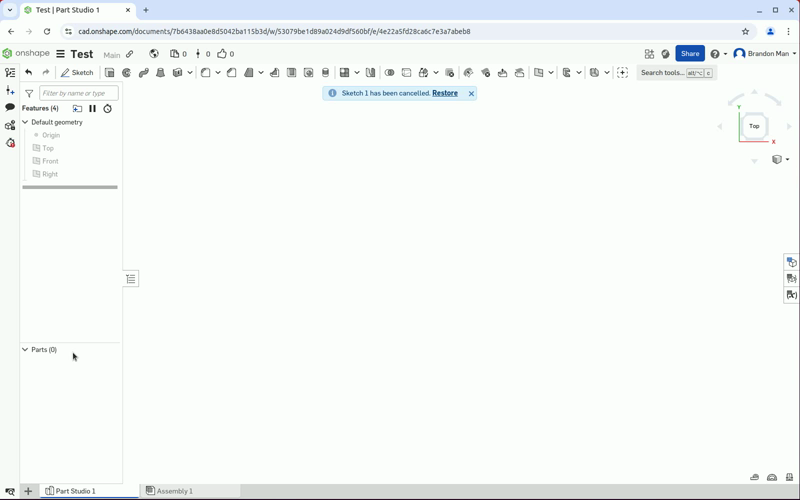
key(shift+p)
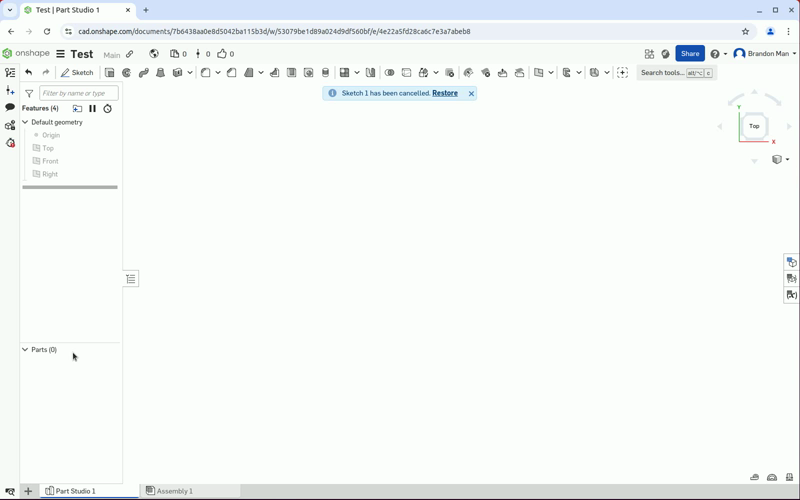
key(space)
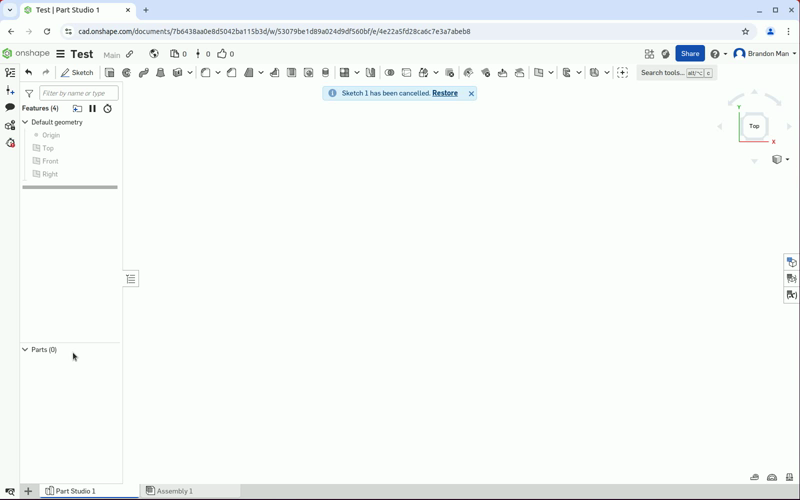
key_down(shift)
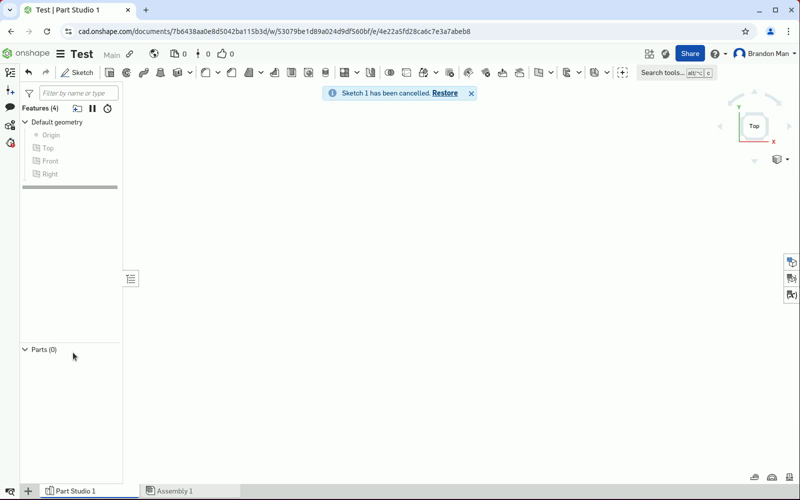
key(up)
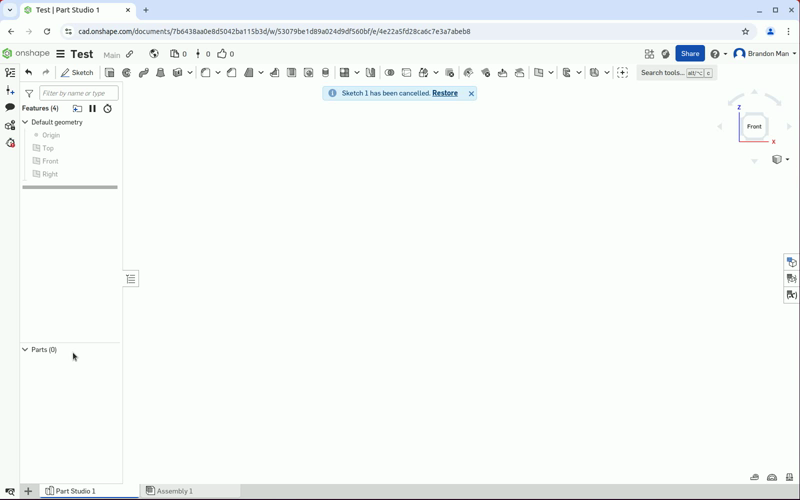
key_up(shift)
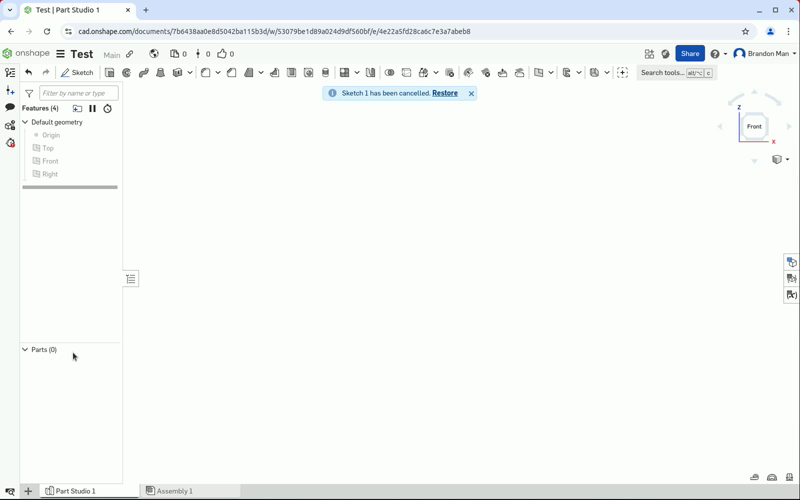
mouse_move(73, 352)
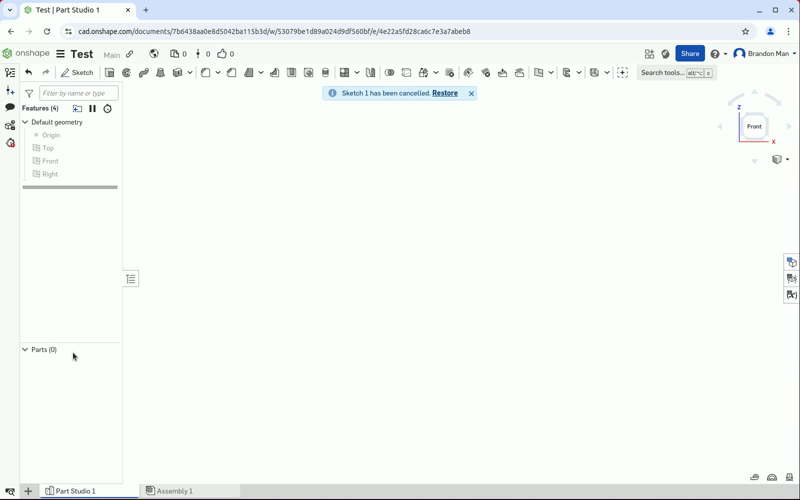
key(shift+y)
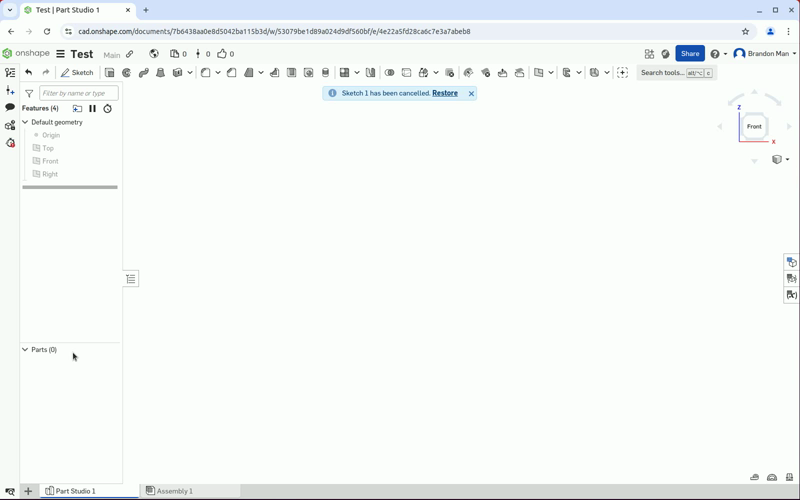
key(shift+s)
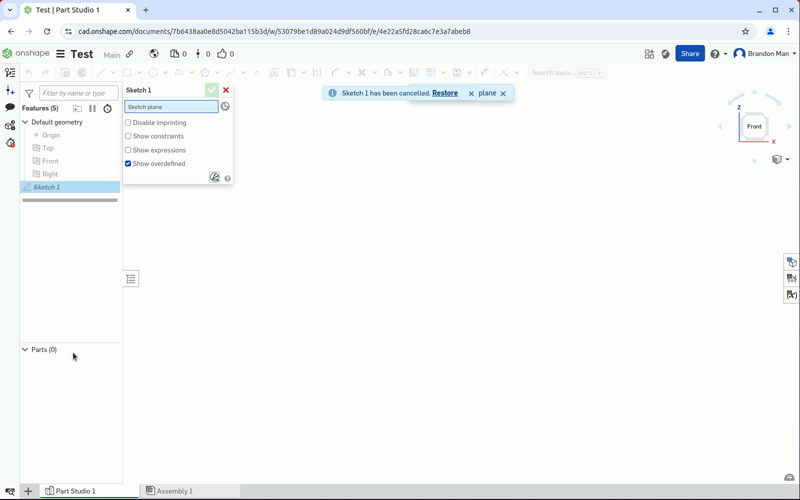
mouse_move(73, 163)
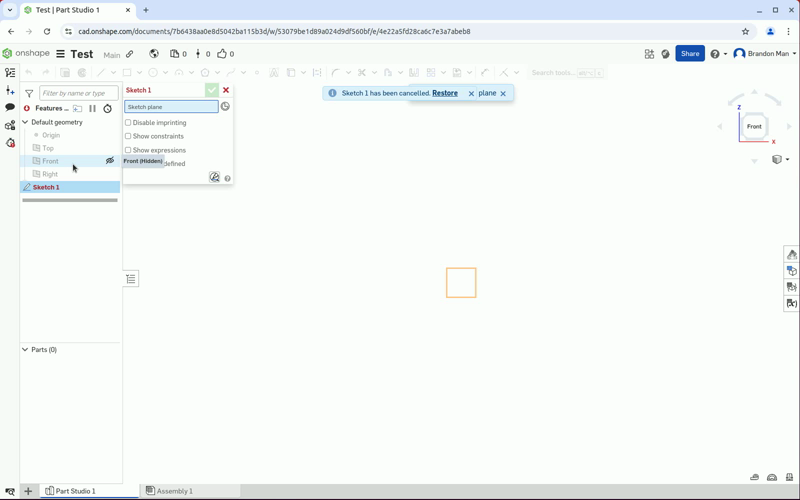
click(73, 163)
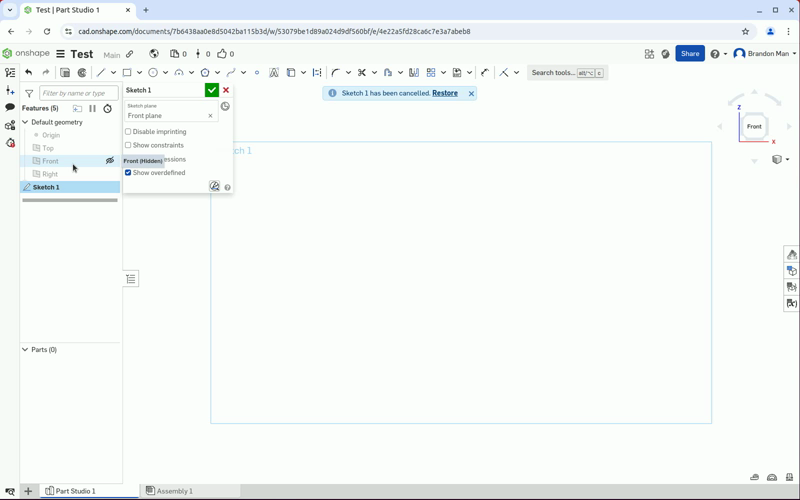
mouse_move(73, 352)
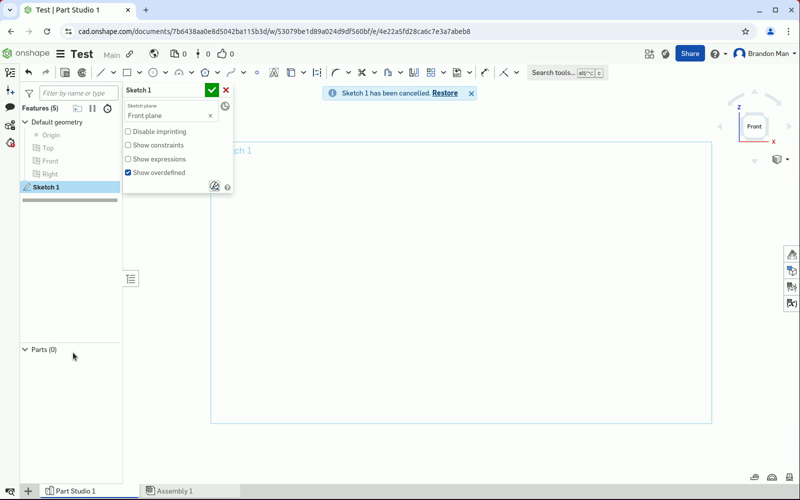
key(y)
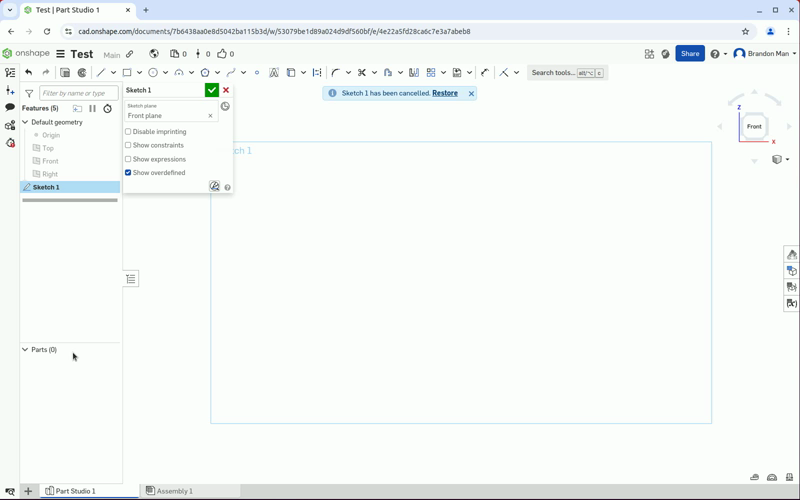
key(l)
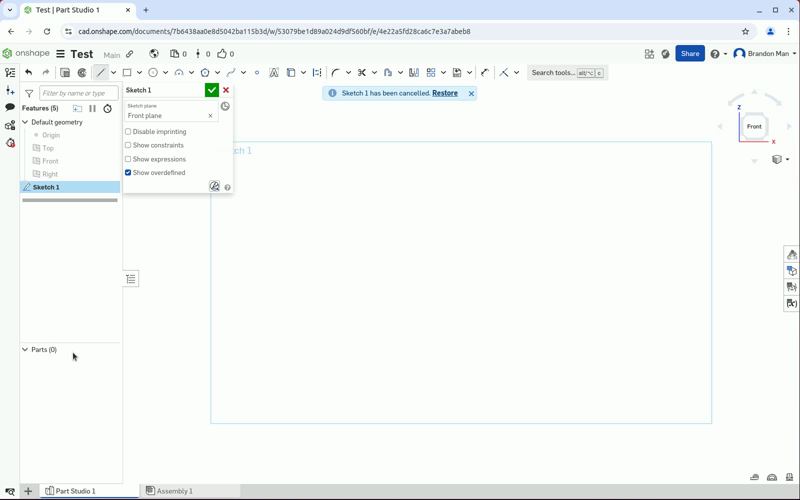
key_down(shift)
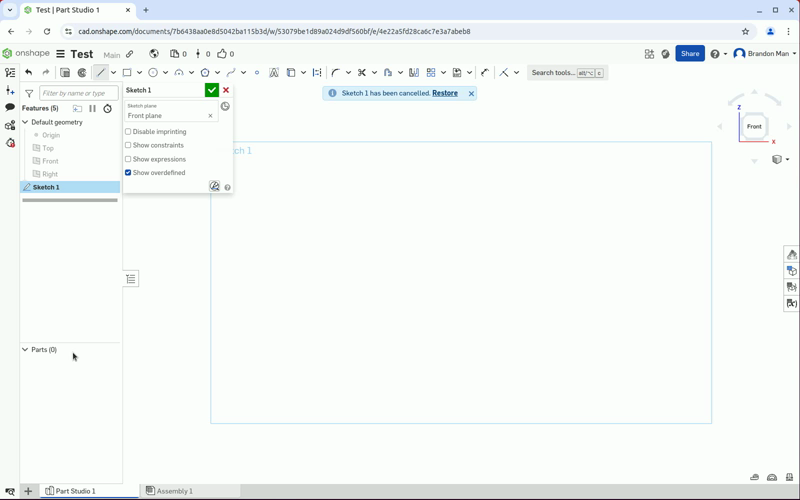
mouse_move(450, 293)
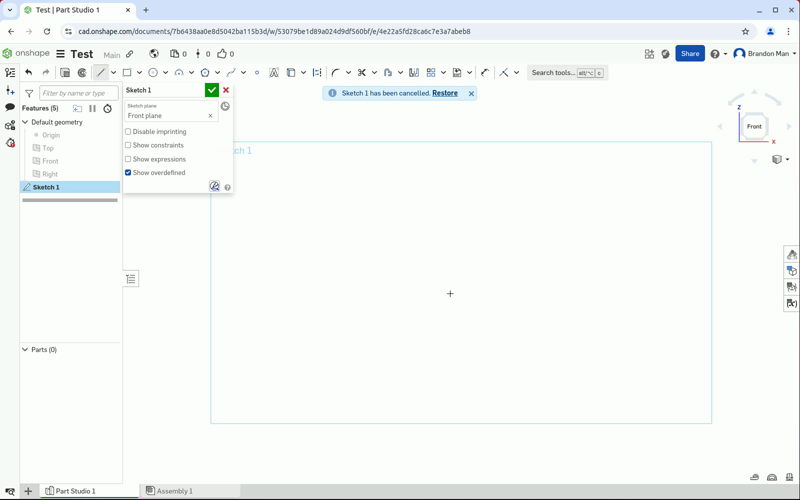
click(450, 293)
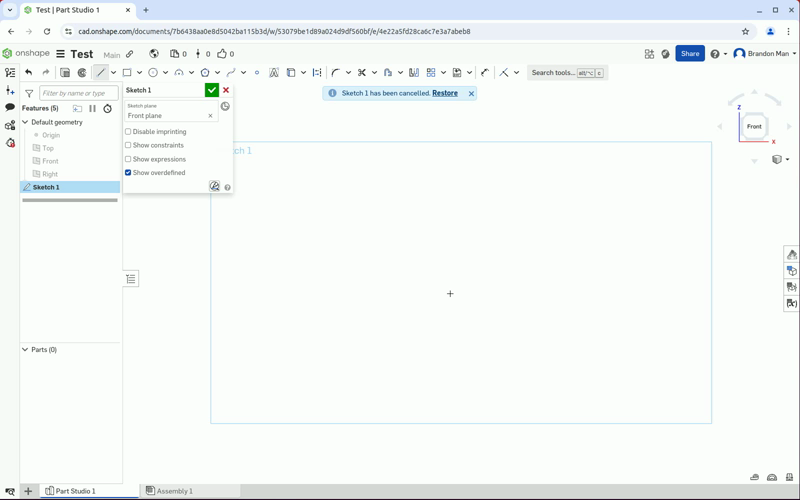
key_up(shift)
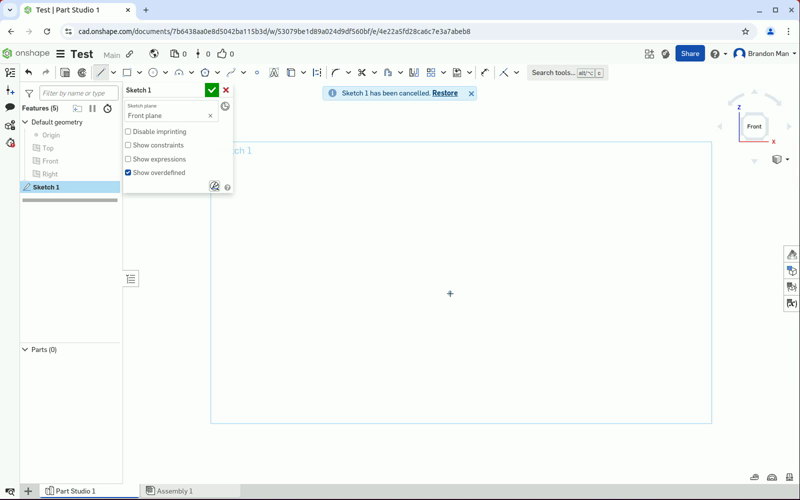
key_down(shift)
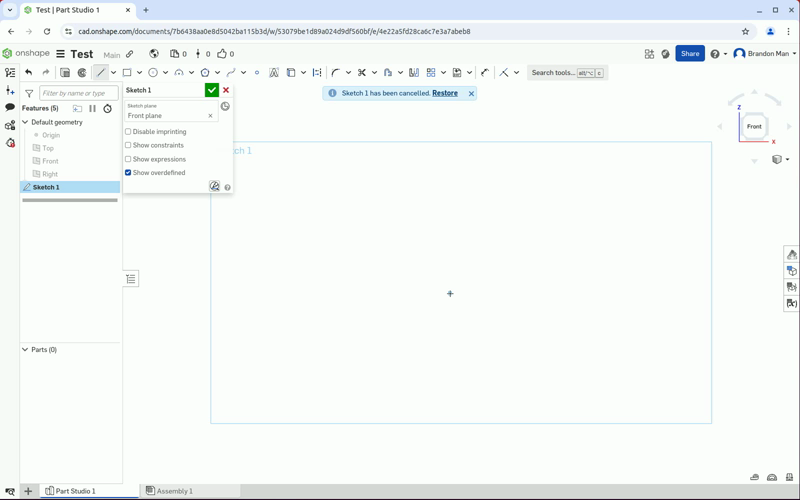
mouse_move(480, 293)
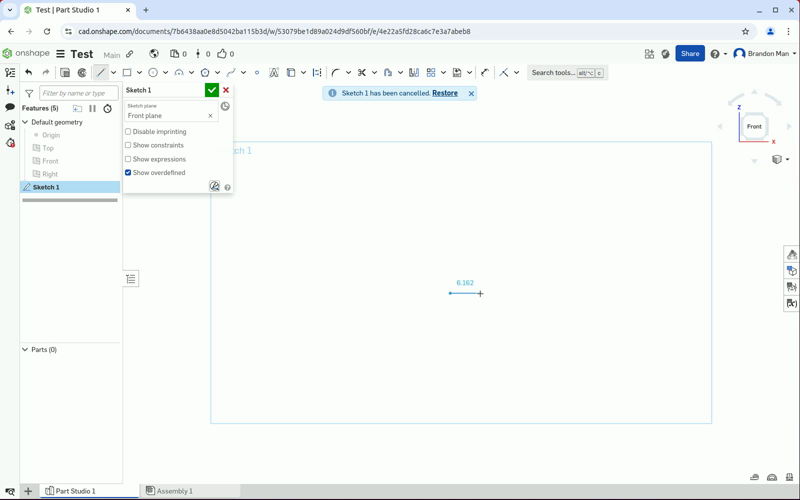
mouse_move(471, 293)
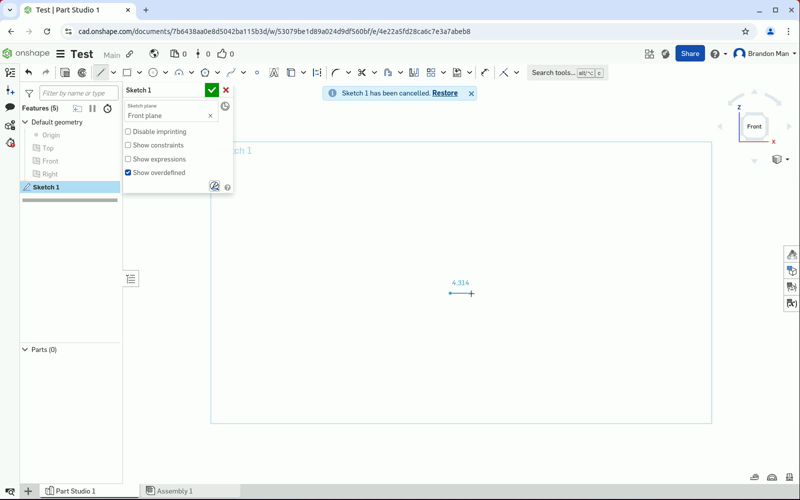
click(471, 293)
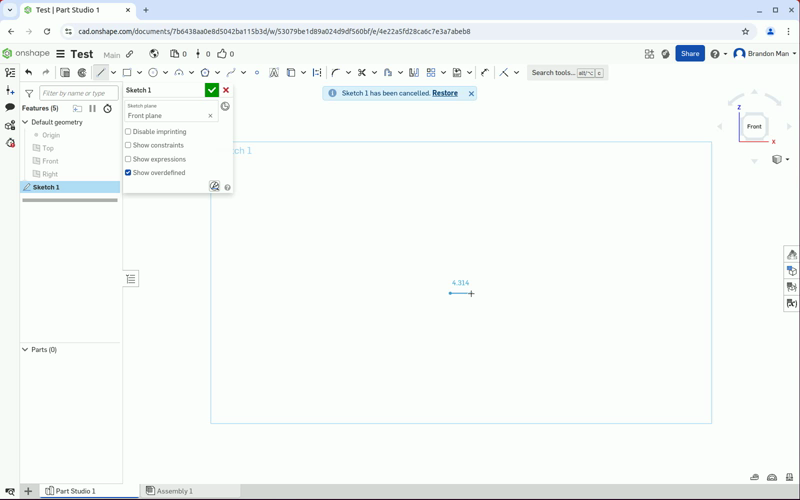
key_up(shift)
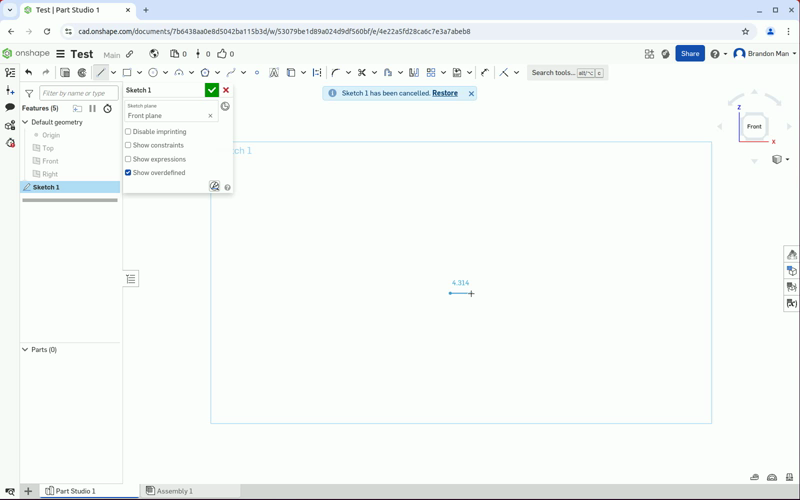
key_down(shift)
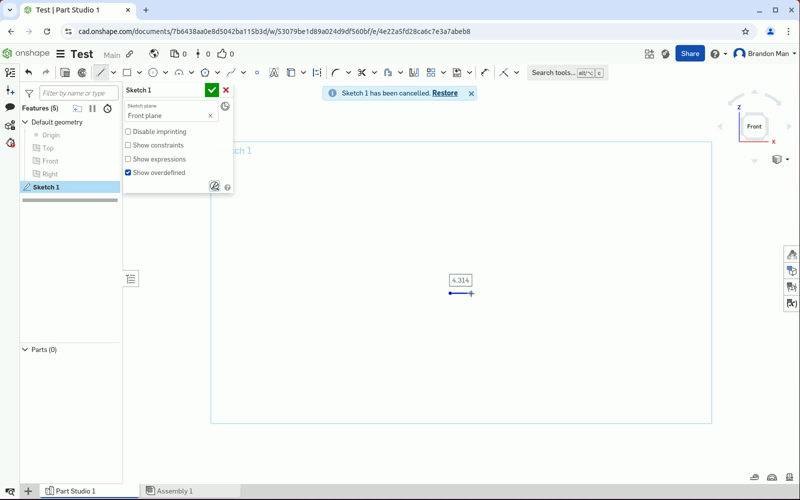
mouse_move(501, 293)
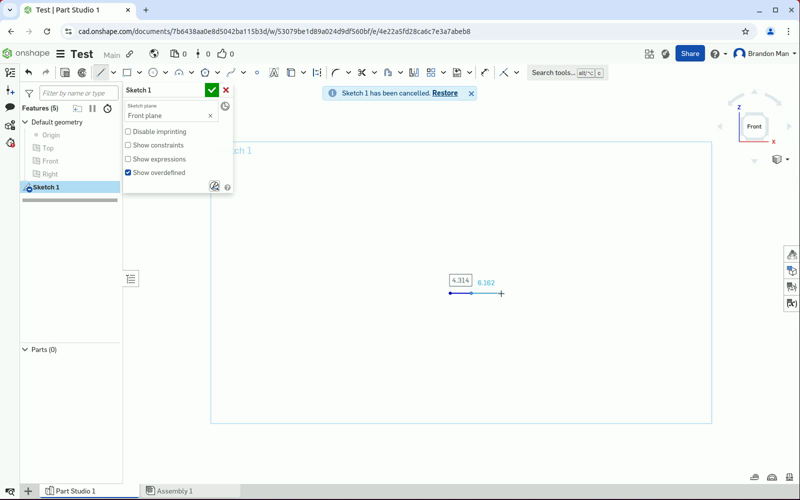
mouse_move(471, 272)
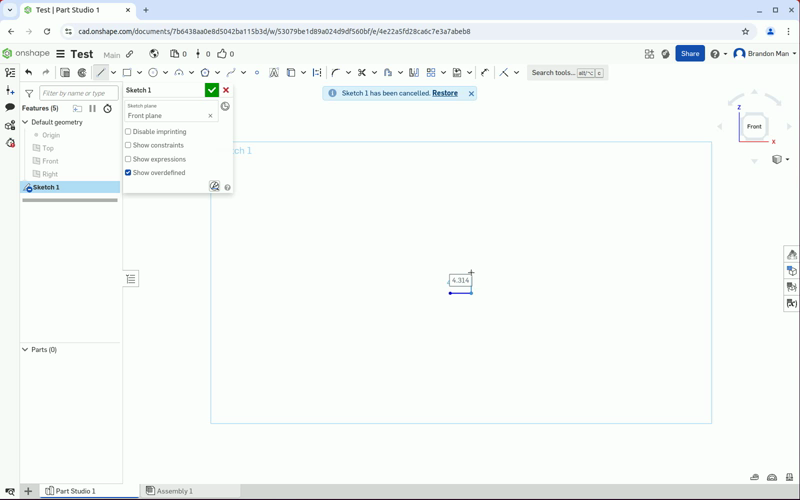
click(471, 272)
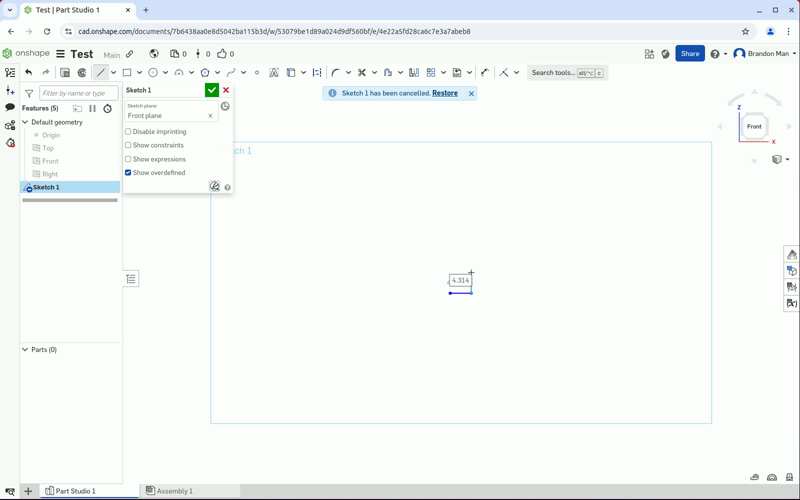
key_up(shift)
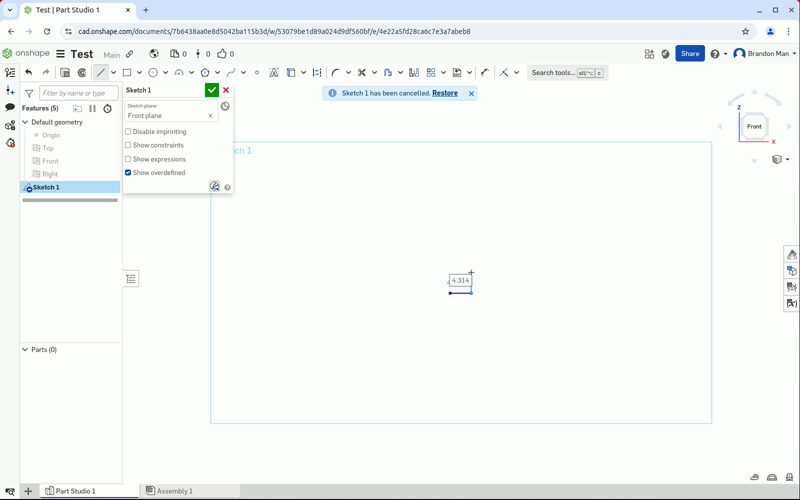
key_down(shift)
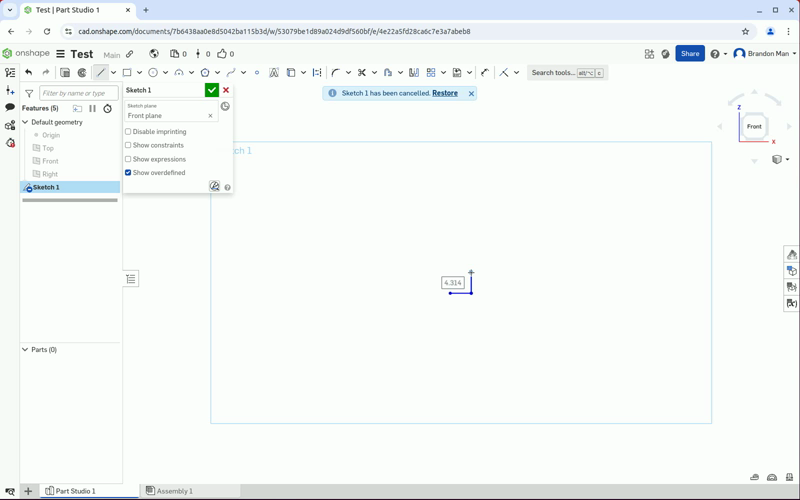
mouse_move(501, 272)
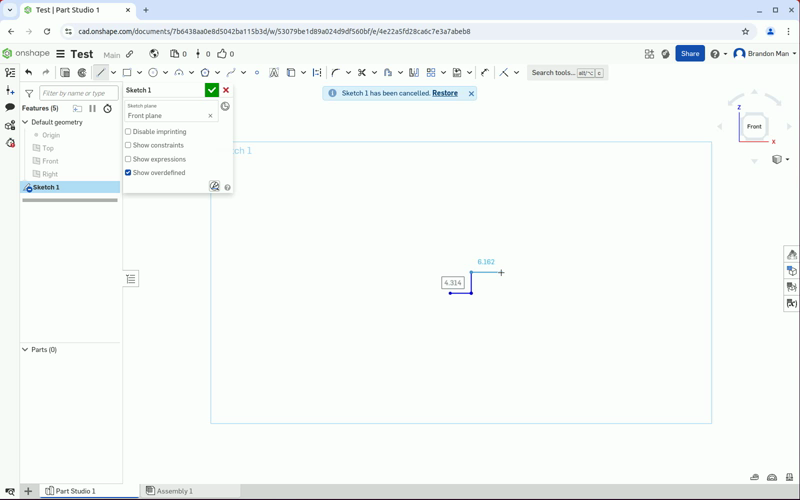
mouse_move(450, 272)
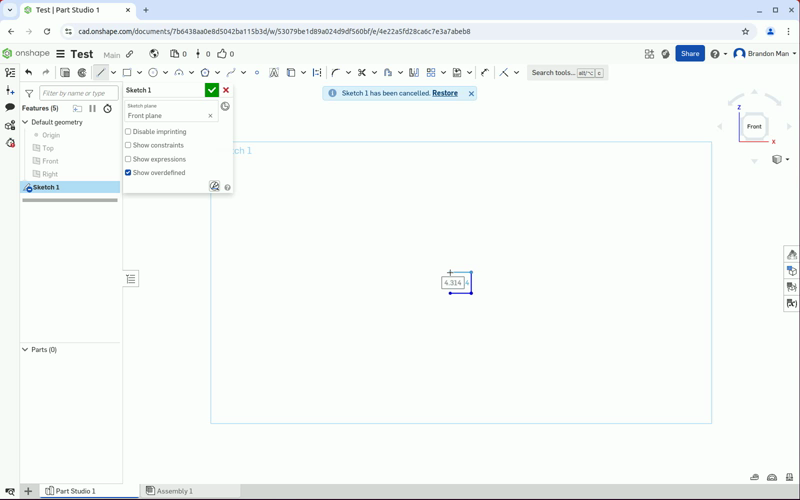
click(450, 272)
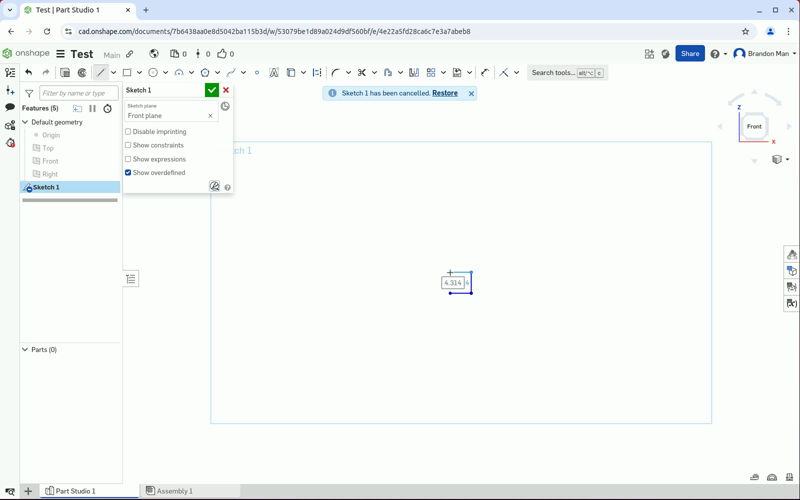
key_up(shift)
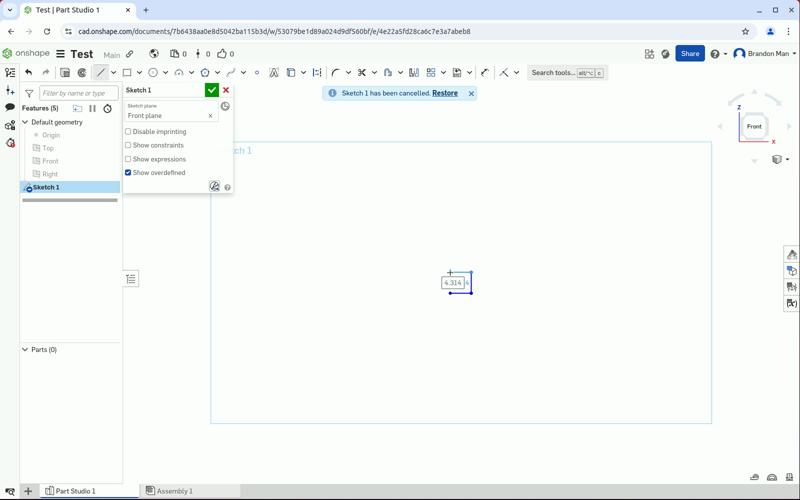
mouse_move(480, 272)
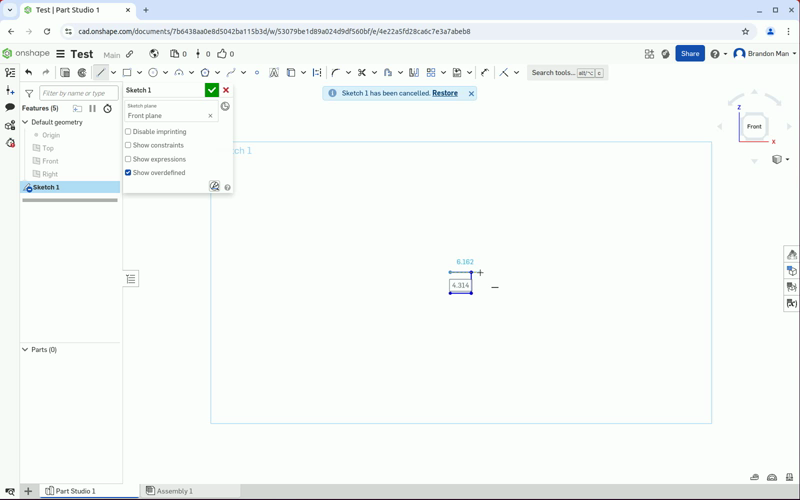
key_down(shift)
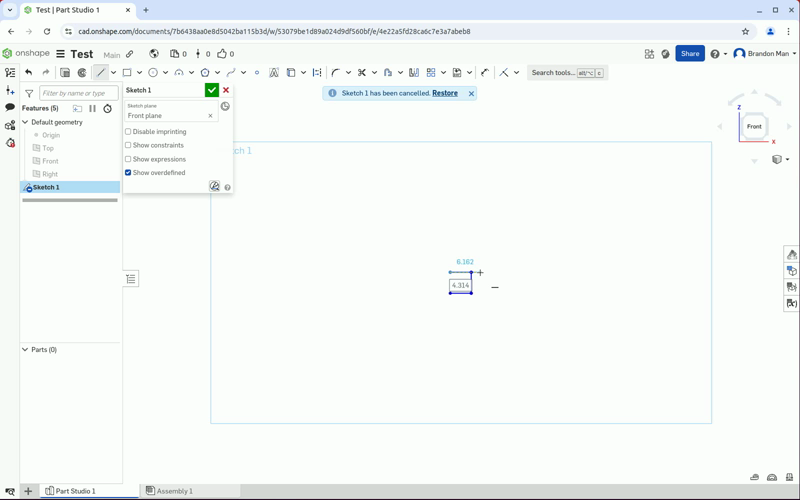
mouse_move(450, 293)
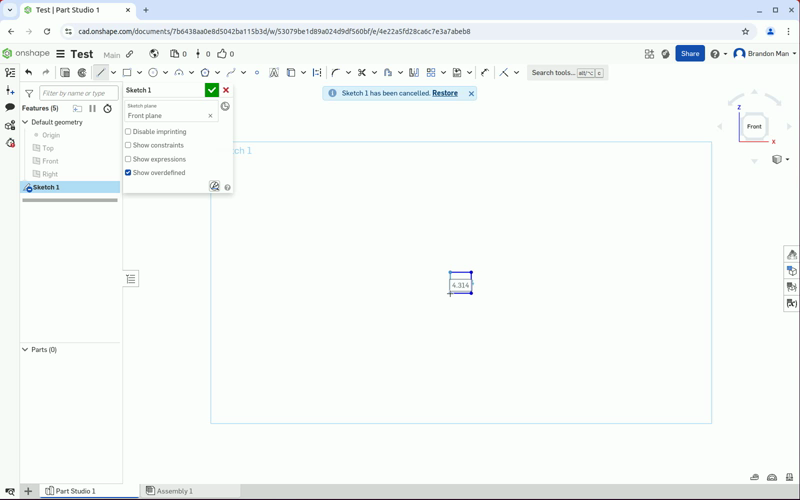
key_up(shift)
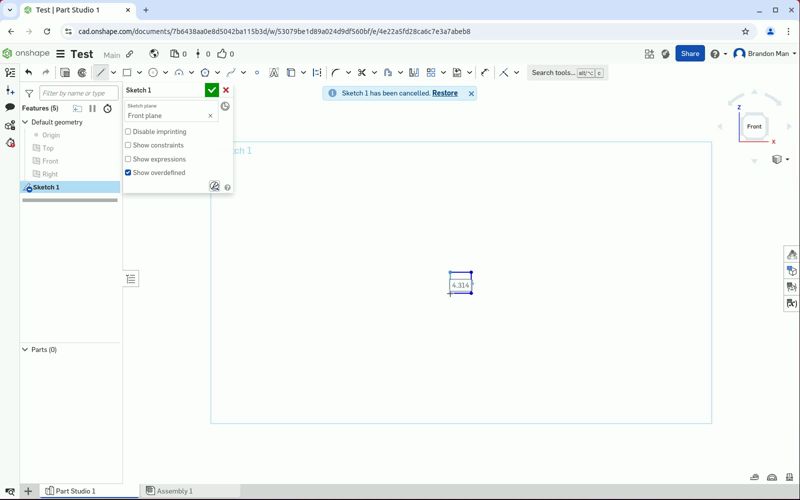
click(450, 293)
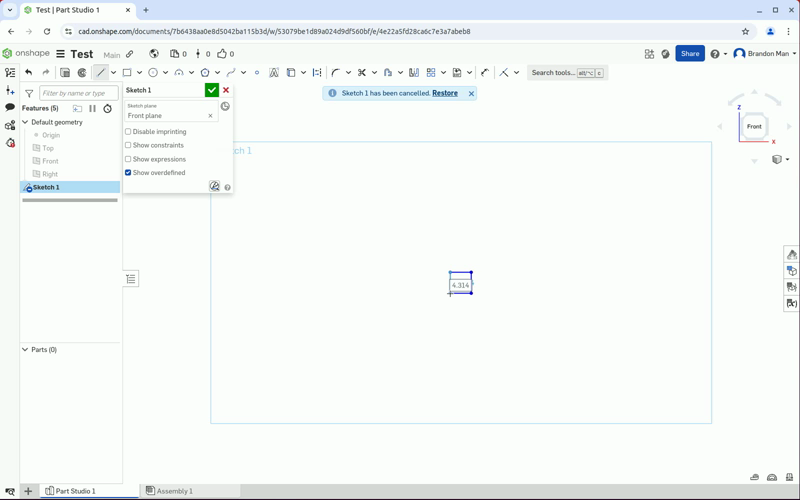
key(esc)
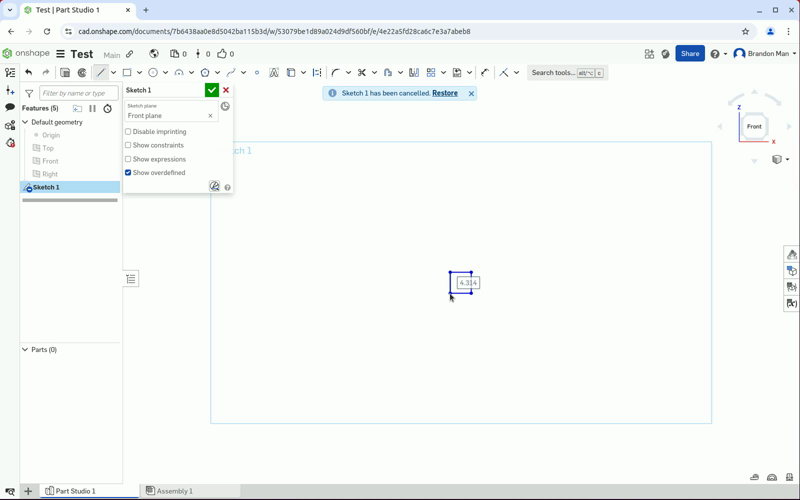
key(l)
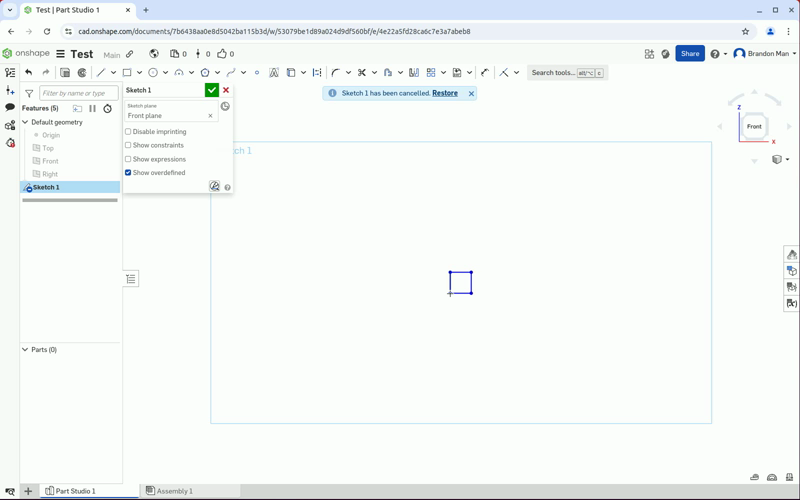
key_down(shift)
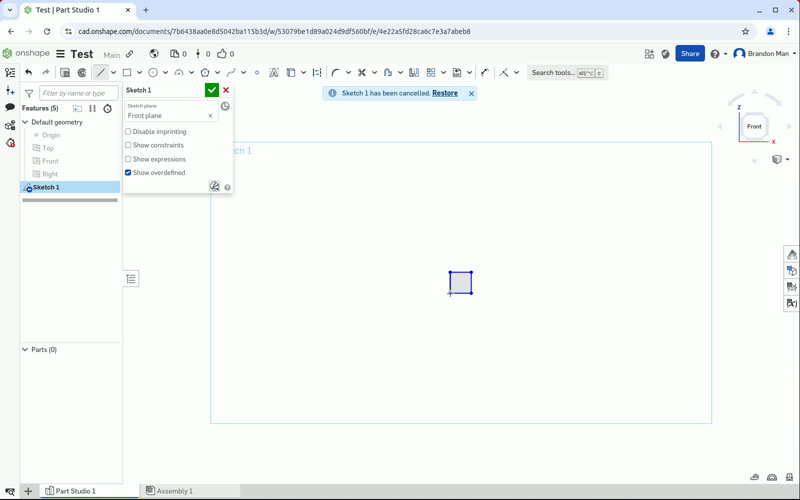
mouse_move(452, 291)
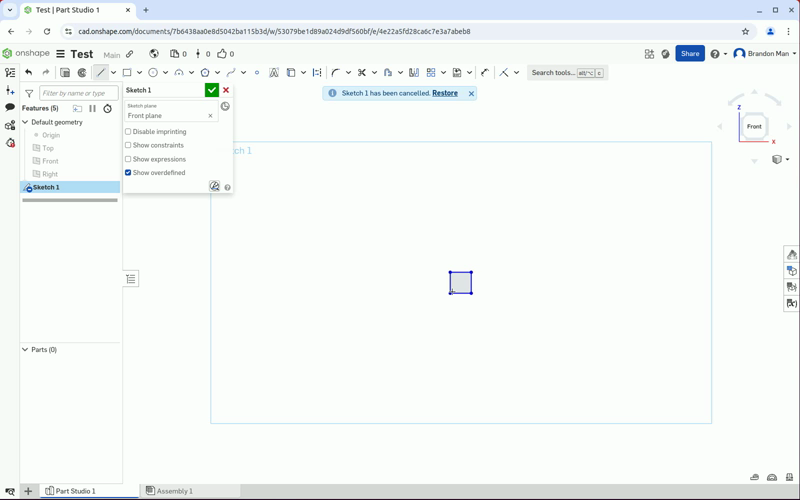
scroll(6)
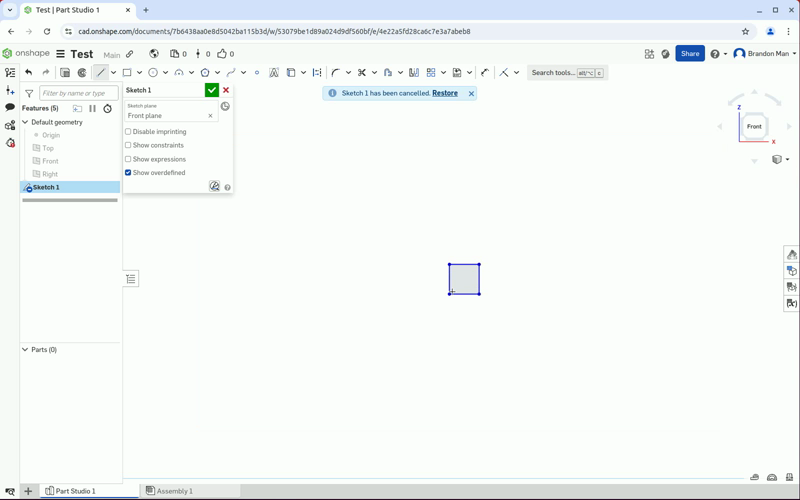
scroll(6)
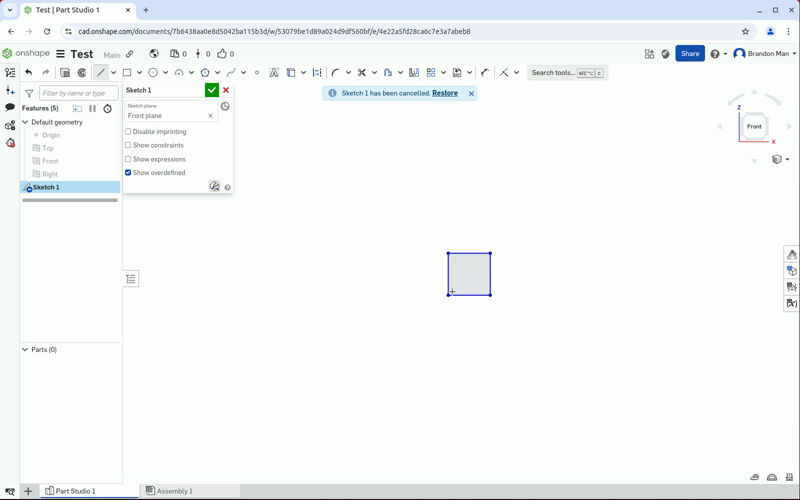
scroll(6)
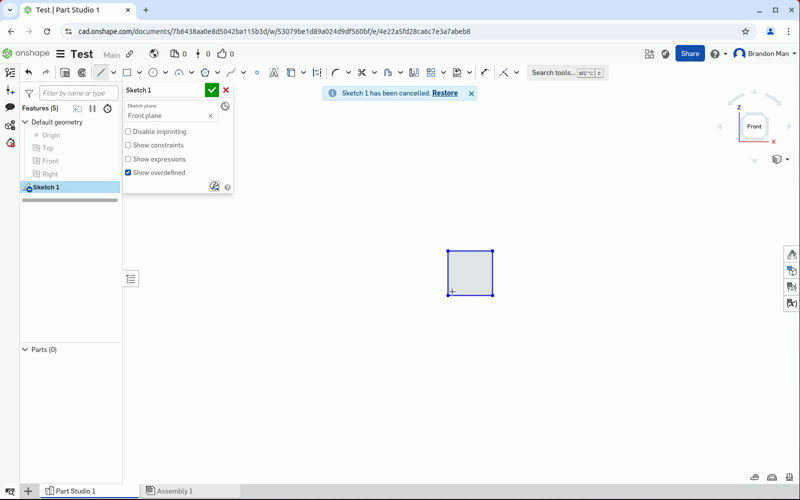
scroll(6)
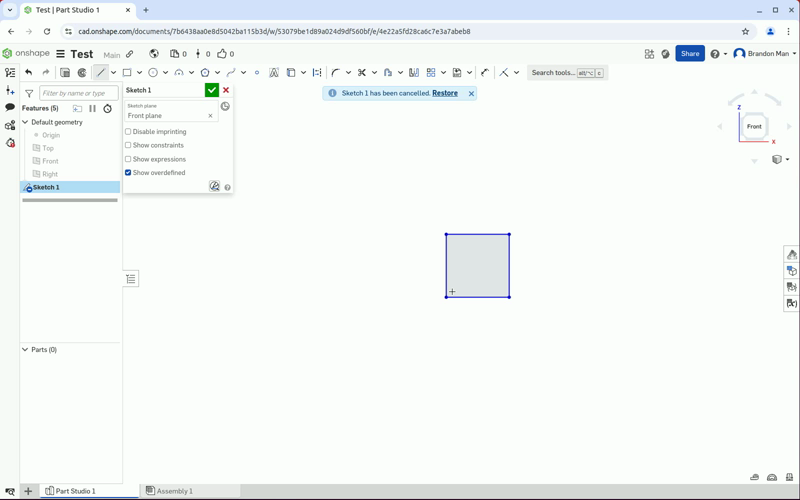
scroll(6)
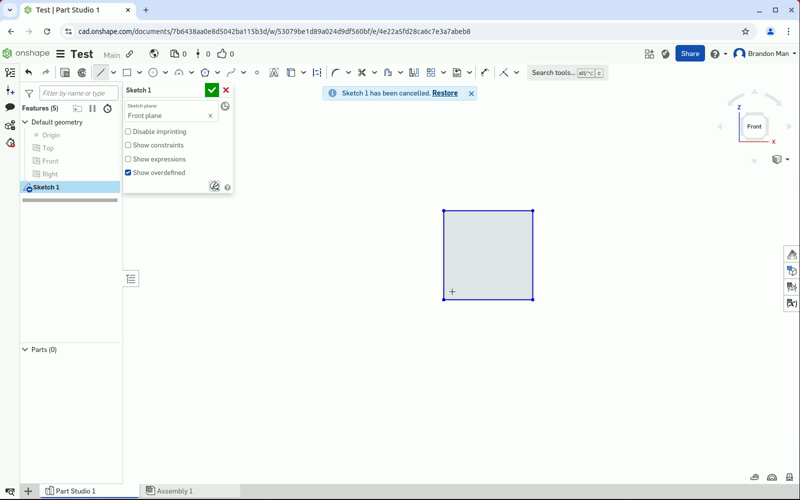
scroll(6)
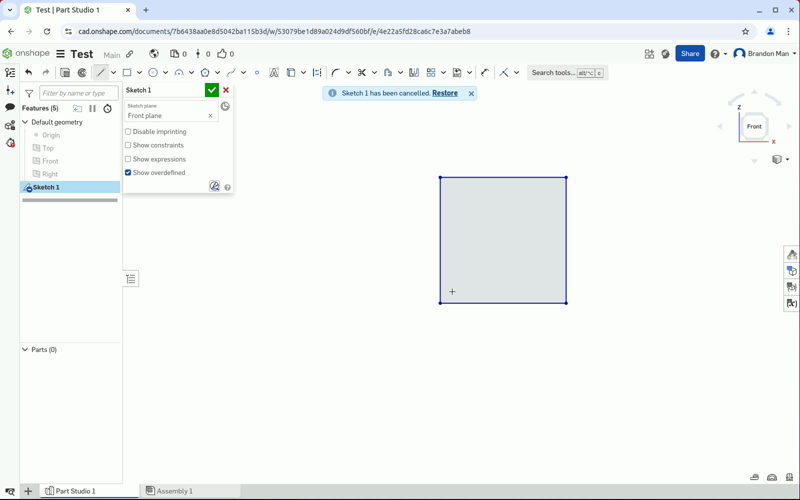
scroll(6)
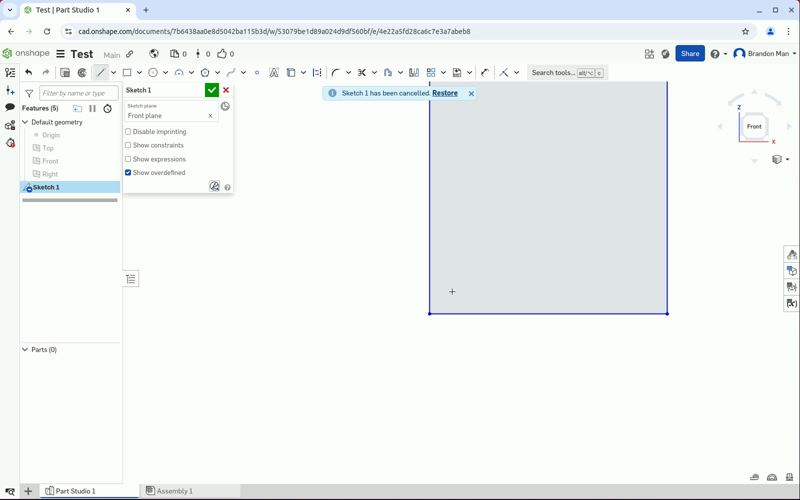
click(452, 291)
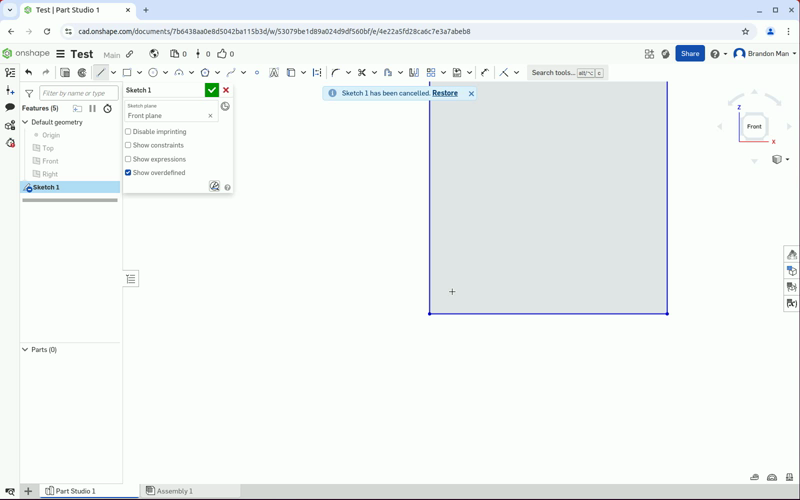
scroll(-6)
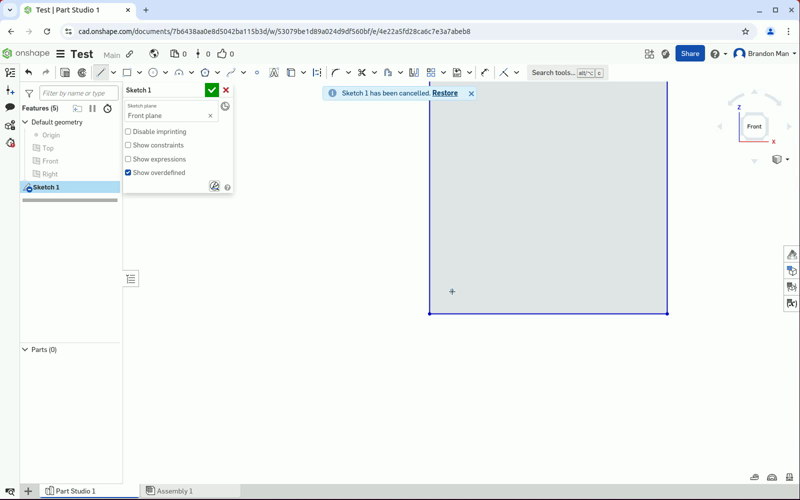
scroll(-6)
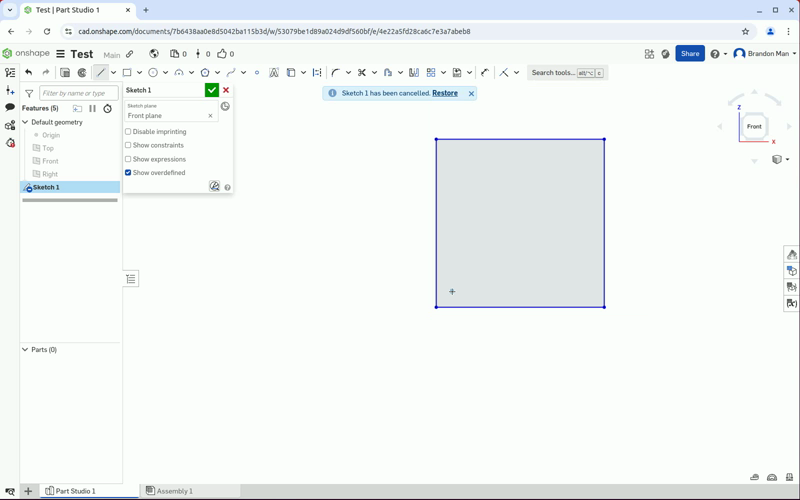
scroll(-6)
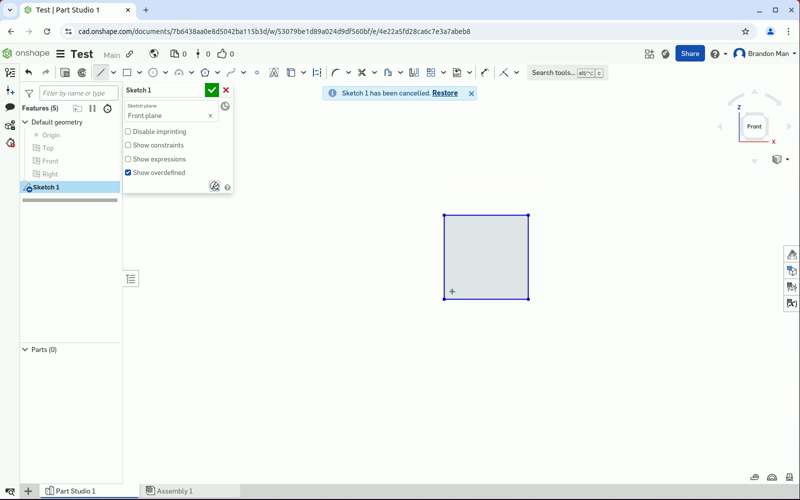
scroll(-6)
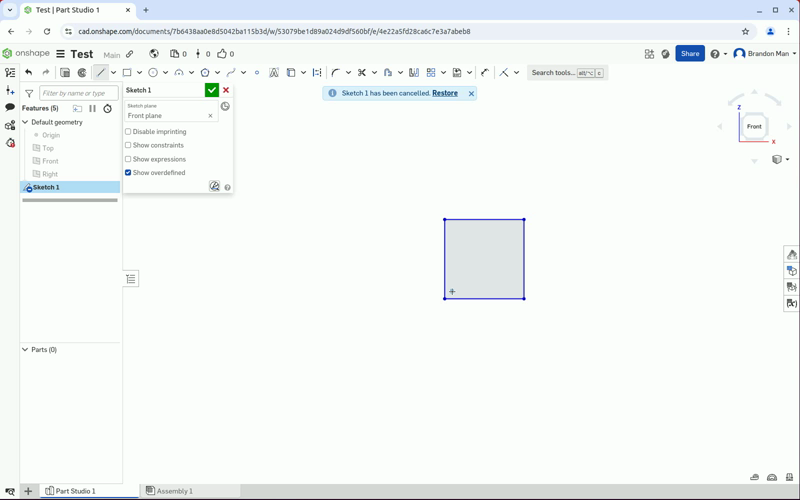
scroll(-6)
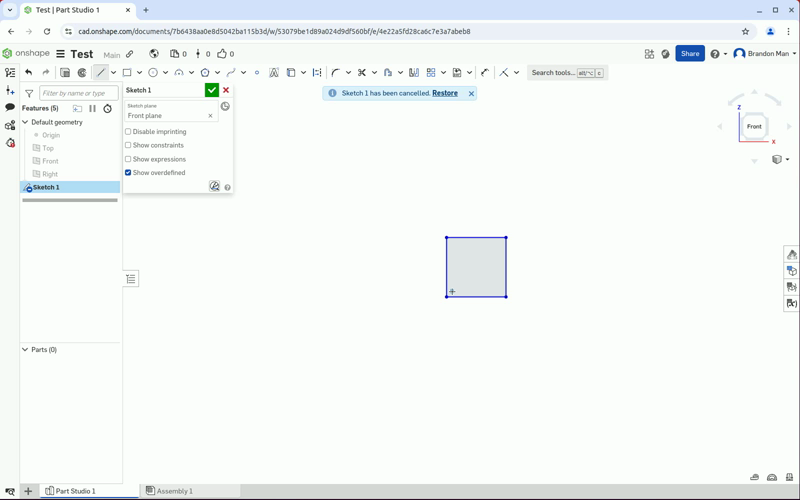
scroll(-6)
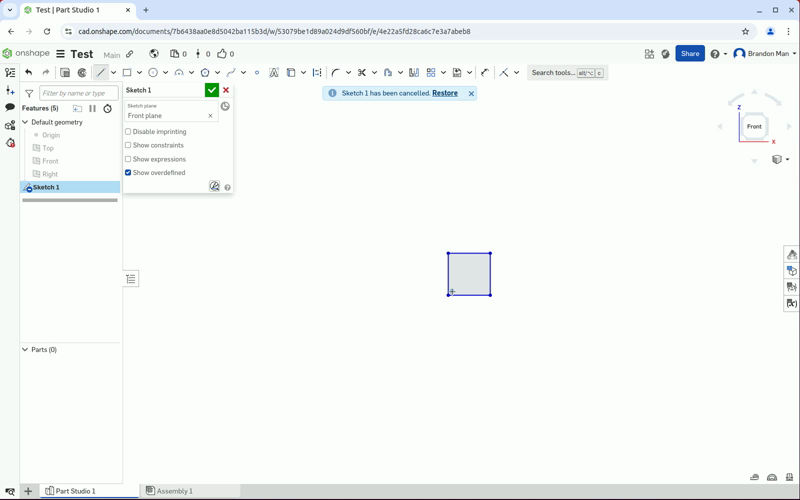
scroll(-6)
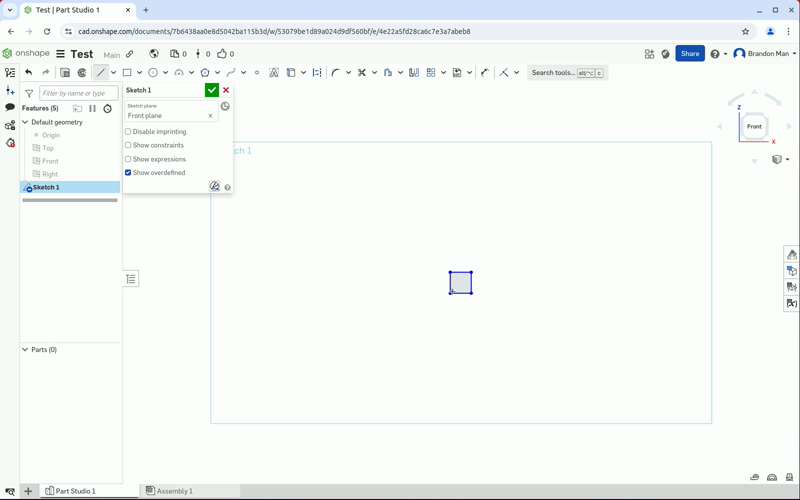
key_up(shift)
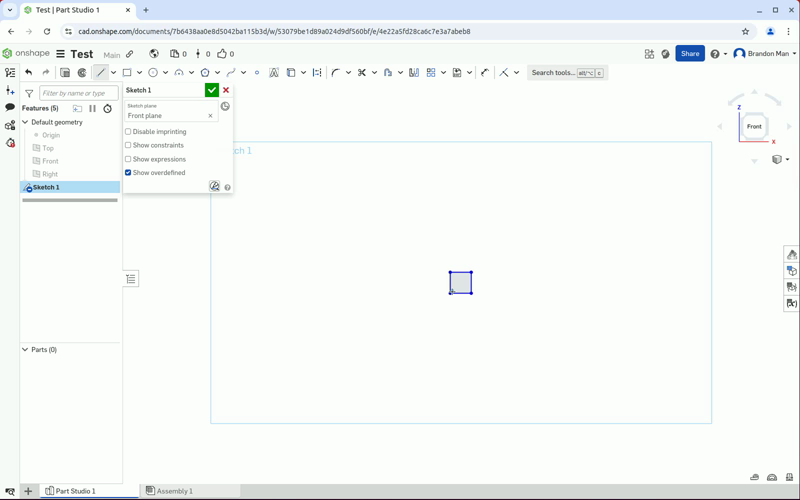
key_down(shift)
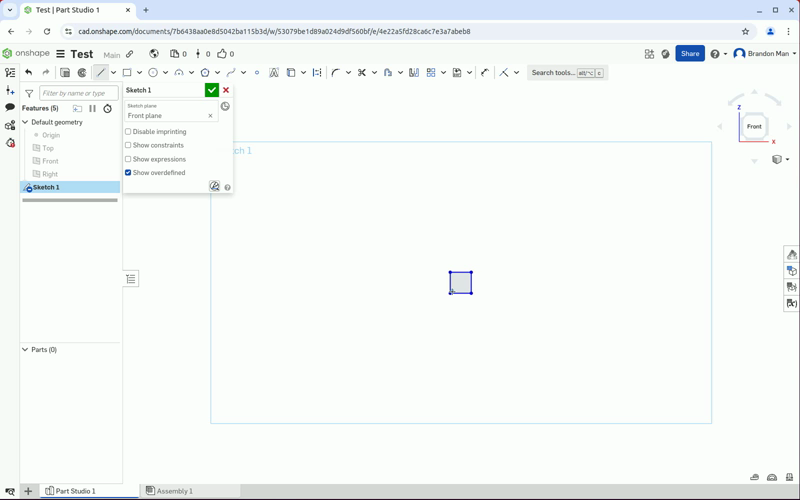
mouse_move(482, 291)
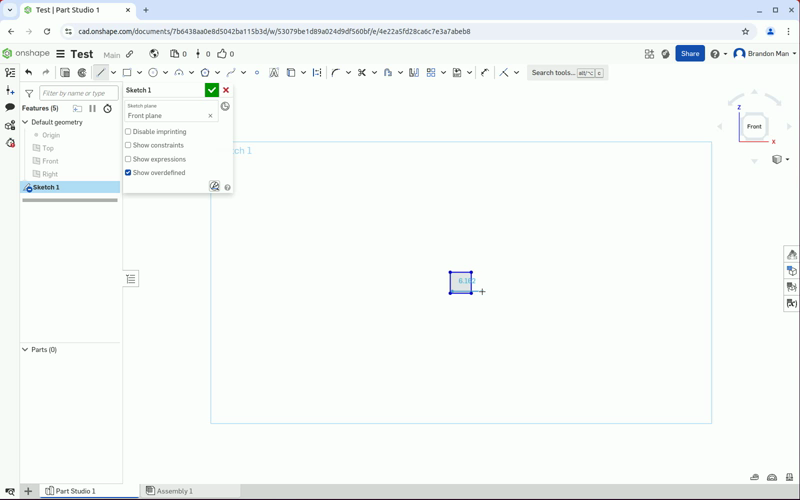
mouse_move(469, 291)
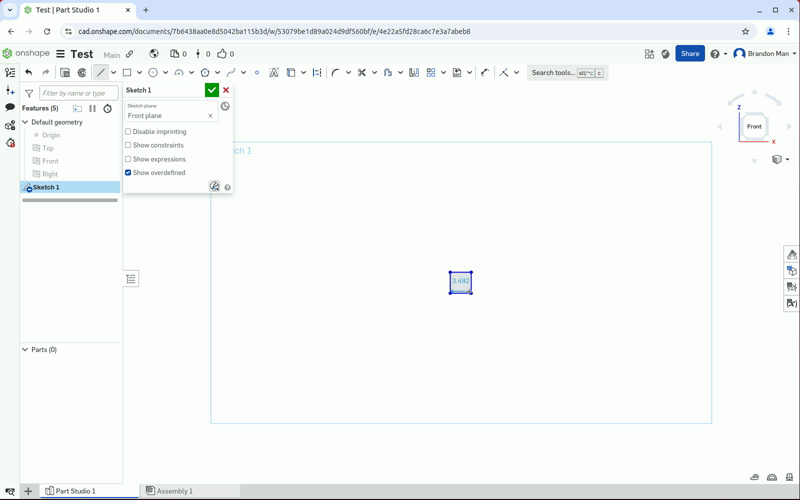
scroll(6)
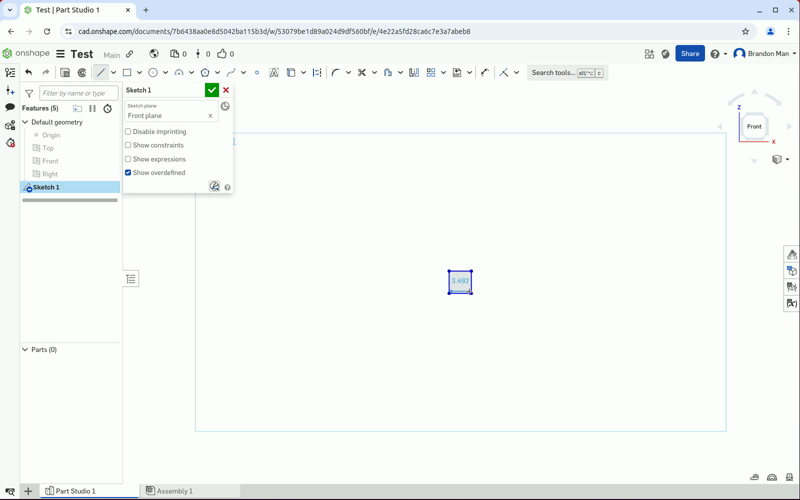
scroll(6)
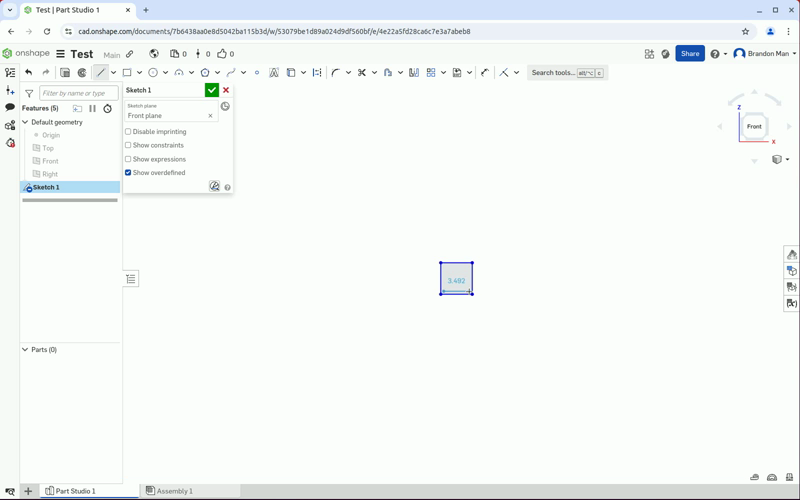
scroll(6)
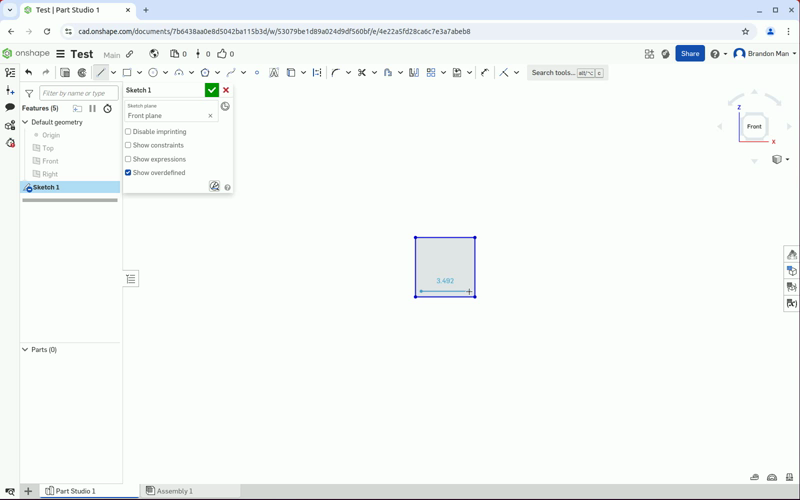
scroll(6)
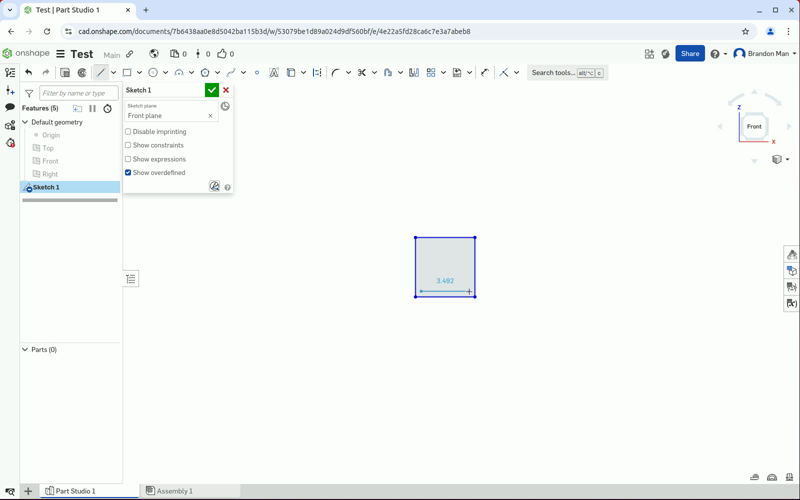
scroll(6)
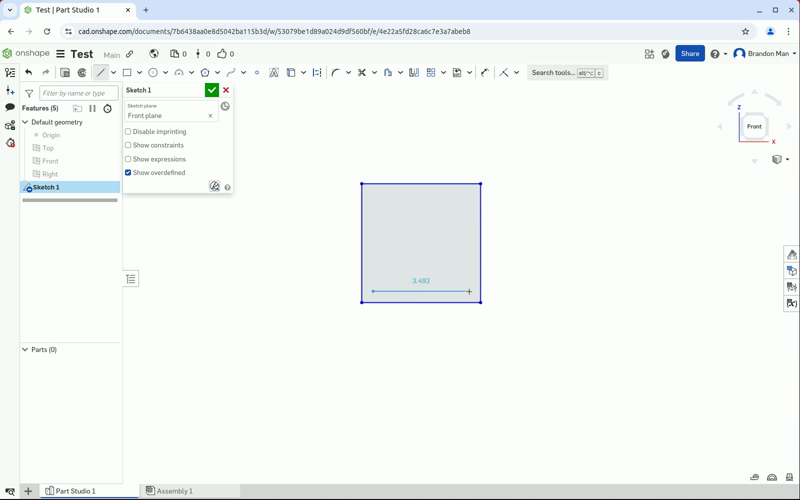
scroll(6)
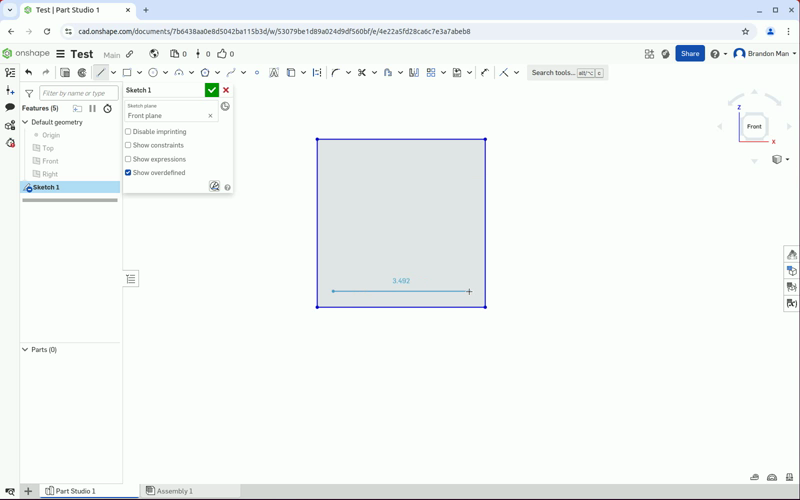
scroll(6)
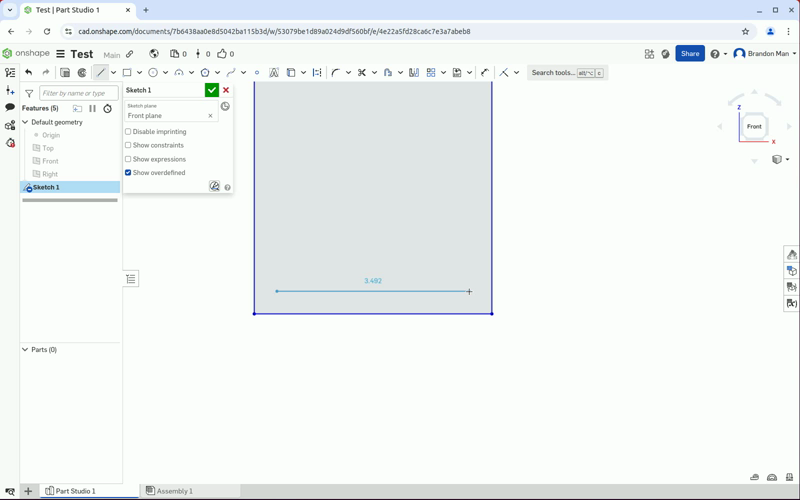
click(469, 291)
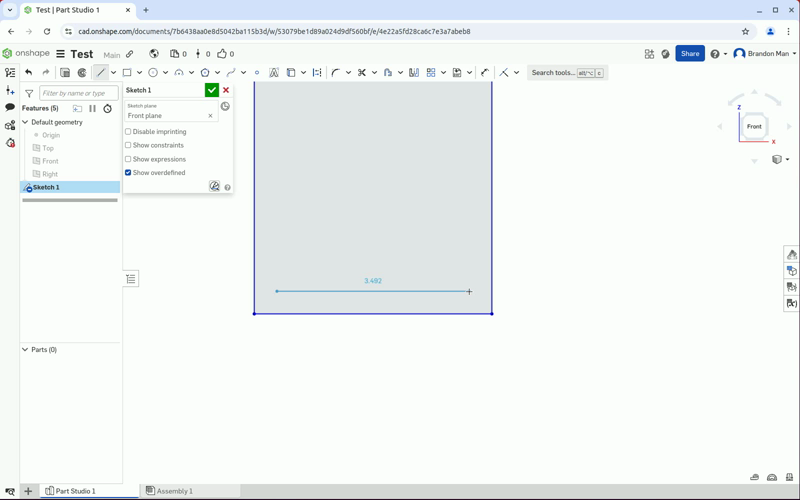
scroll(-6)
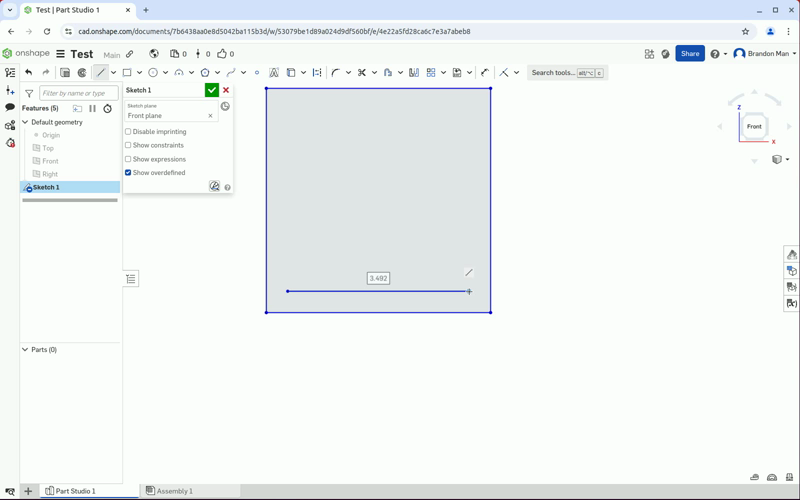
scroll(-6)
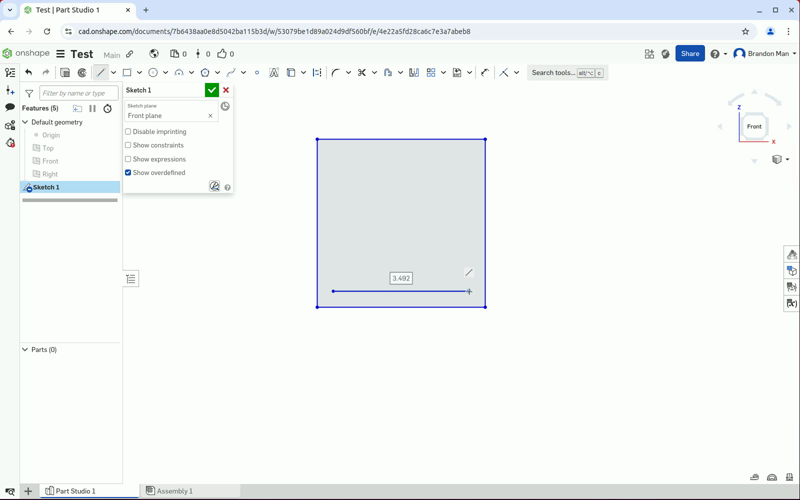
scroll(-6)
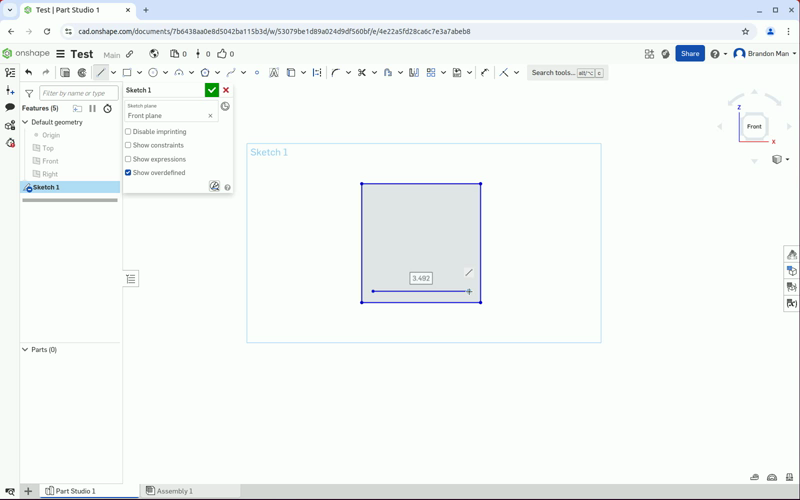
scroll(-6)
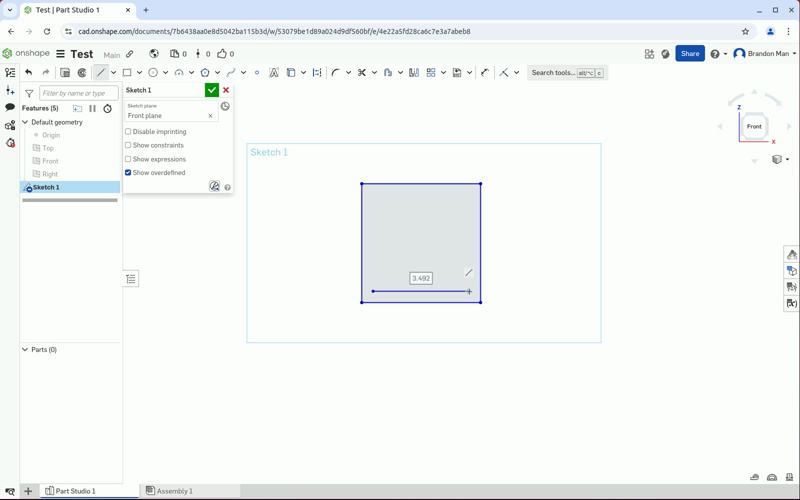
scroll(-6)
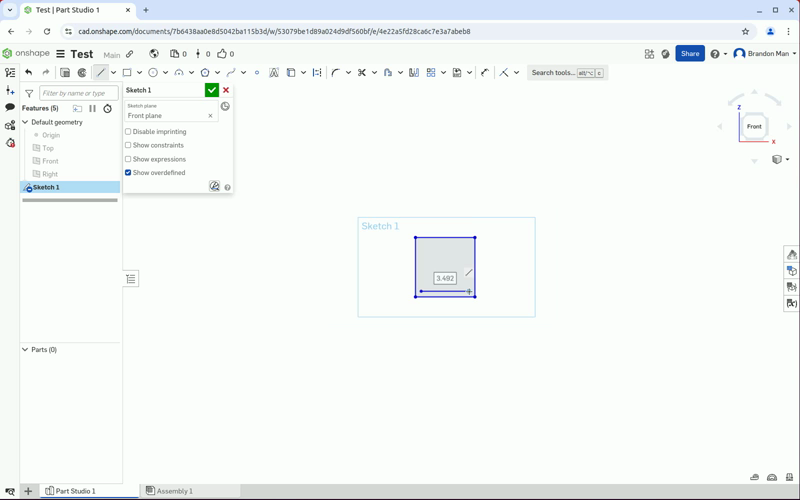
scroll(-6)
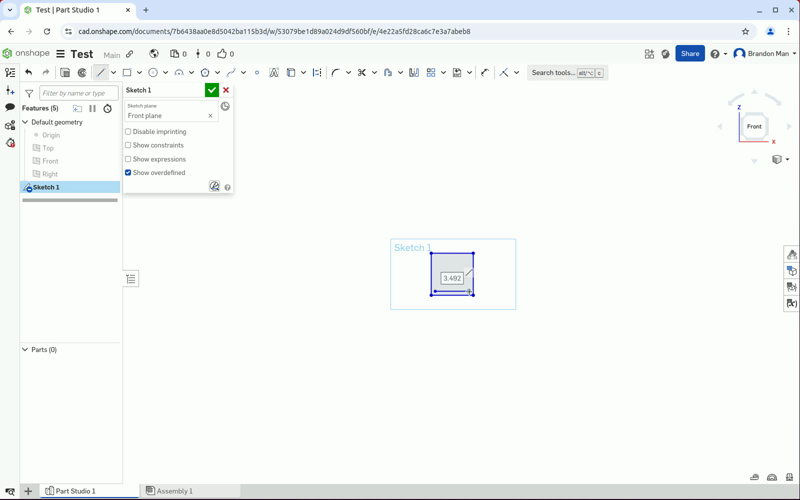
scroll(-6)
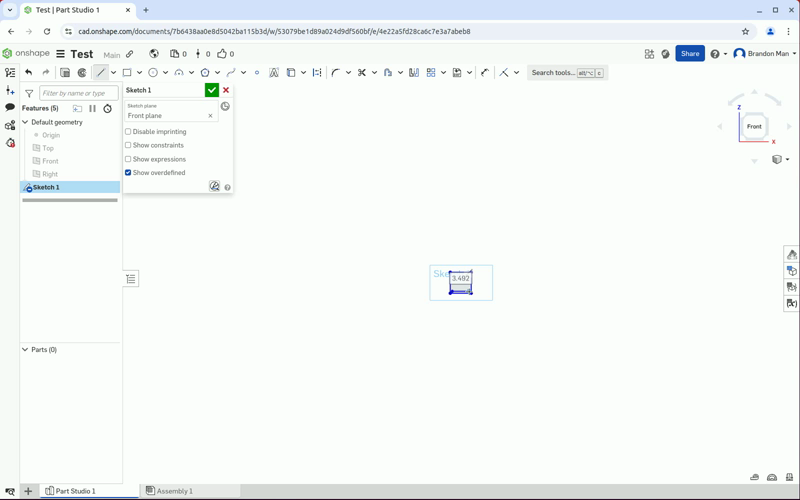
key_up(shift)
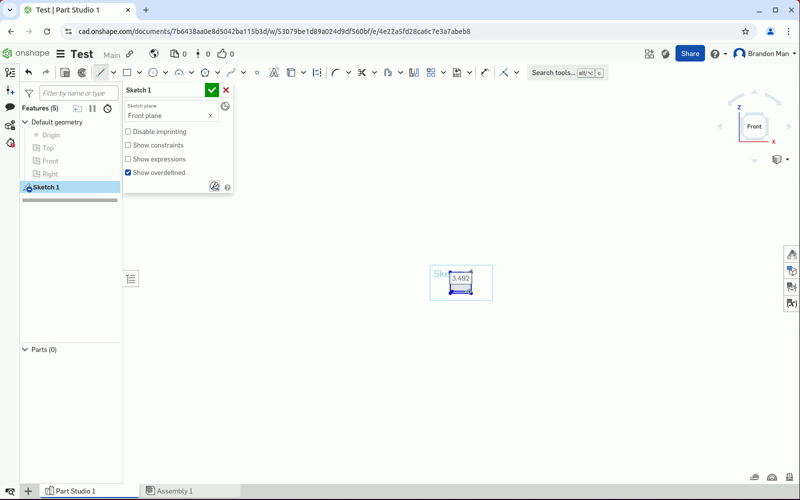
key_down(shift)
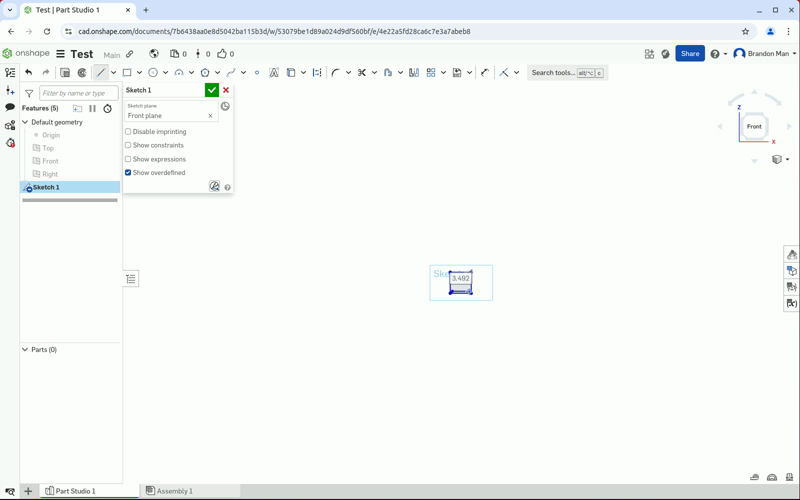
mouse_move(499, 291)
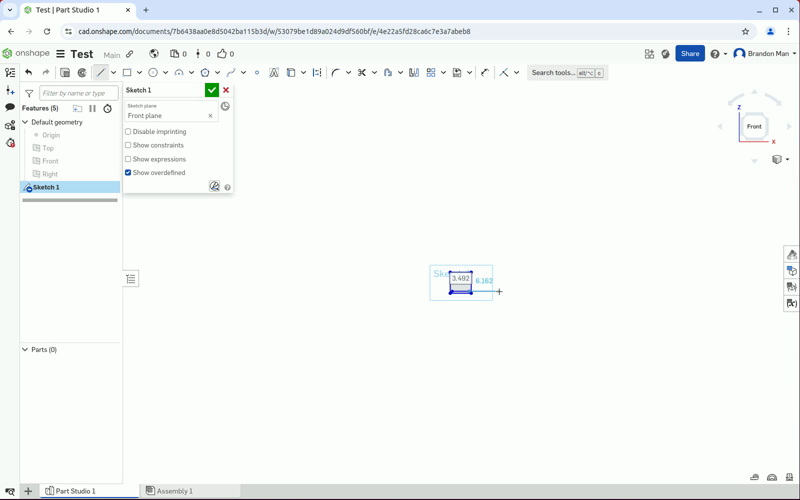
mouse_move(469, 274)
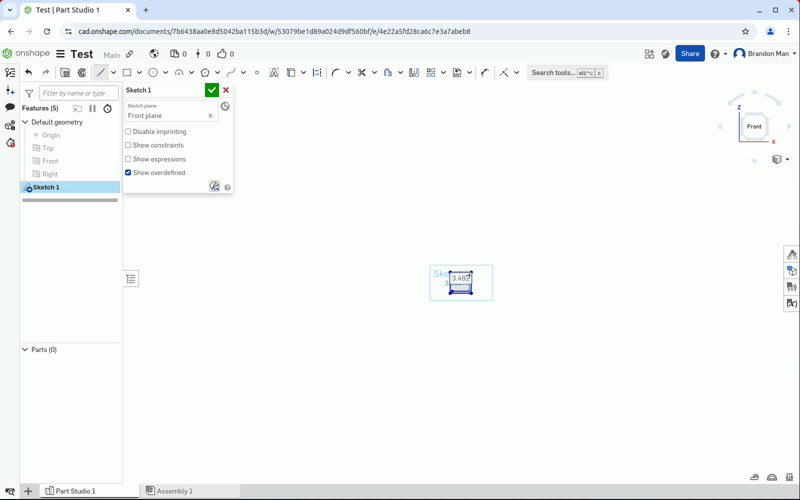
scroll(6)
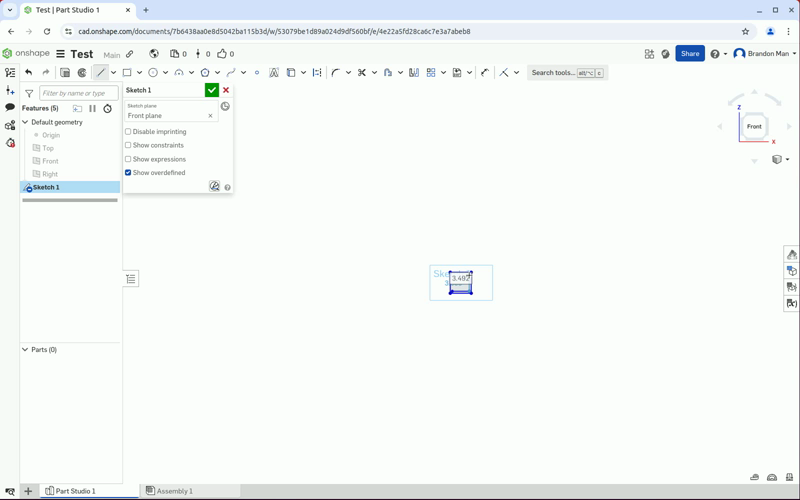
scroll(6)
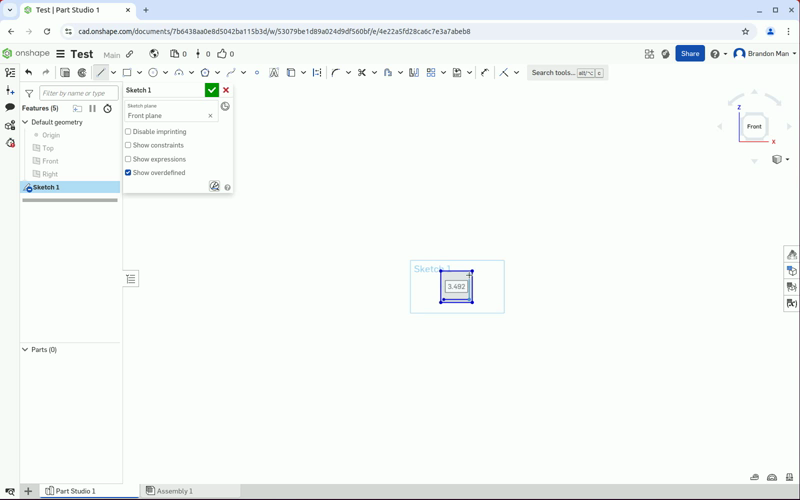
scroll(6)
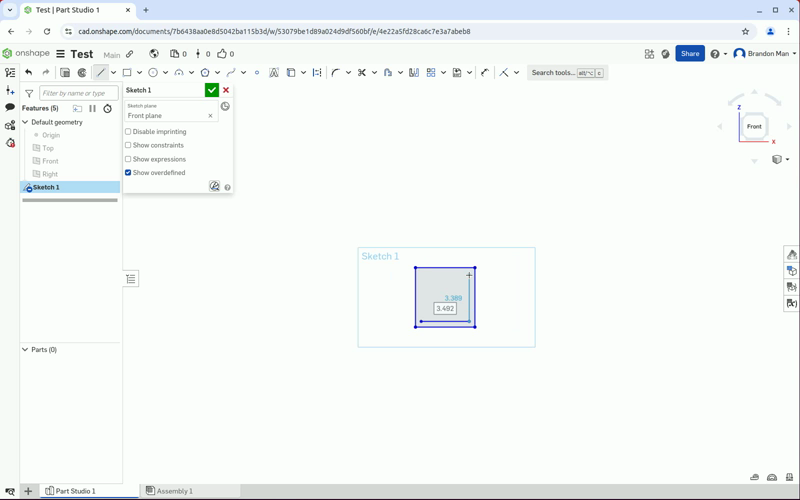
scroll(6)
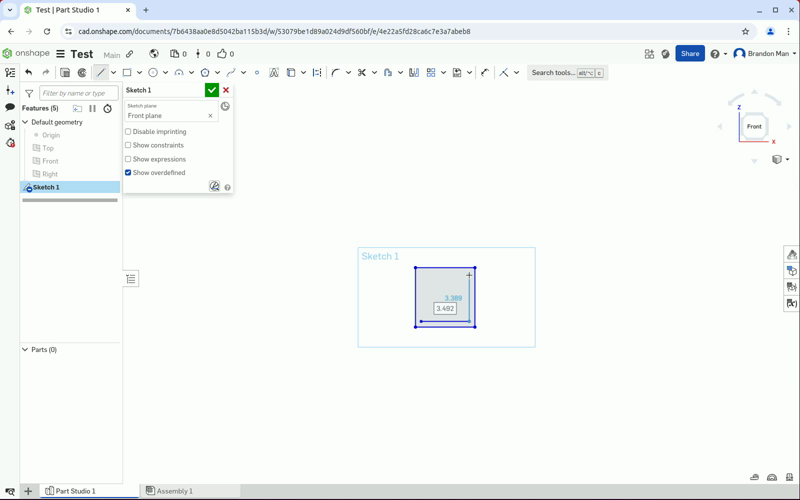
scroll(6)
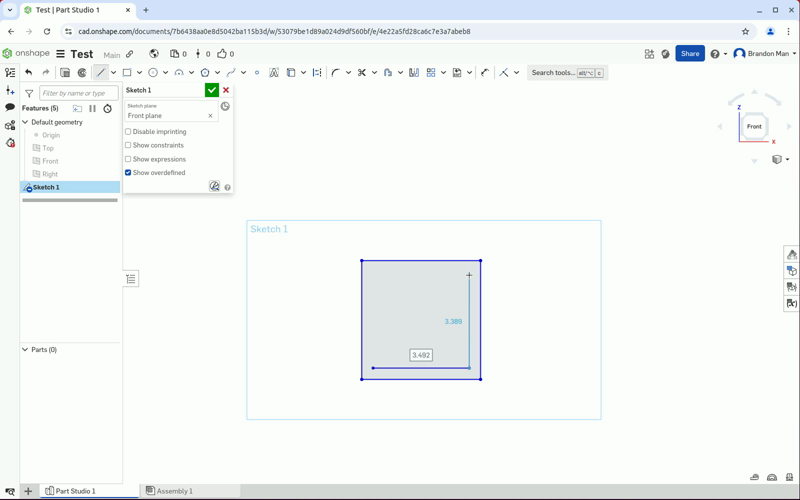
scroll(6)
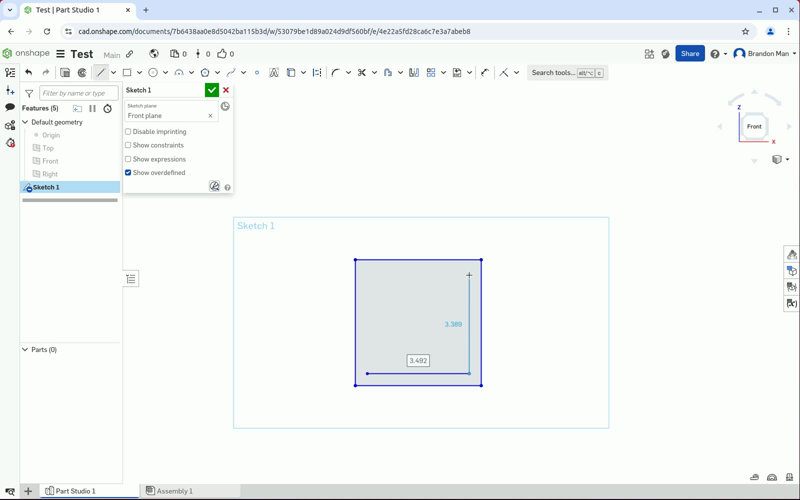
scroll(6)
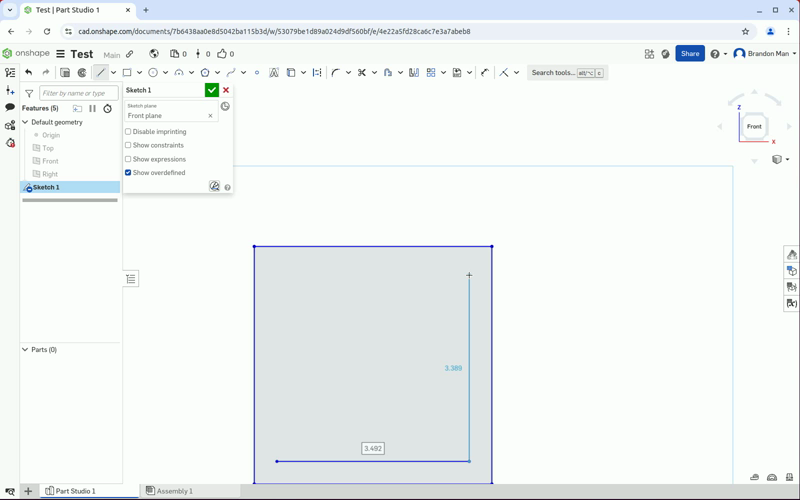
click(469, 274)
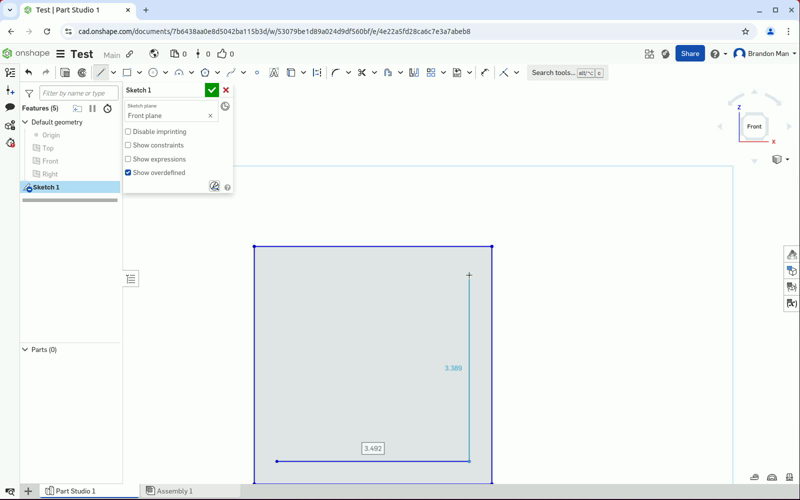
scroll(-6)
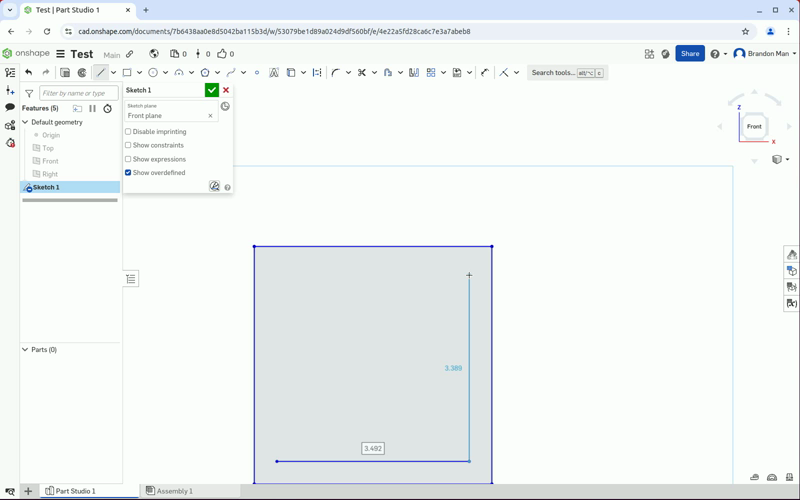
scroll(-6)
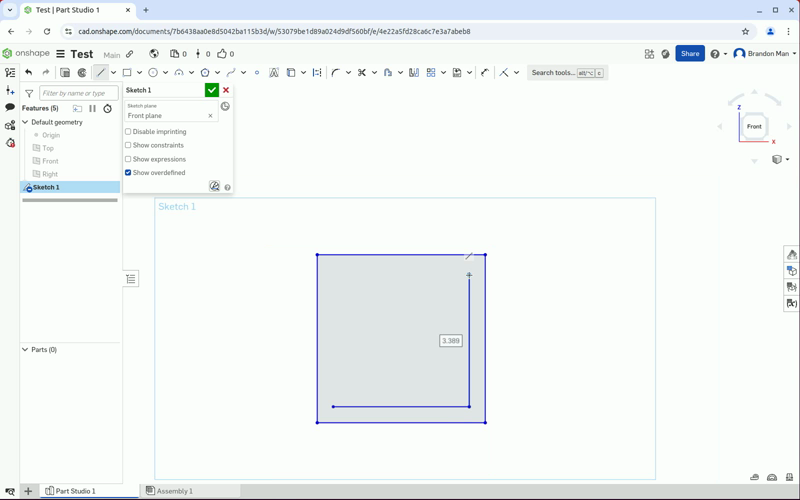
scroll(-6)
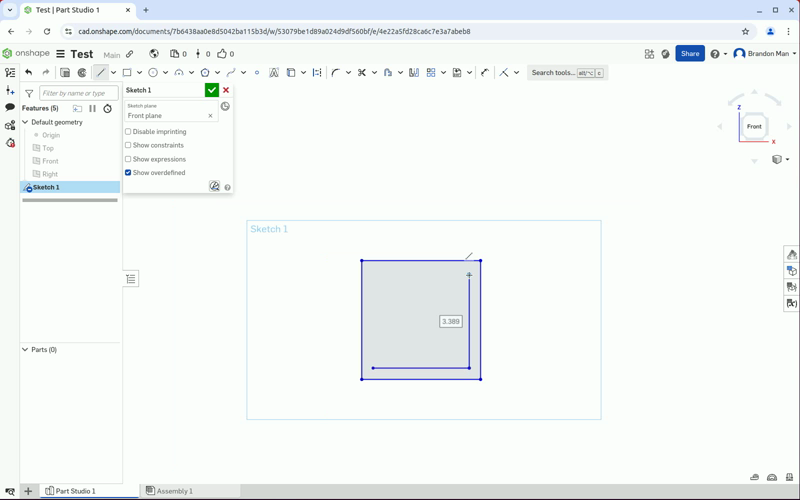
scroll(-6)
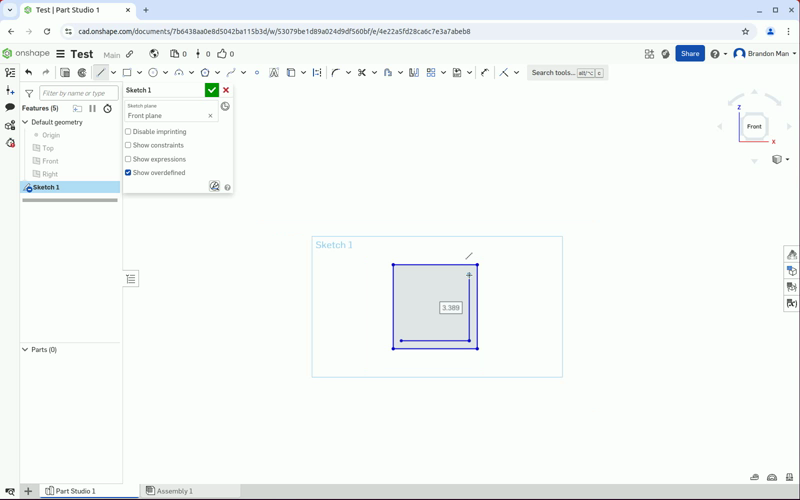
scroll(-6)
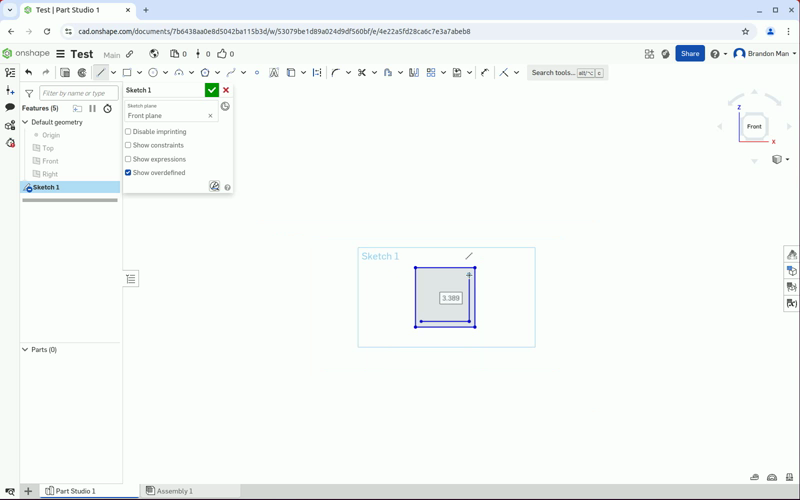
scroll(-6)
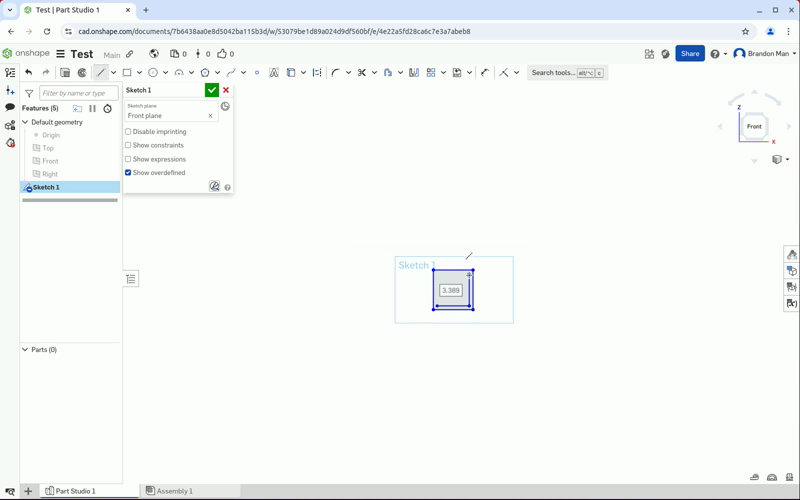
scroll(-6)
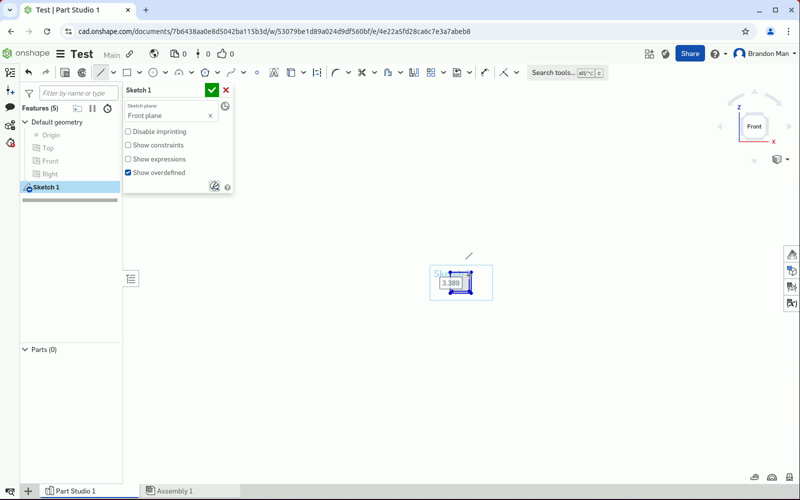
key_up(shift)
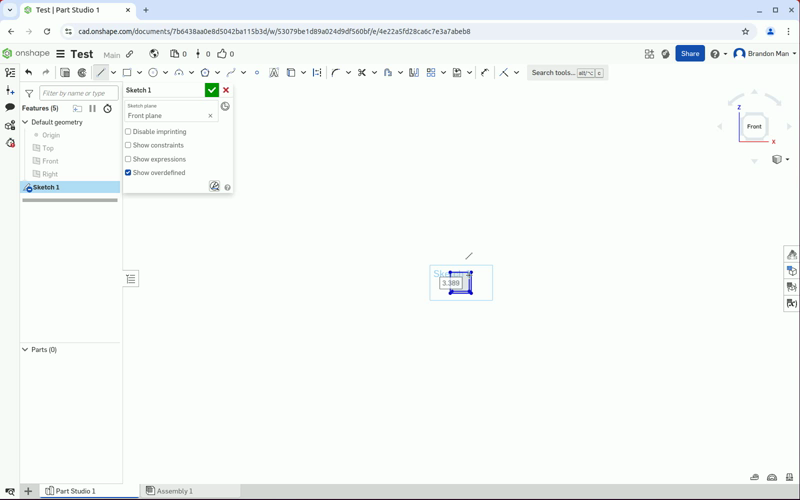
key_down(shift)
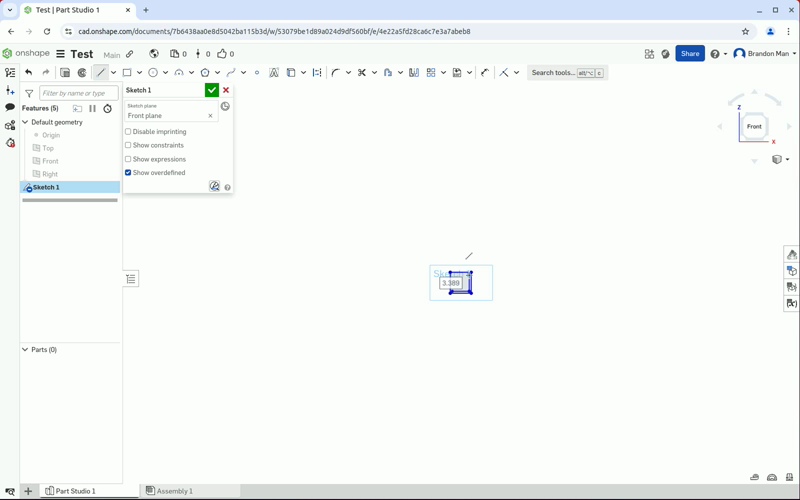
mouse_move(499, 274)
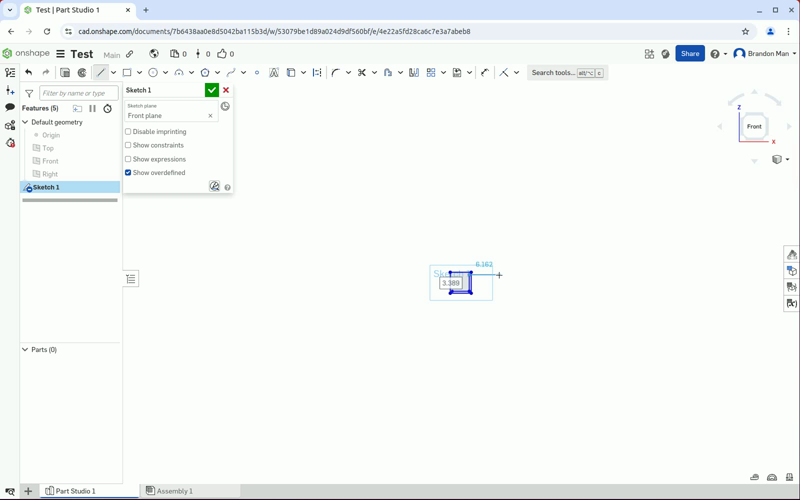
mouse_move(452, 274)
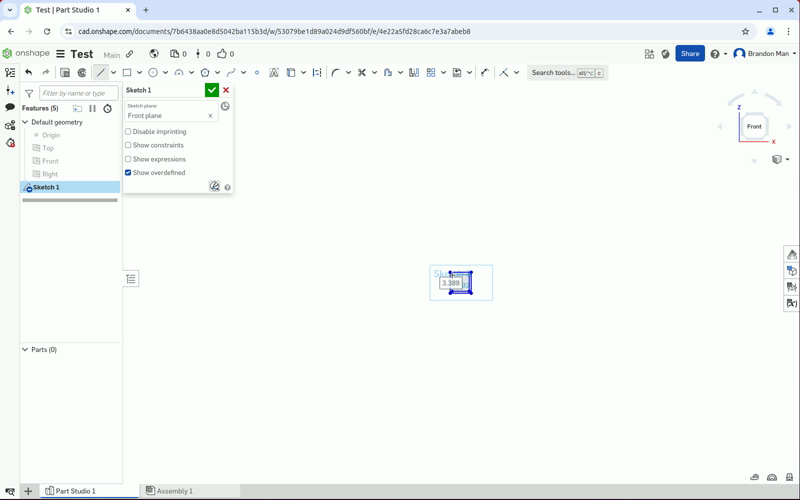
scroll(6)
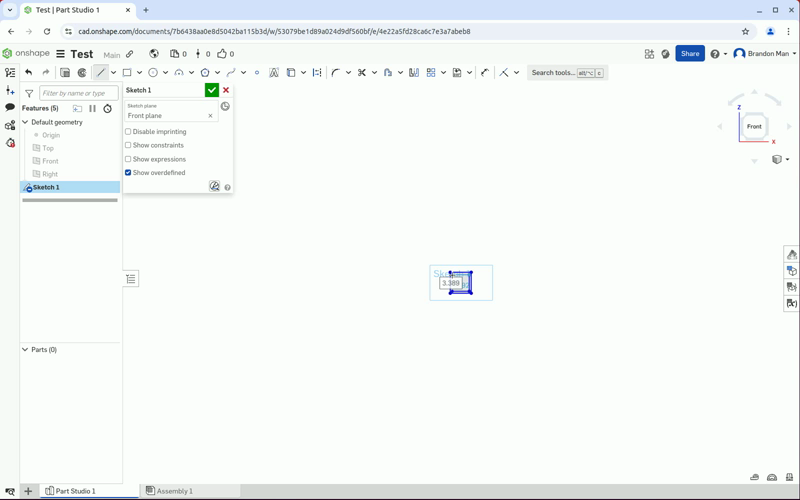
scroll(6)
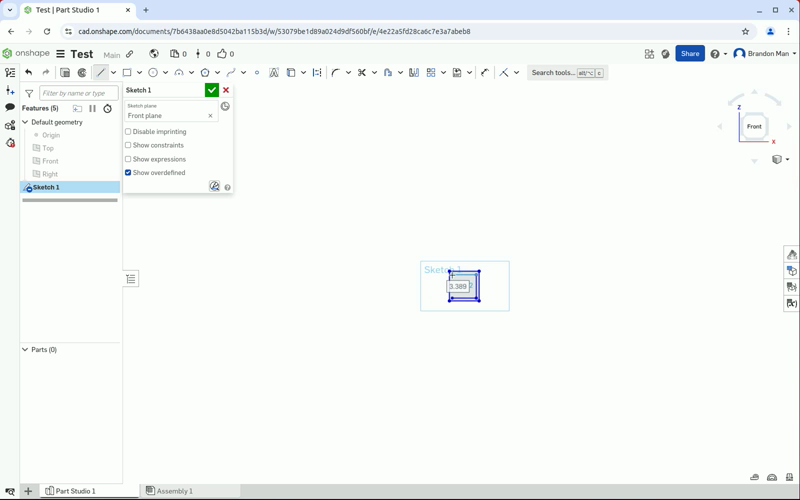
scroll(6)
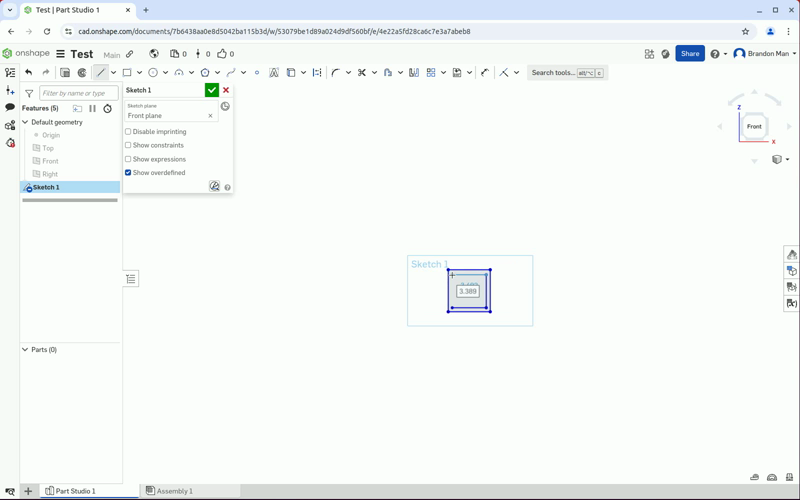
scroll(6)
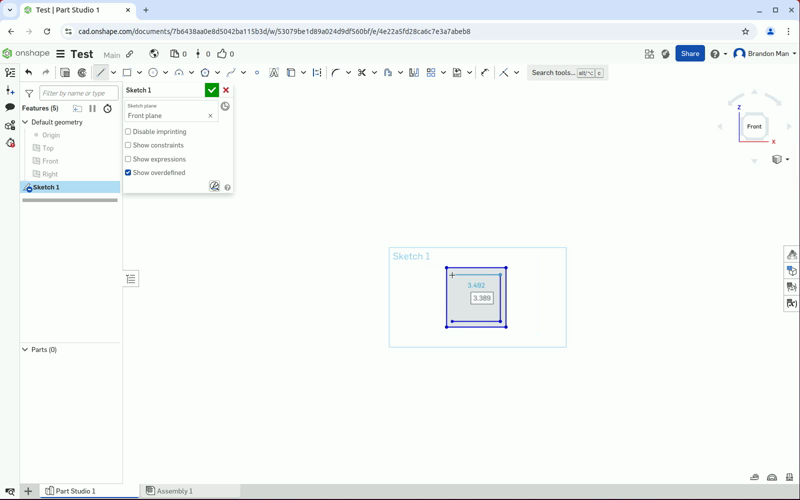
scroll(6)
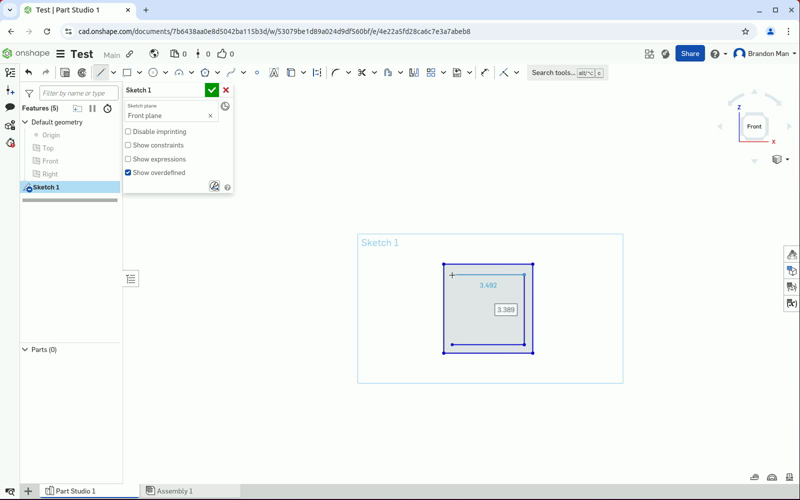
scroll(6)
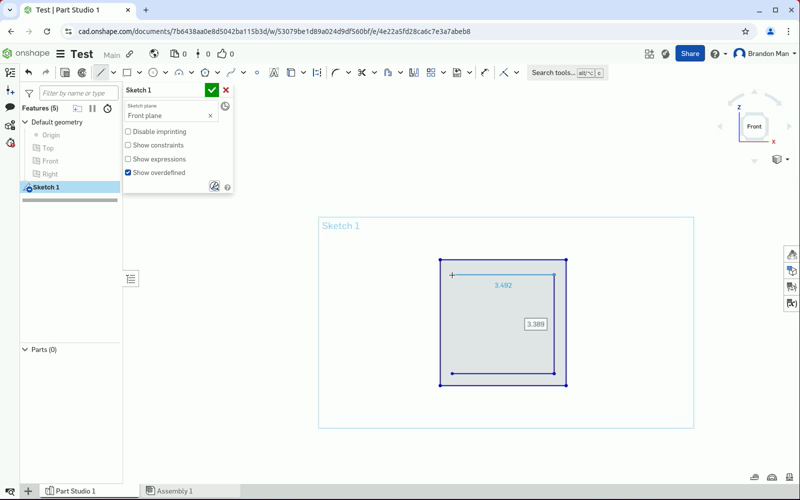
scroll(6)
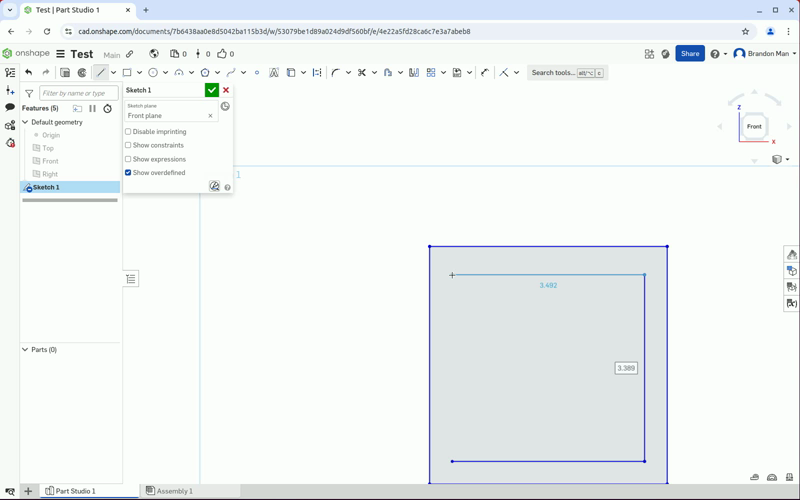
click(452, 274)
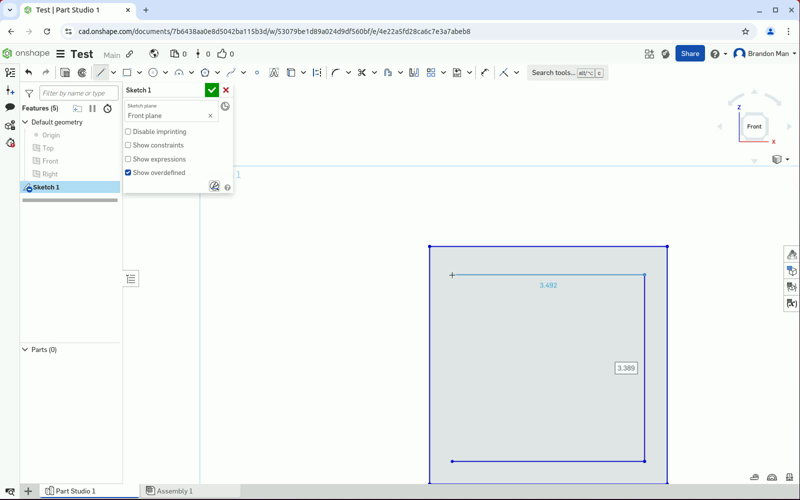
scroll(-6)
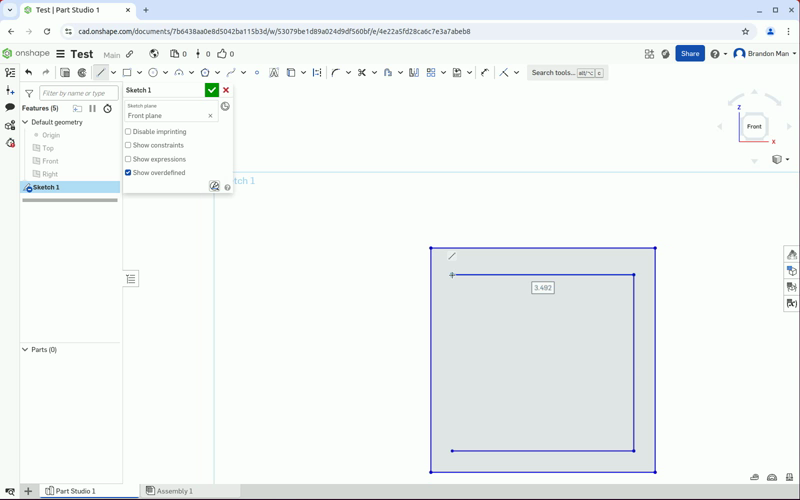
scroll(-6)
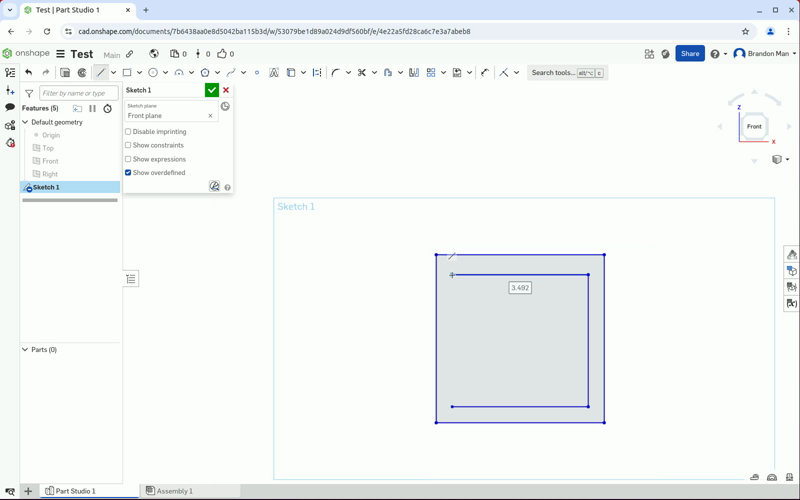
scroll(-6)
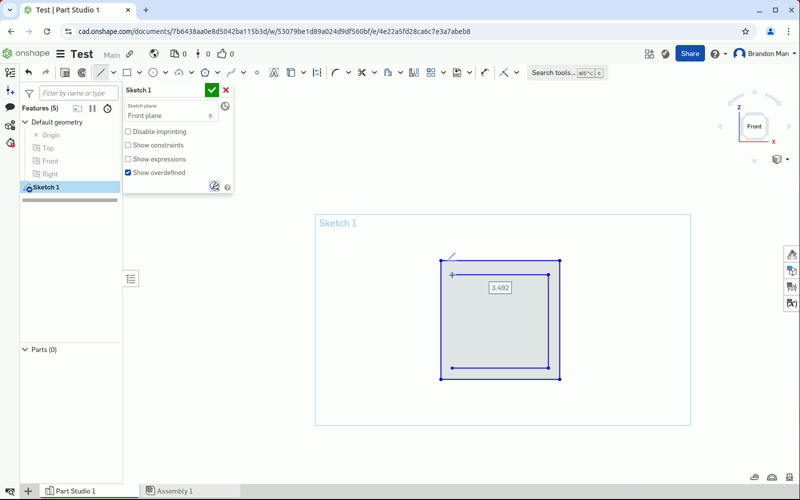
scroll(-6)
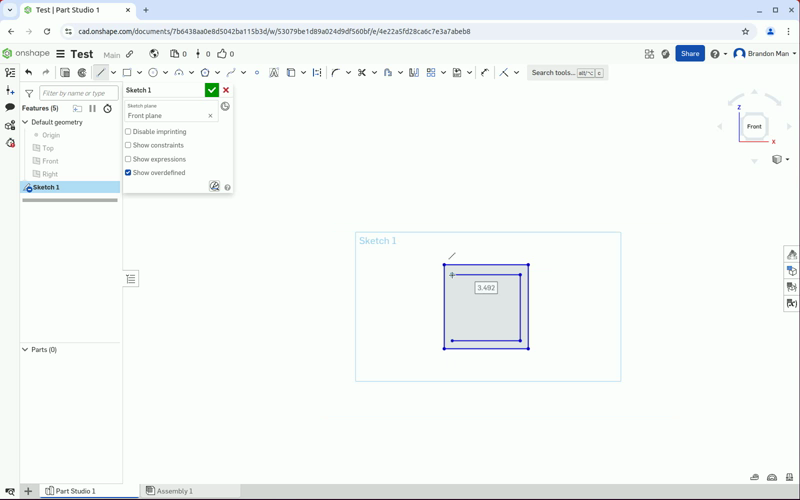
scroll(-6)
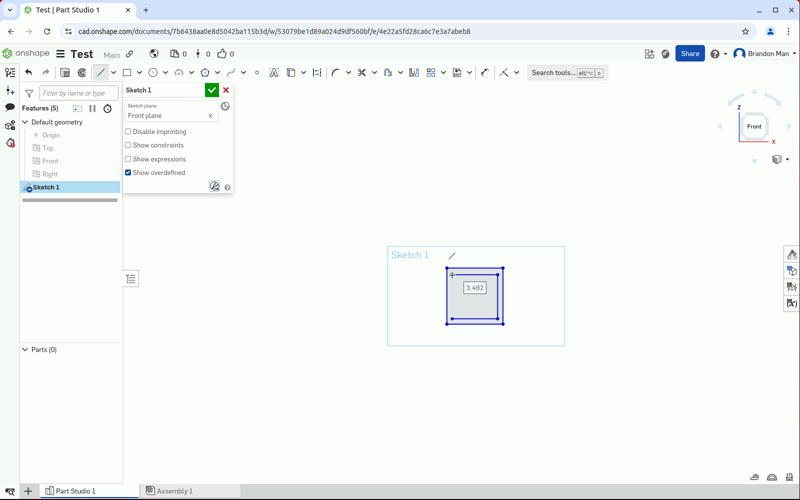
scroll(-6)
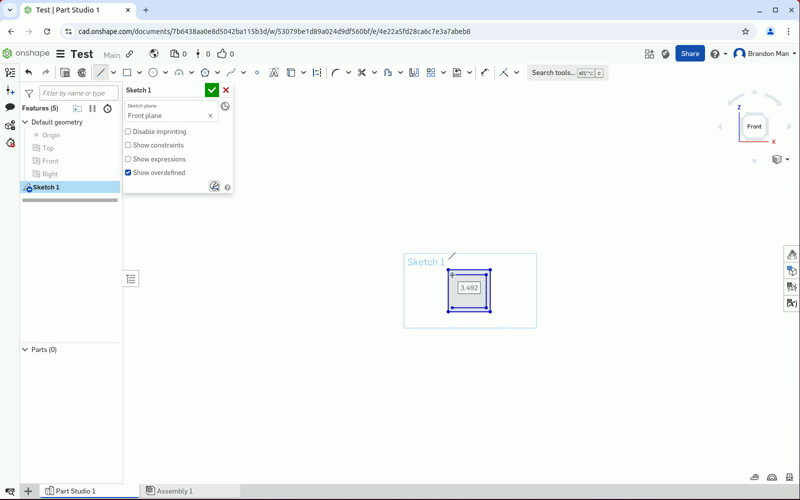
scroll(-6)
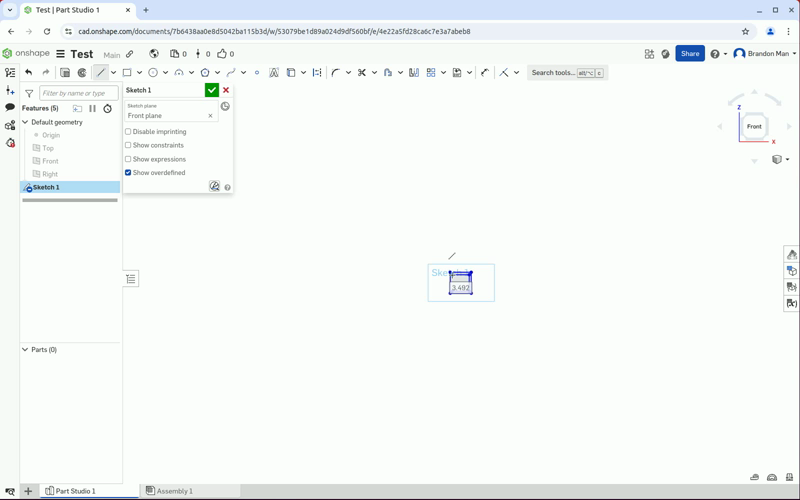
key_up(shift)
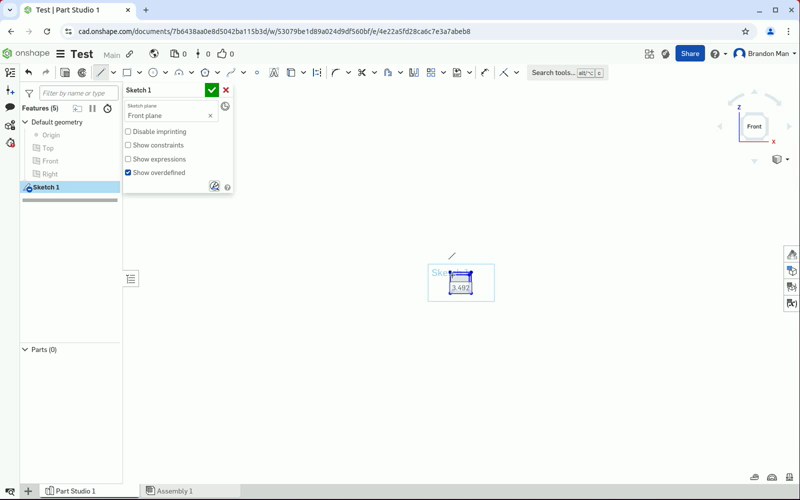
mouse_move(482, 274)
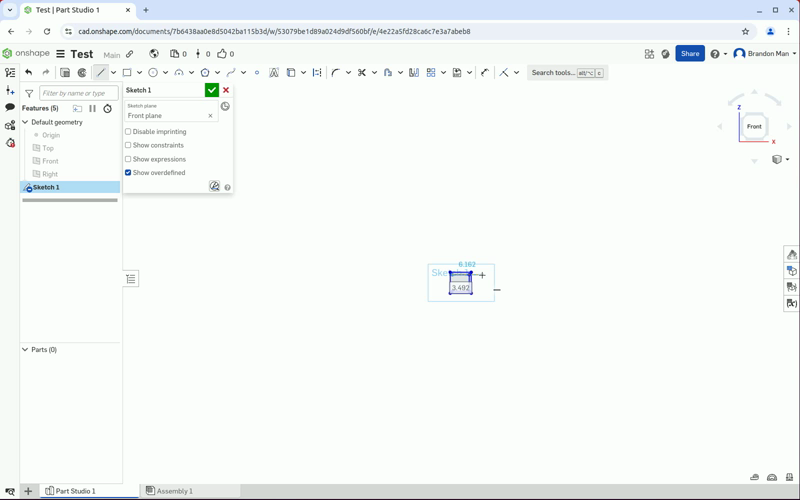
key_down(shift)
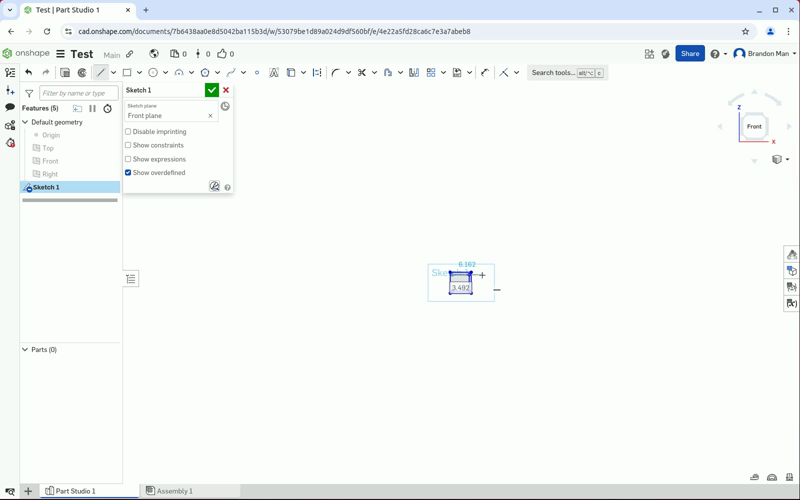
mouse_move(452, 291)
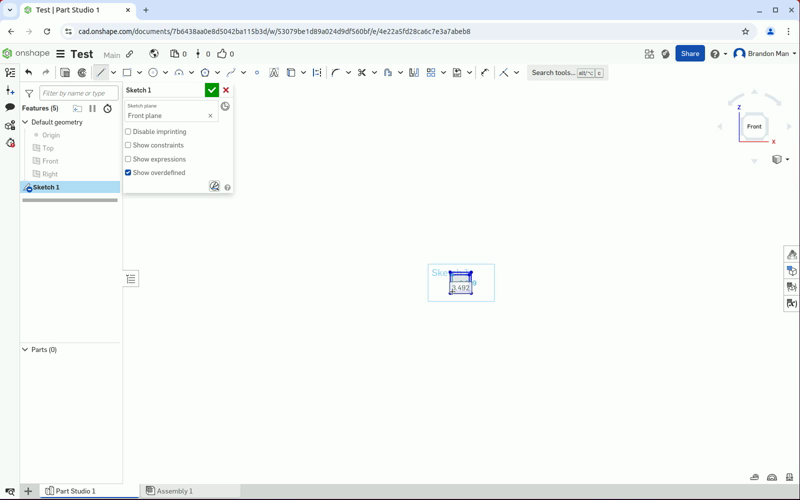
scroll(6)
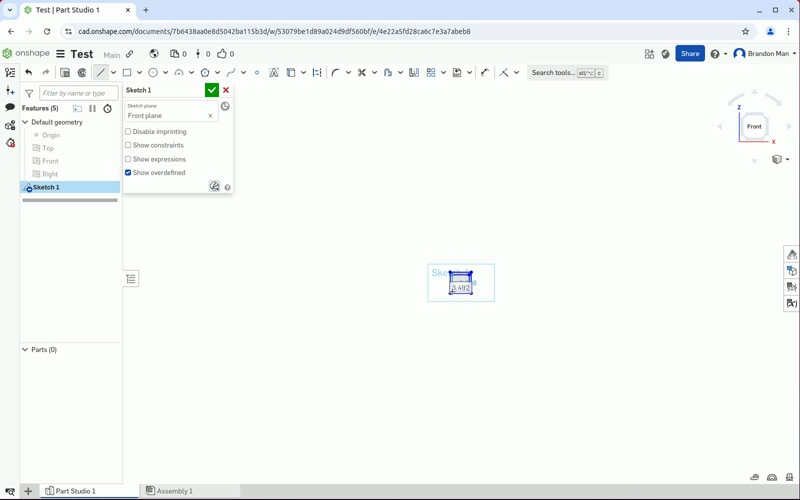
scroll(6)
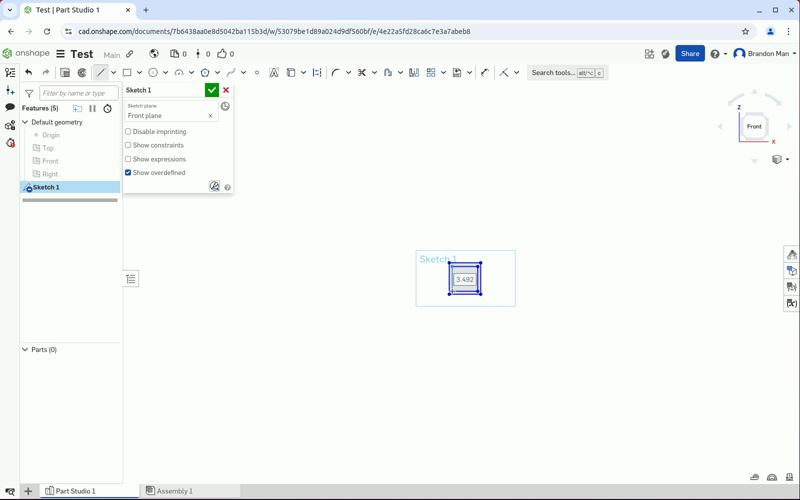
scroll(6)
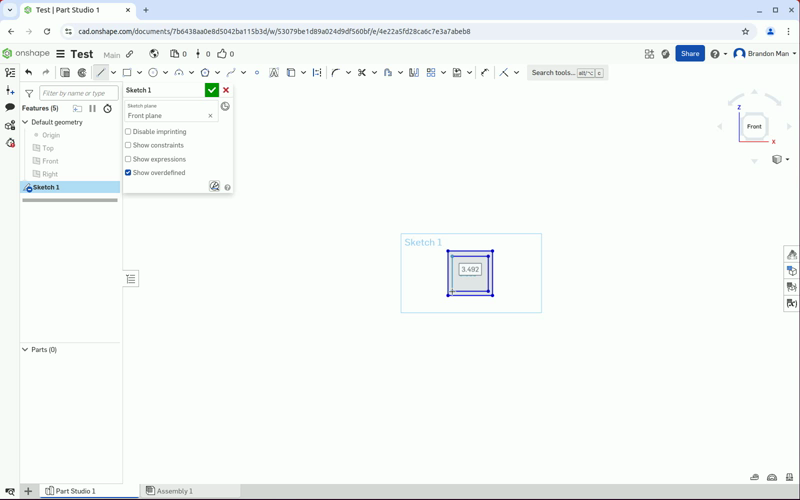
scroll(6)
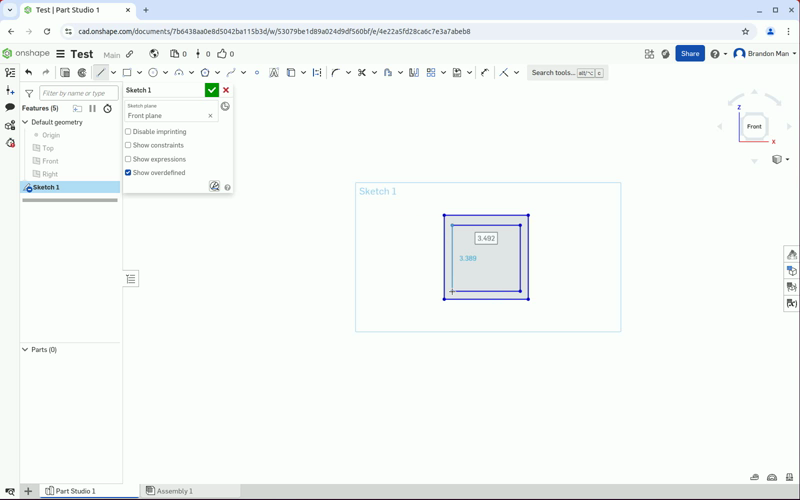
scroll(6)
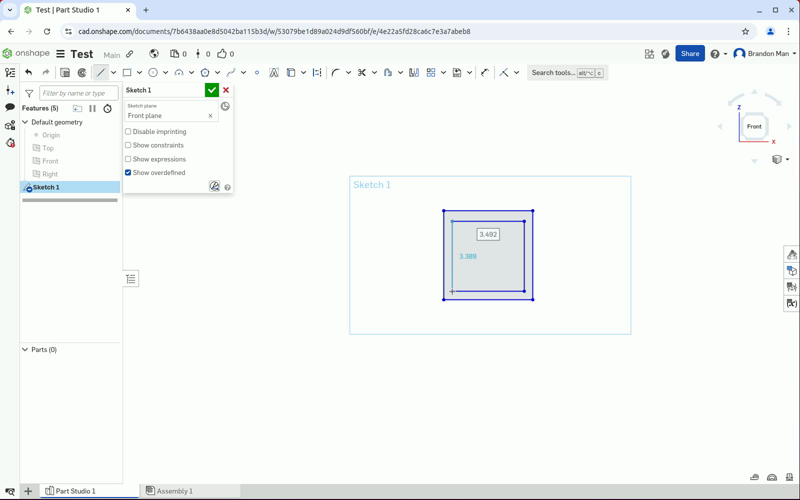
scroll(6)
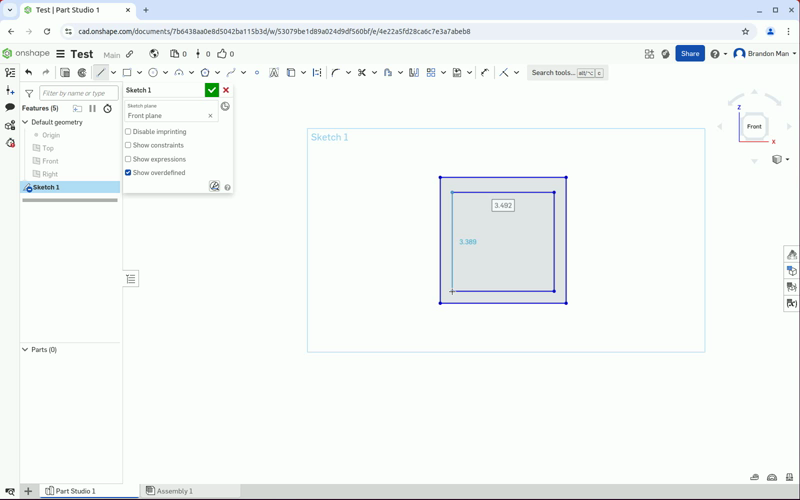
scroll(6)
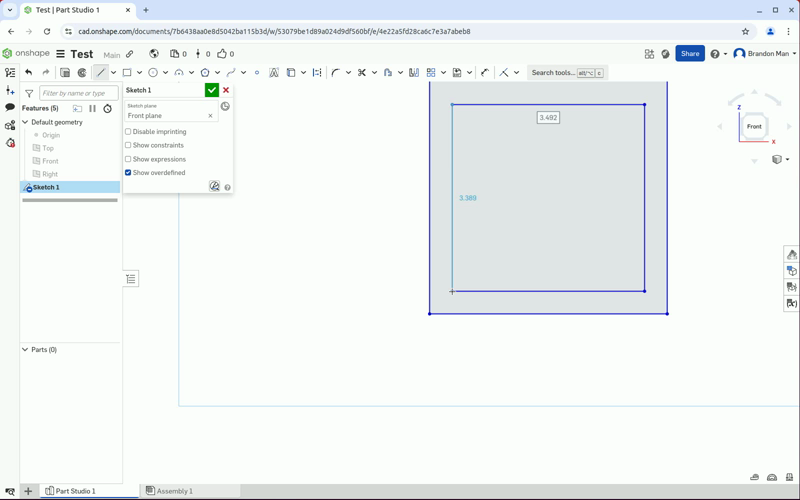
key_up(shift)
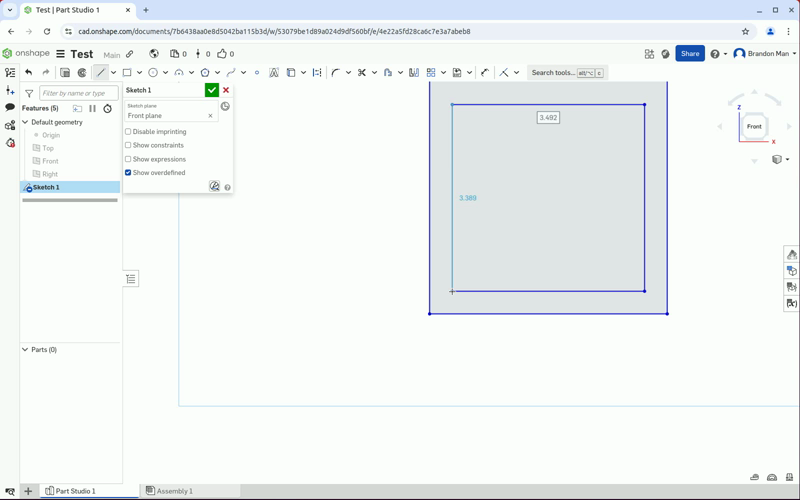
click(452, 291)
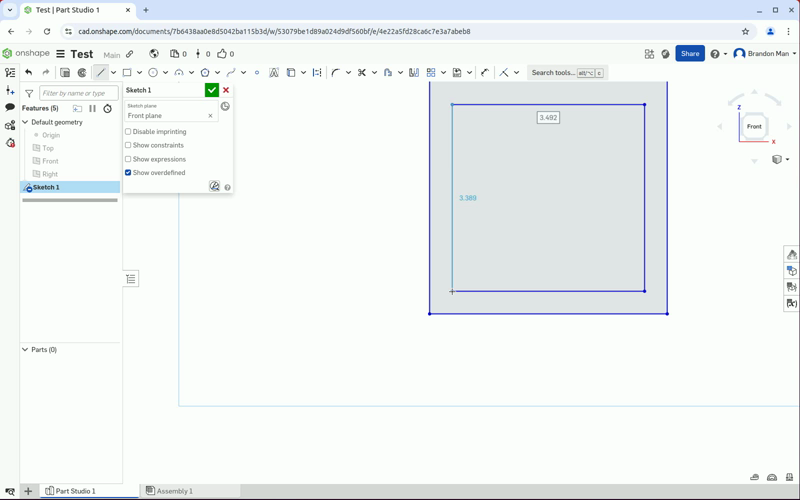
scroll(-6)
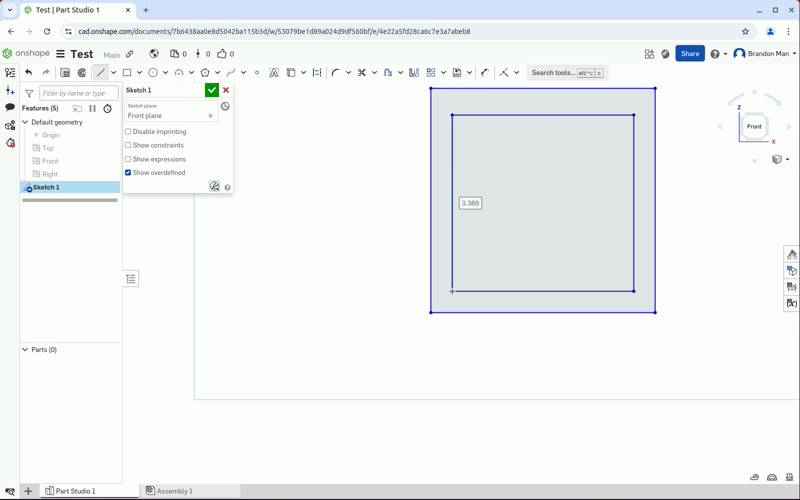
scroll(-6)
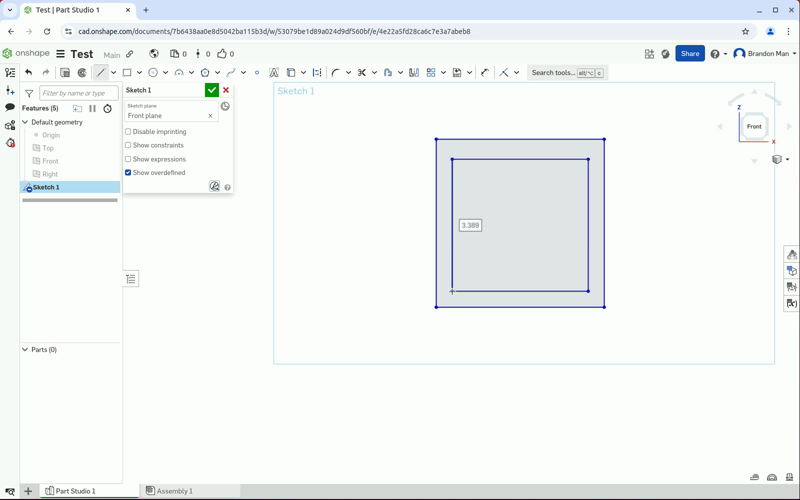
scroll(-6)
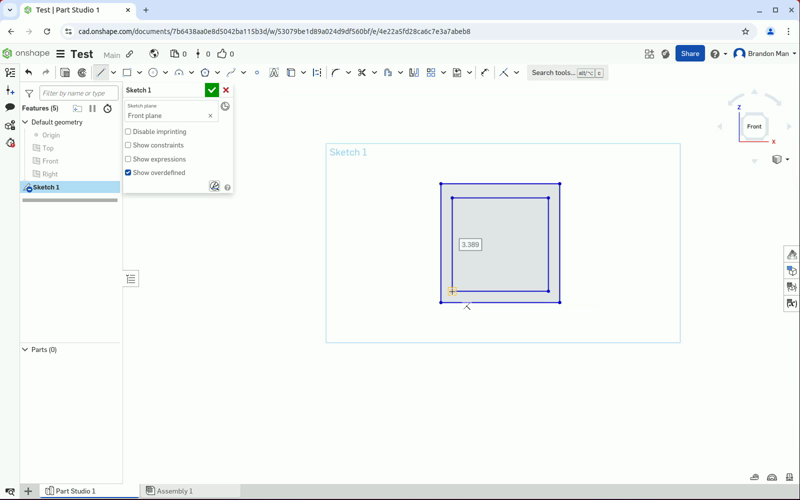
scroll(-6)
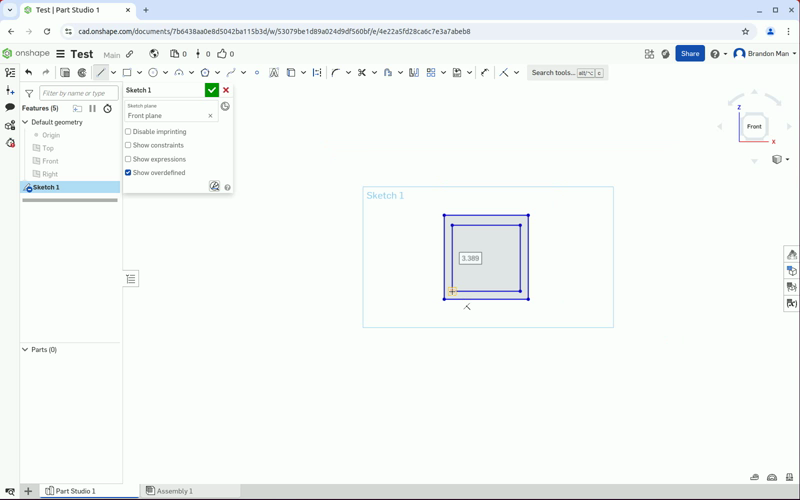
scroll(-6)
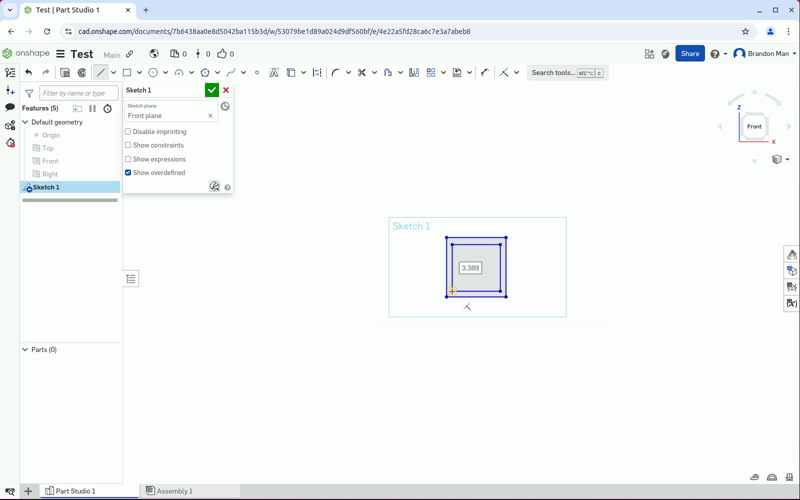
scroll(-6)
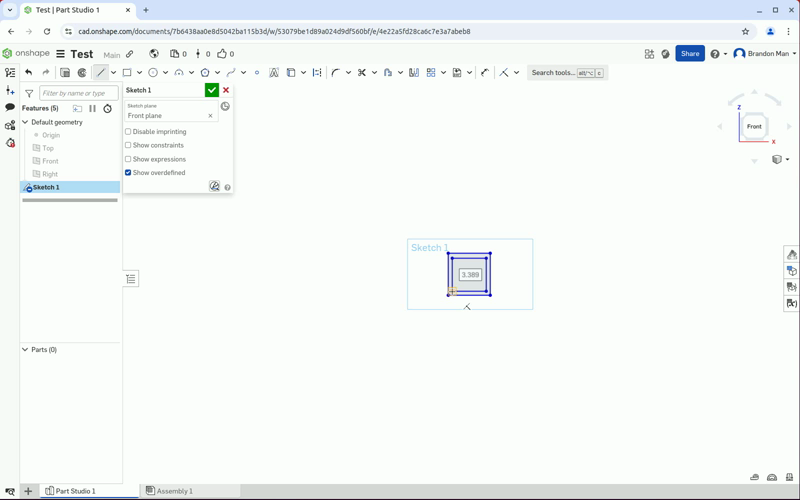
scroll(-6)
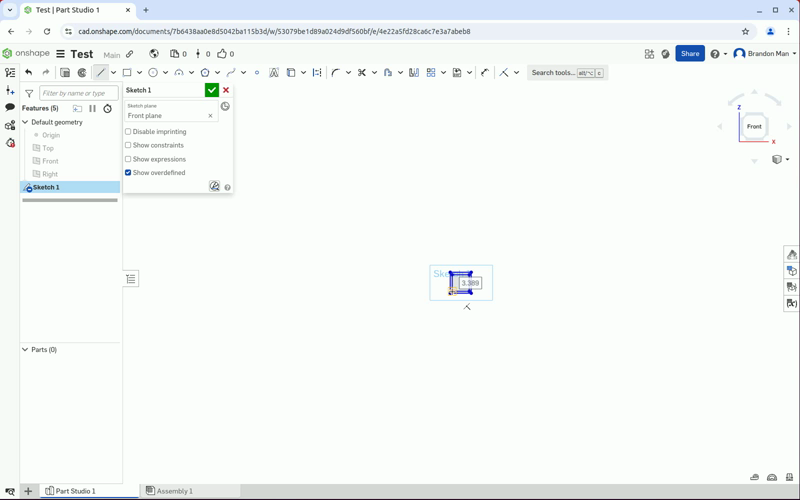
key(esc)
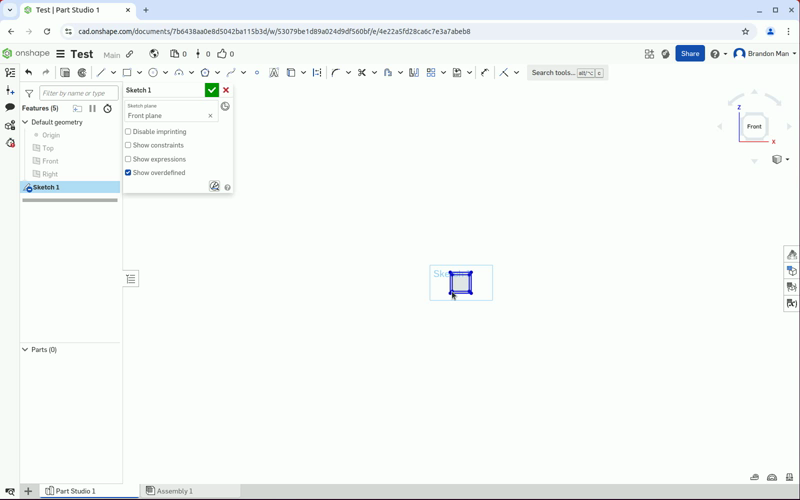
mouse_move(468, 293)
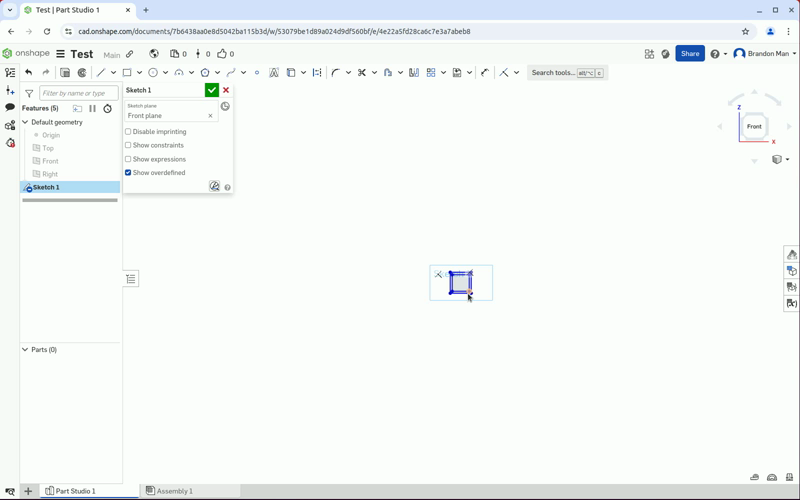
scroll(6)
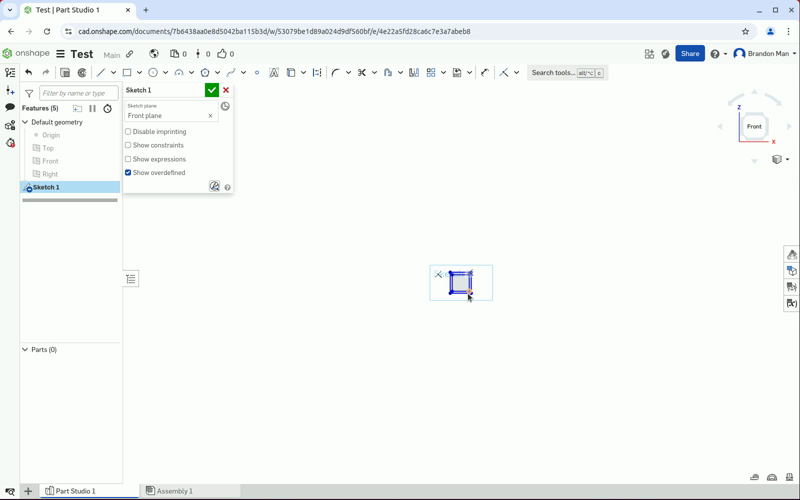
scroll(6)
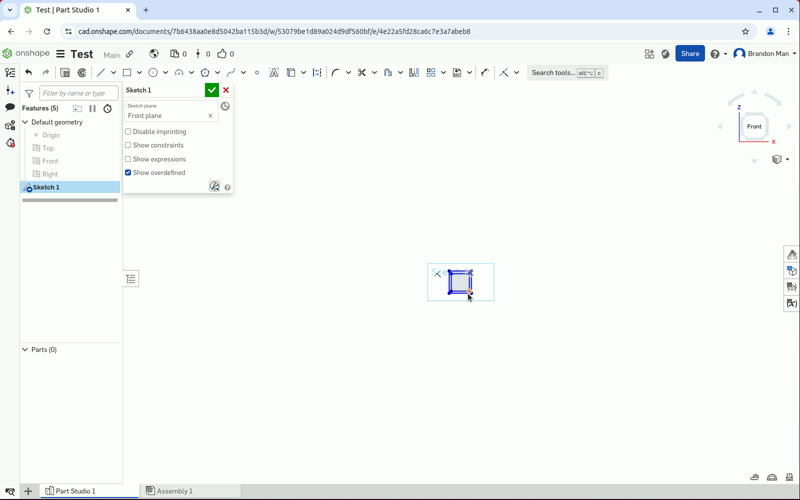
scroll(6)
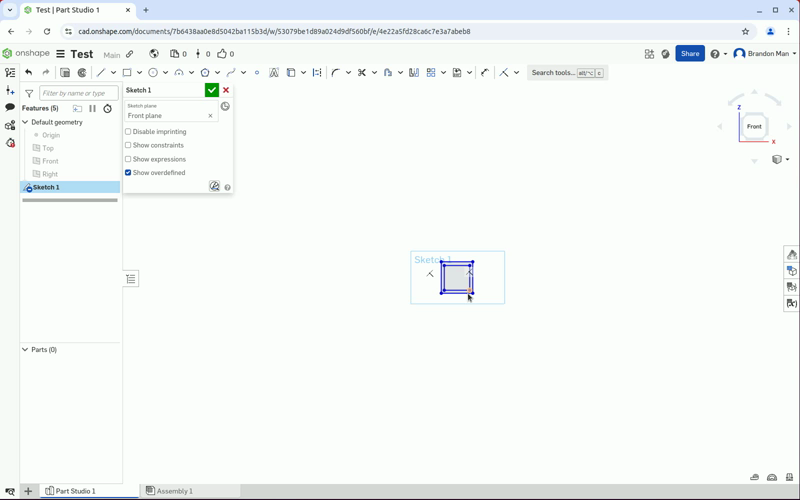
scroll(6)
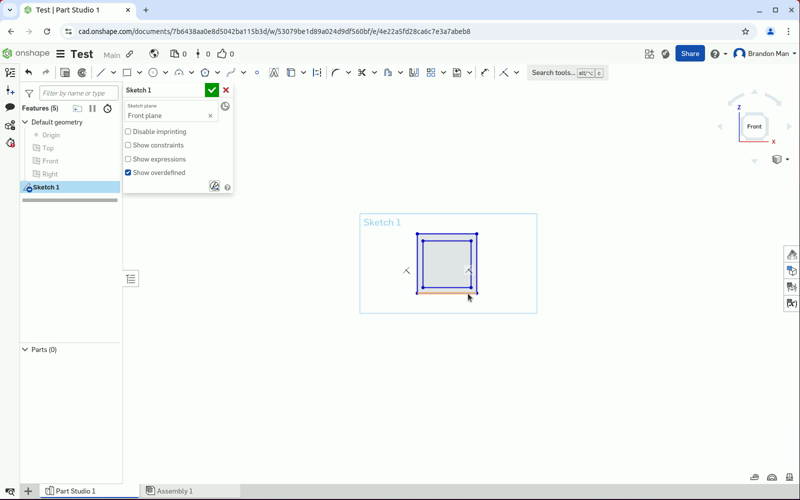
scroll(6)
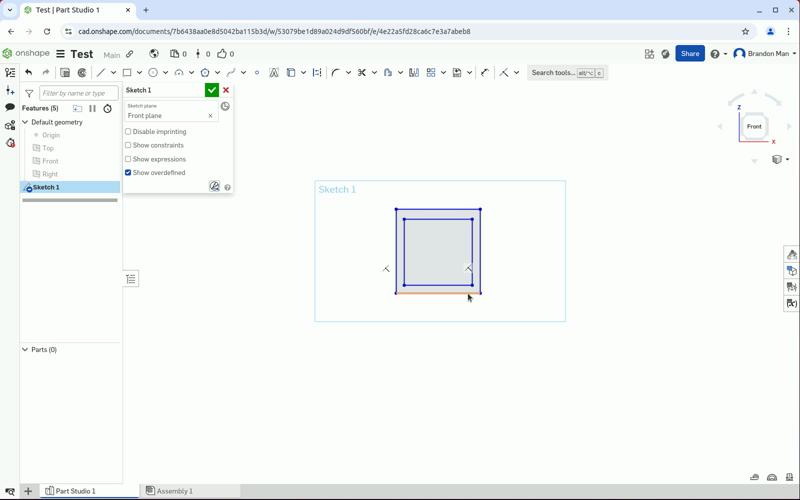
scroll(6)
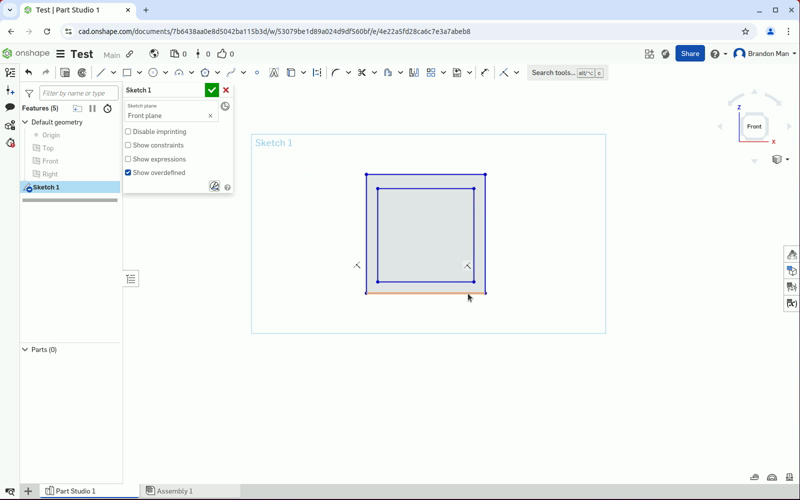
scroll(6)
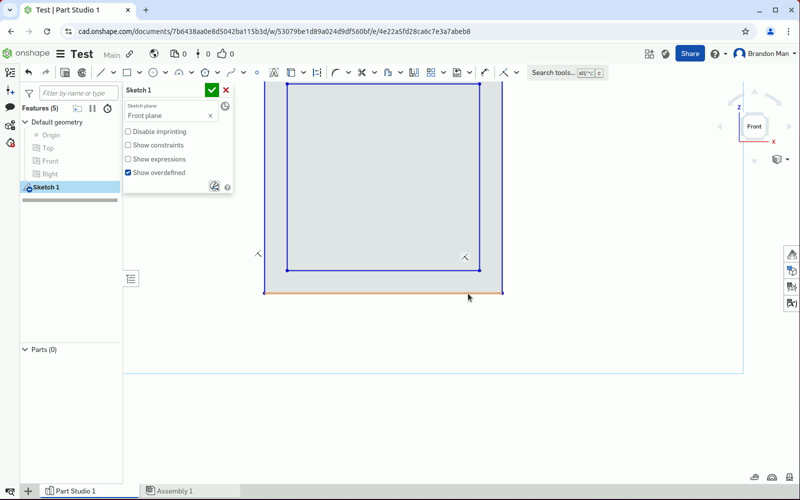
click(468, 293)
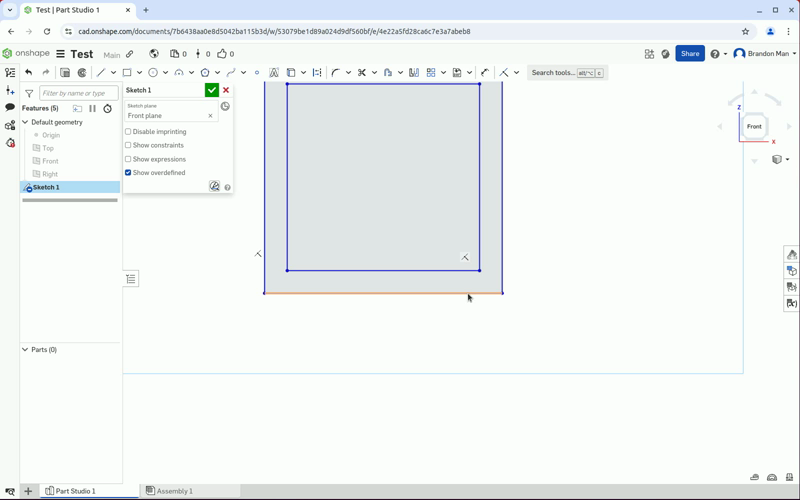
scroll(-6)
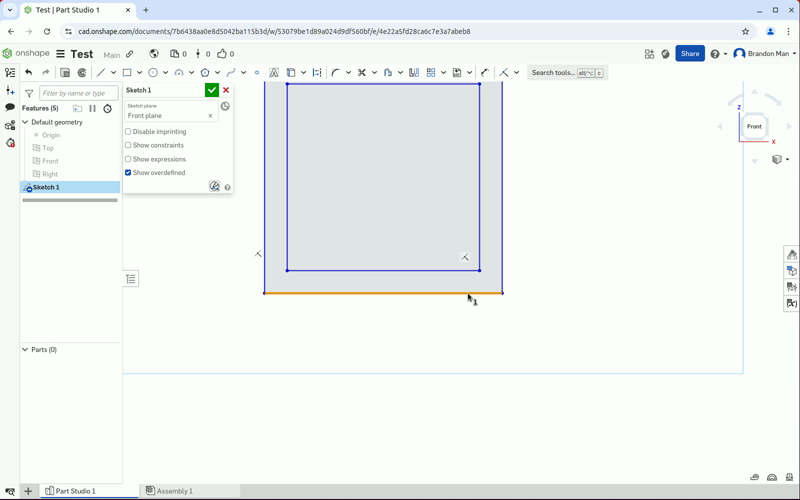
scroll(-6)
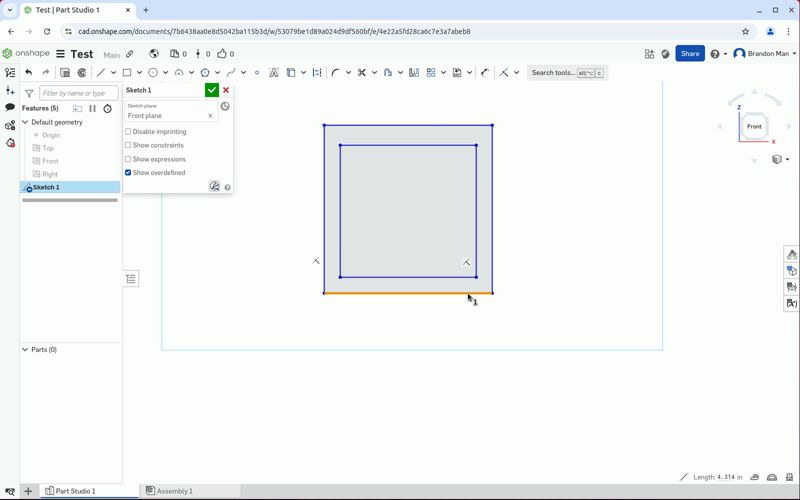
scroll(-6)
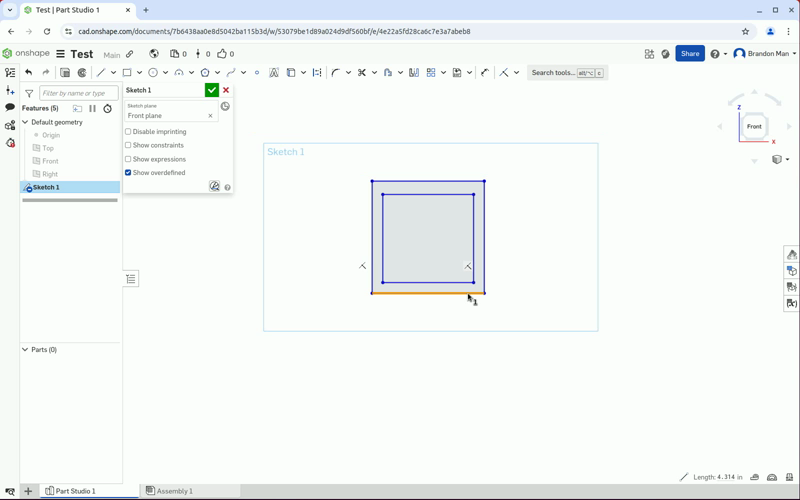
scroll(-6)
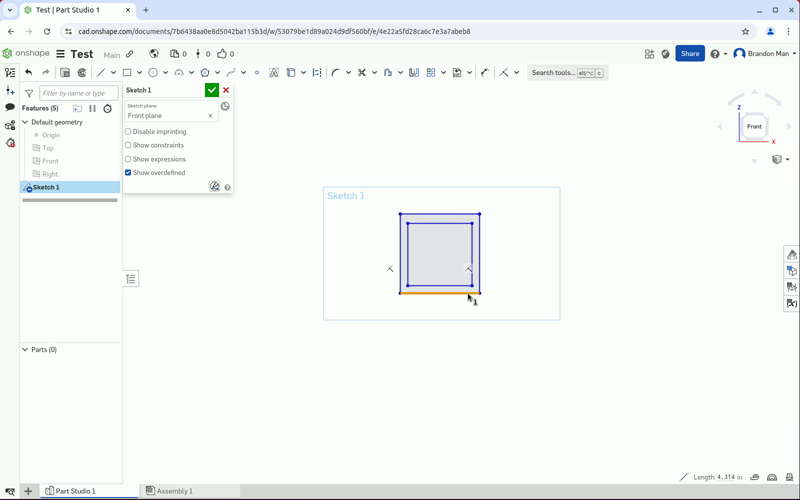
scroll(-6)
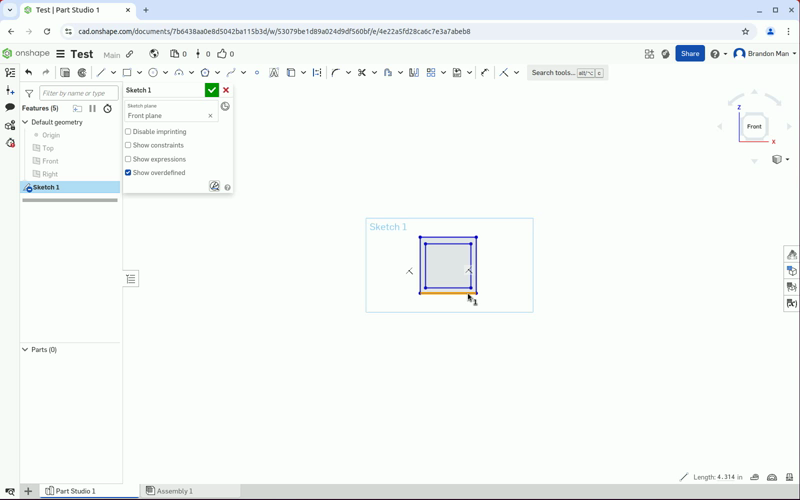
scroll(-6)
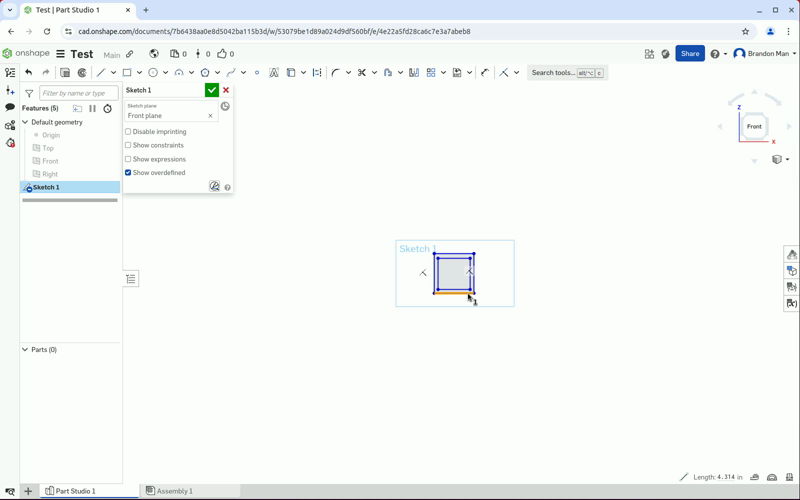
scroll(-6)
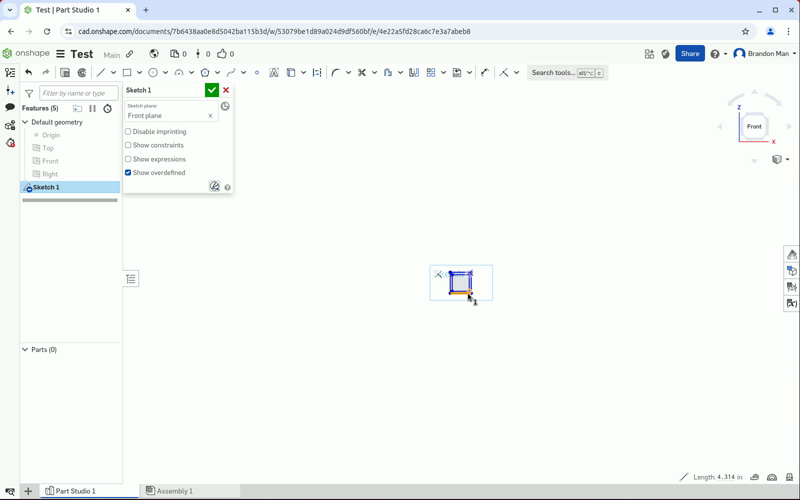
mouse_move(73, 352)
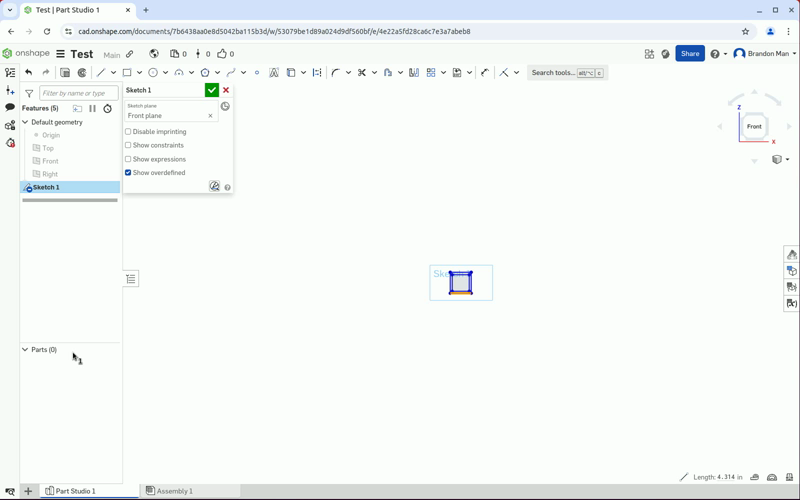
key(shift+y)
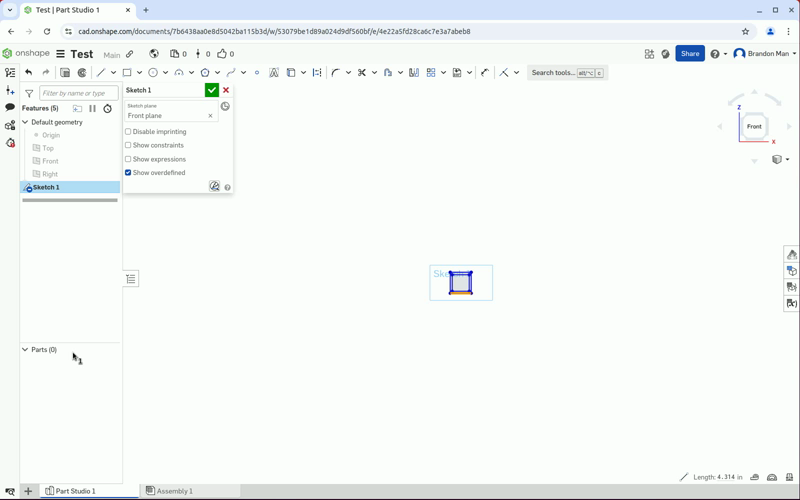
key(shift+e)
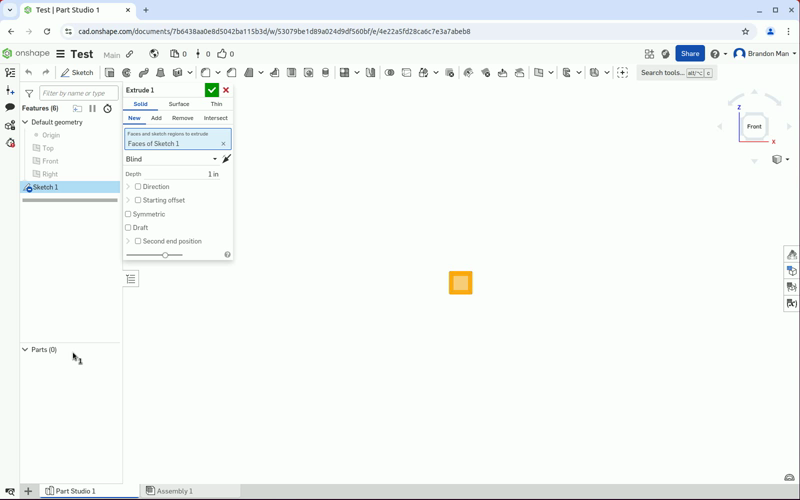
mouse_move(143, 106)
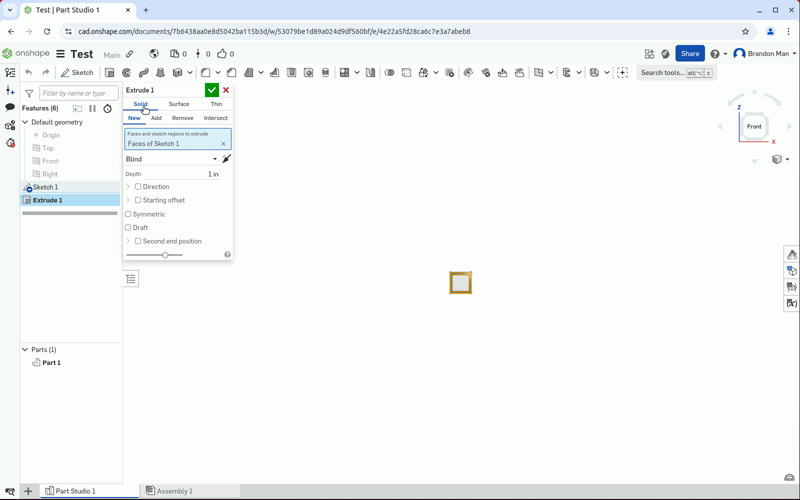
click(143, 106)
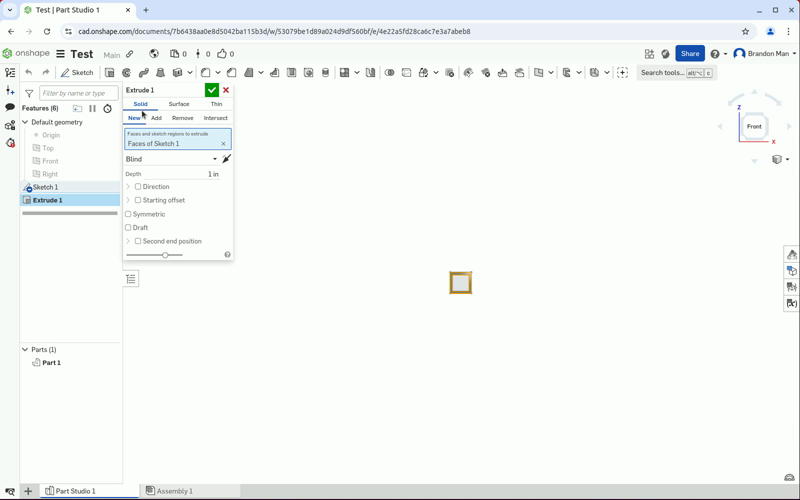
mouse_move(137, 120)
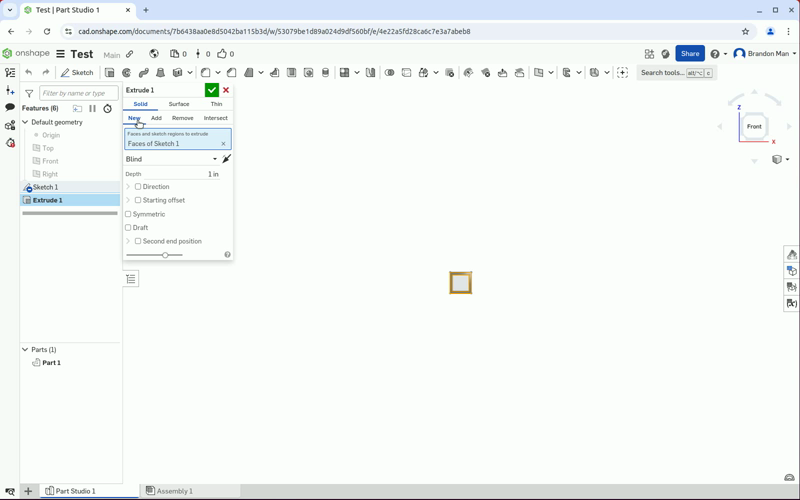
click(137, 120)
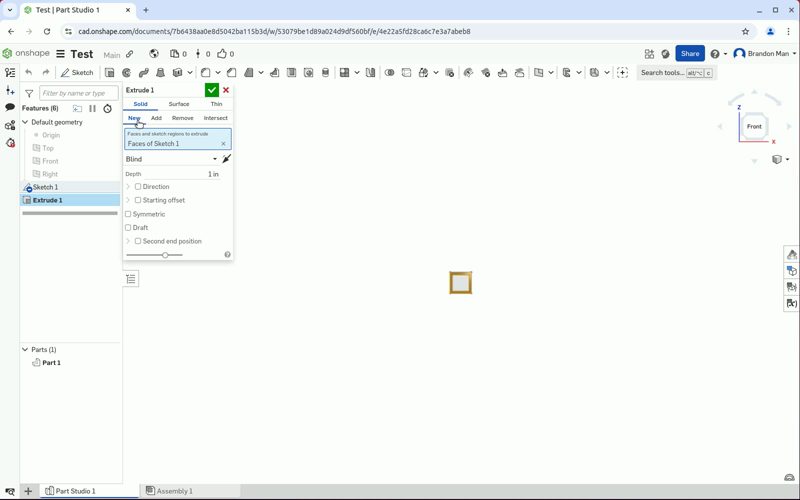
key(tab, 4)
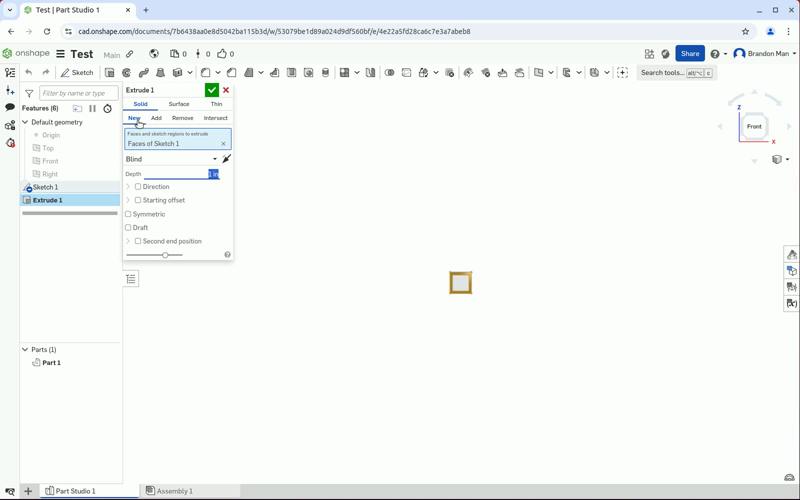
text(23.108)
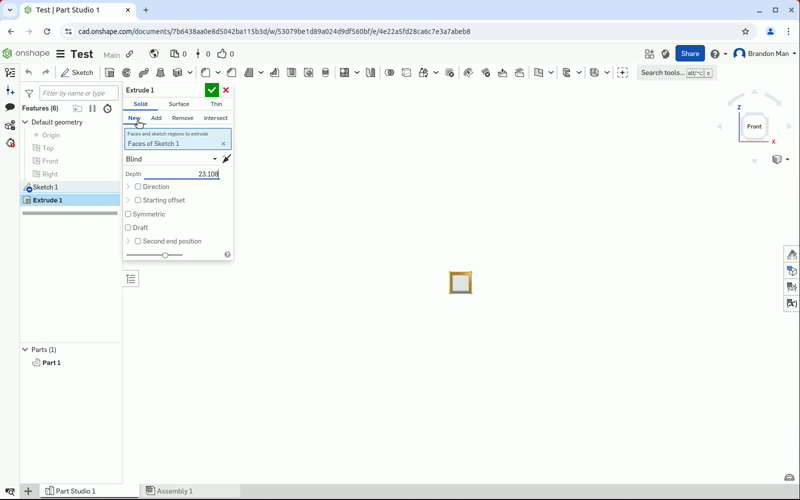
key(enter)
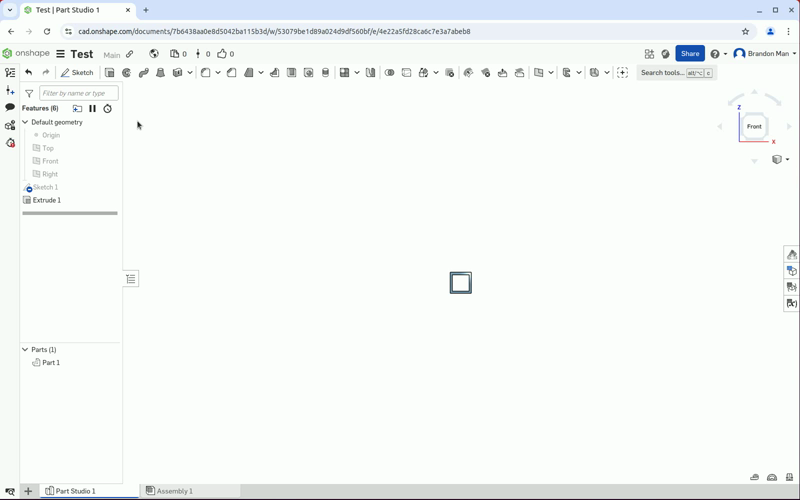
key(shift+h)
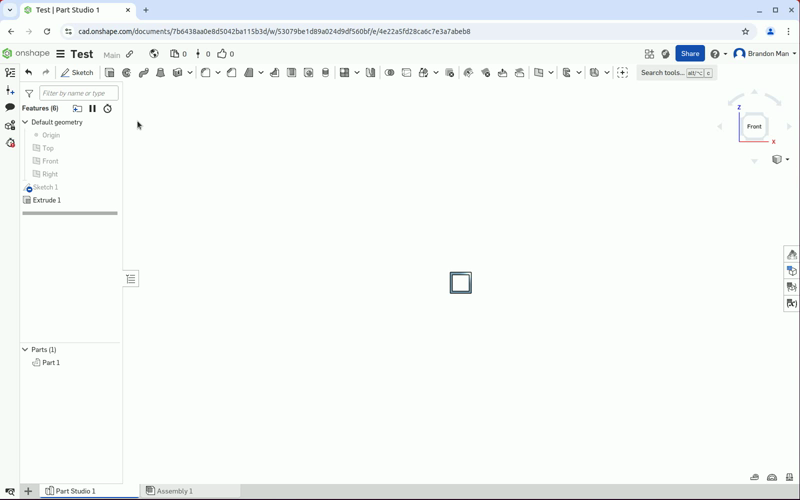
key(shift+h)
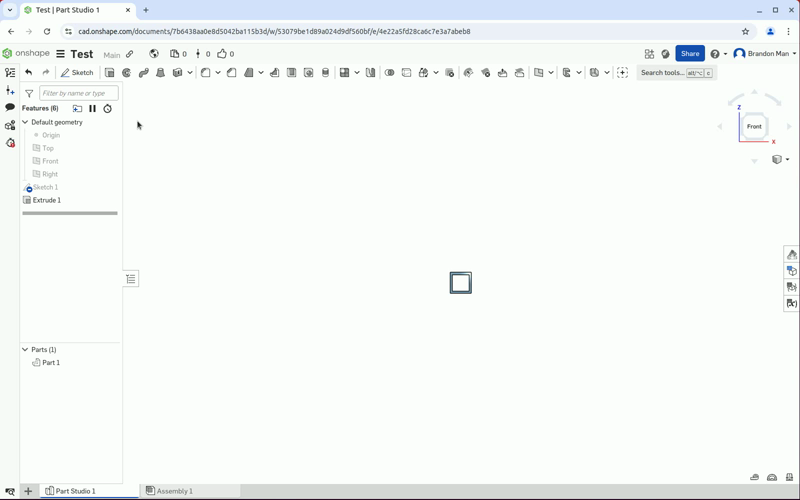
mouse_move(73, 189)
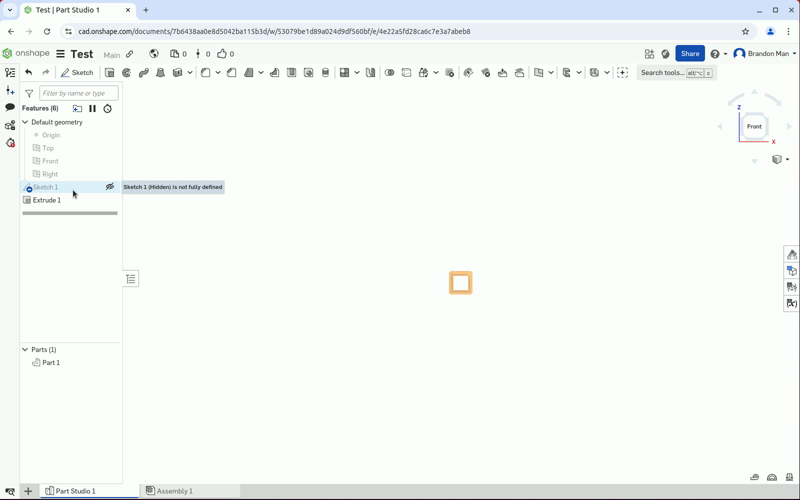
click(73, 189)
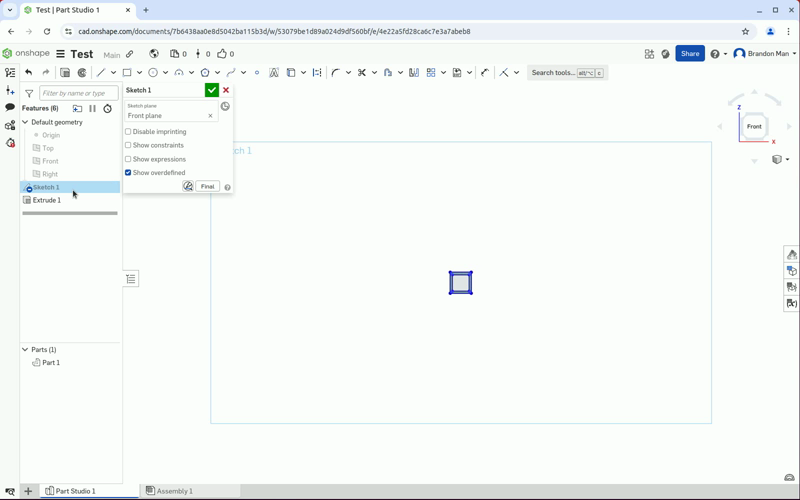
mouse_move(229, 92)
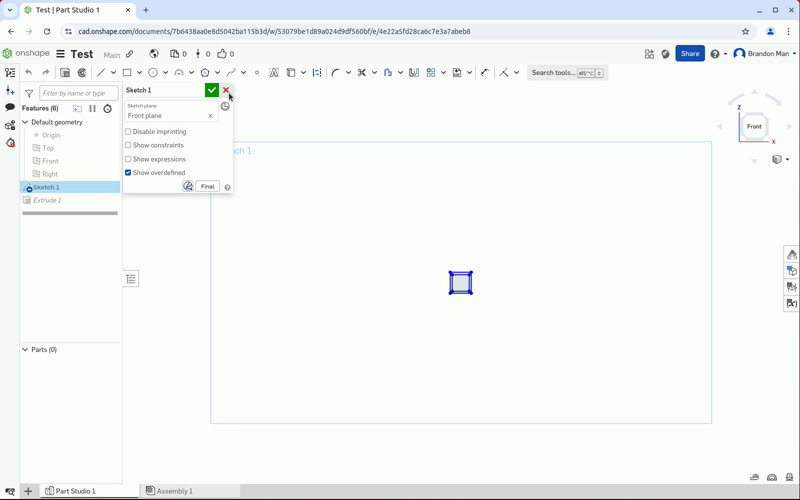
click(229, 92)
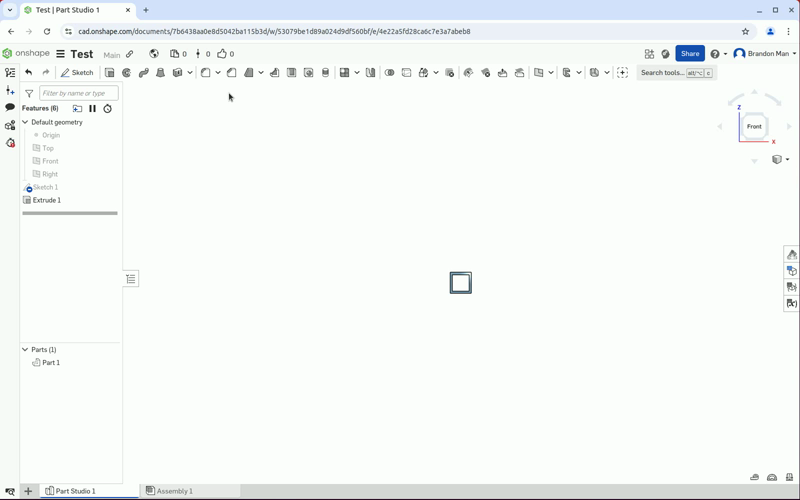
mouse_move(73, 352)
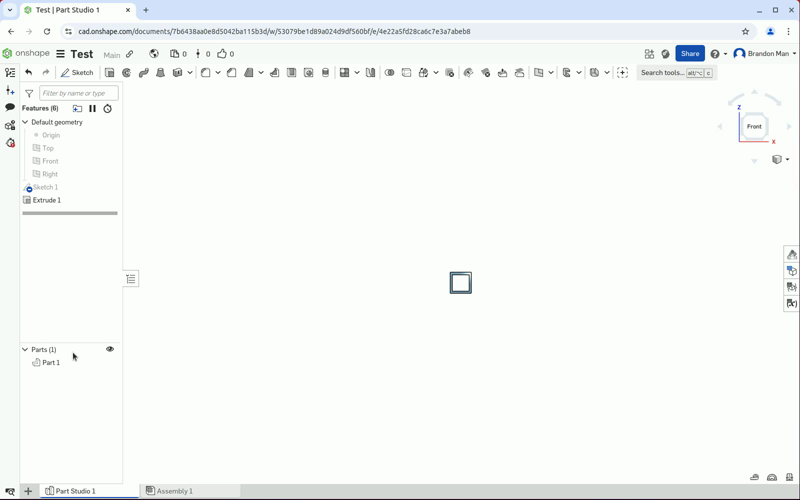
key(y)
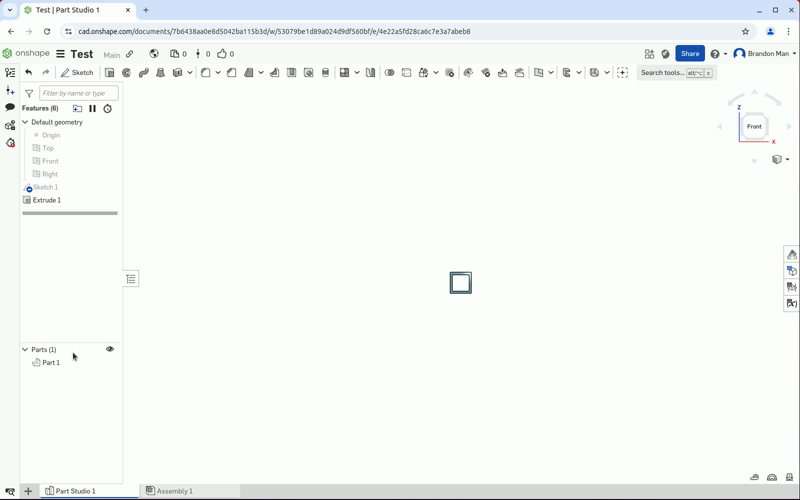
key(shift+p)
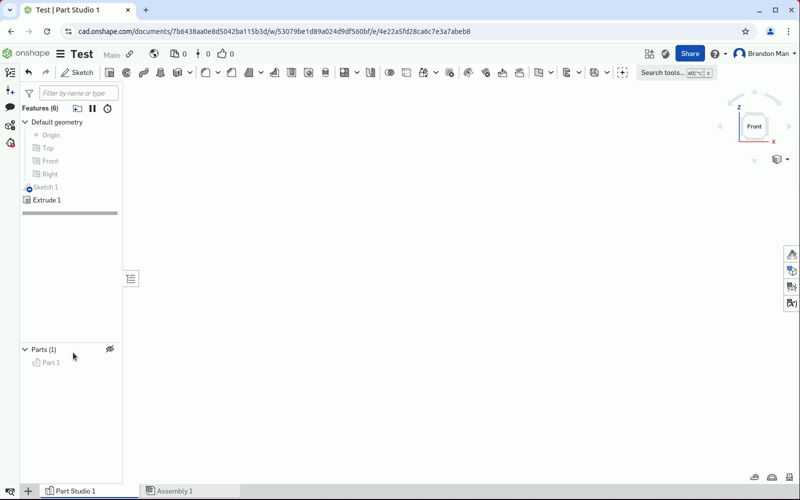
key(space)
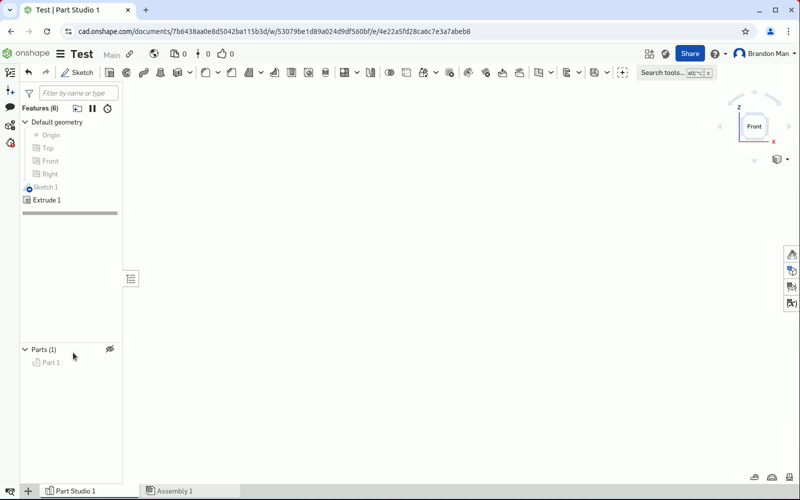
key_down(shift)
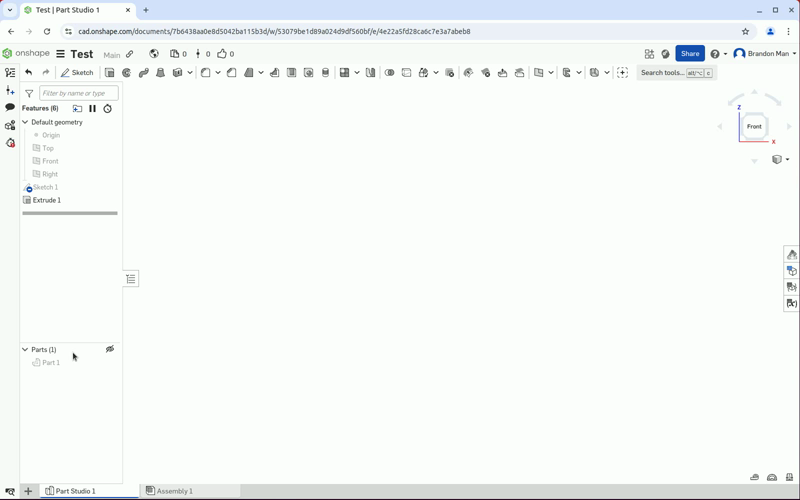
key(left)
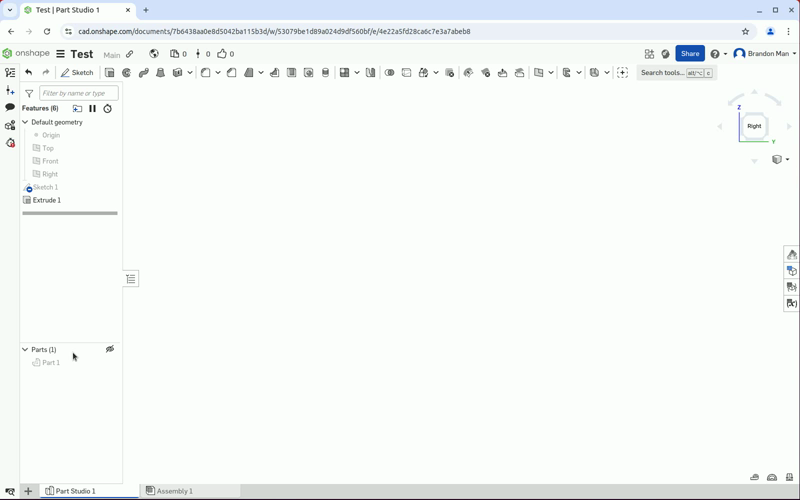
key_up(shift)
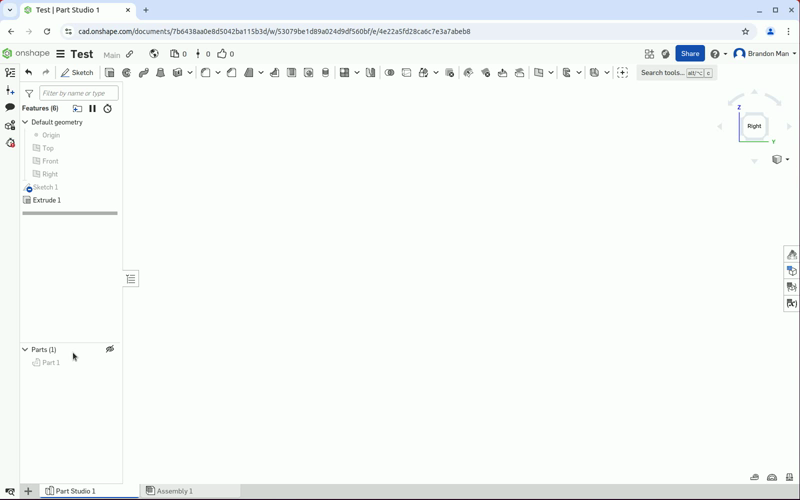
mouse_move(73, 352)
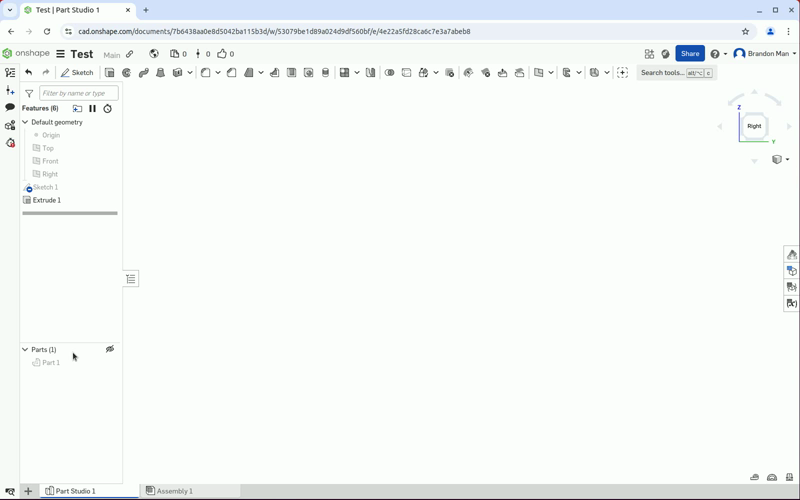
key(shift+y)
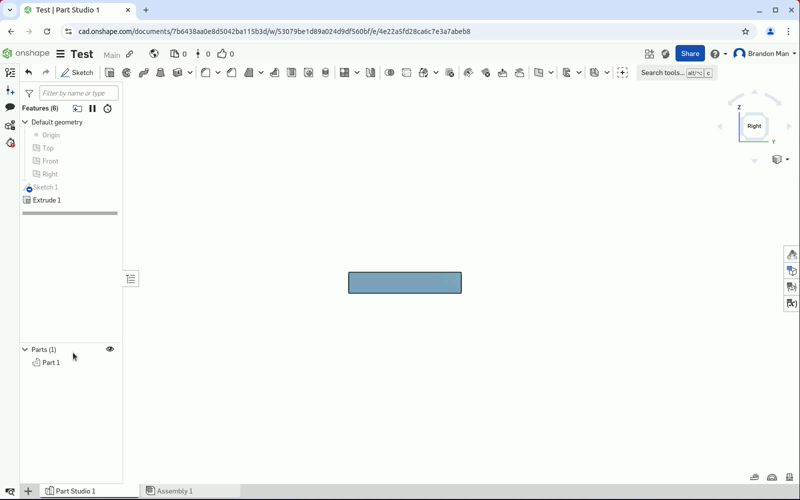
mouse_move(541, 75)
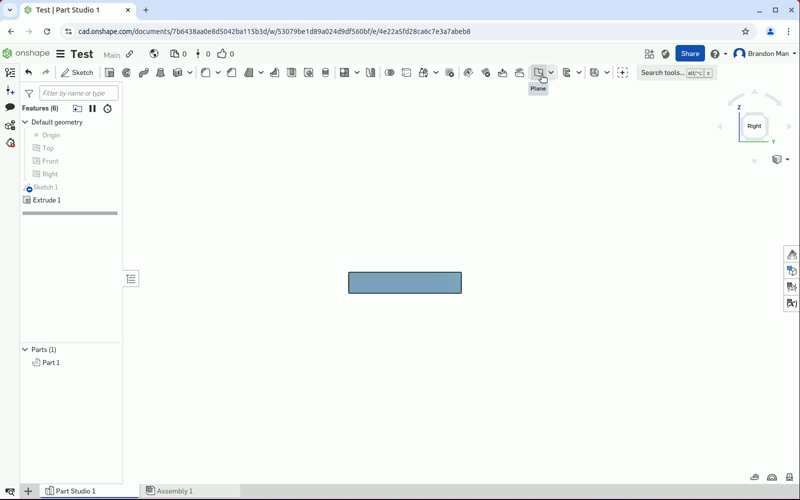
click(541, 75)
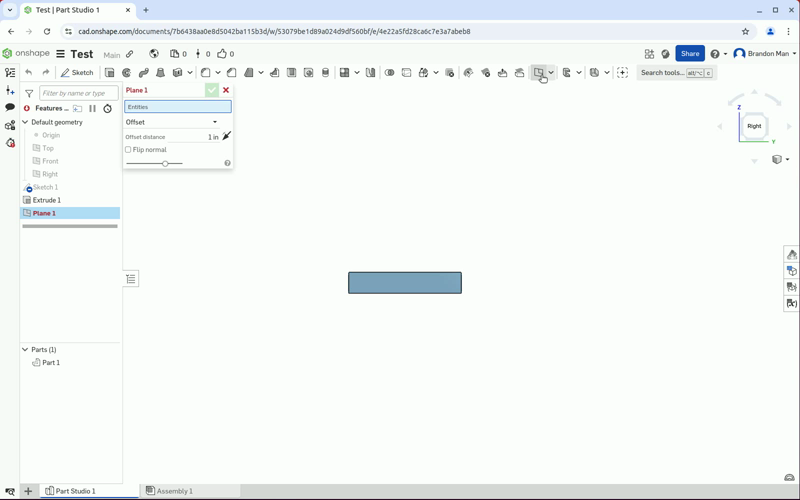
mouse_move(73, 176)
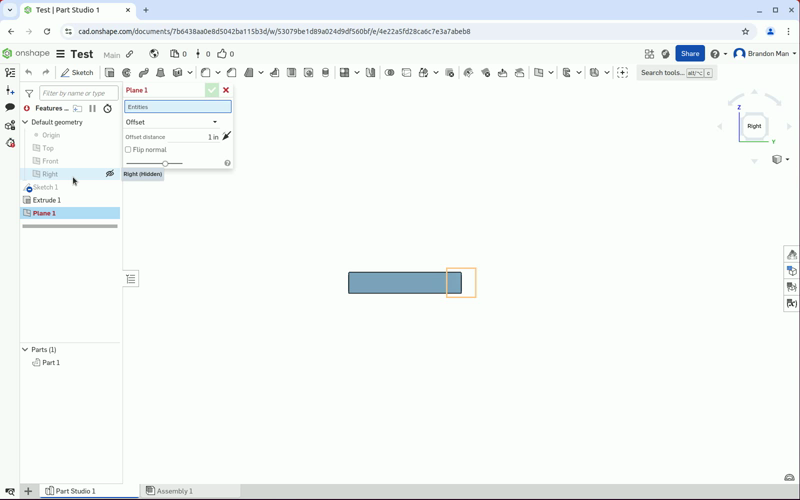
click(73, 176)
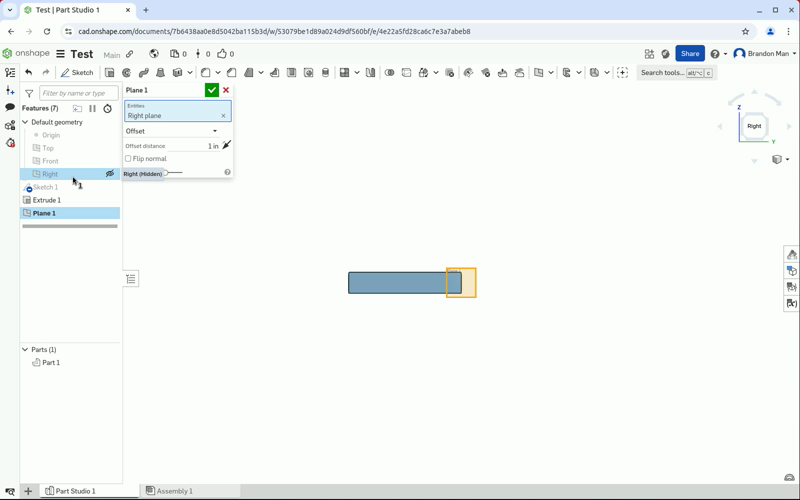
key(tab, 2)
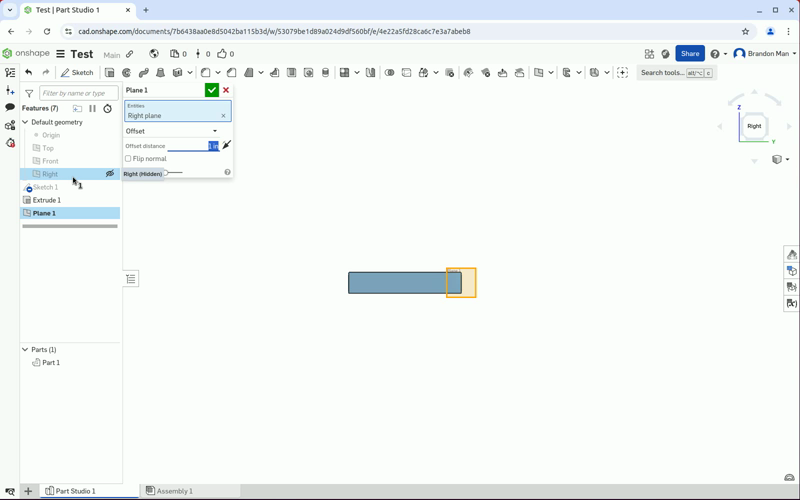
text(2.157)
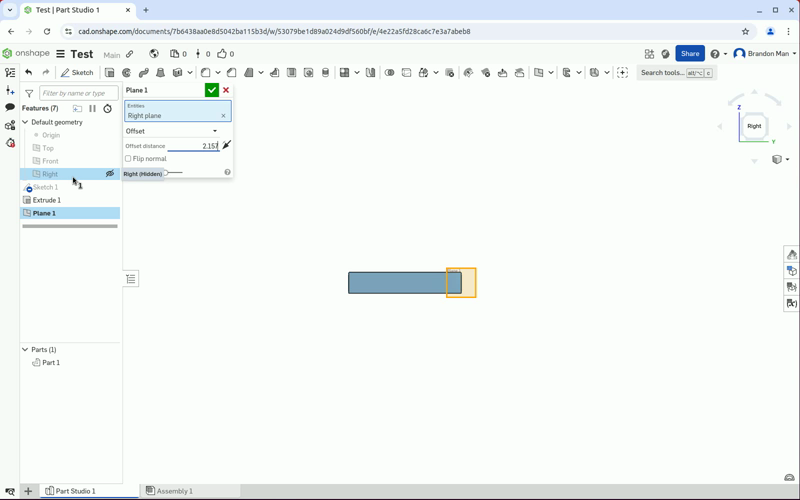
key(enter, 2)
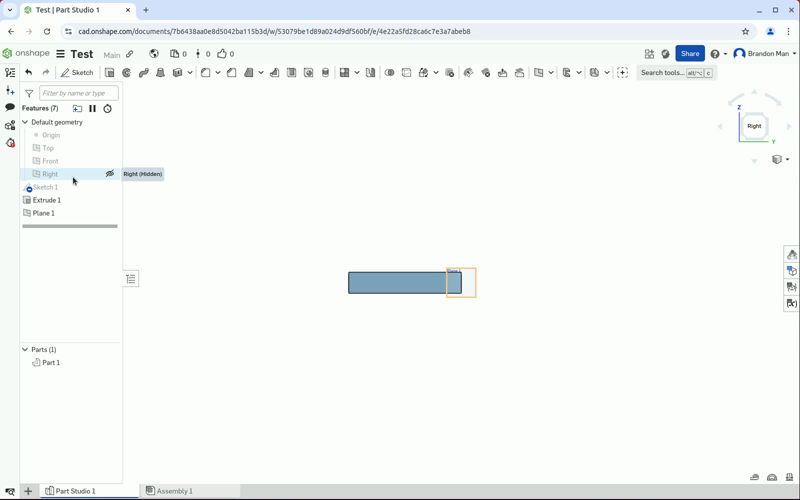
key(shift+s)
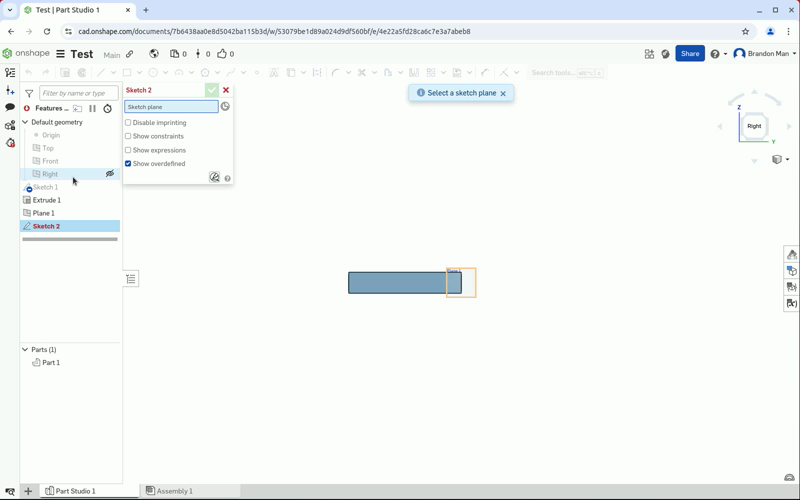
mouse_move(73, 215)
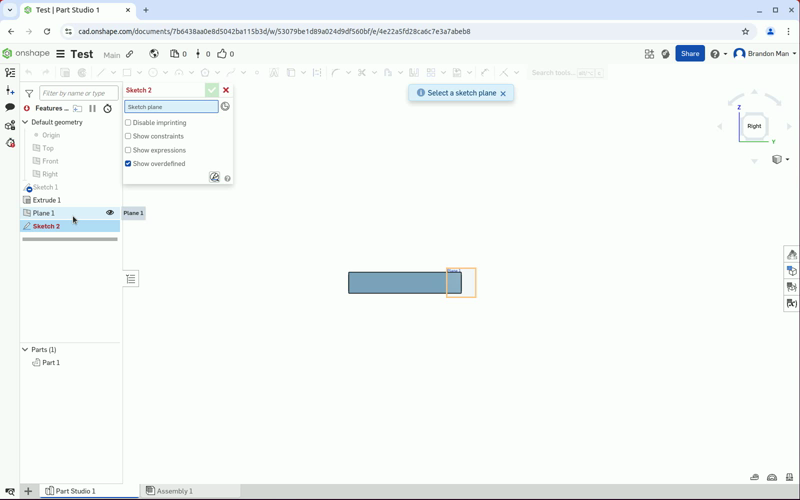
click(73, 215)
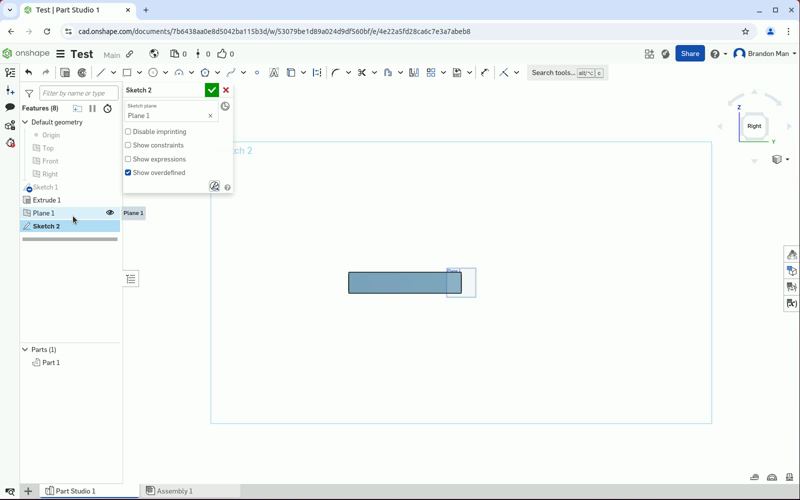
mouse_move(73, 352)
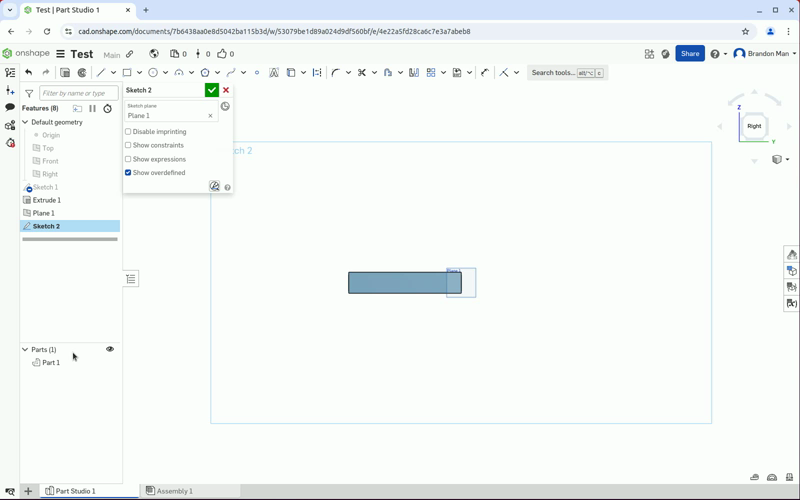
key(y)
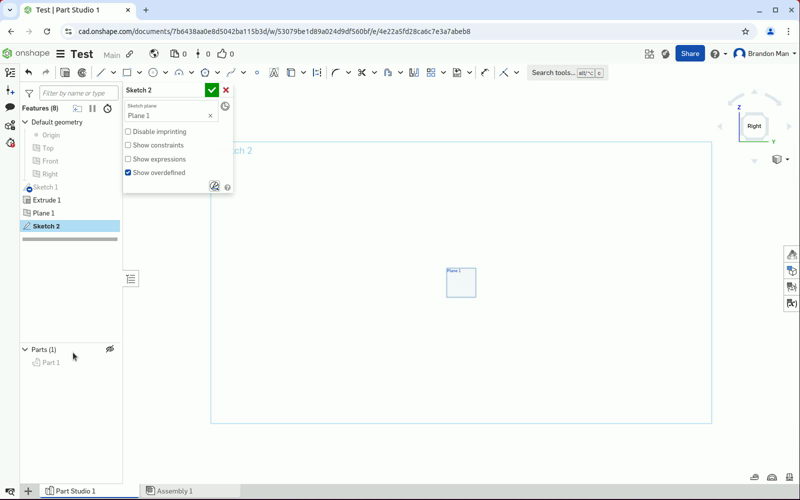
key(c)
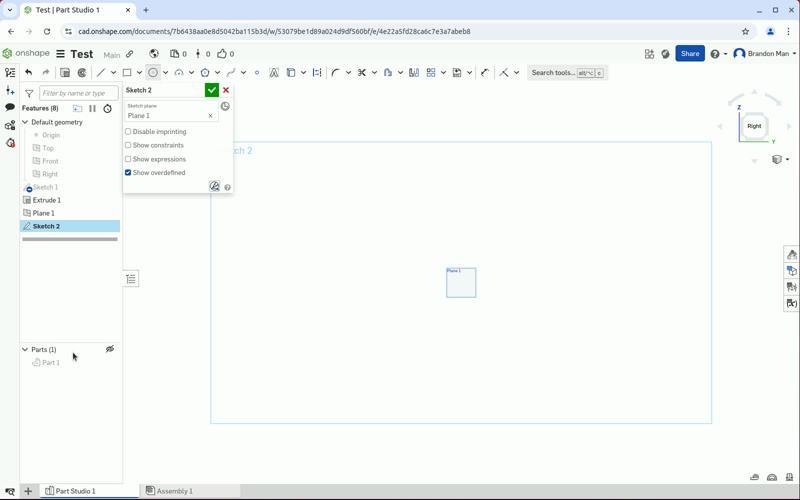
key_down(shift)
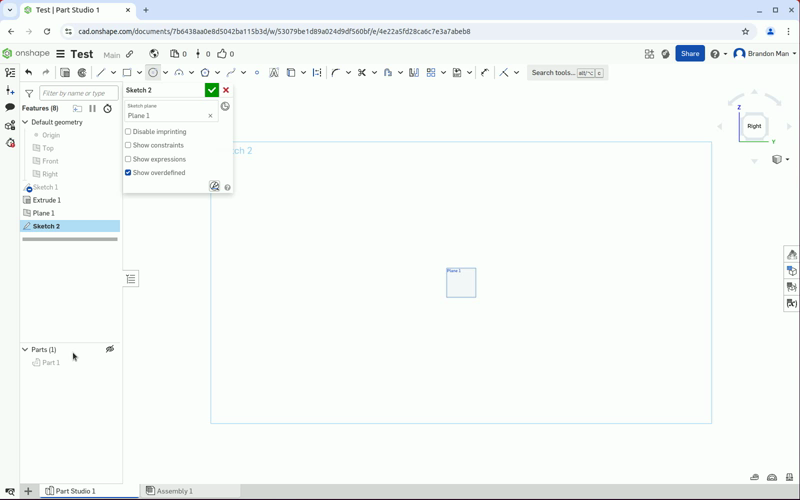
mouse_move(358, 282)
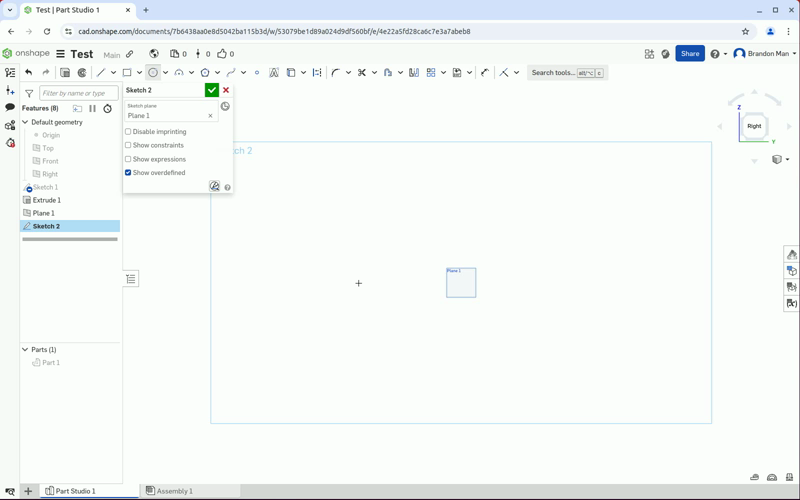
click(358, 282)
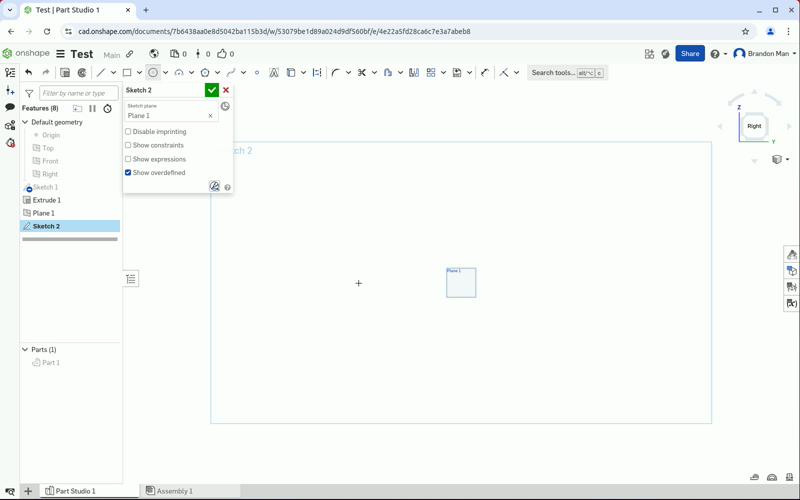
key_up(shift)
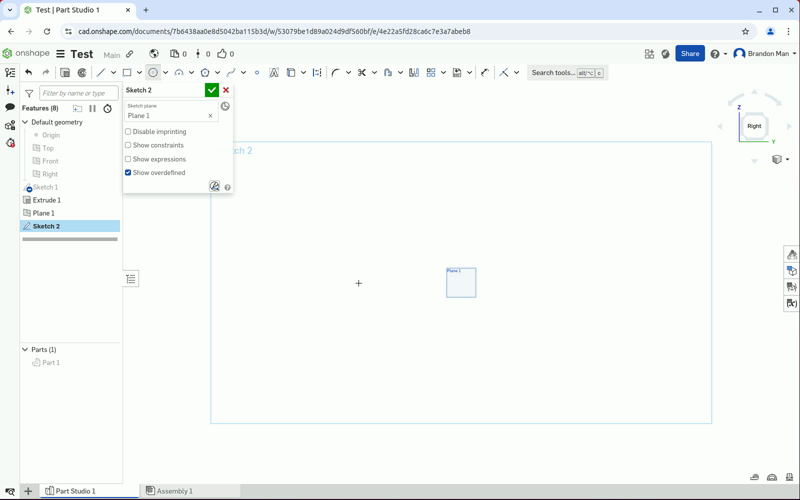
mouse_move(362, 282)
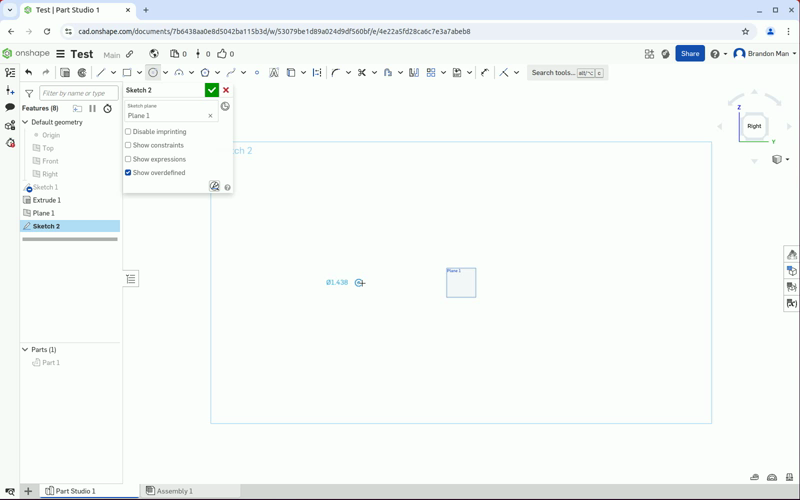
click(362, 282)
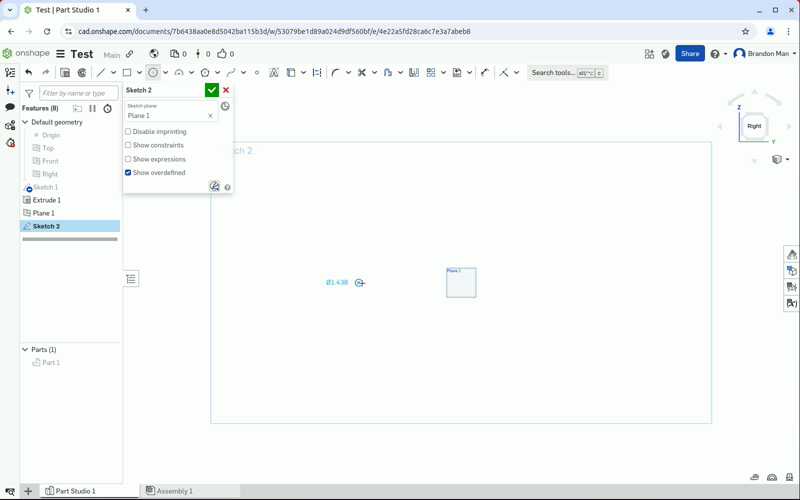
key(esc)
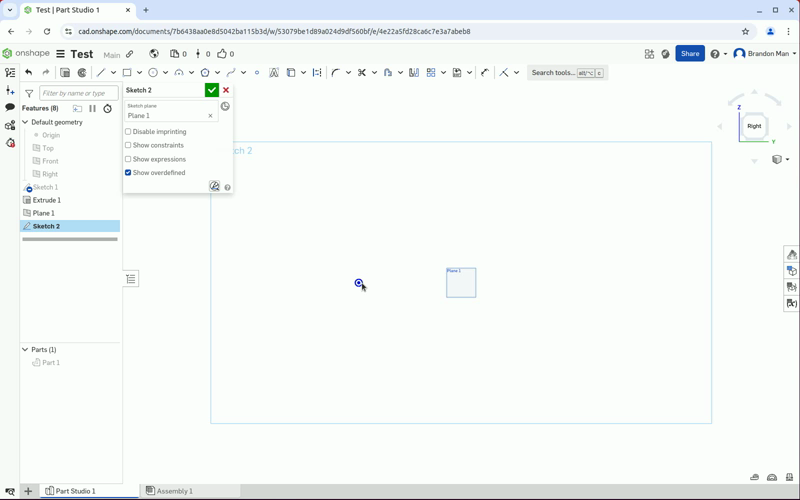
mouse_move(356, 284)
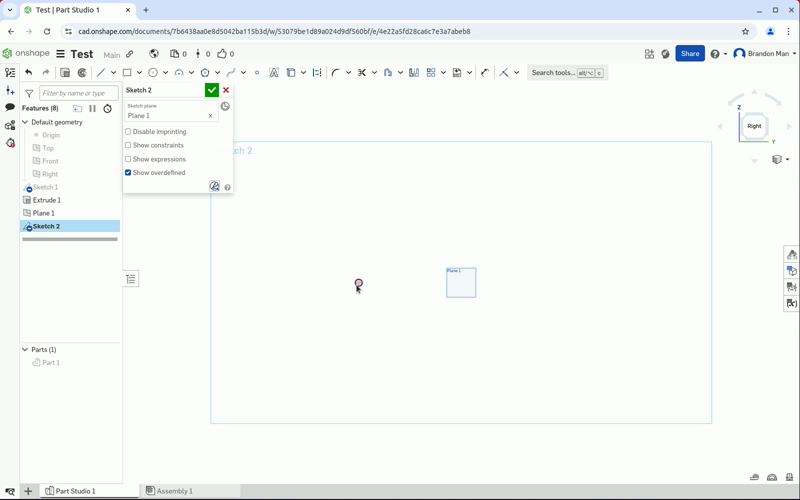
scroll(6)
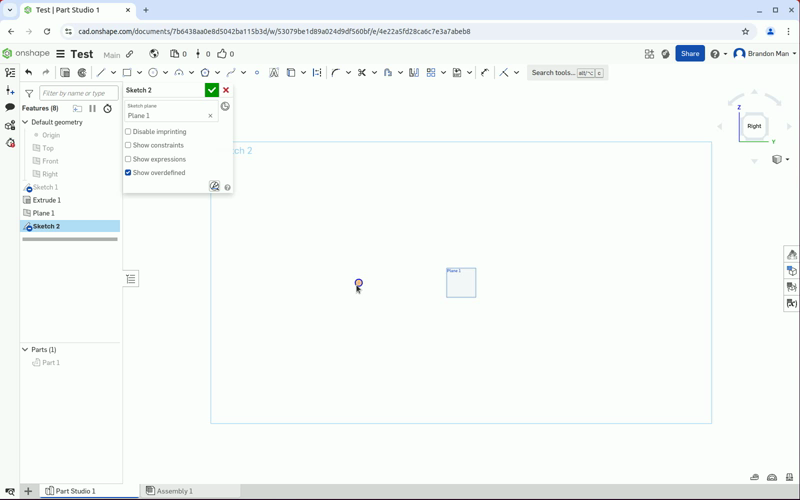
scroll(6)
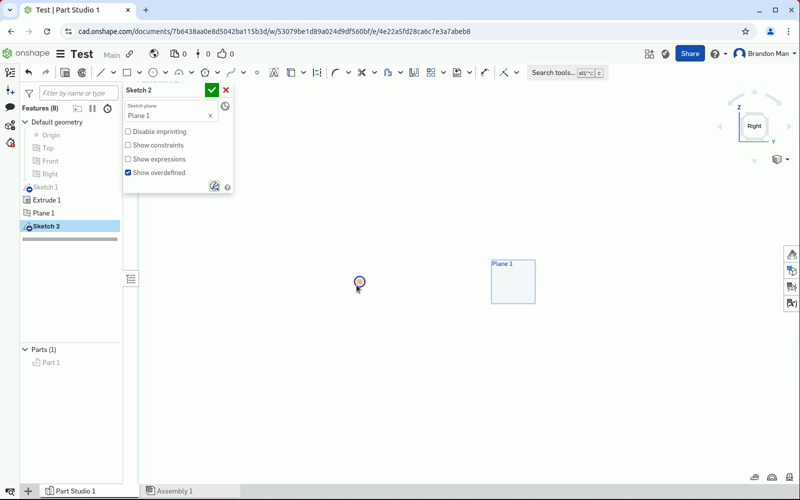
scroll(6)
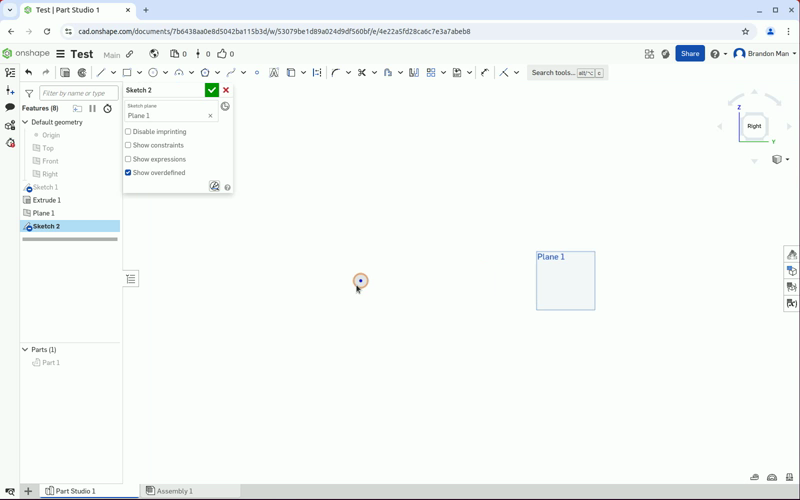
scroll(6)
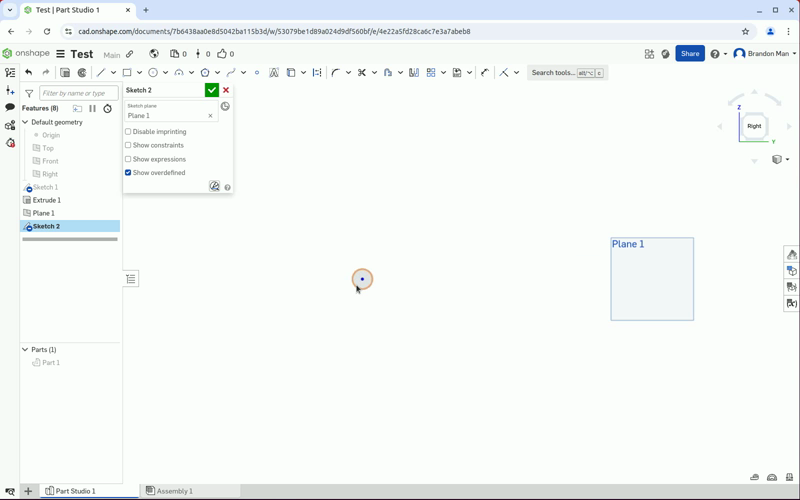
scroll(6)
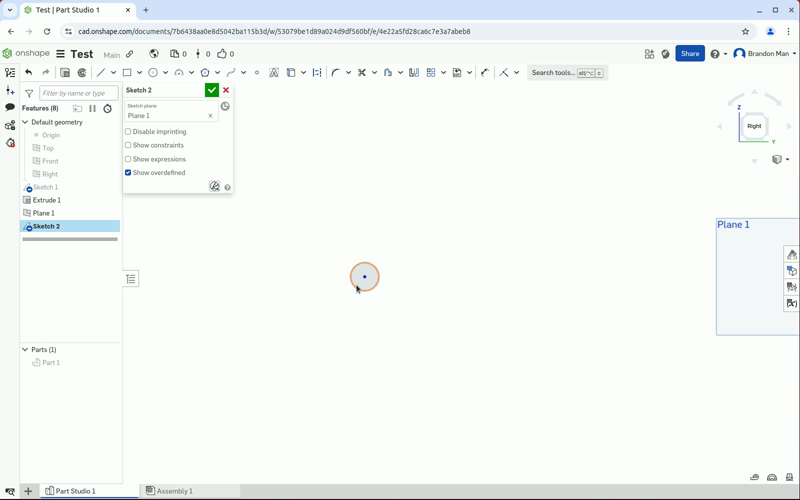
scroll(6)
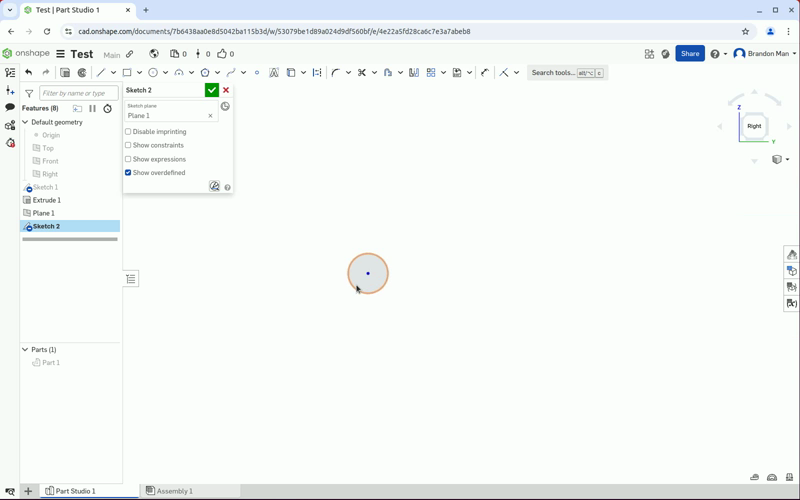
scroll(6)
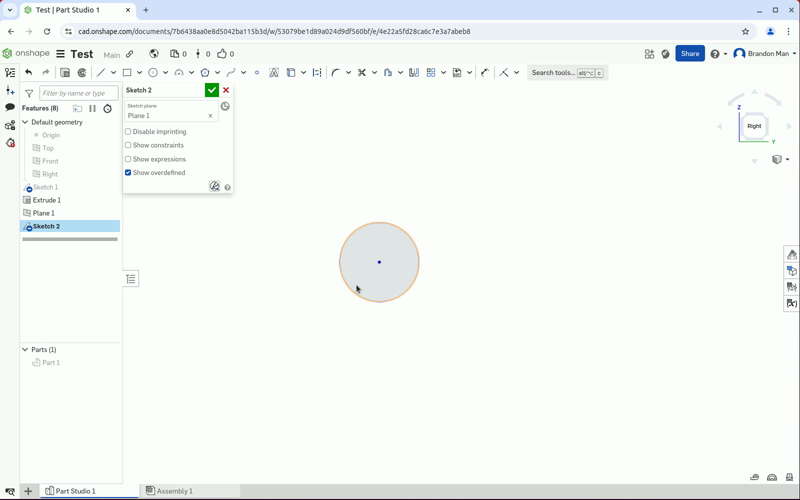
click(356, 284)
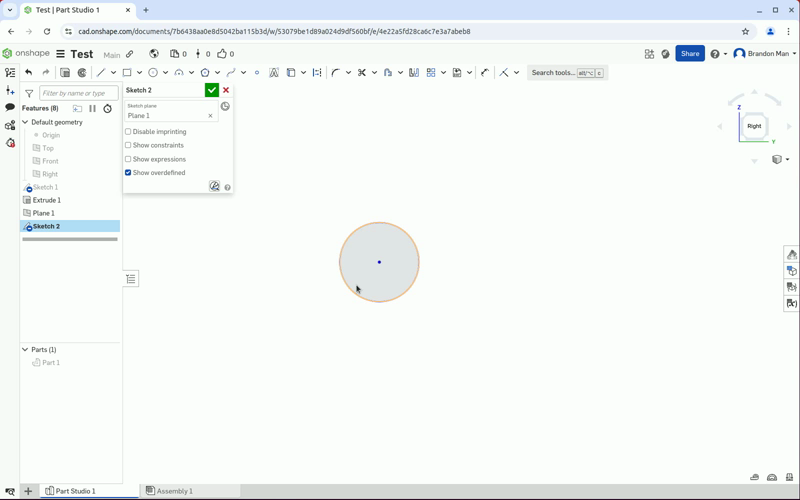
scroll(-6)
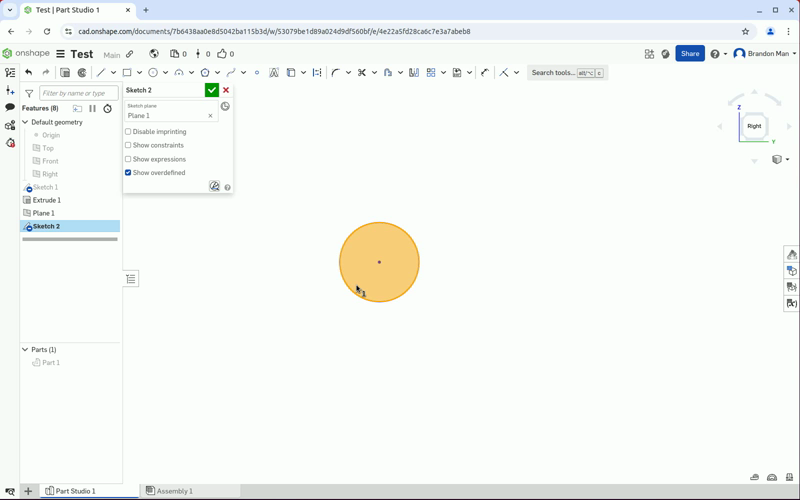
scroll(-6)
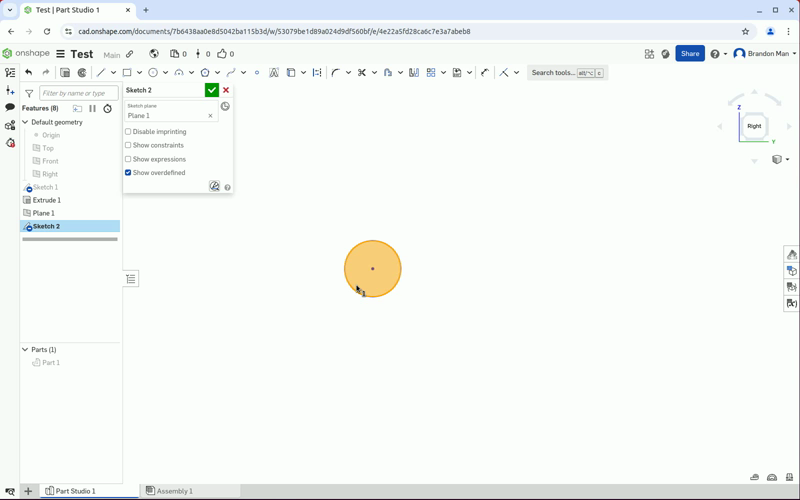
scroll(-6)
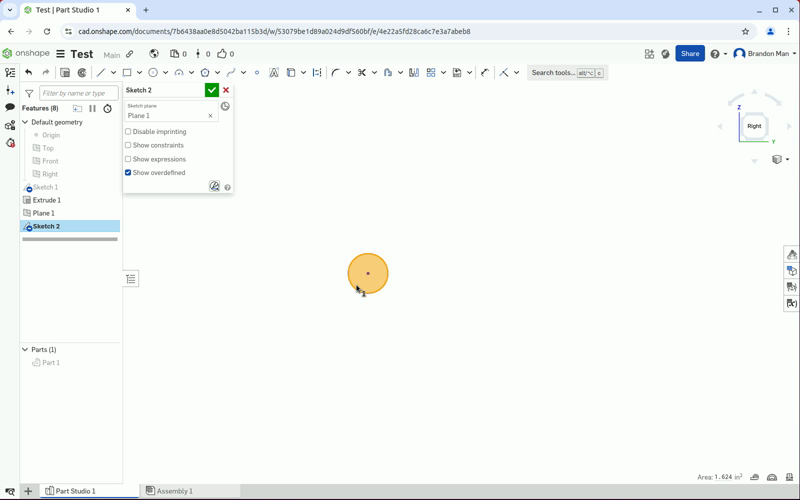
scroll(-6)
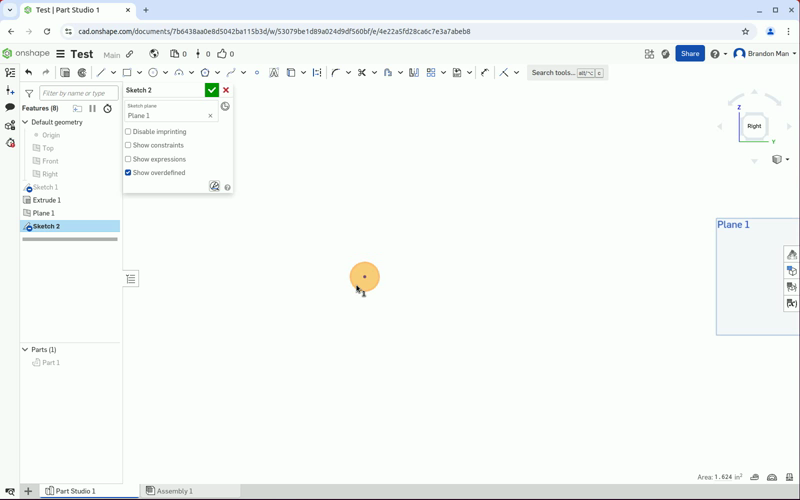
scroll(-6)
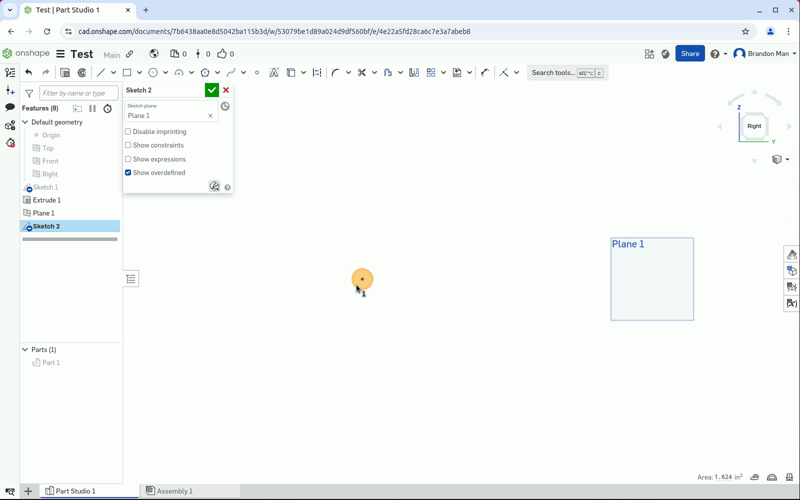
scroll(-6)
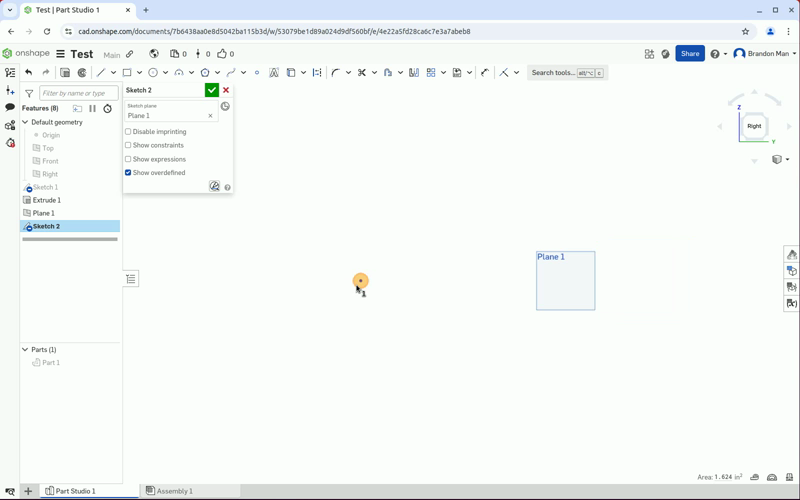
scroll(-6)
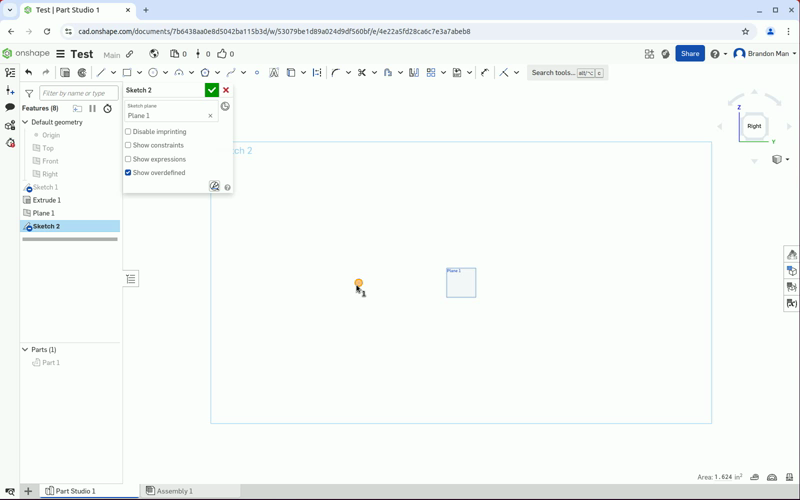
mouse_move(73, 352)
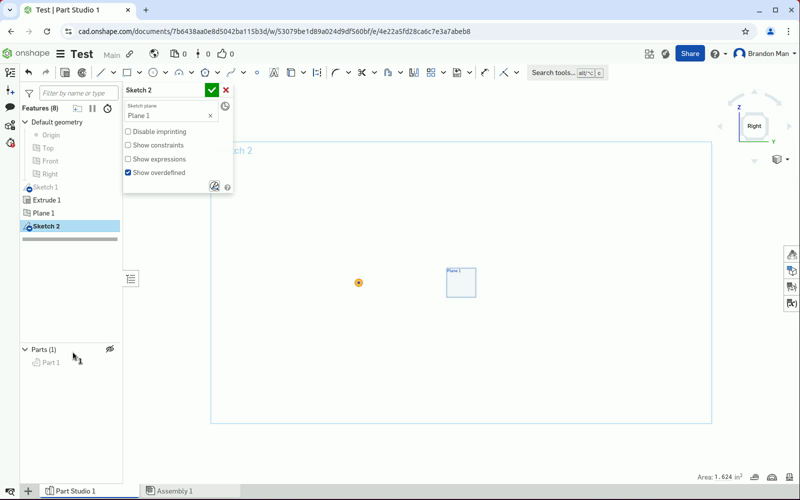
key(shift+y)
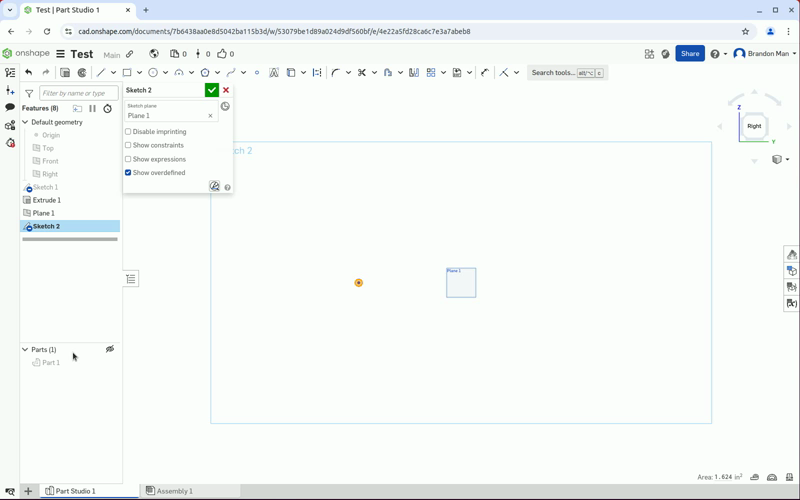
key(shift+e)
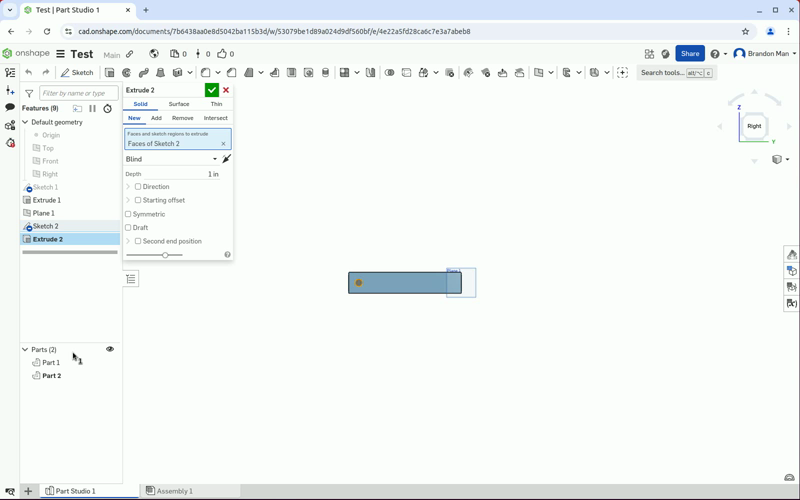
mouse_move(143, 106)
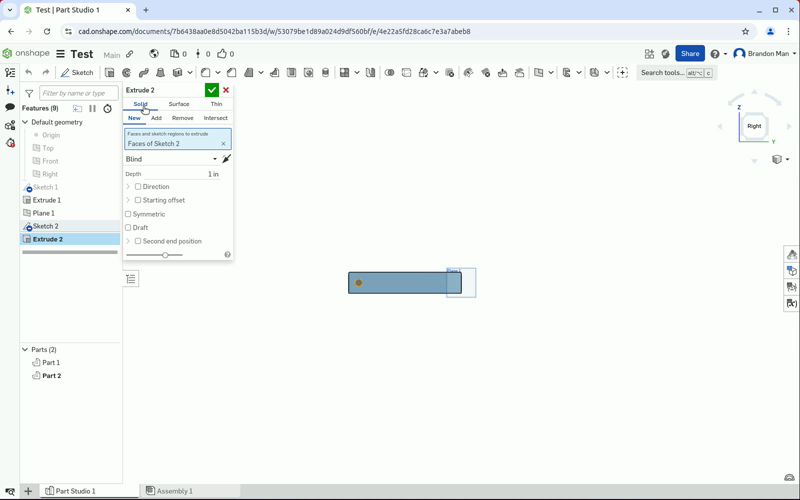
click(143, 106)
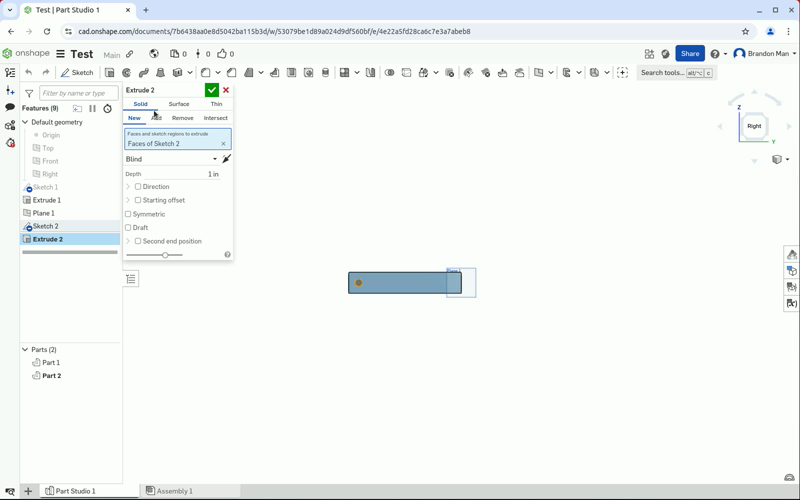
mouse_move(186, 120)
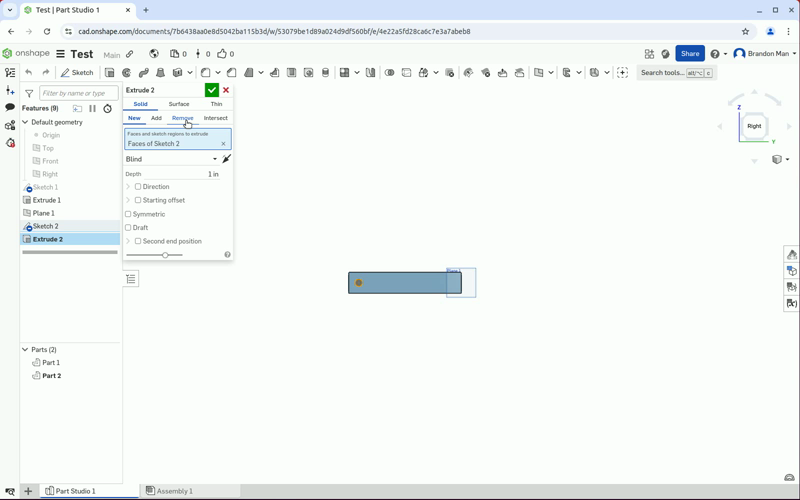
click(186, 120)
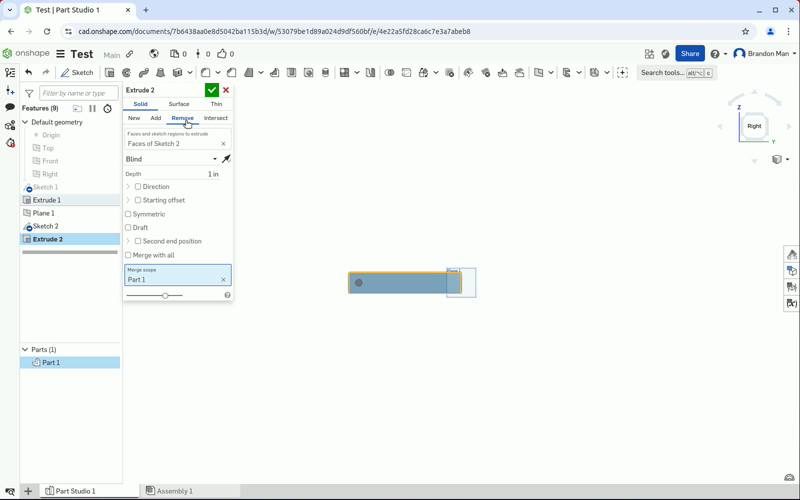
key(tab, 4)
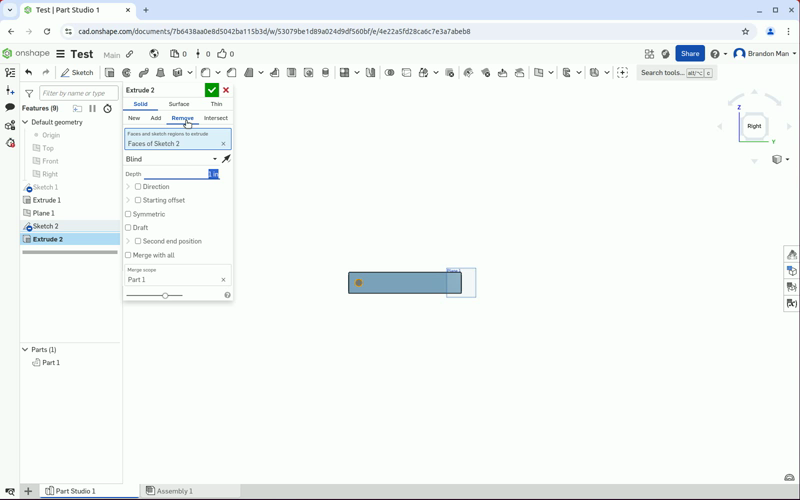
text(10.591)
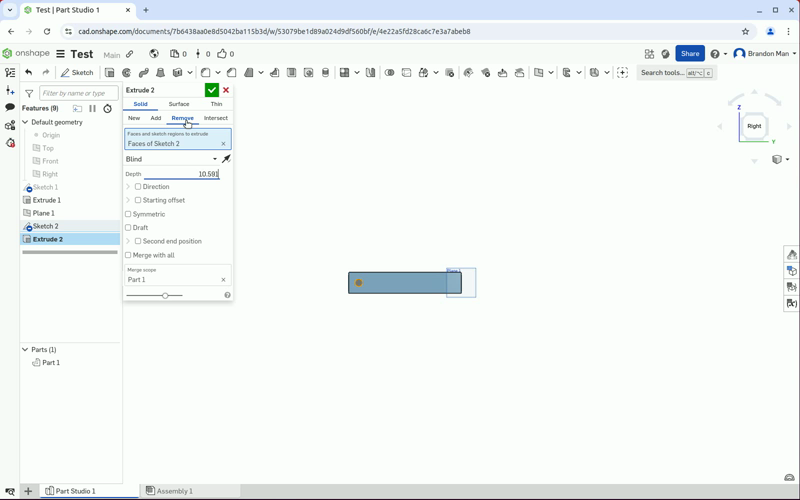
key(tab, 6)
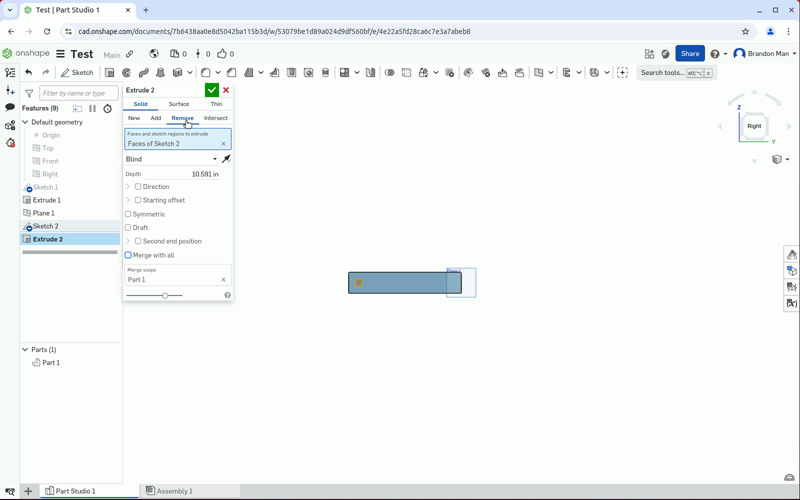
key(space)
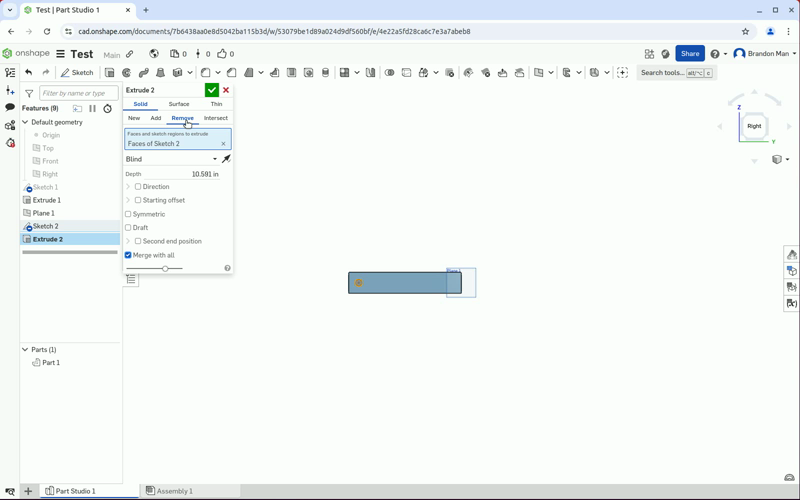
key(enter)
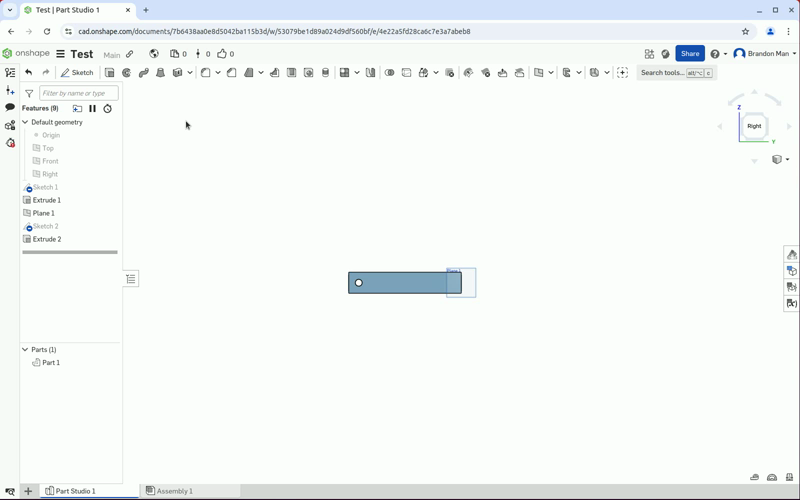
key(shift+h)
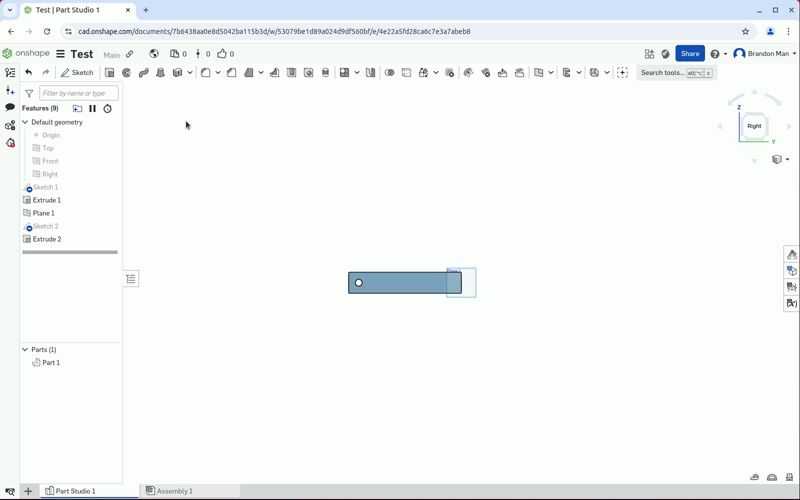
key(shift+h)
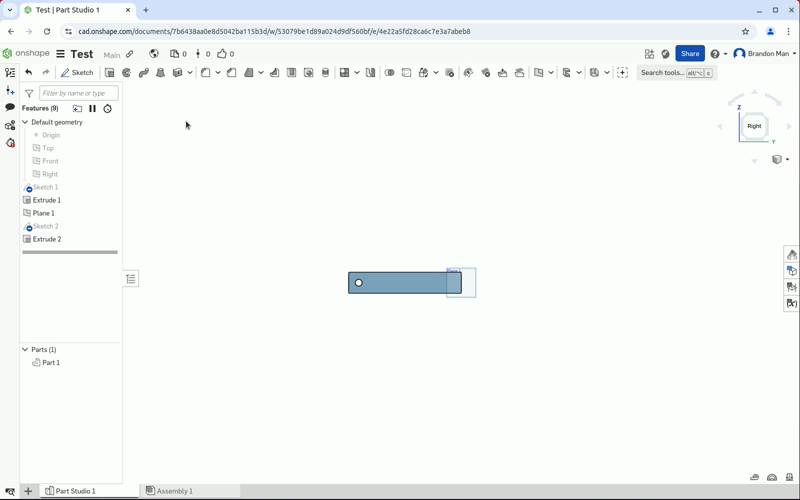
mouse_move(73, 189)
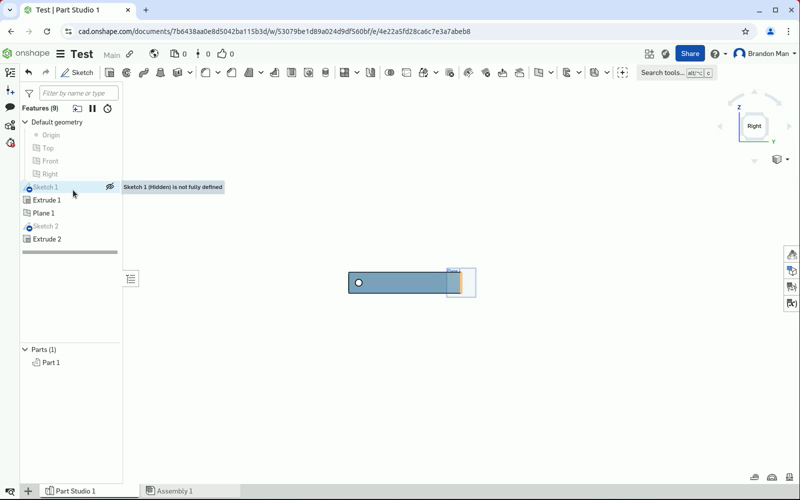
click(73, 189)
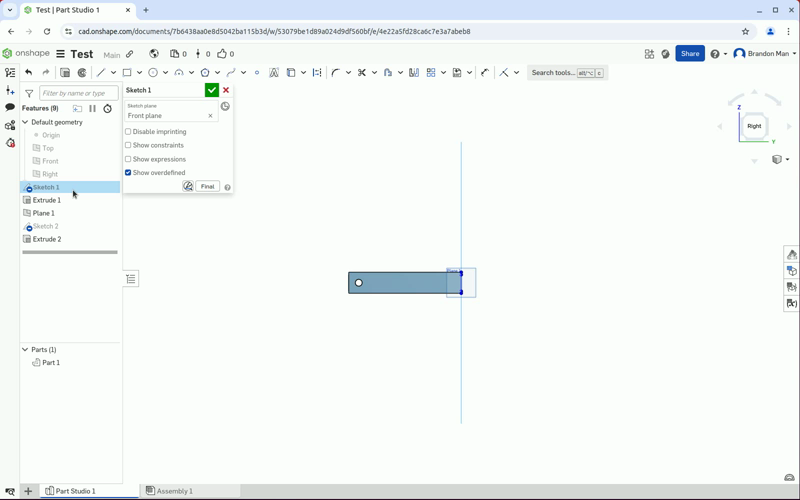
mouse_move(229, 92)
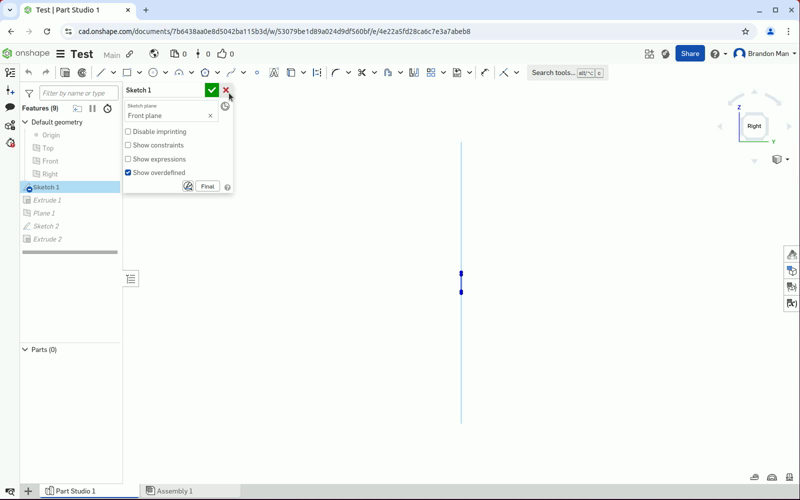
click(229, 92)
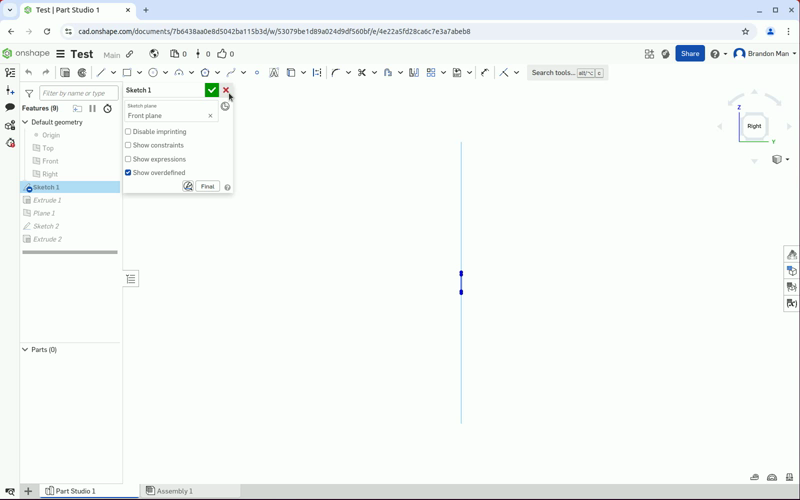
key(shift+s)
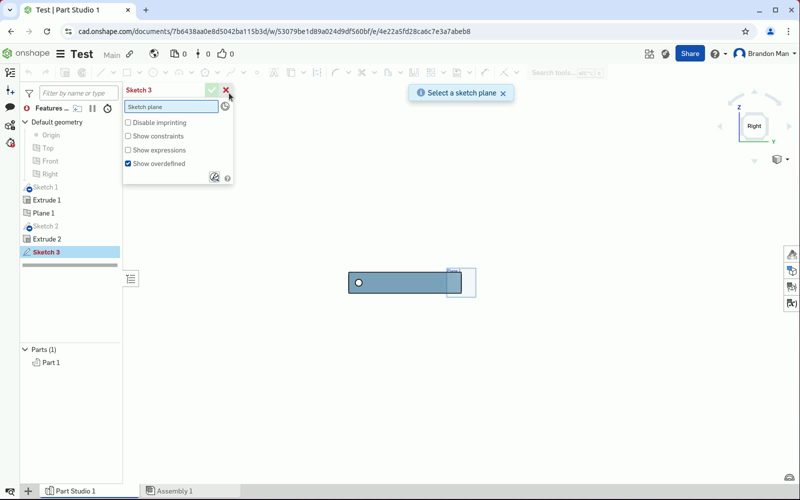
mouse_move(73, 215)
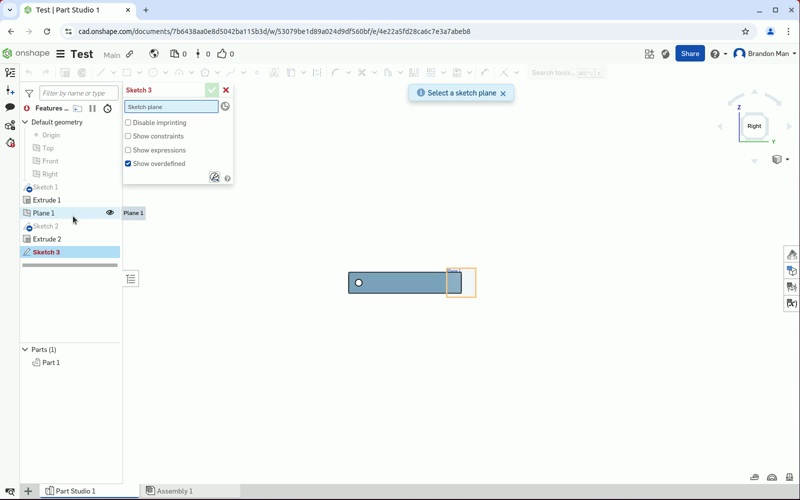
click(73, 215)
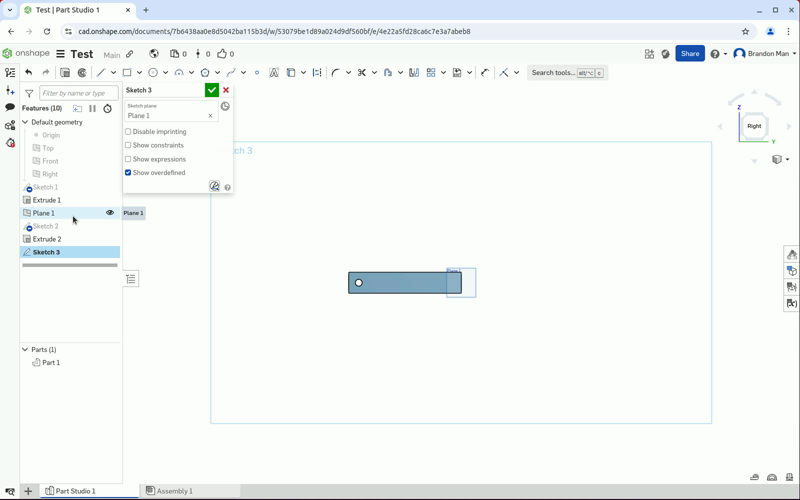
mouse_move(73, 352)
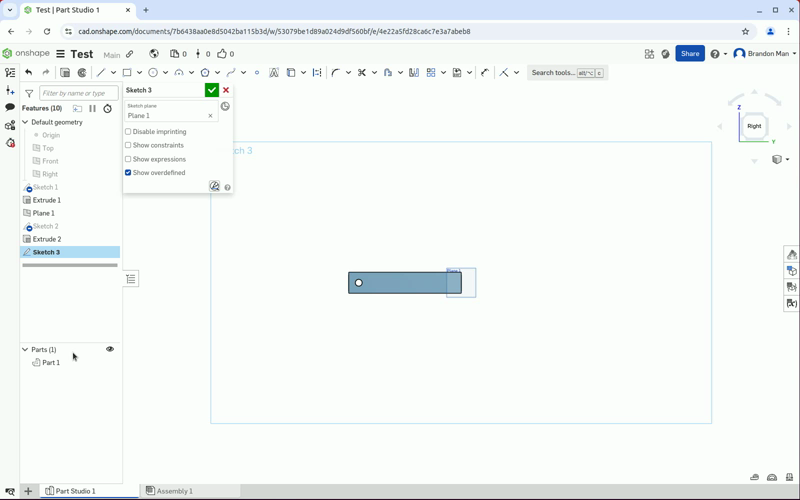
key(y)
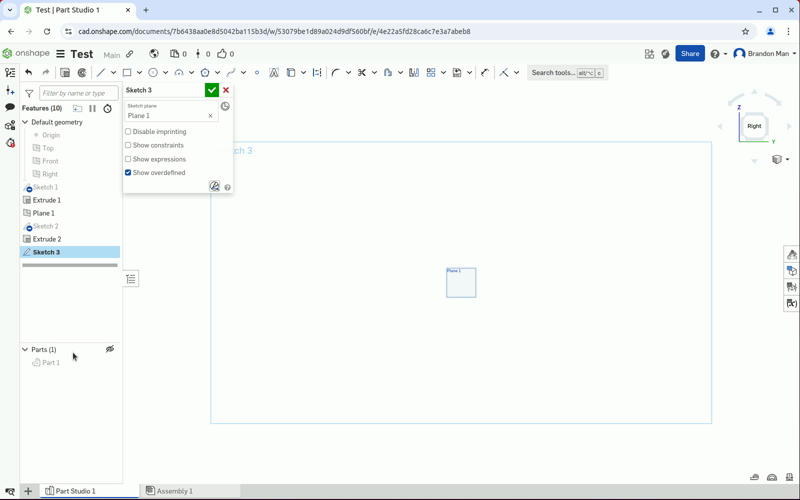
key(c)
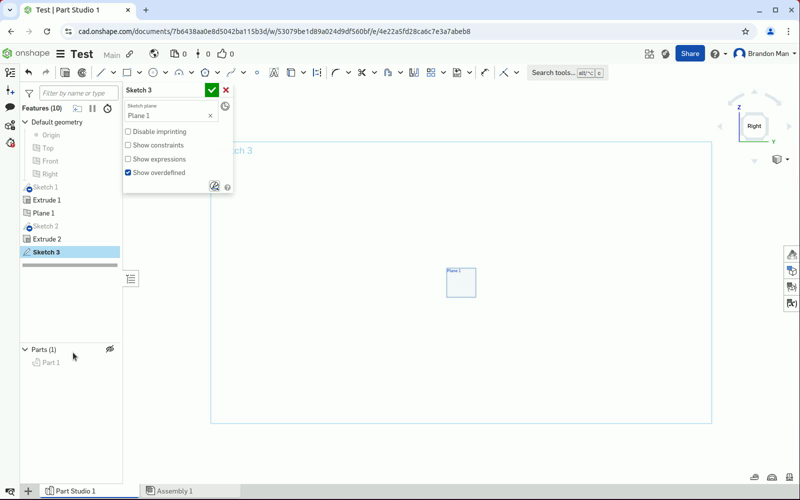
key_down(shift)
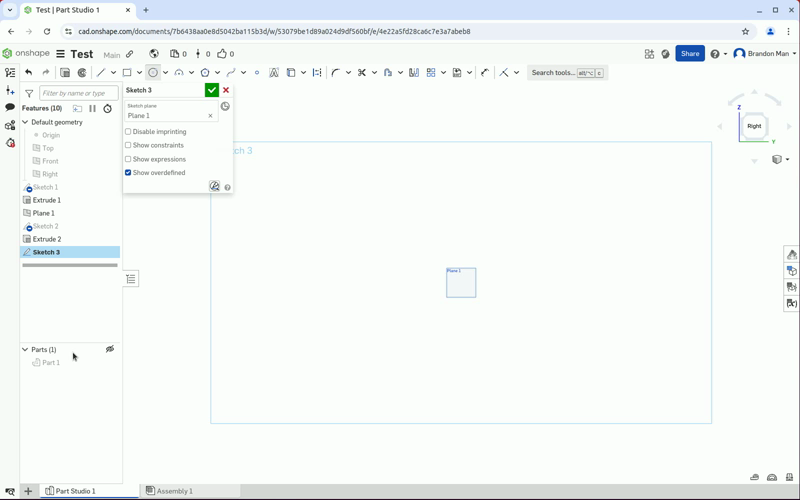
mouse_move(451, 282)
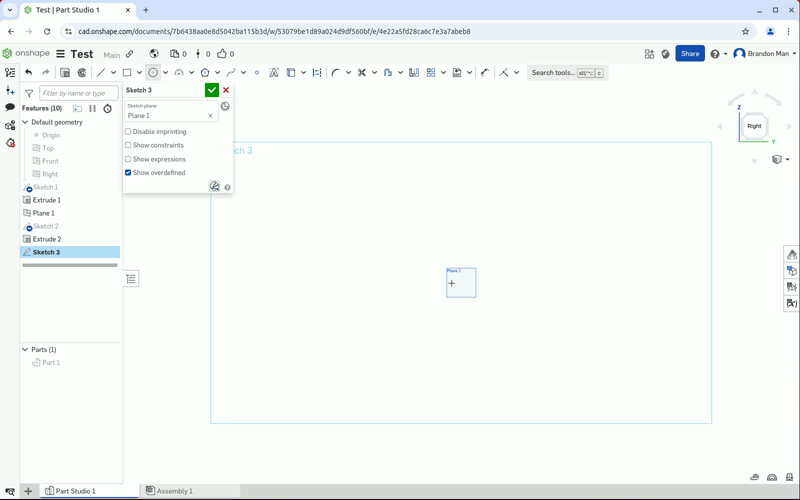
click(451, 282)
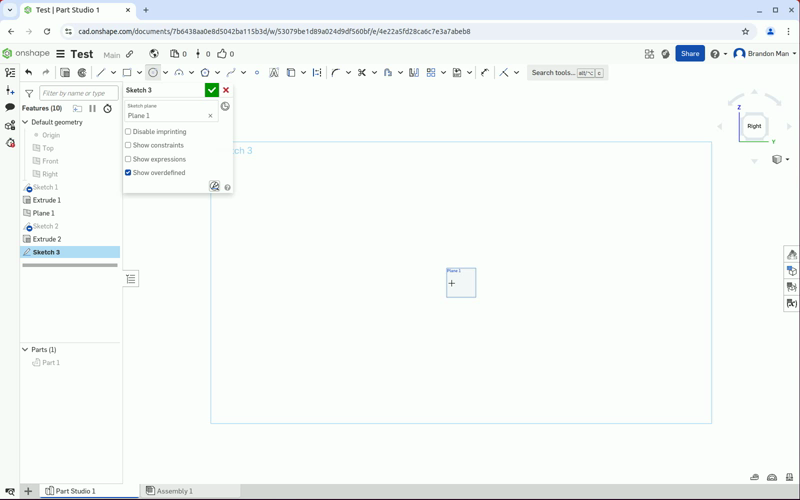
key_up(shift)
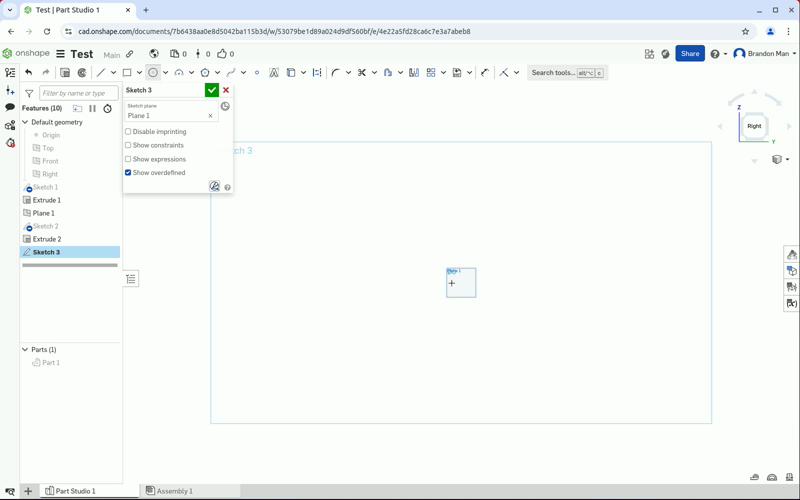
mouse_move(454, 282)
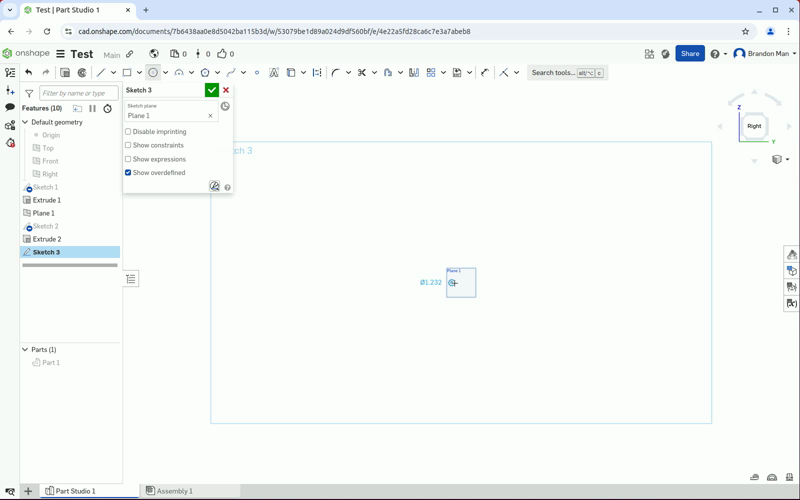
click(454, 282)
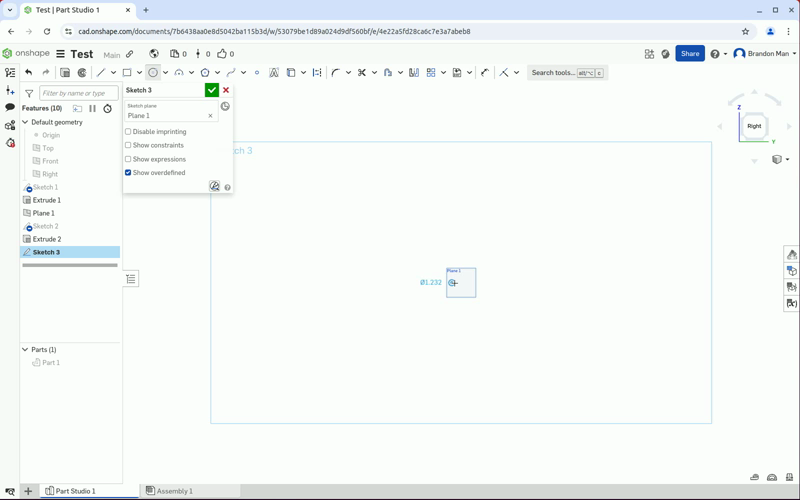
key(esc)
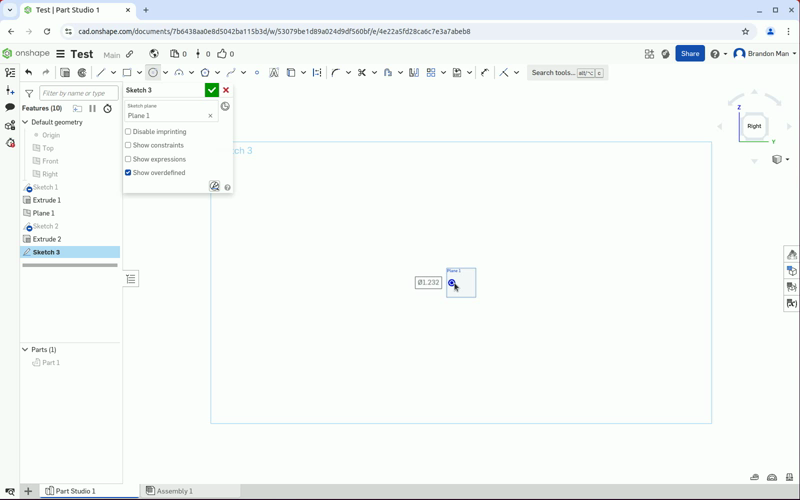
mouse_move(450, 282)
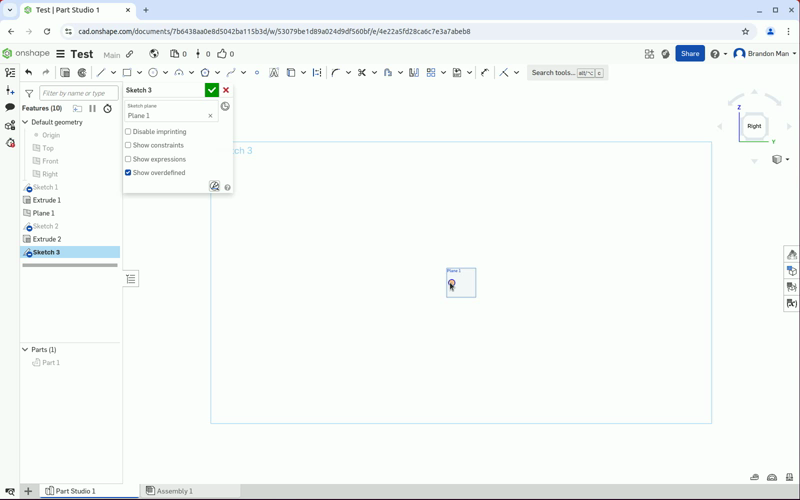
scroll(6)
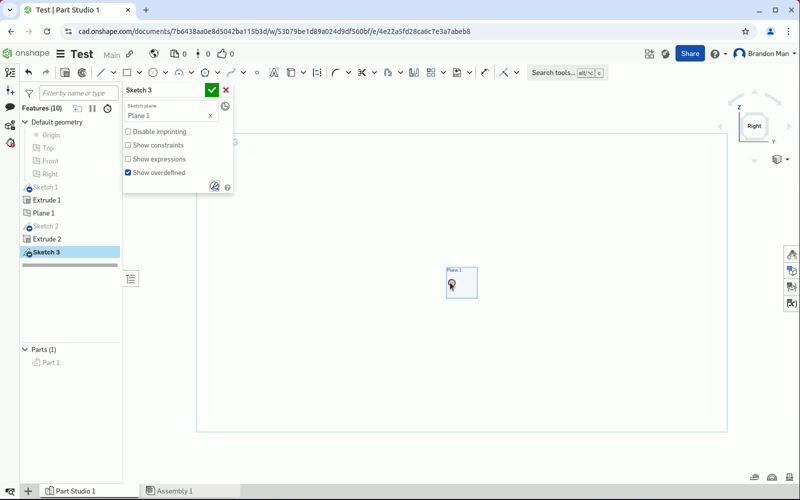
scroll(6)
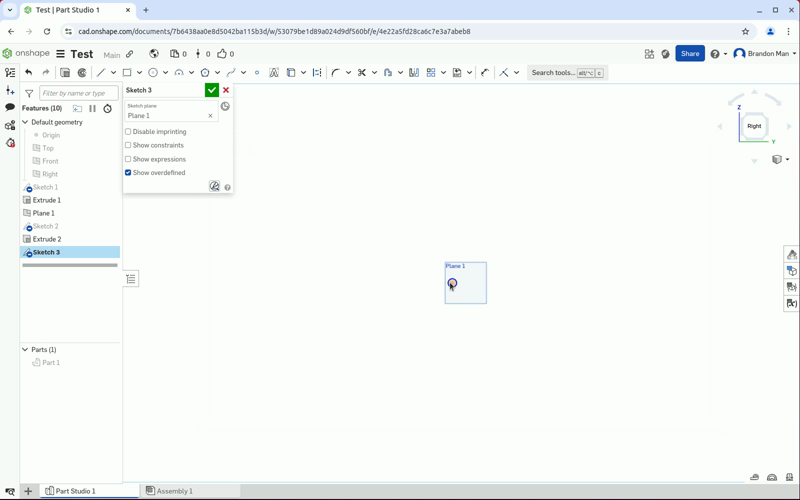
scroll(6)
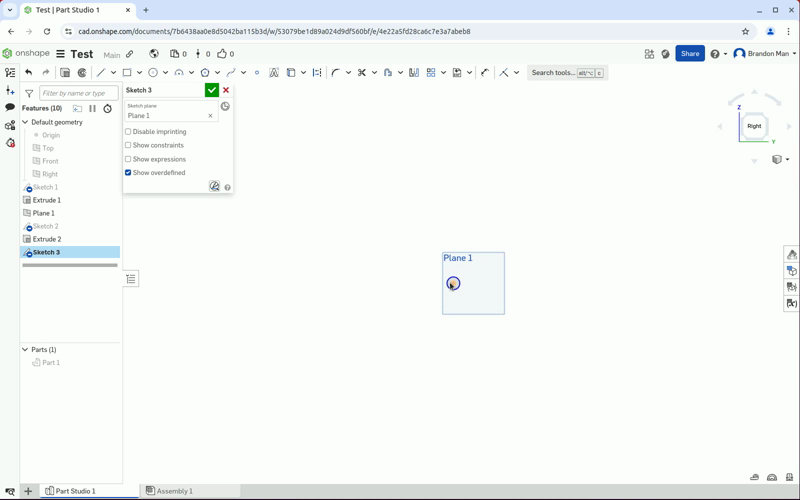
scroll(6)
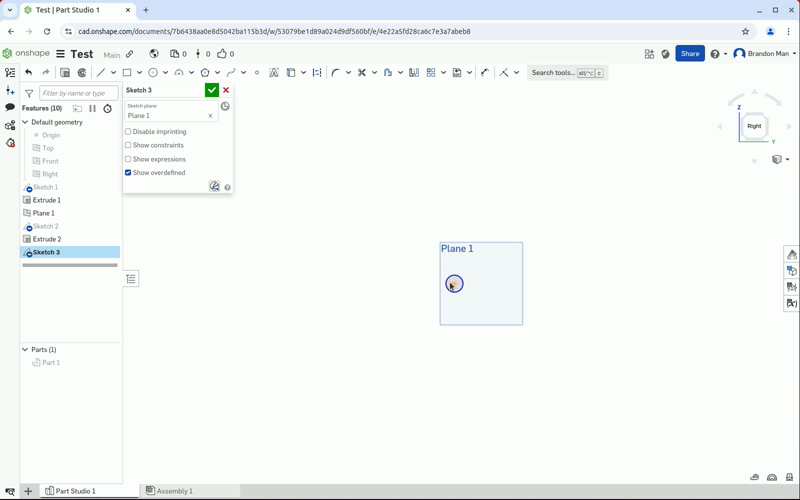
scroll(6)
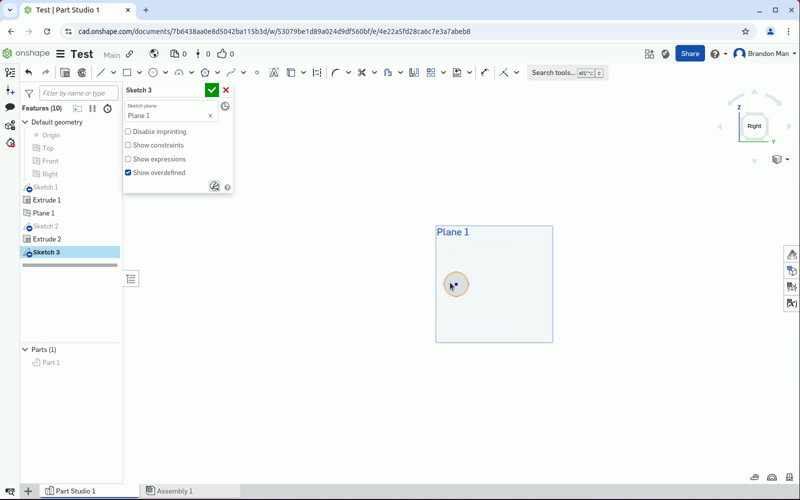
scroll(6)
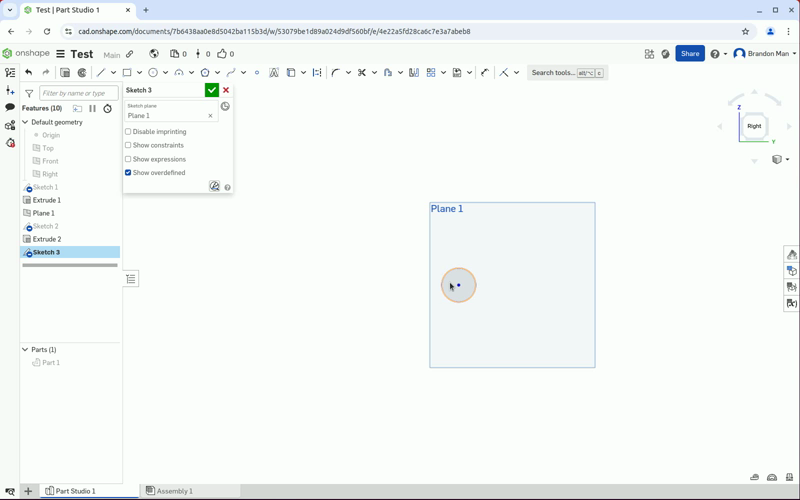
scroll(6)
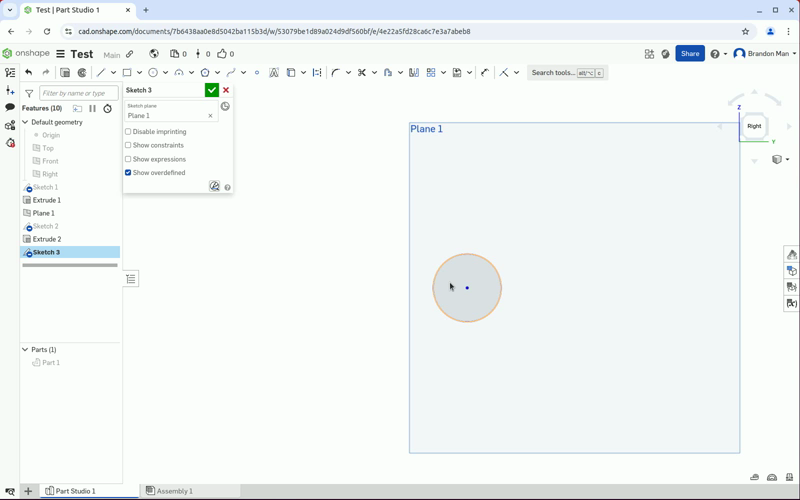
click(450, 282)
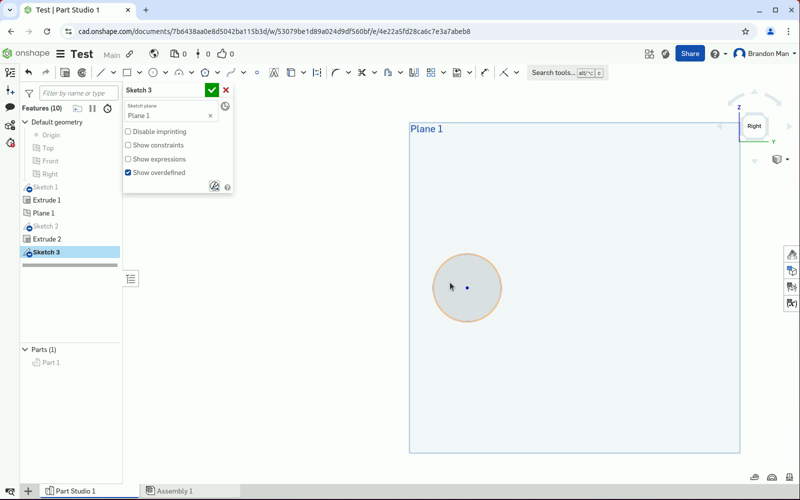
scroll(-6)
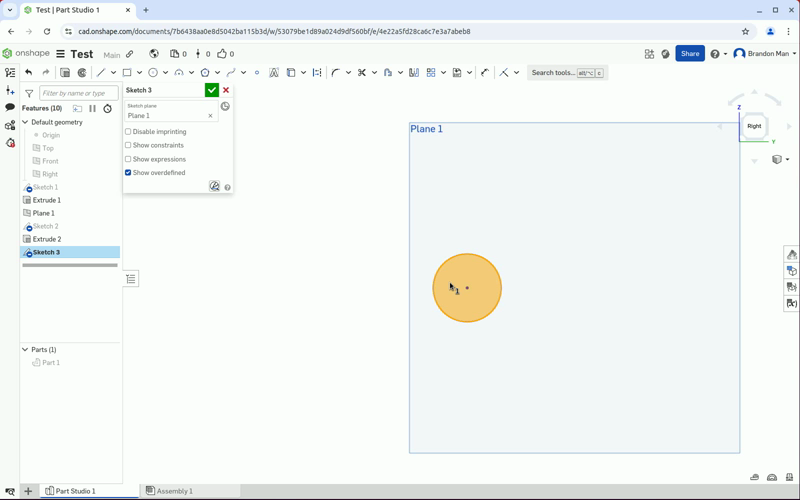
scroll(-6)
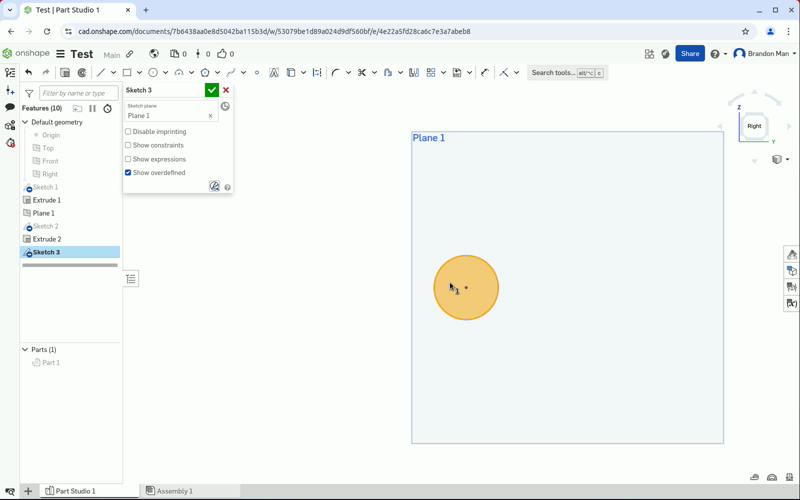
scroll(-6)
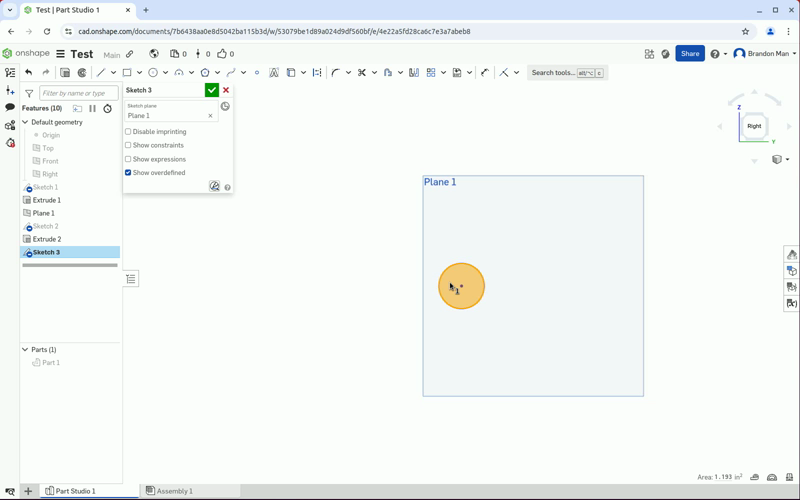
scroll(-6)
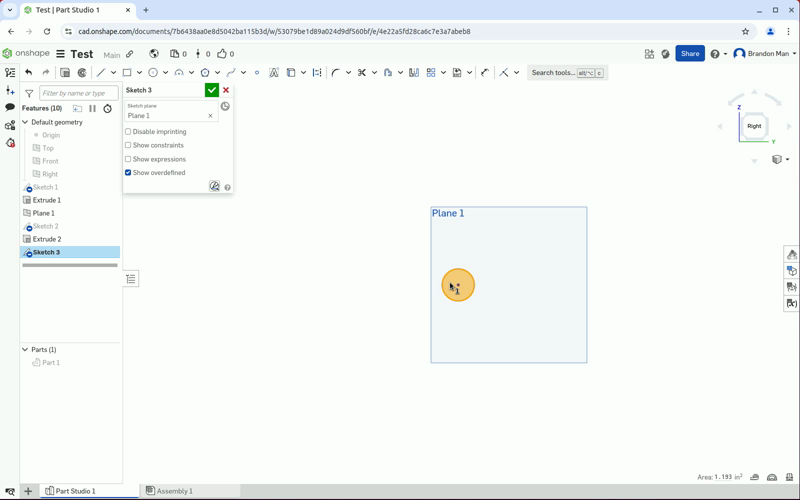
scroll(-6)
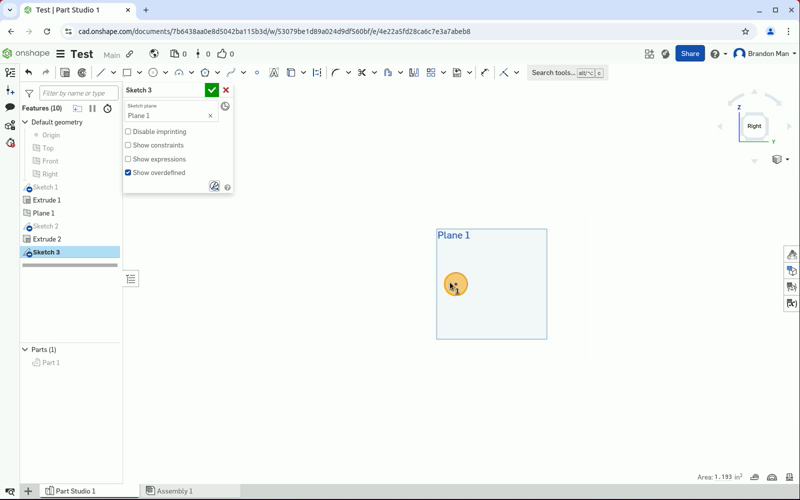
scroll(-6)
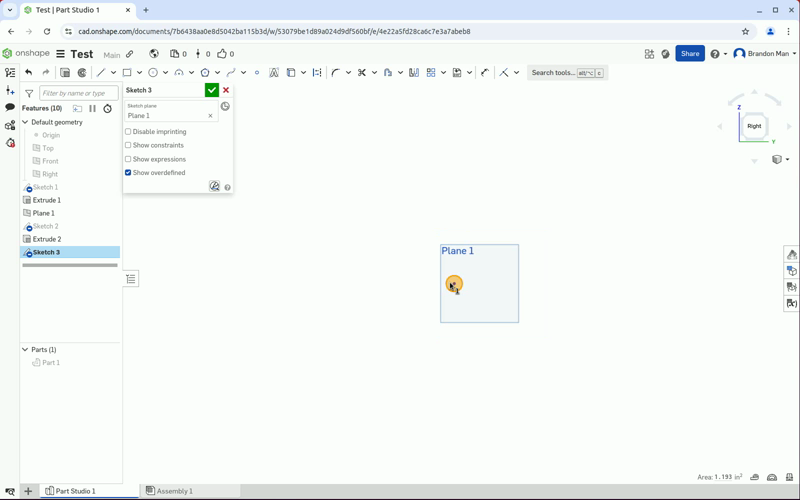
scroll(-6)
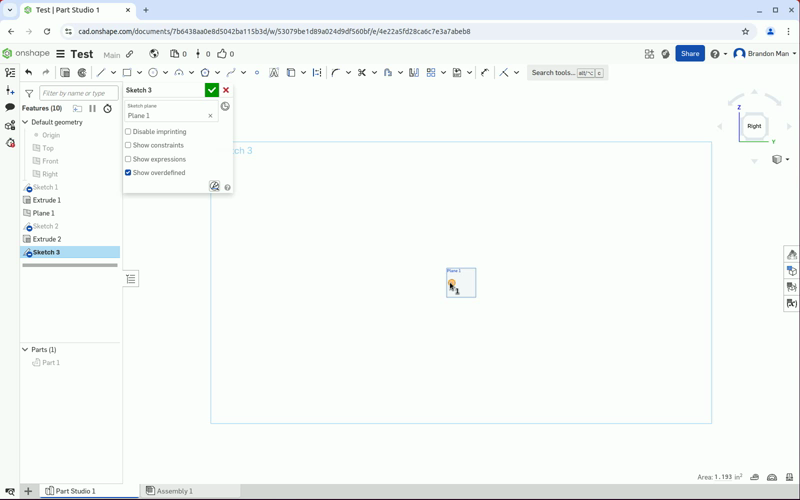
mouse_move(73, 352)
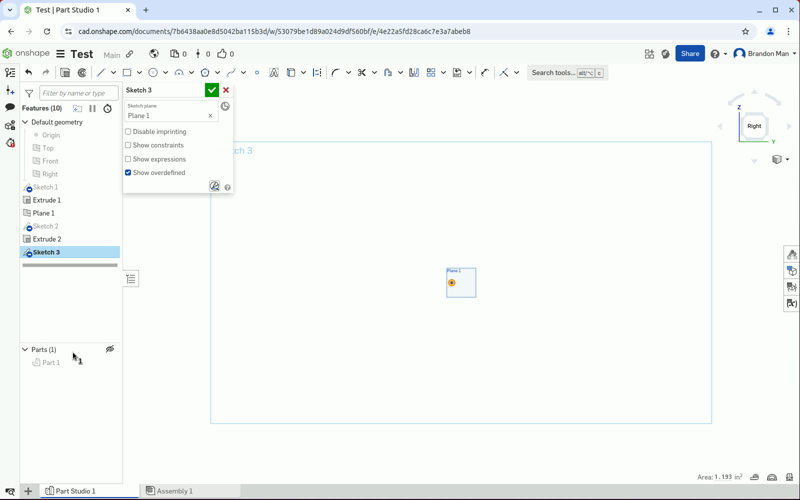
key(shift+y)
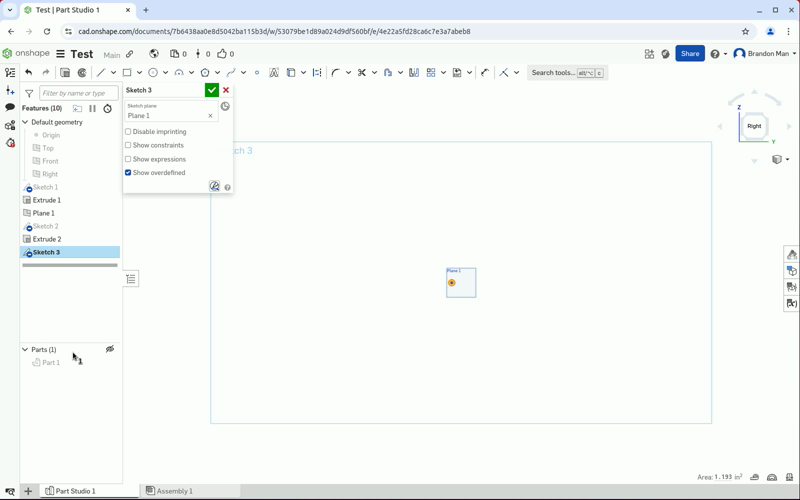
key(shift+e)
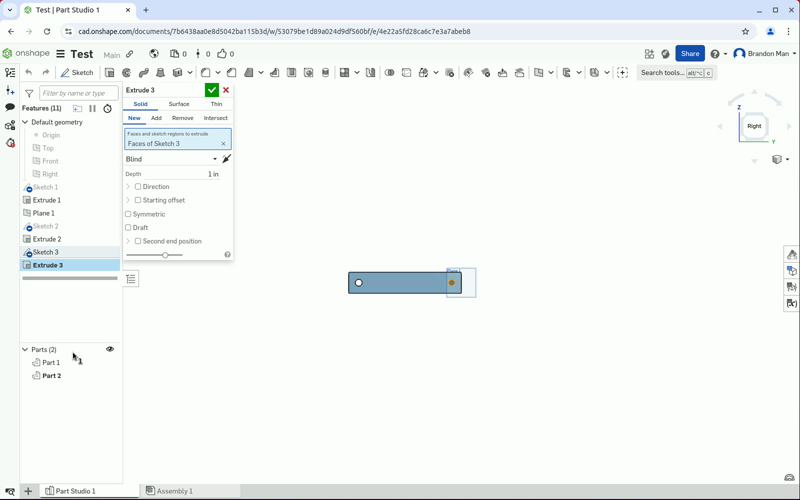
mouse_move(143, 106)
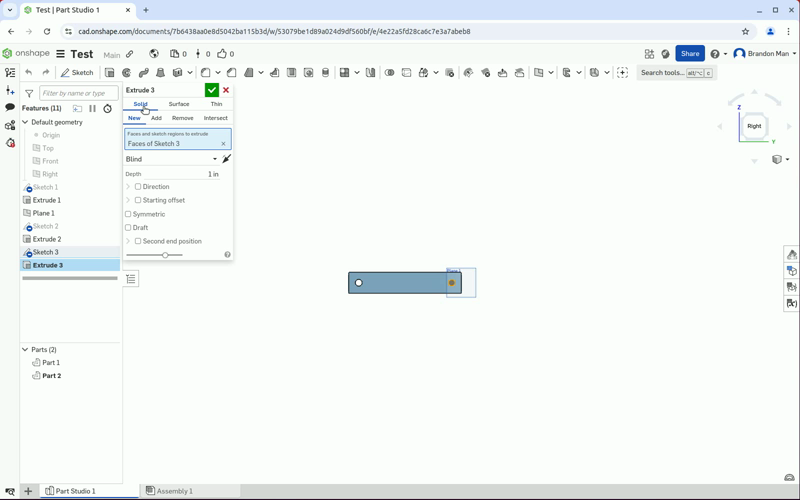
click(143, 106)
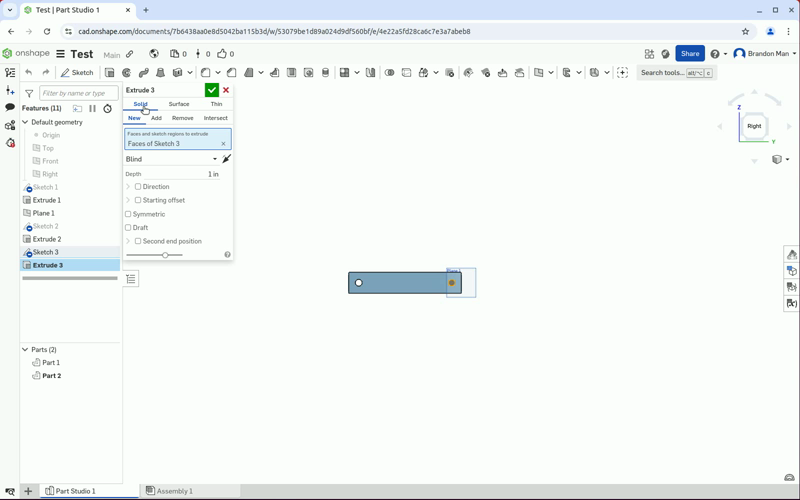
mouse_move(186, 120)
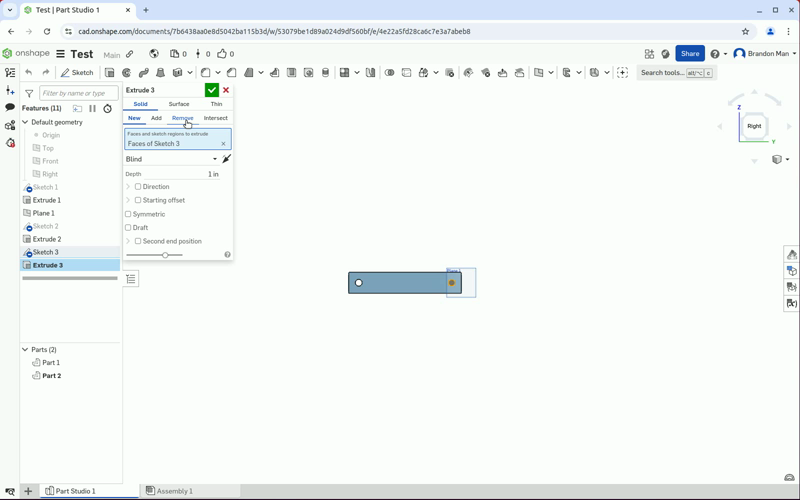
click(186, 120)
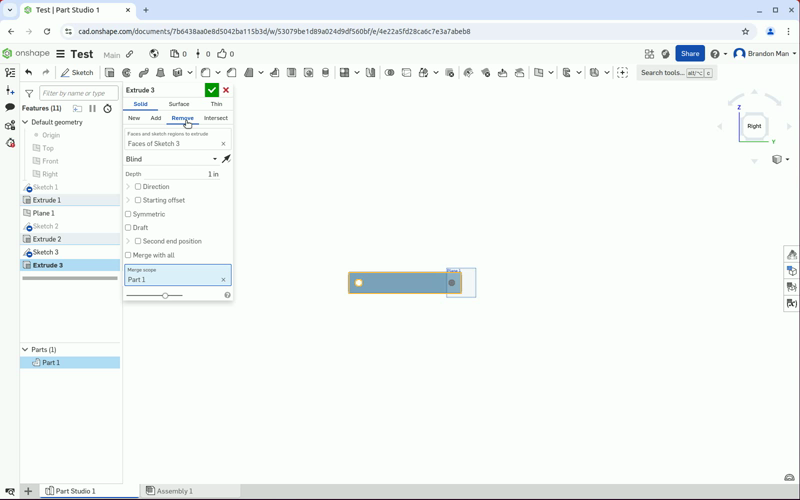
key(tab, 4)
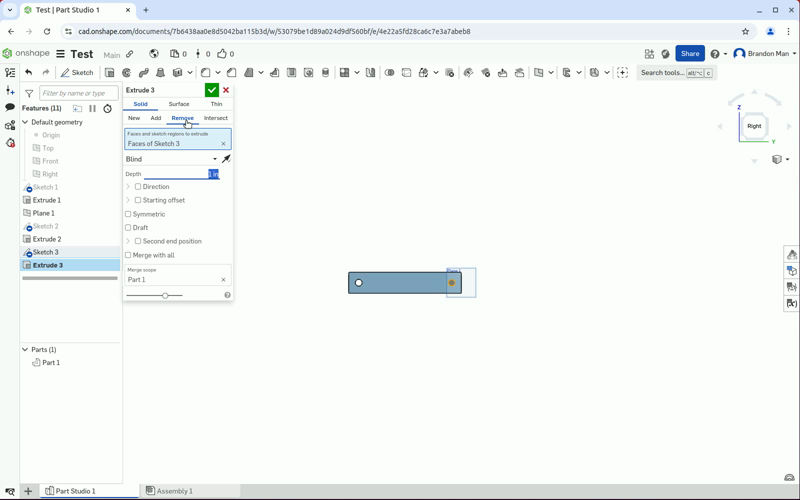
text(10.591)
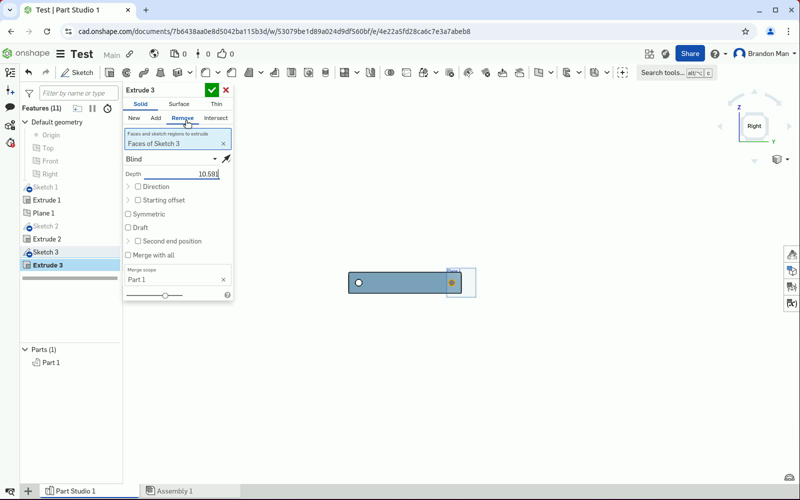
key(tab, 6)
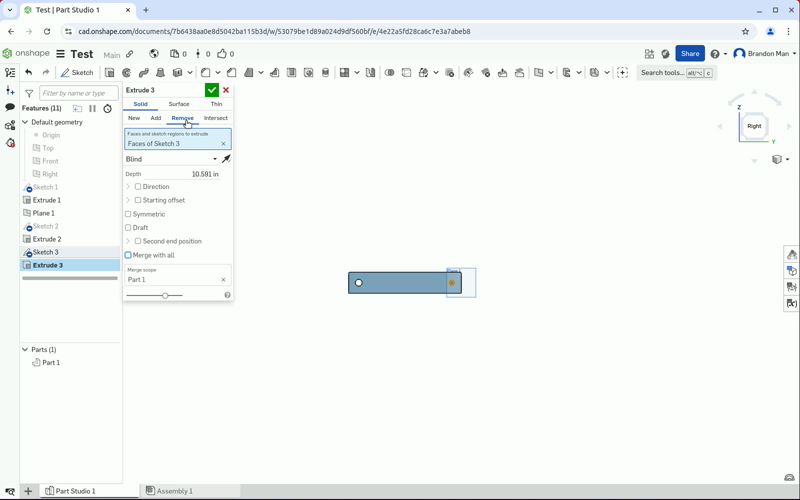
key(space)
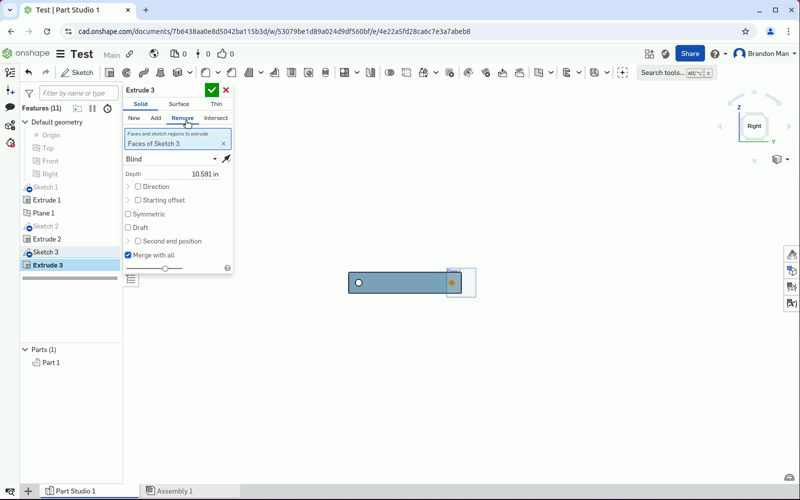
key(enter)
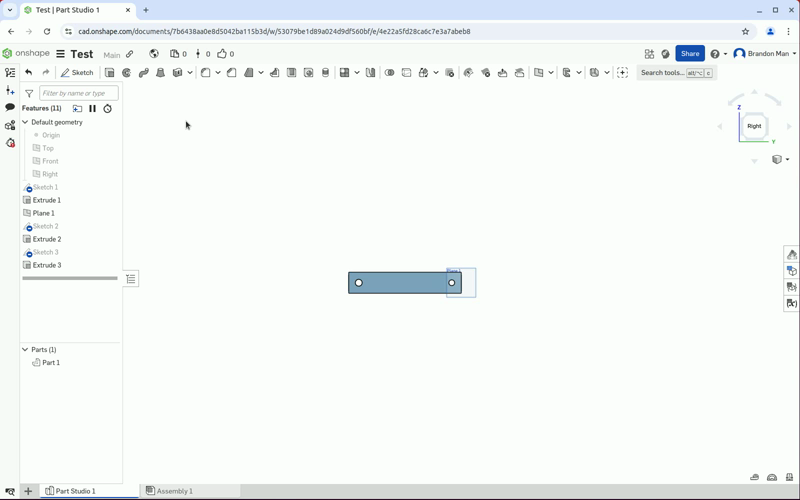
key(shift+h)
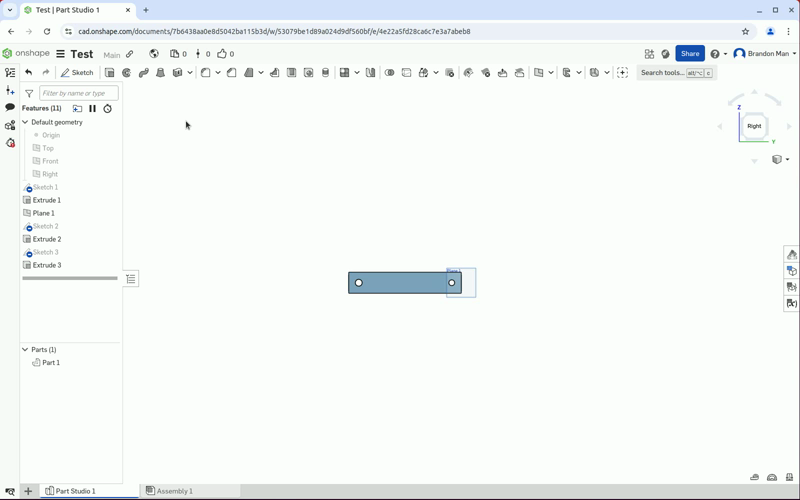
key(shift+h)
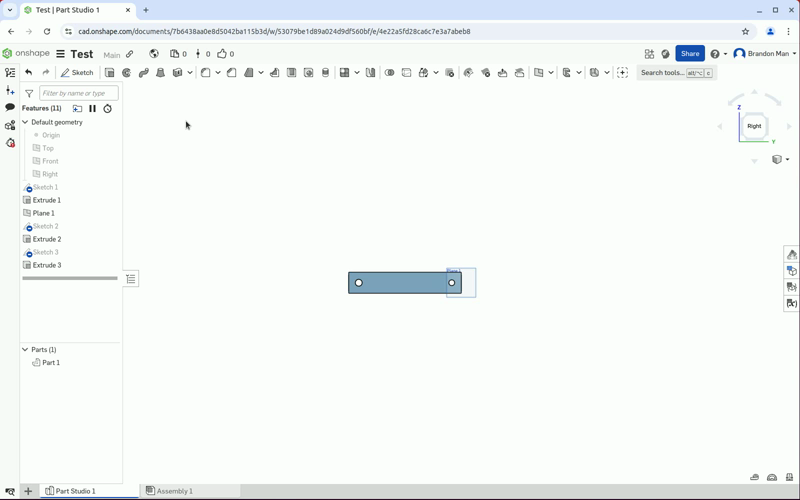
mouse_move(73, 189)
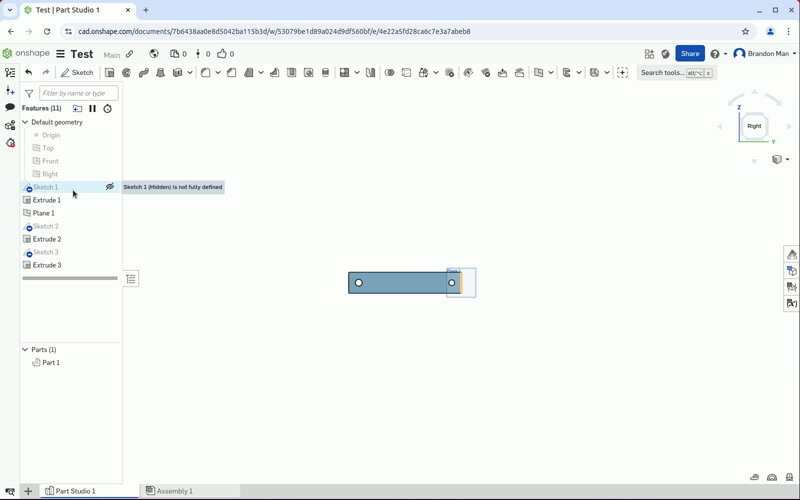
click(73, 189)
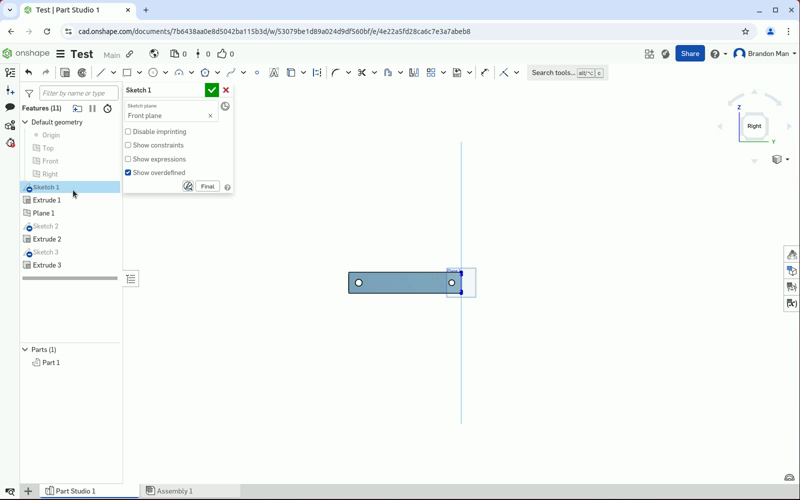
mouse_move(229, 92)
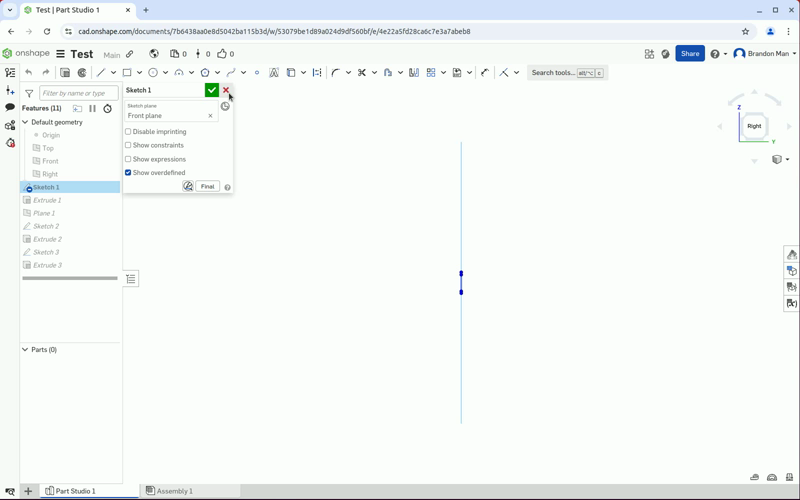
click(229, 92)
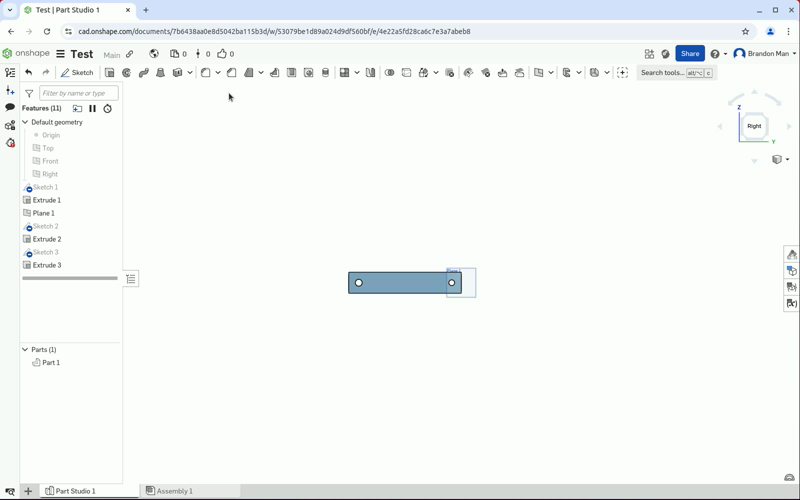
mouse_move(73, 352)
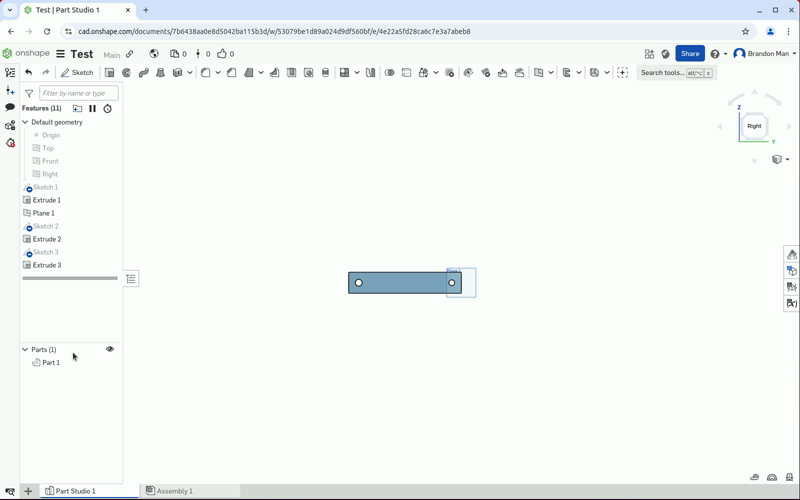
key(y)
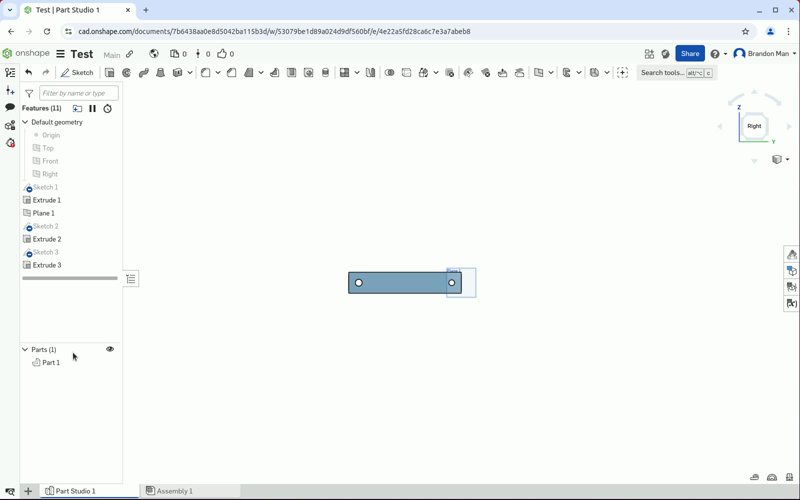
key(shift+p)
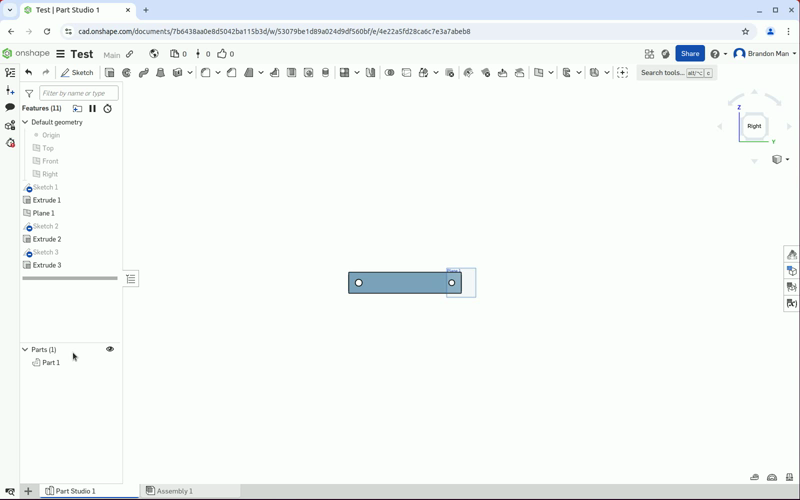
key(space)
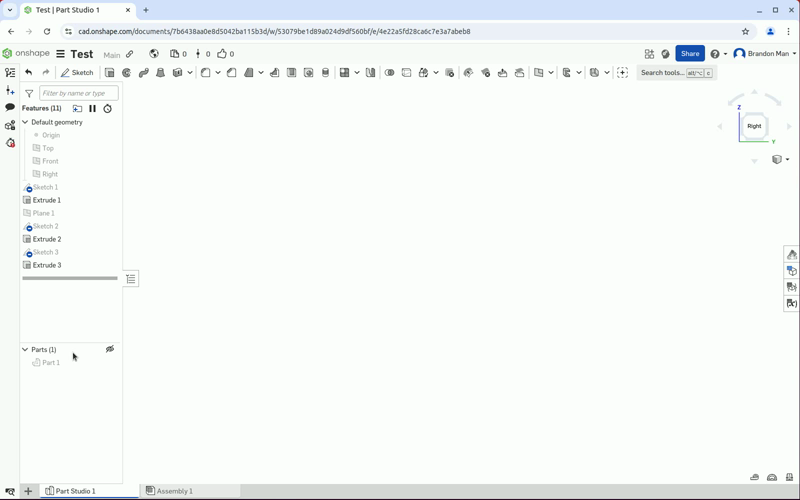
key_down(shift)
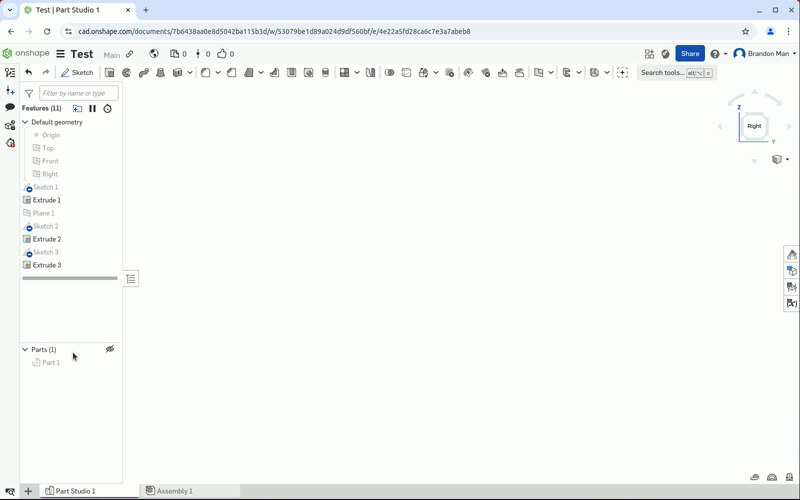
key(right)
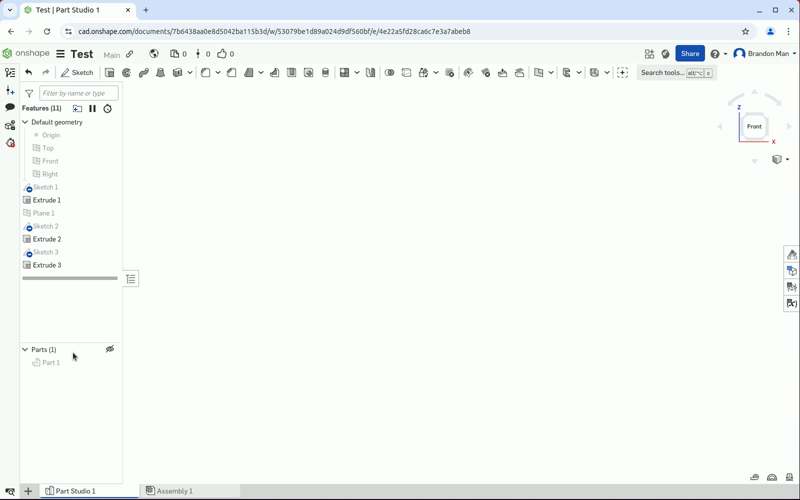
key_up(shift)
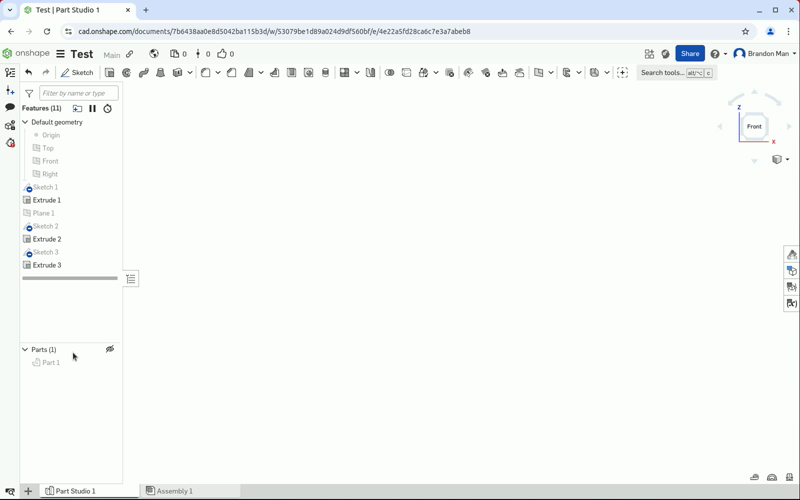
key(space)
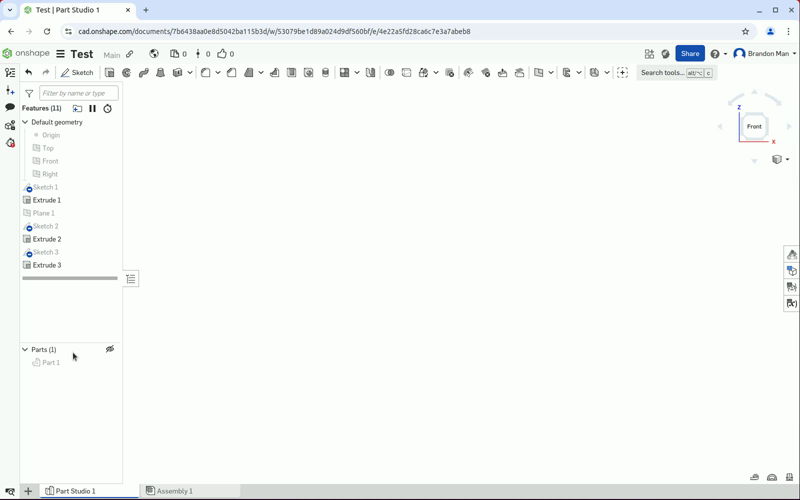
key_down(shift)
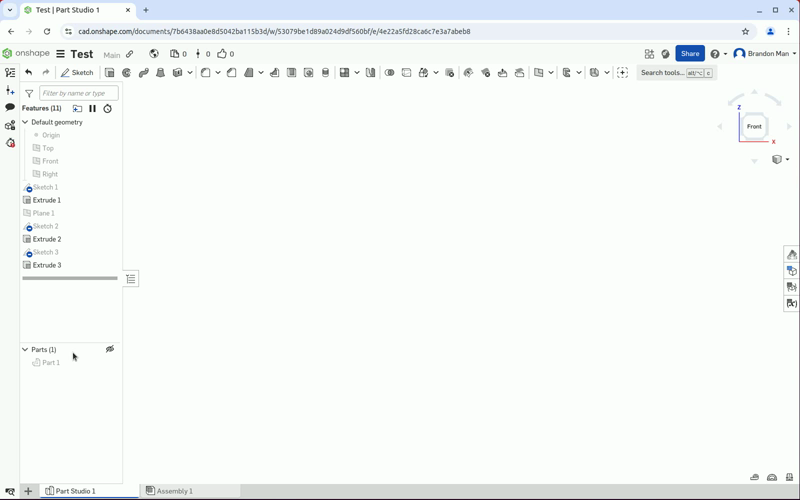
key(down)
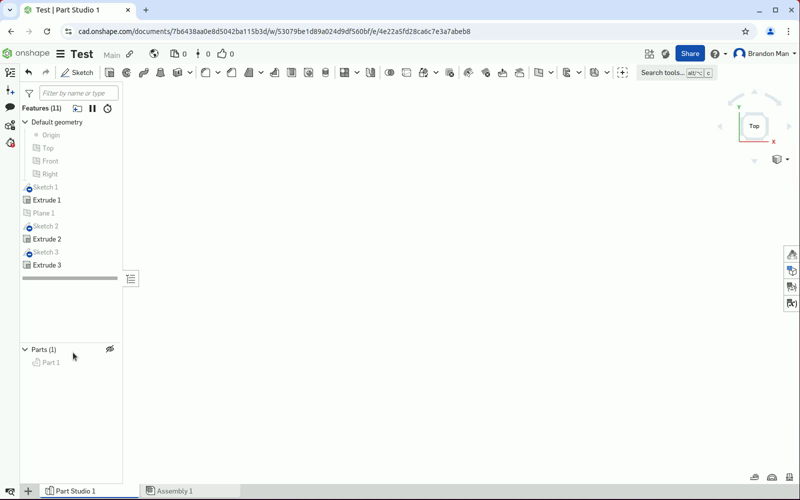
key_up(shift)
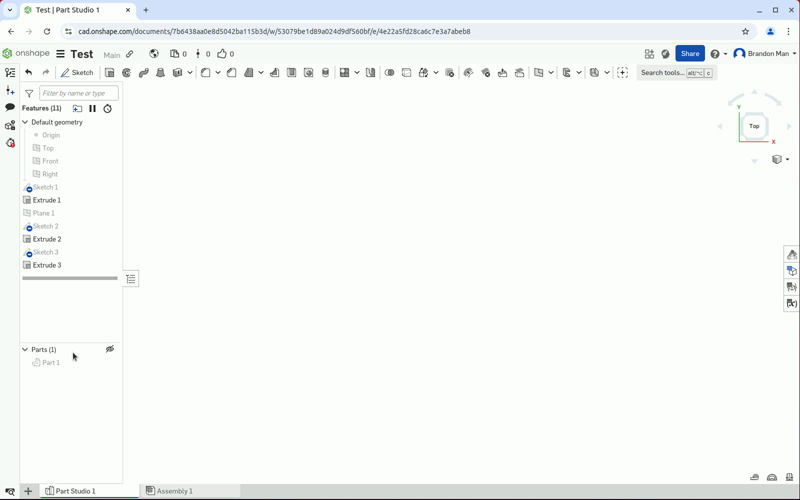
mouse_move(73, 352)
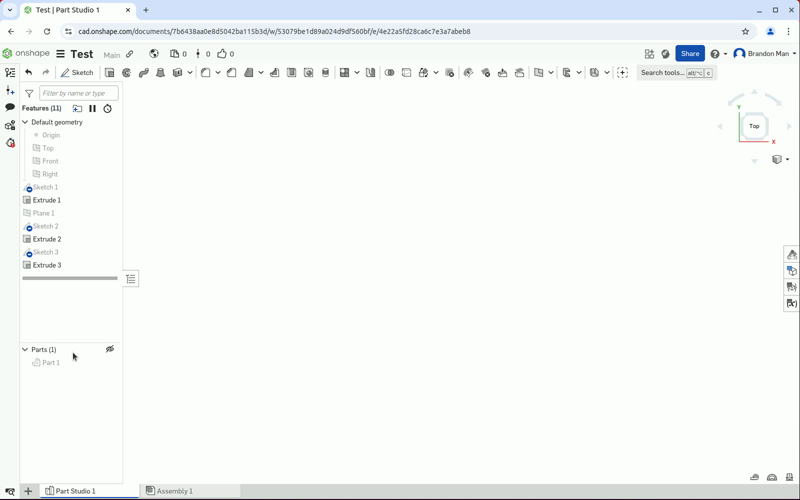
key(shift+y)
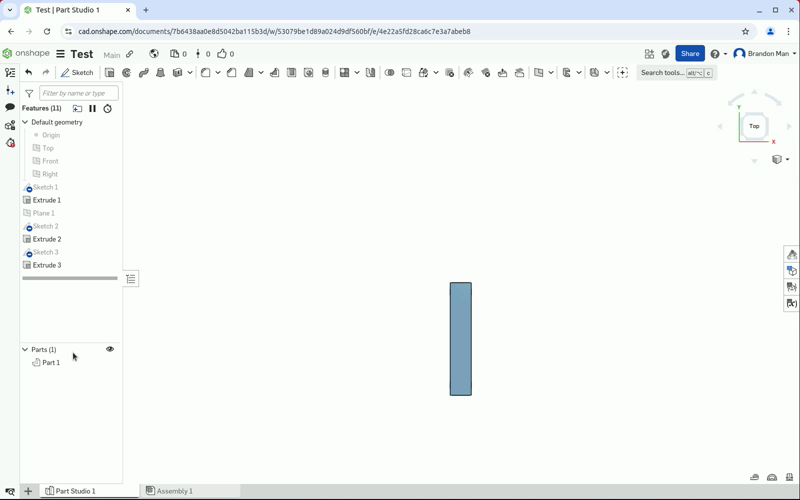
mouse_move(541, 75)
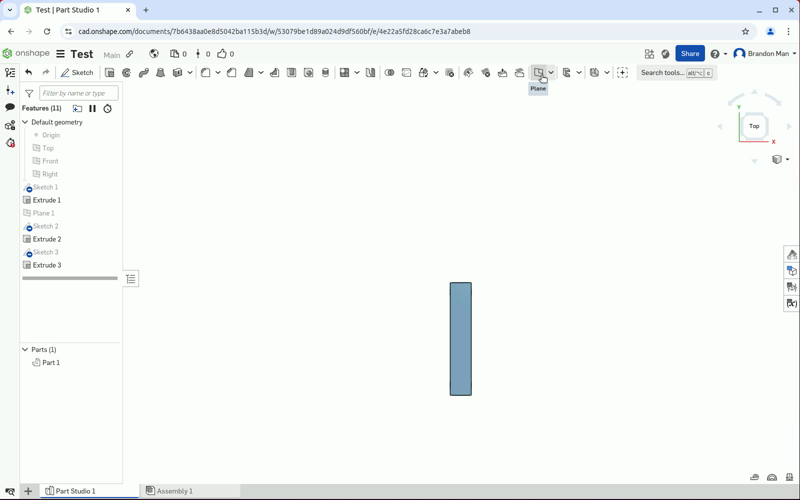
click(541, 75)
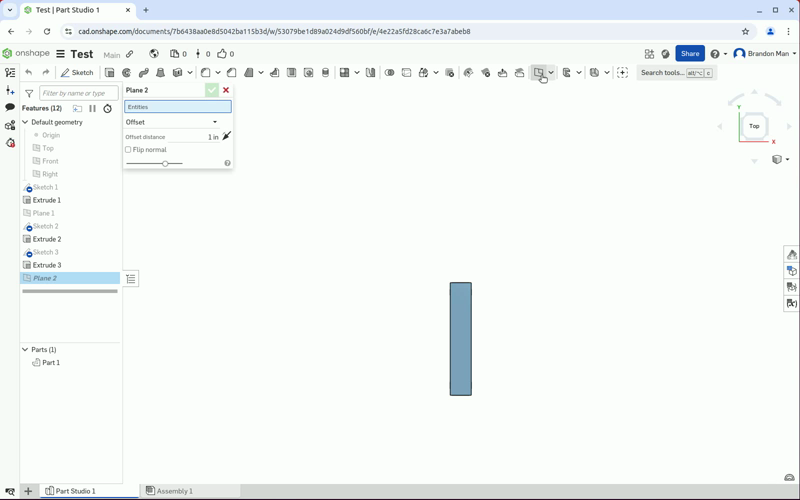
mouse_move(73, 150)
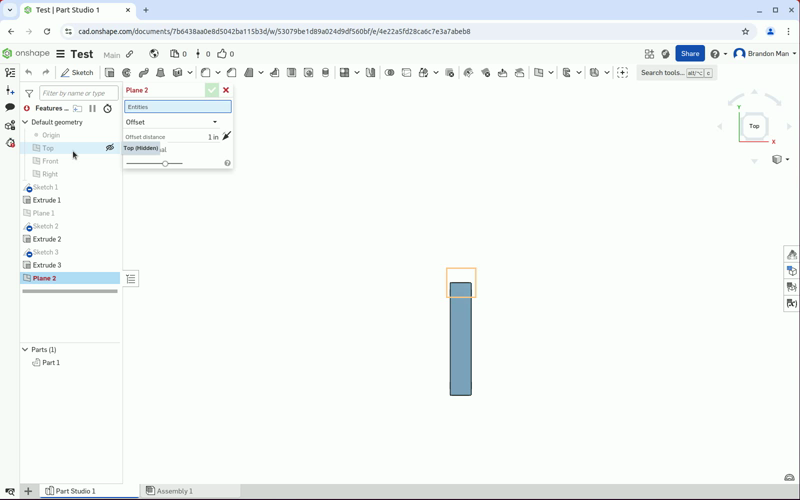
click(73, 150)
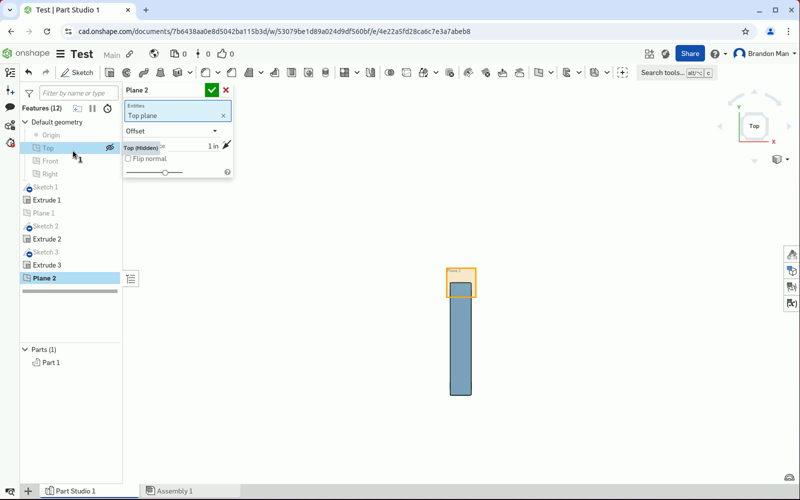
key(tab, 2)
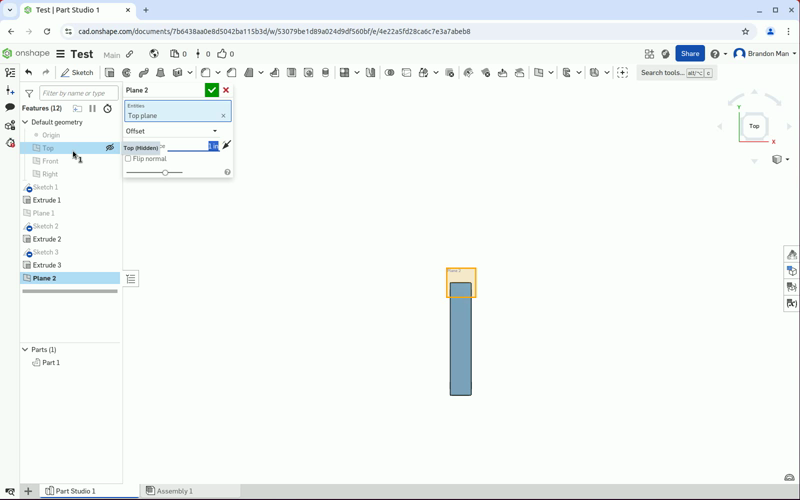
text(2.157)
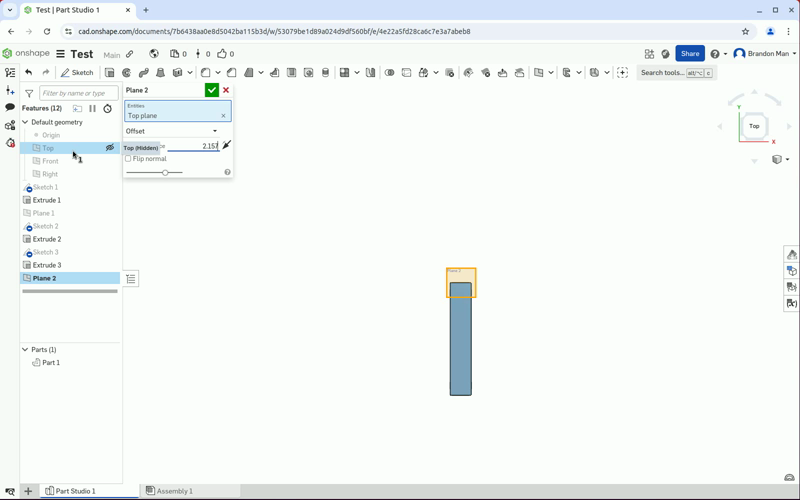
key(enter, 2)
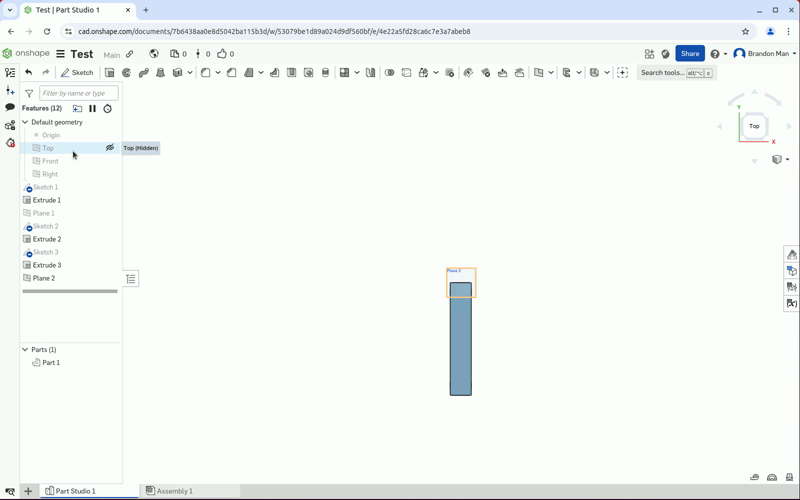
key(shift+s)
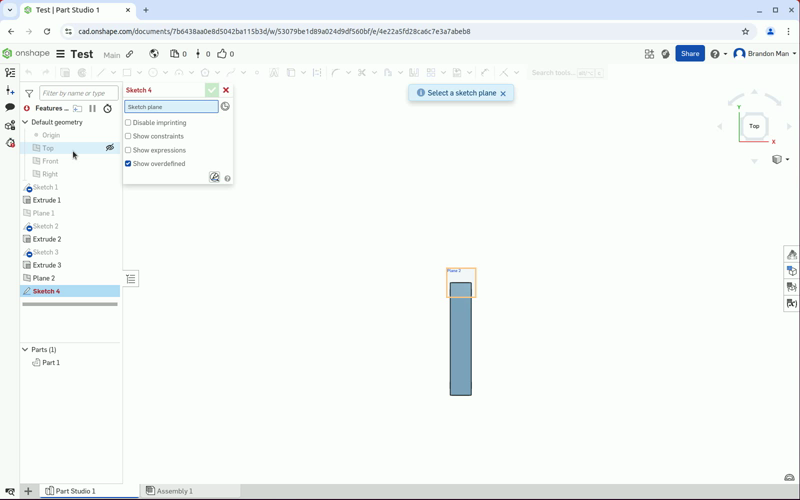
mouse_move(73, 280)
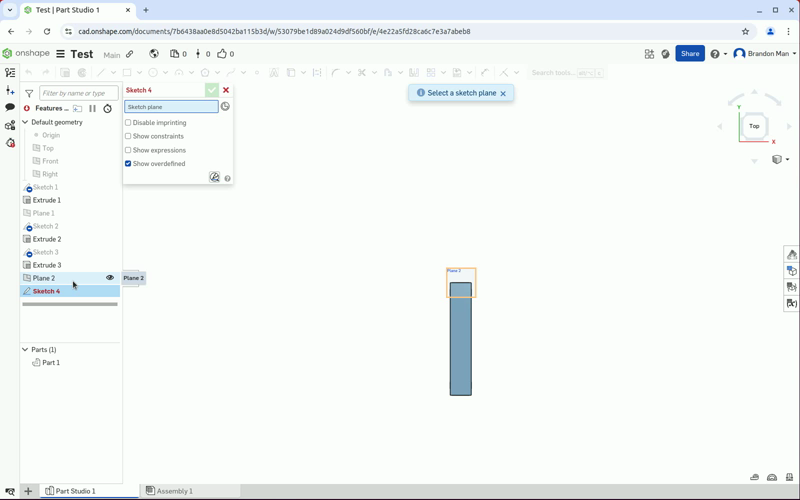
click(73, 280)
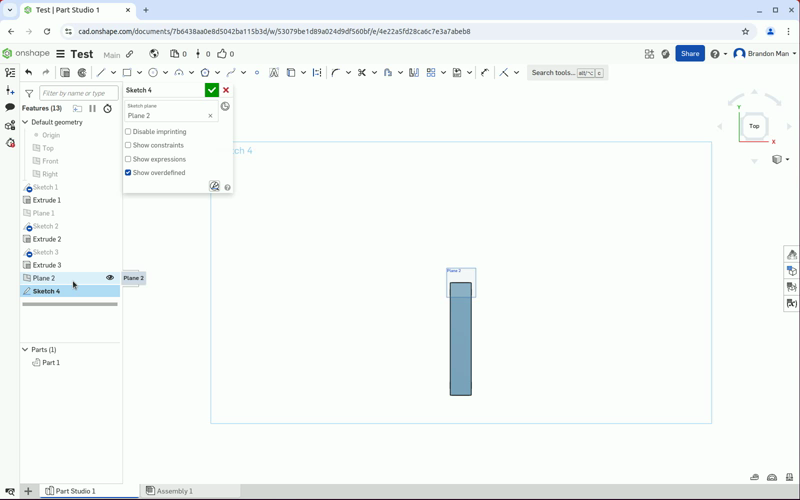
mouse_move(73, 352)
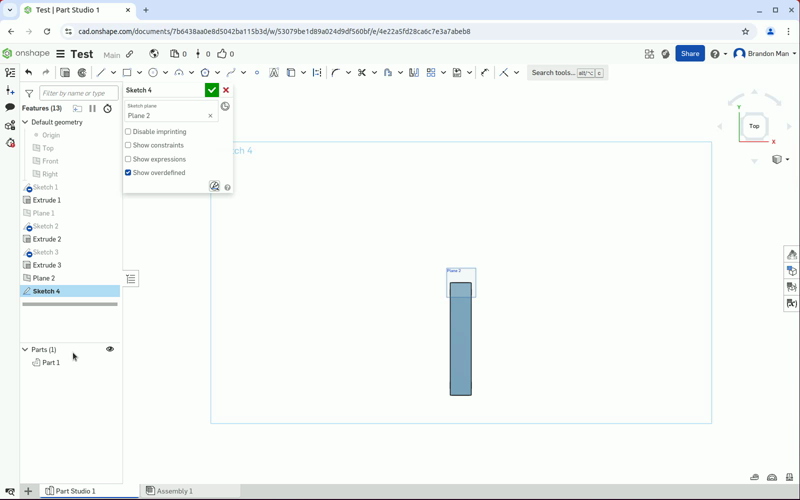
key(y)
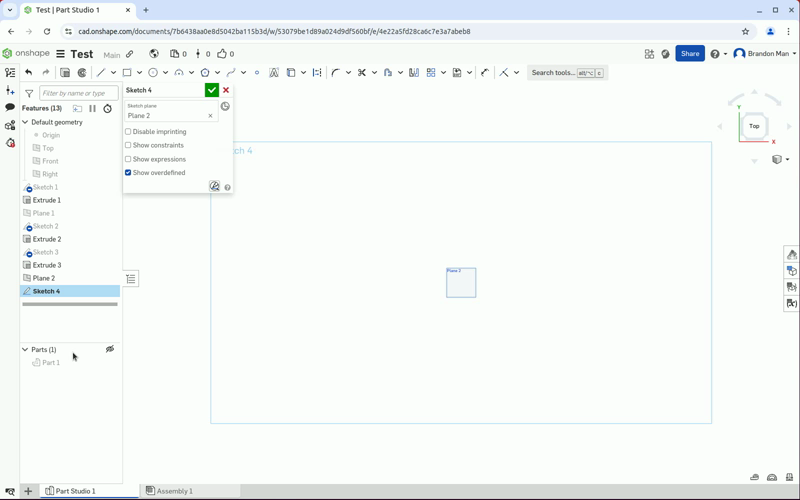
key(c)
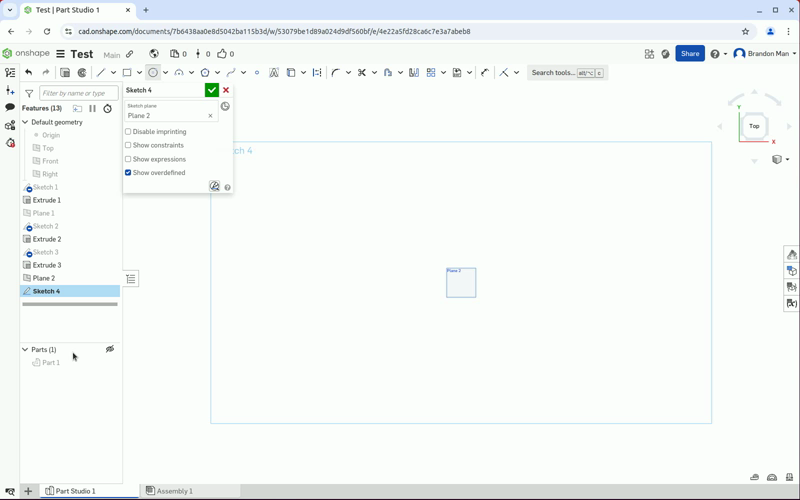
key_down(shift)
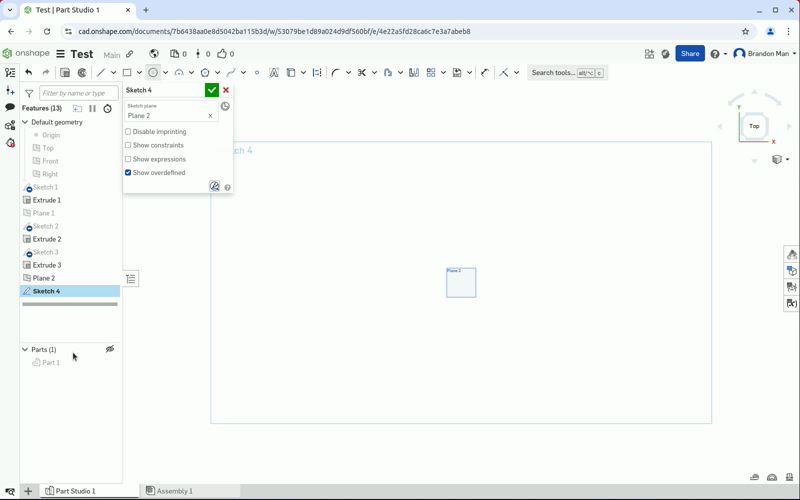
mouse_move(459, 366)
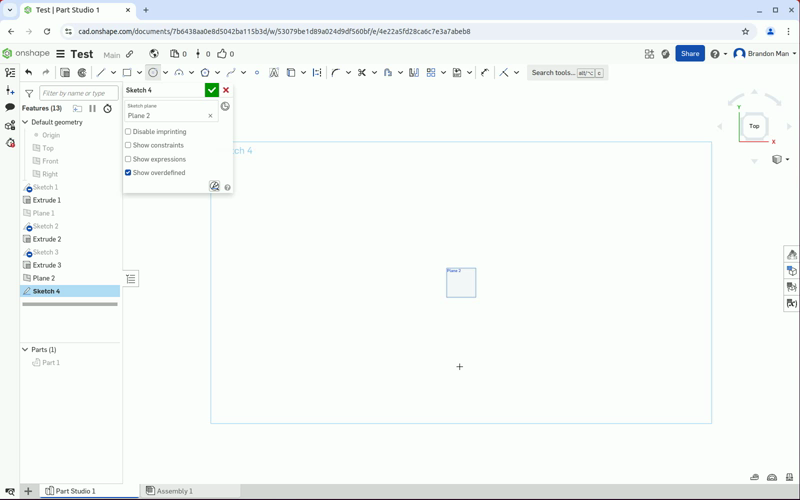
click(459, 366)
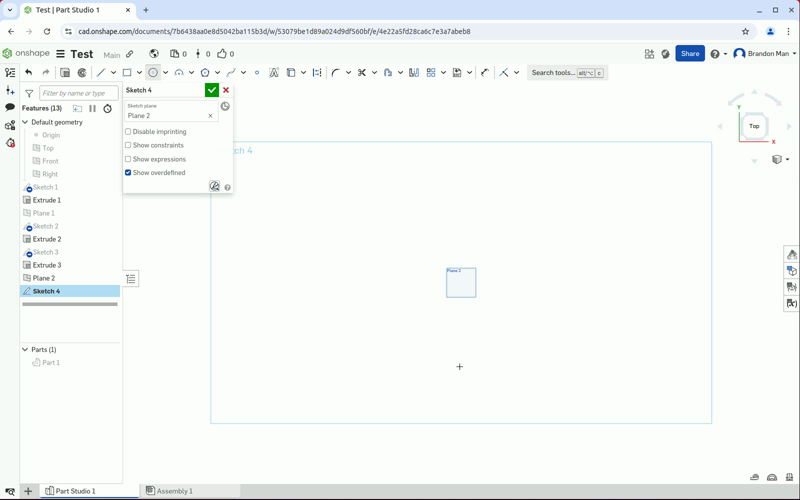
key_up(shift)
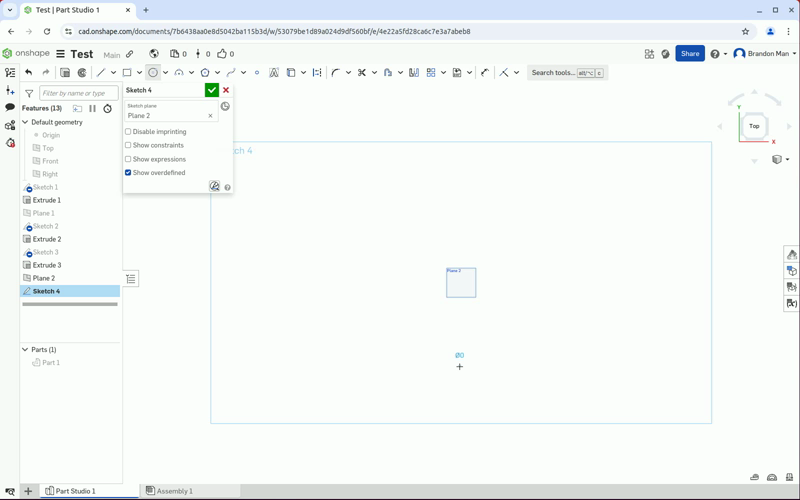
mouse_move(465, 366)
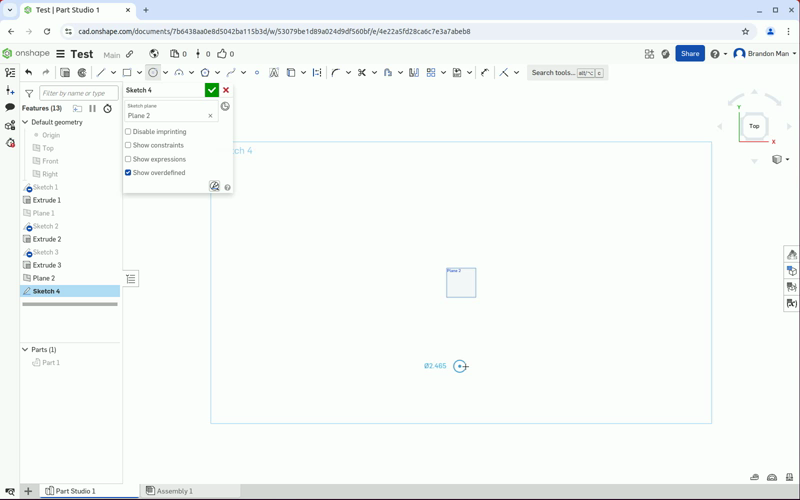
click(465, 366)
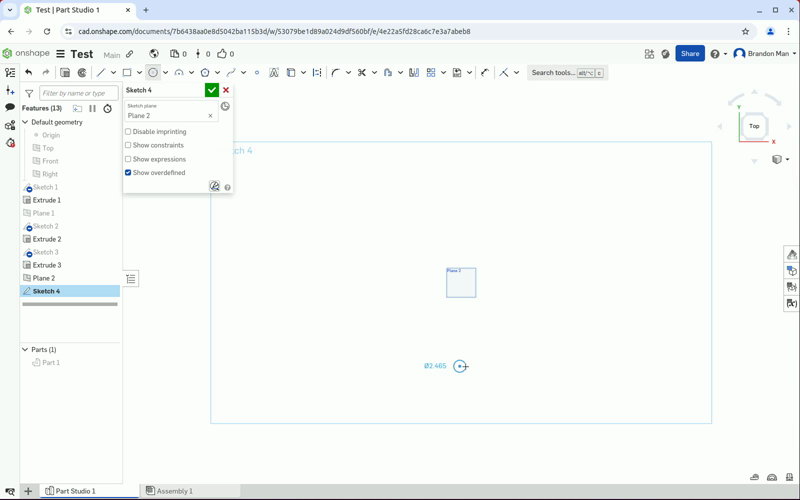
key(esc)
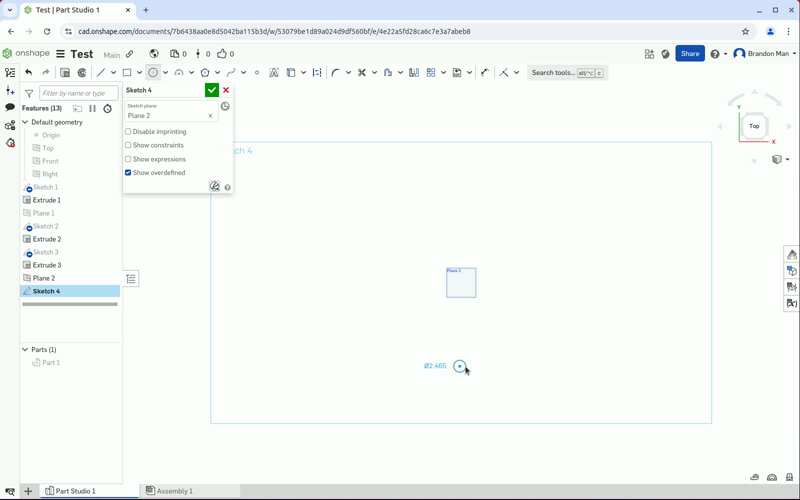
mouse_move(459, 360)
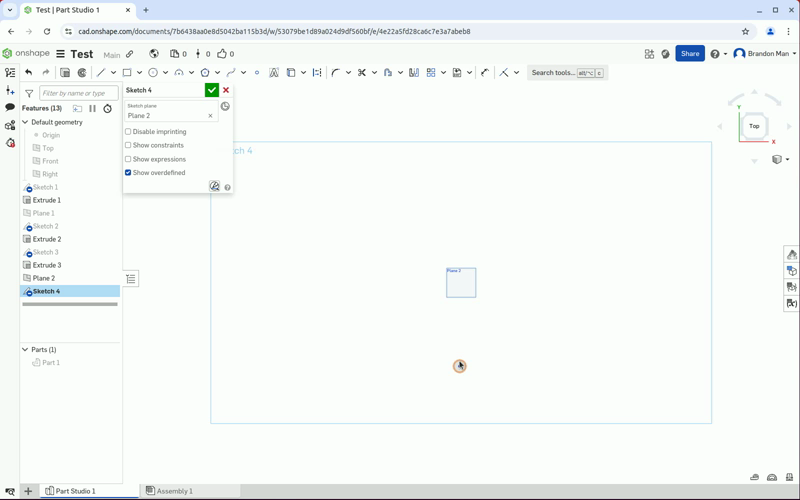
scroll(6)
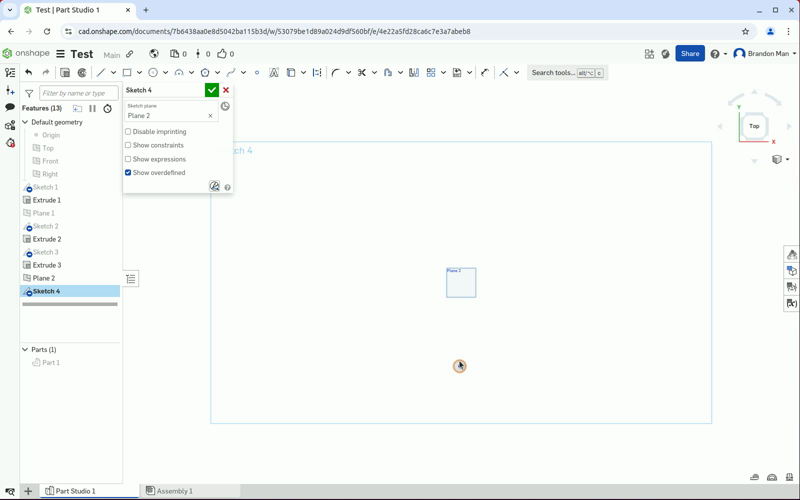
scroll(6)
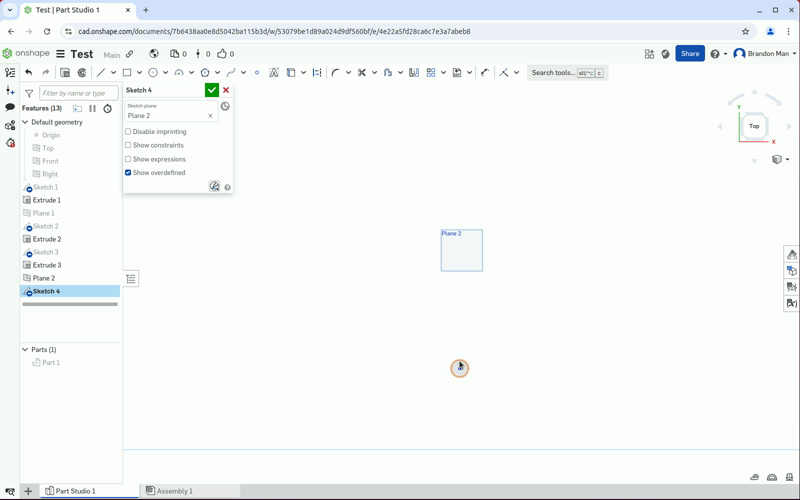
scroll(6)
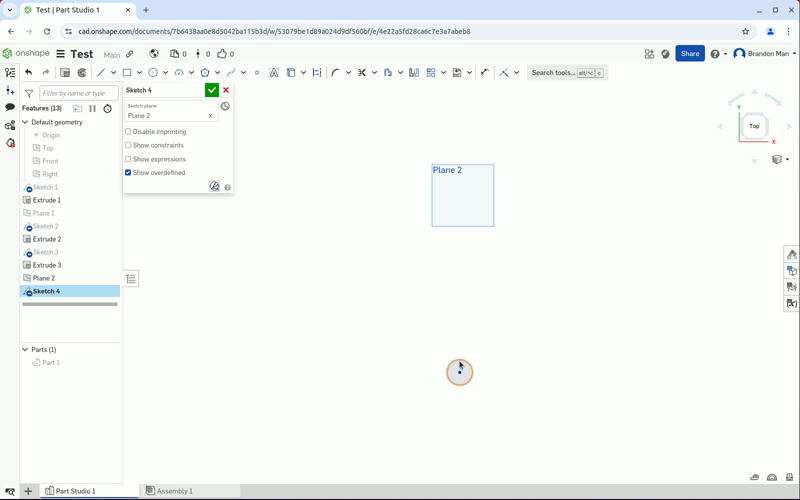
scroll(6)
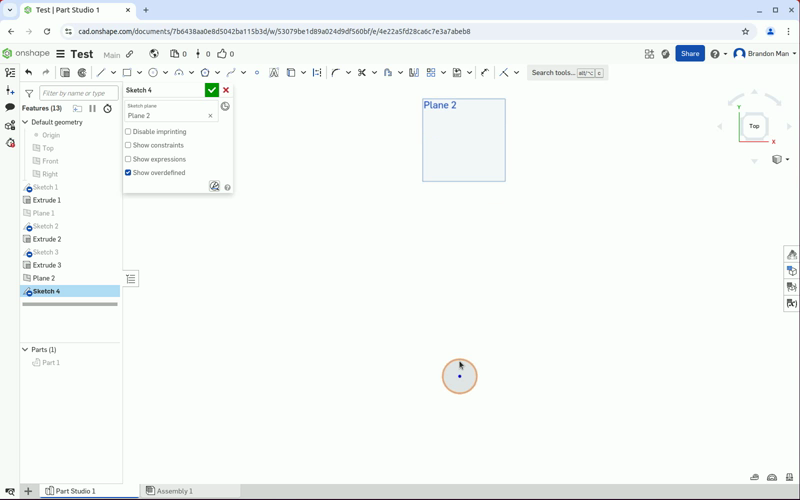
scroll(6)
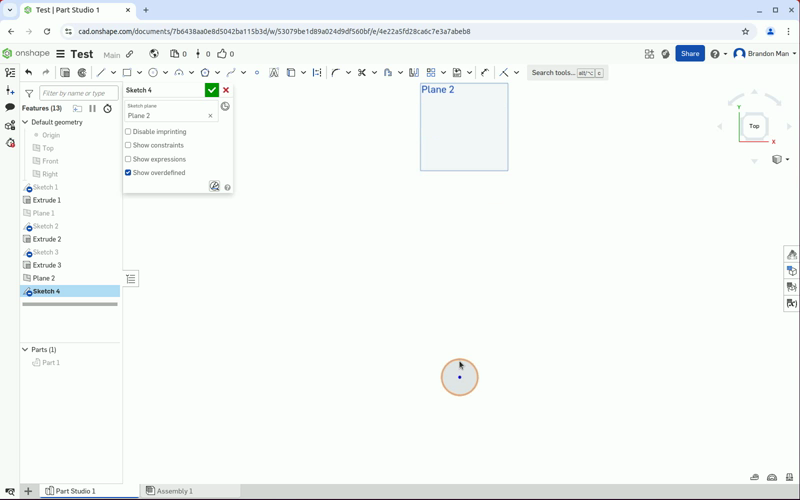
scroll(6)
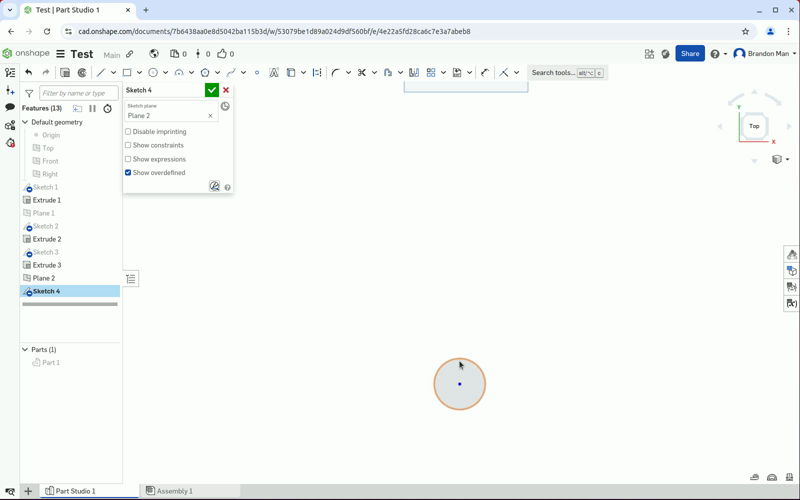
scroll(6)
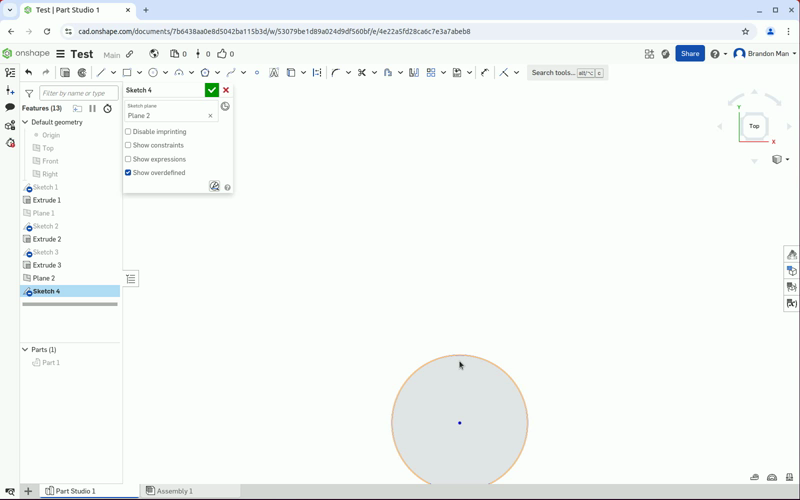
click(459, 360)
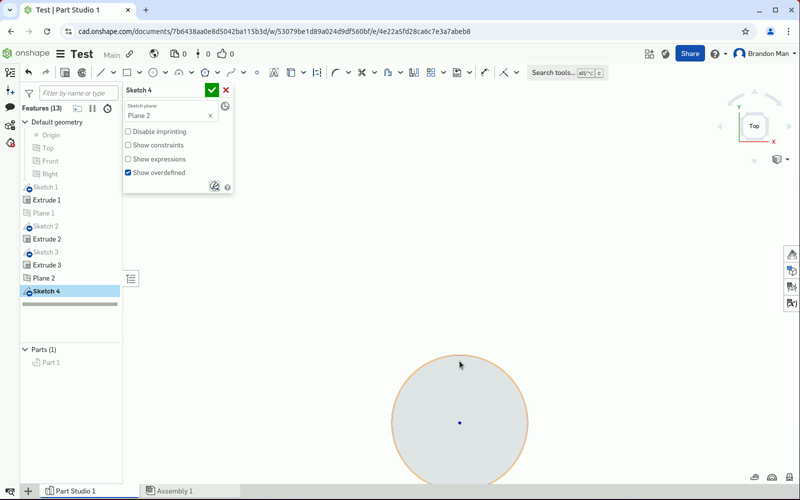
scroll(-6)
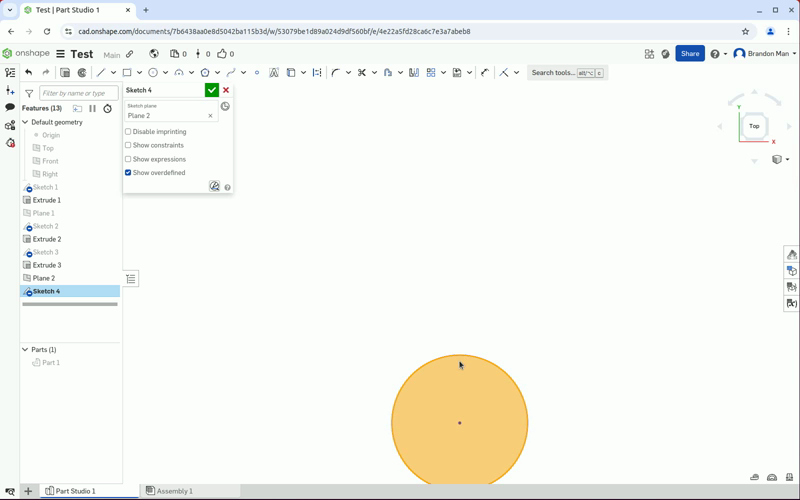
scroll(-6)
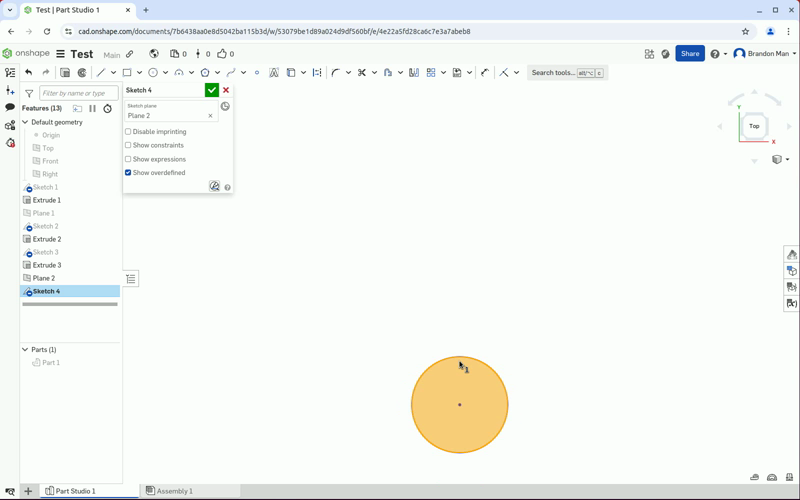
scroll(-6)
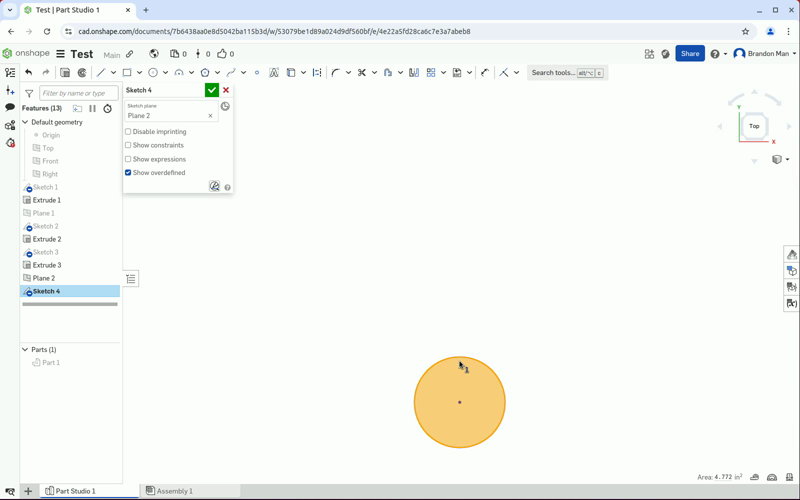
scroll(-6)
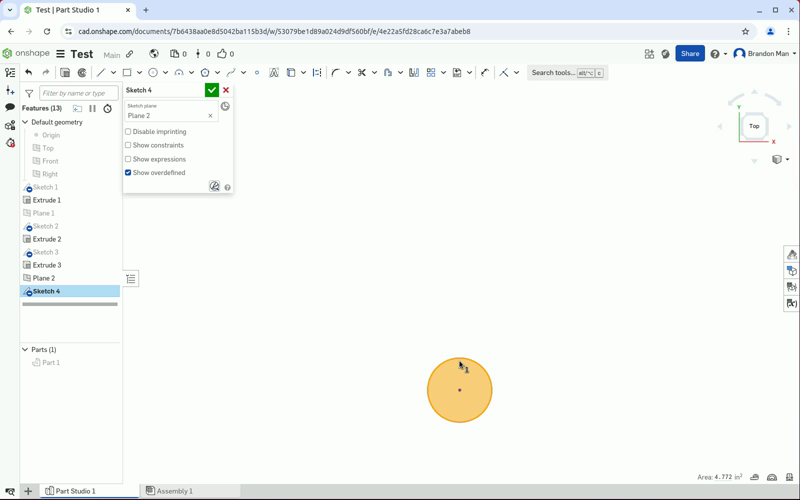
scroll(-6)
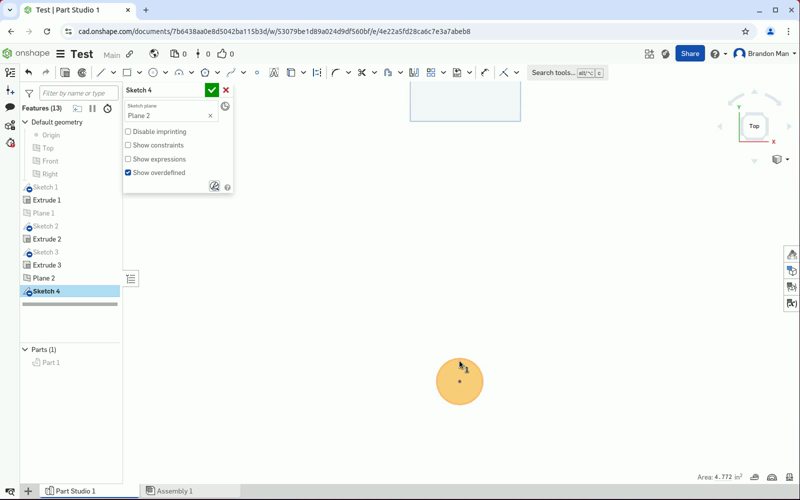
scroll(-6)
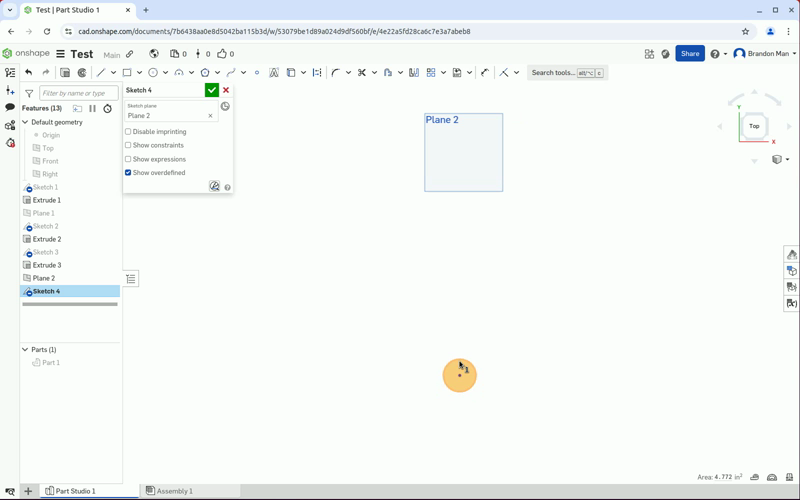
scroll(-6)
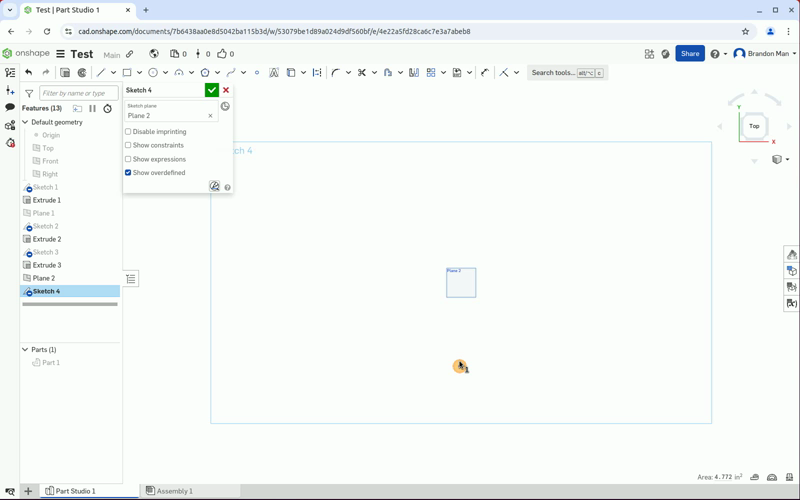
mouse_move(73, 352)
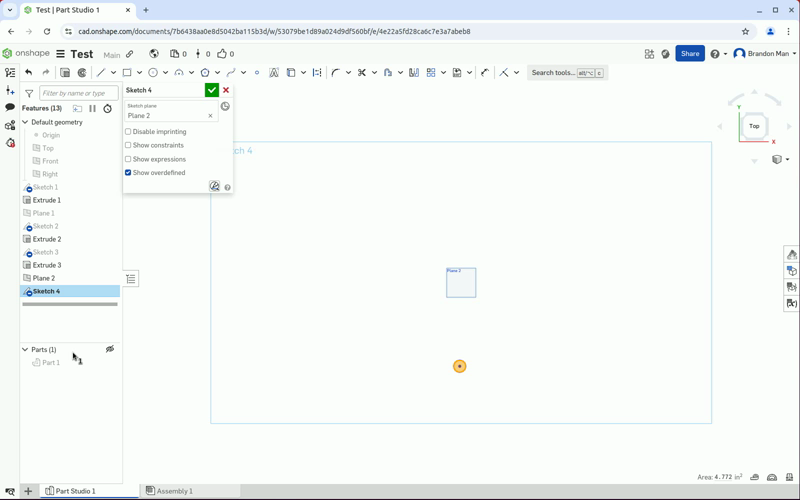
key(shift+y)
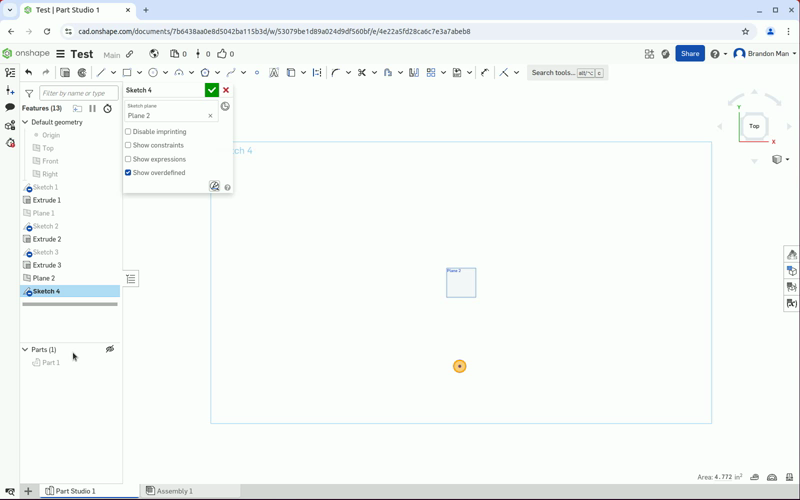
key(shift+e)
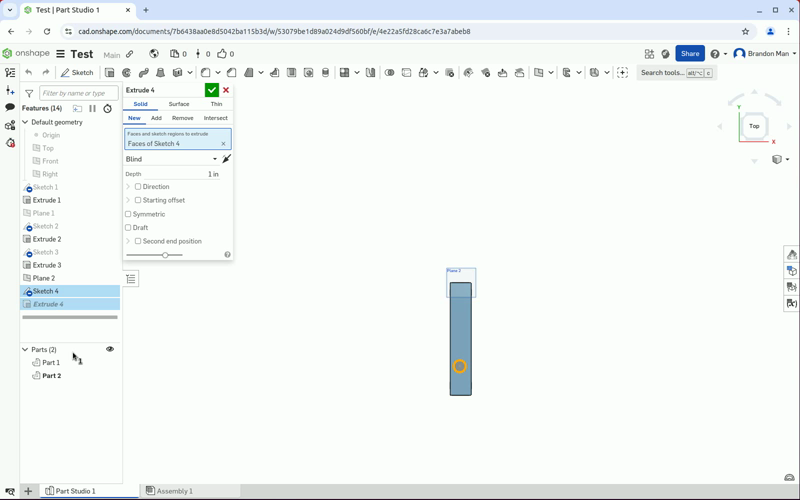
mouse_move(143, 106)
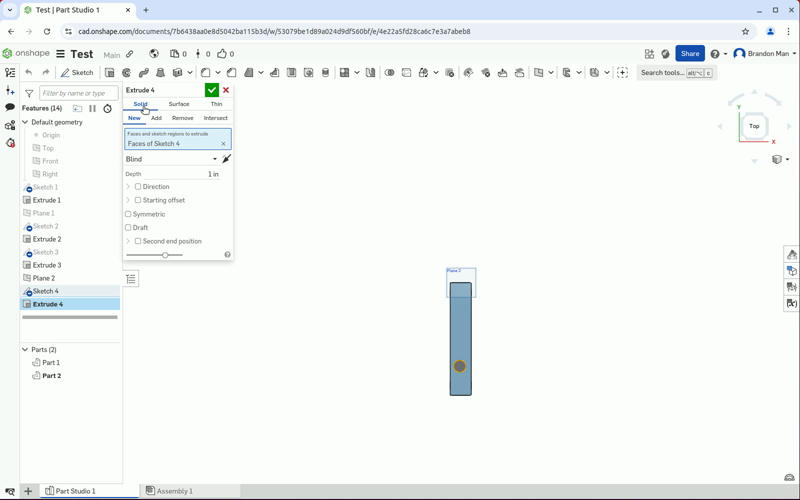
click(143, 106)
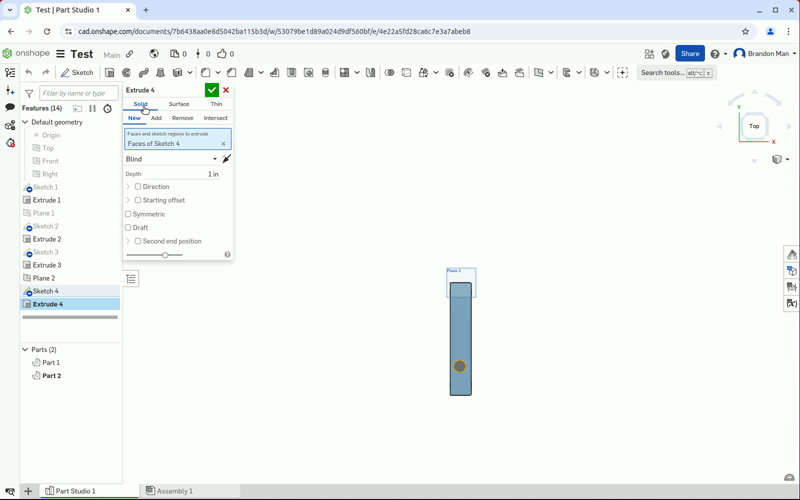
mouse_move(186, 120)
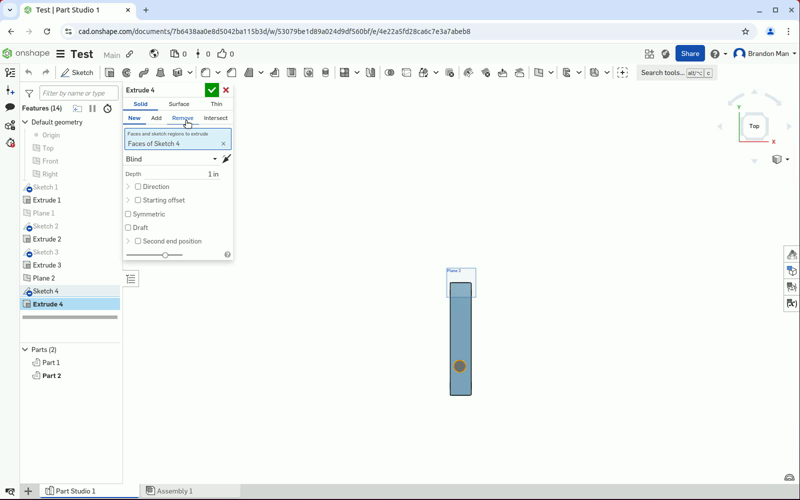
click(186, 120)
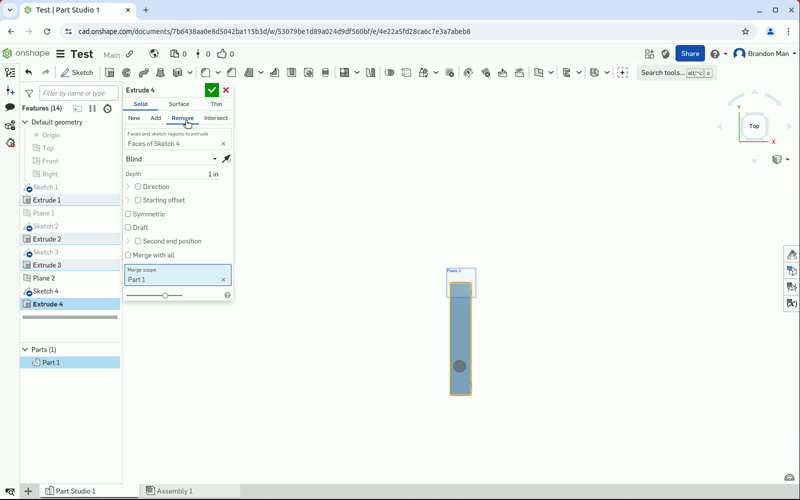
key(tab, 4)
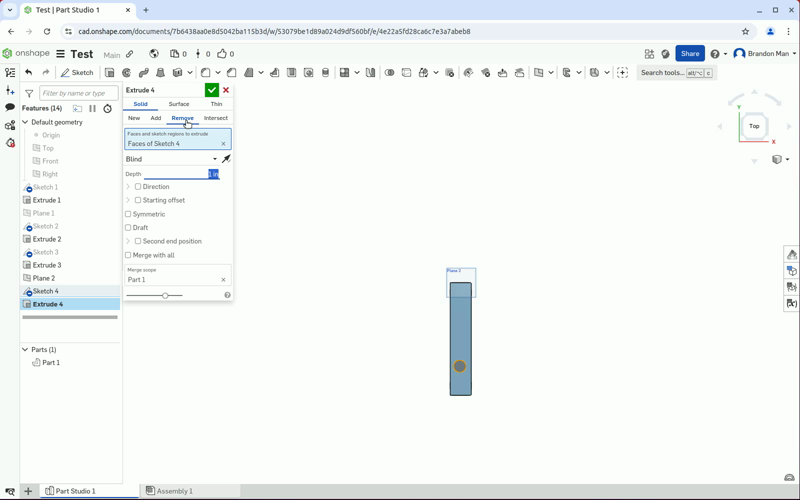
text(10.591)
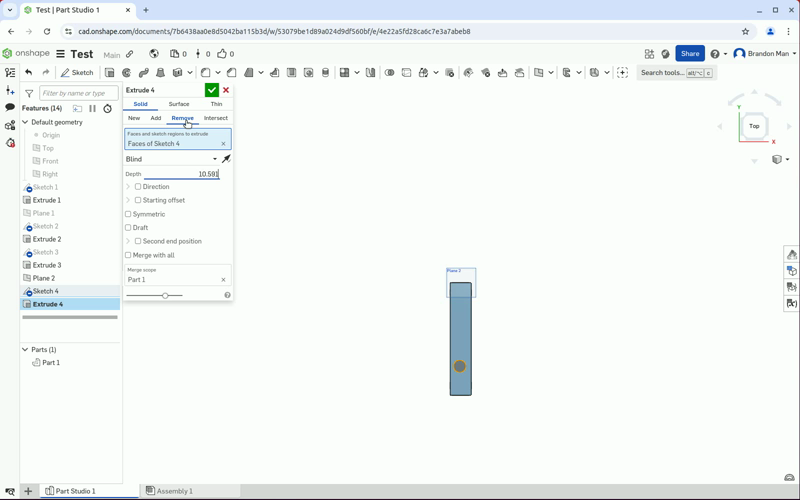
key(tab, 6)
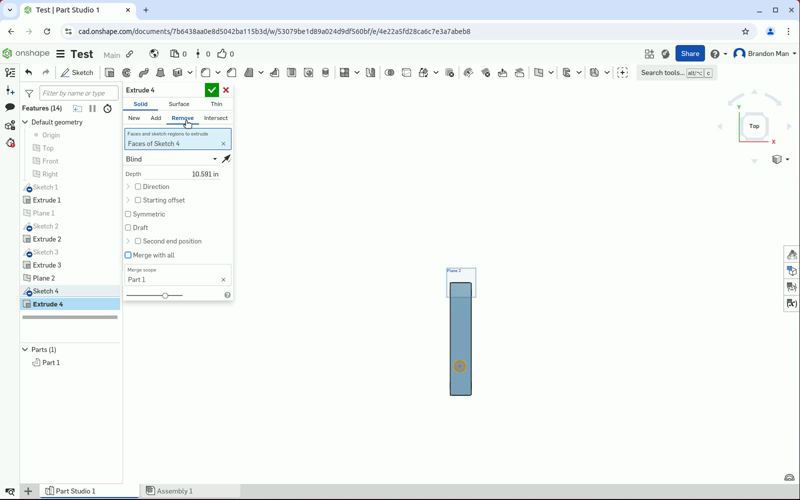
key(space)
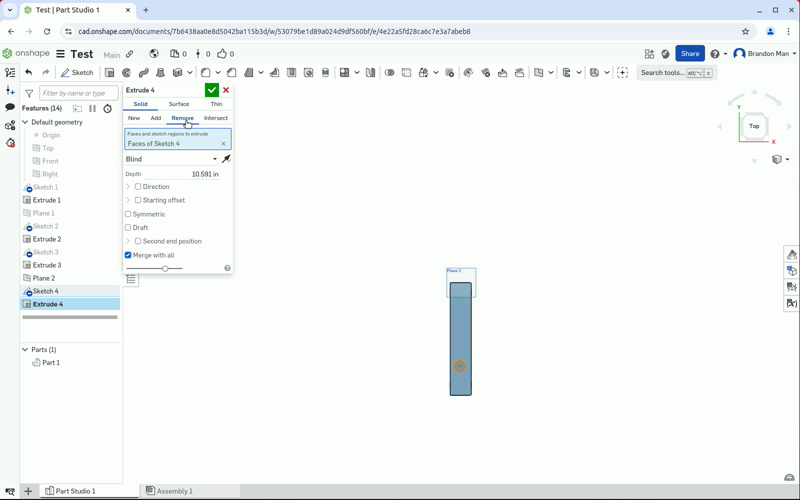
key(enter)
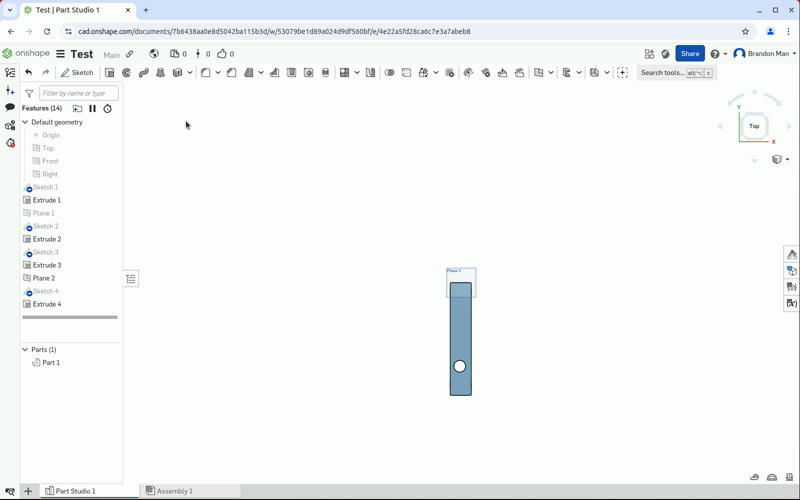
key(shift+h)
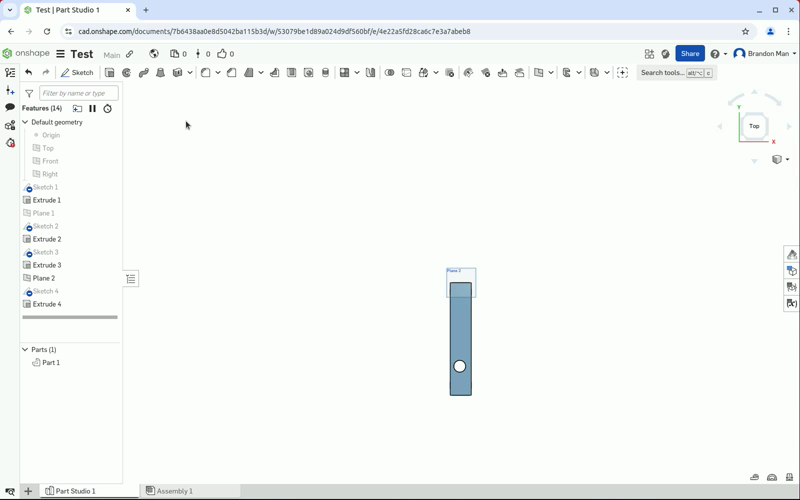
key(shift+h)
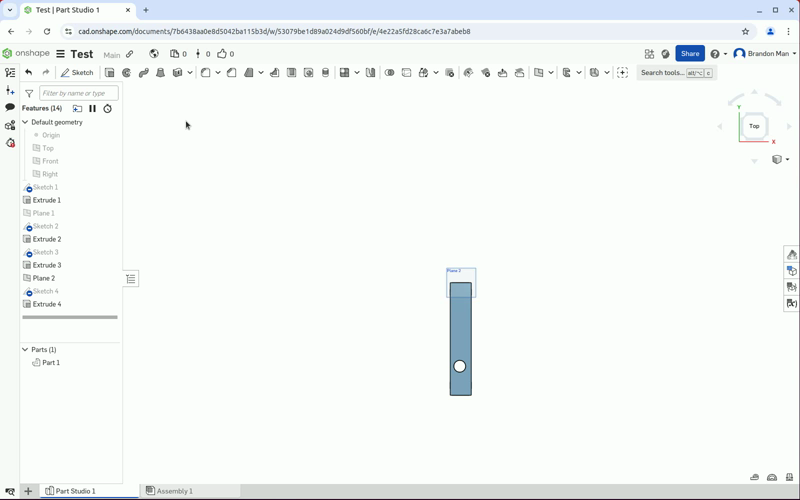
mouse_move(73, 189)
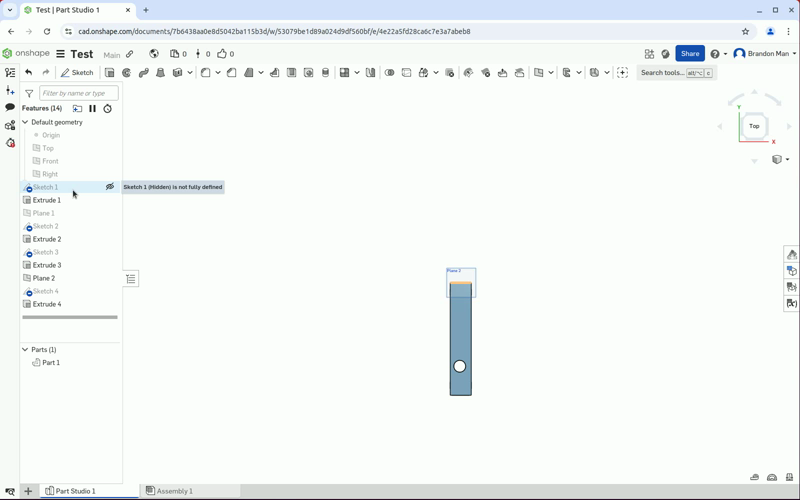
click(73, 189)
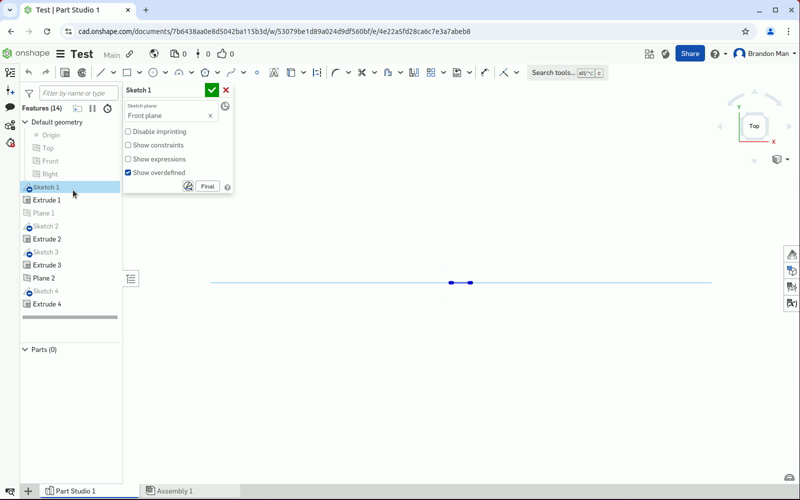
mouse_move(229, 92)
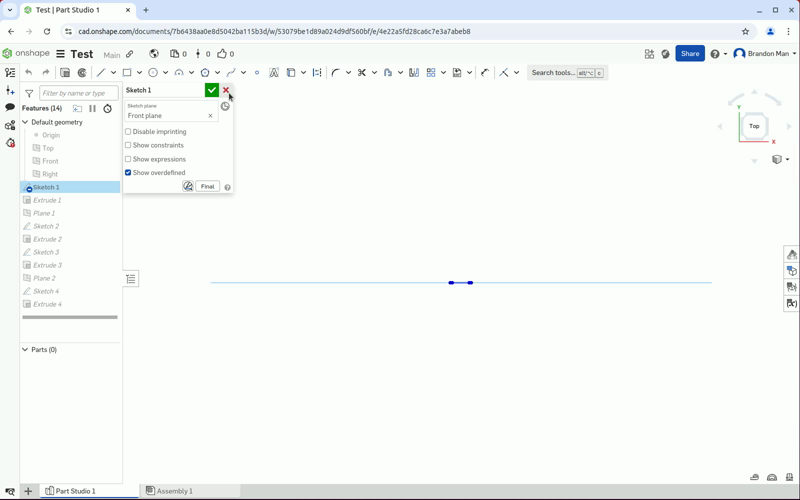
click(229, 92)
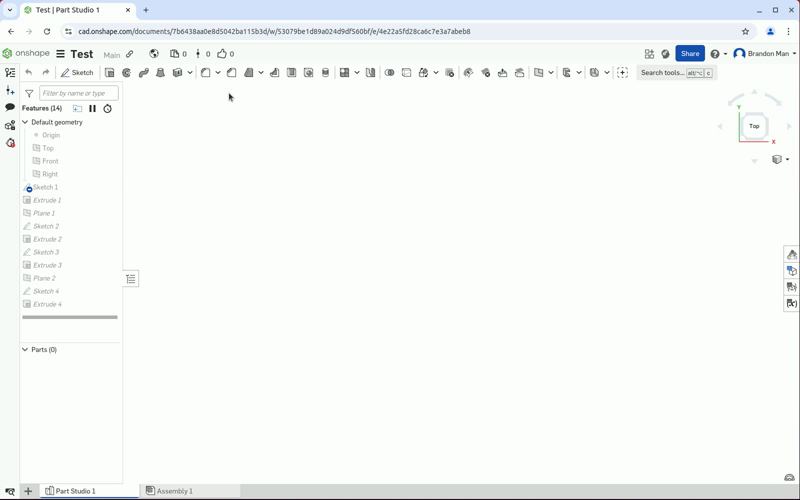
key(shift+s)
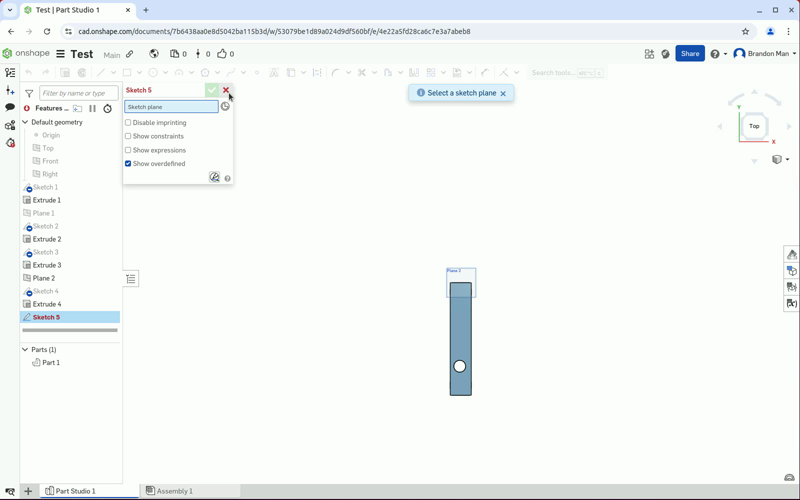
mouse_move(73, 280)
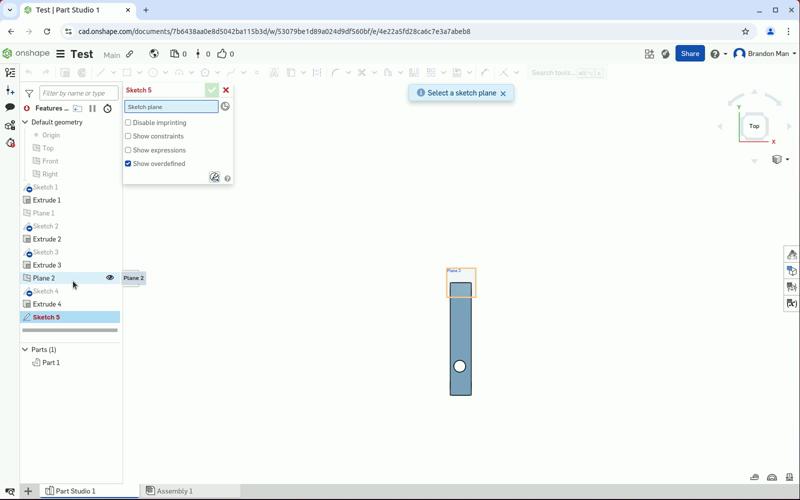
click(73, 280)
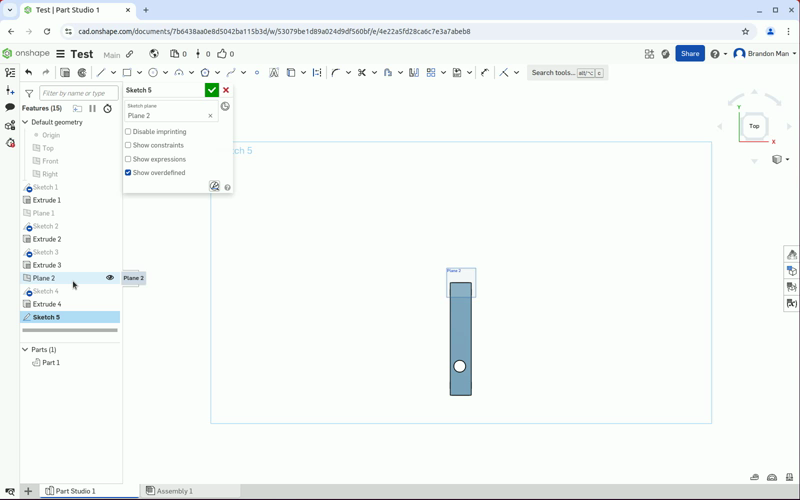
mouse_move(73, 352)
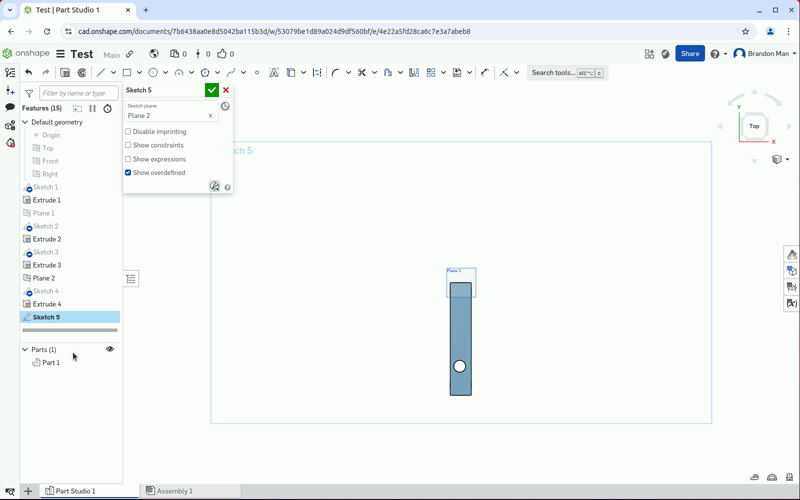
key(y)
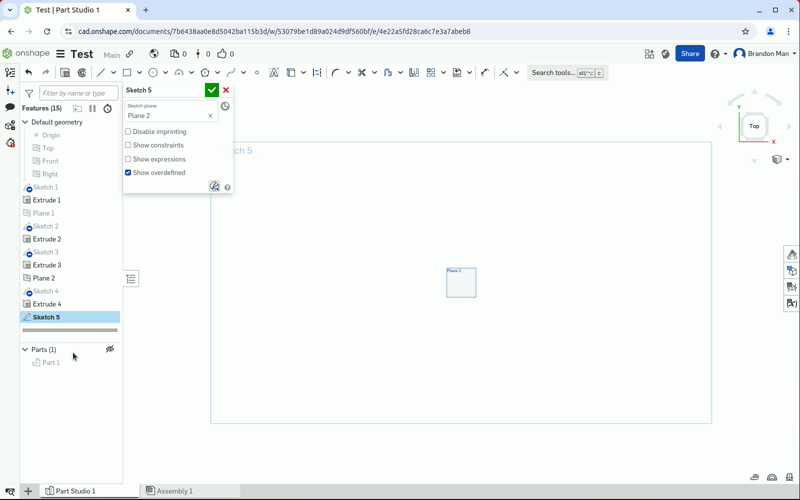
key(c)
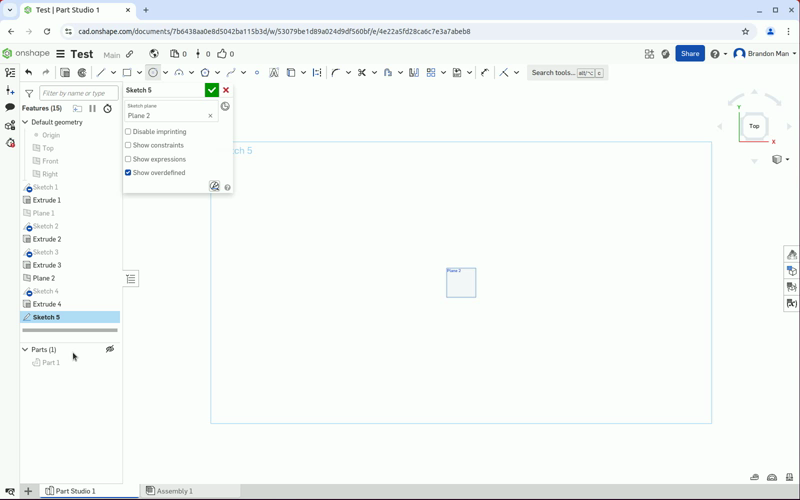
key_down(shift)
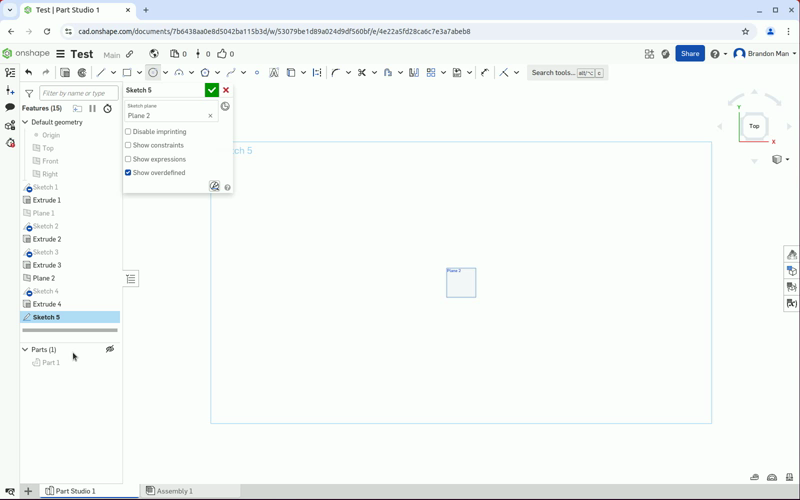
mouse_move(459, 312)
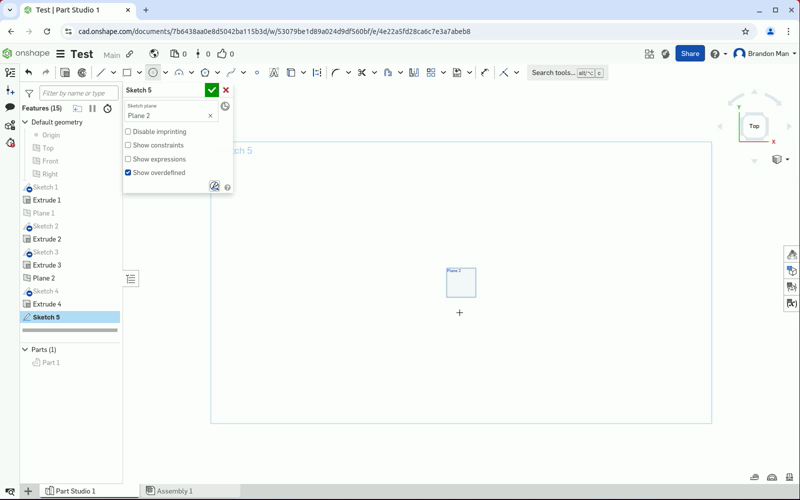
click(459, 312)
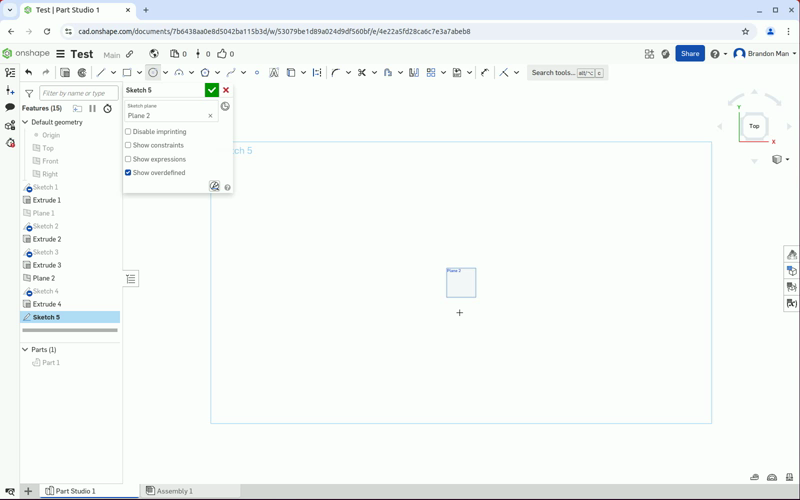
key_up(shift)
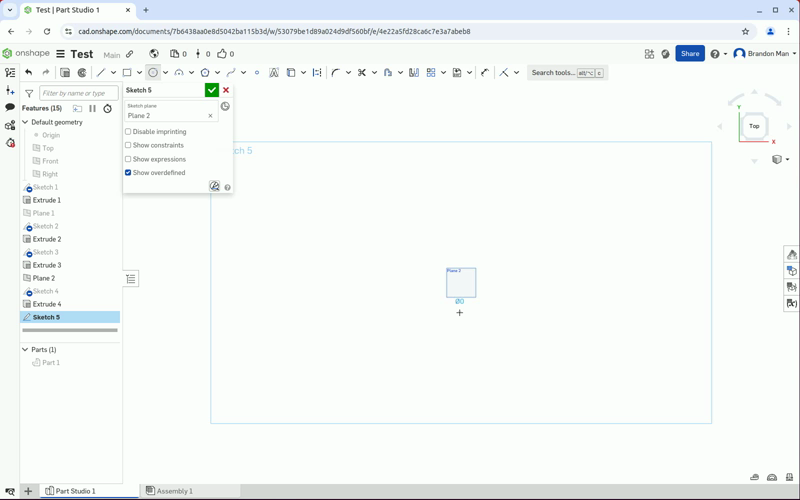
mouse_move(465, 312)
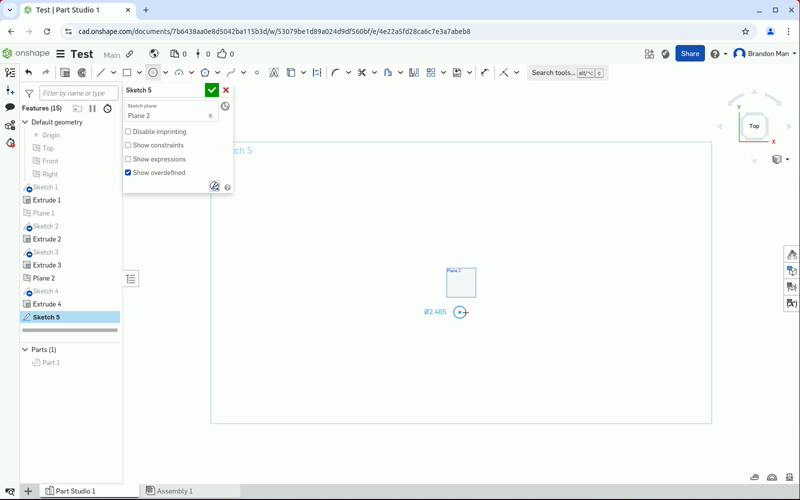
click(465, 312)
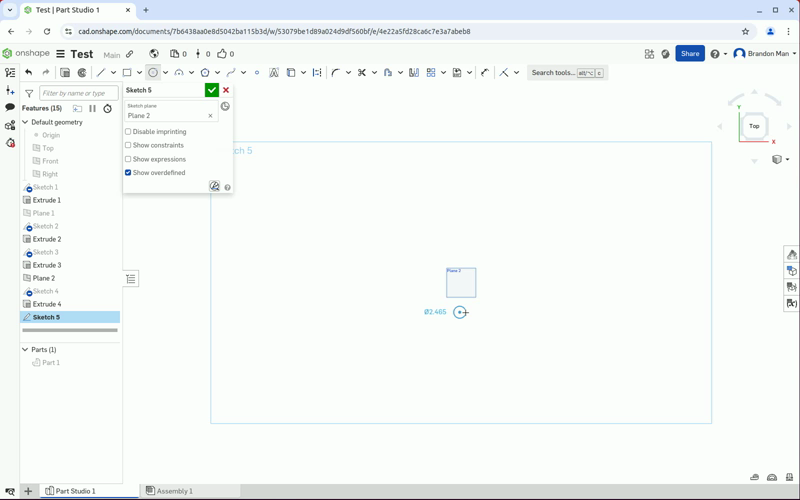
key(esc)
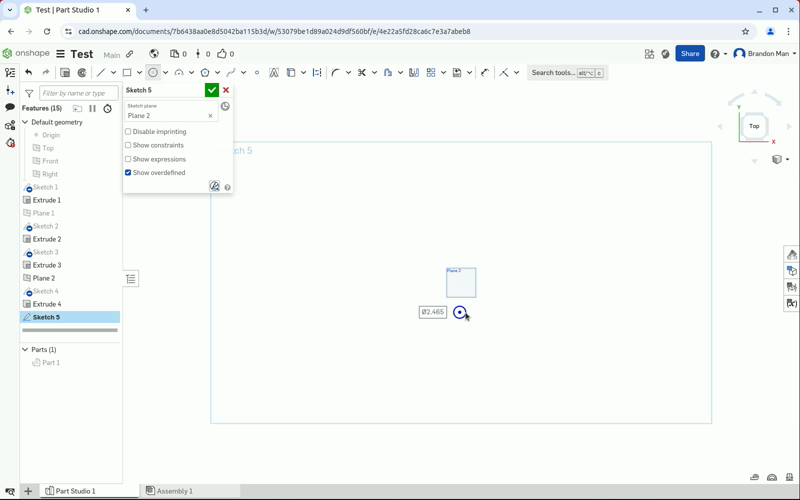
mouse_move(459, 312)
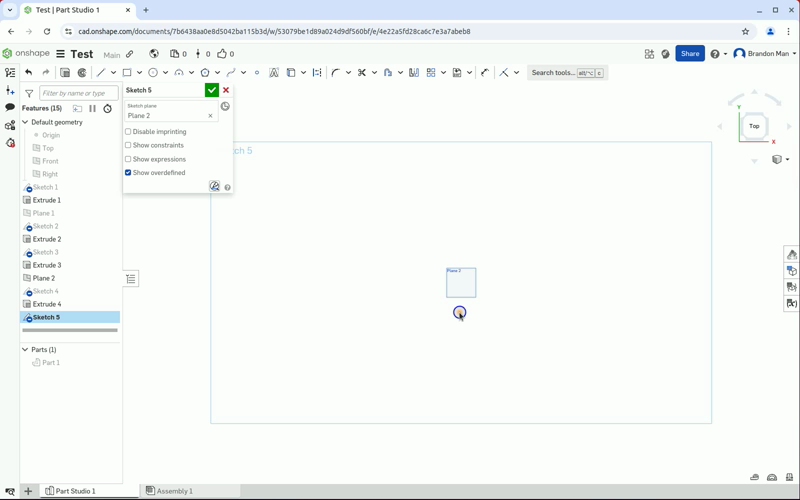
scroll(6)
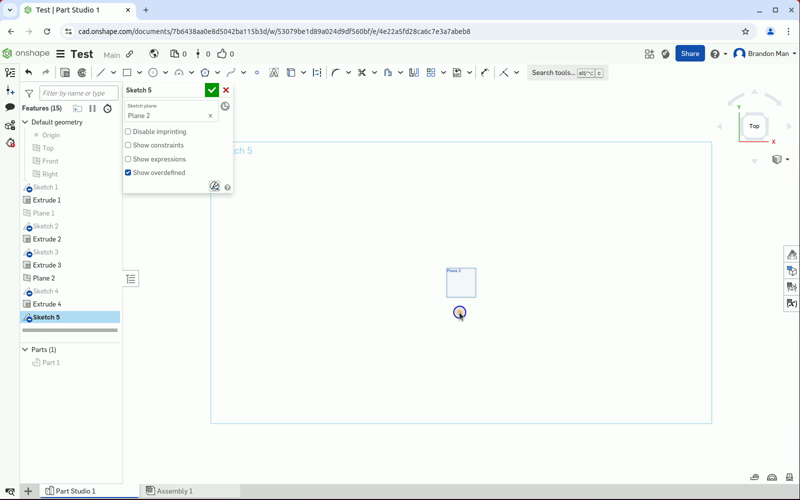
scroll(6)
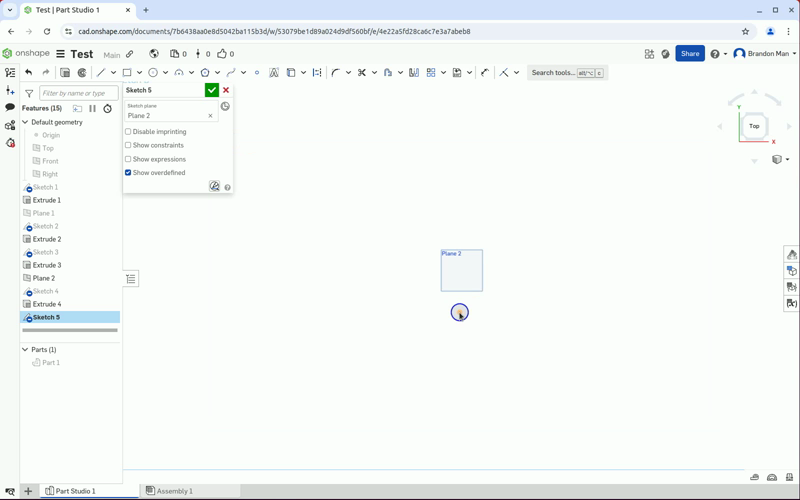
scroll(6)
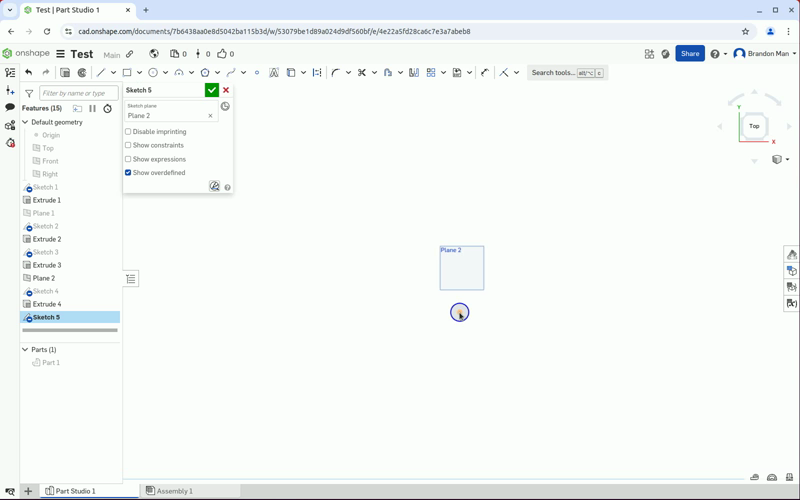
scroll(6)
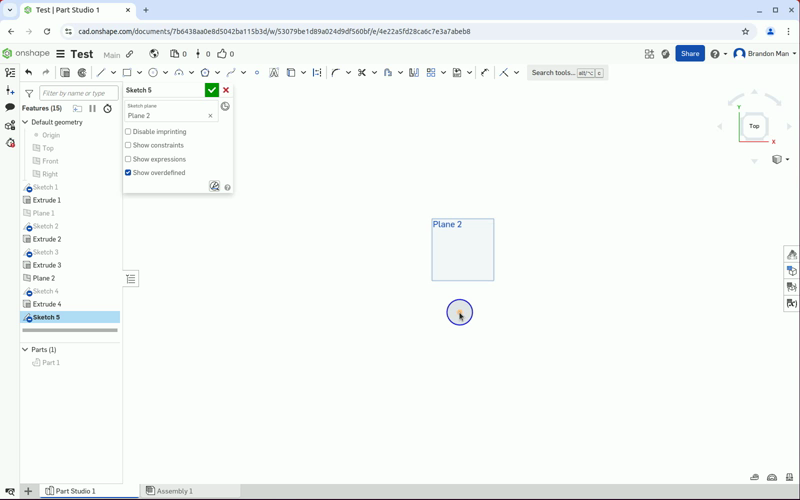
scroll(6)
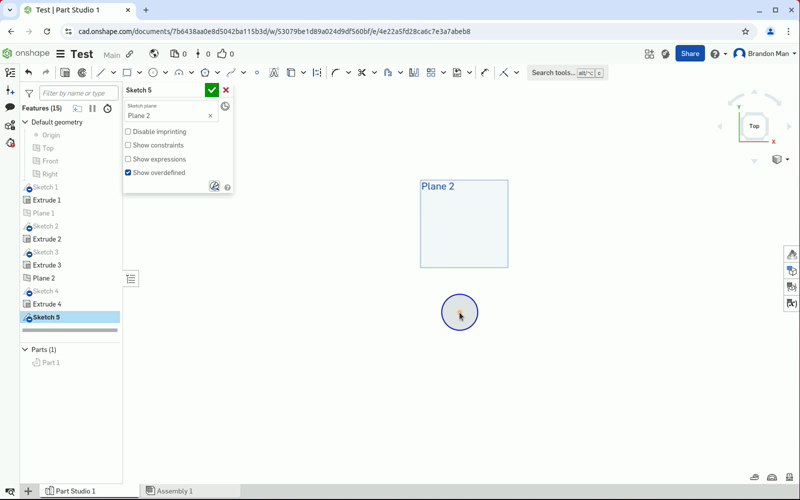
scroll(6)
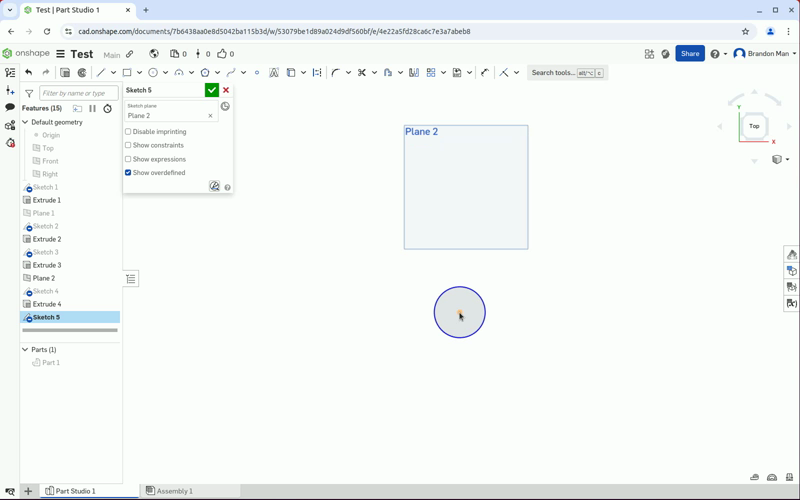
scroll(6)
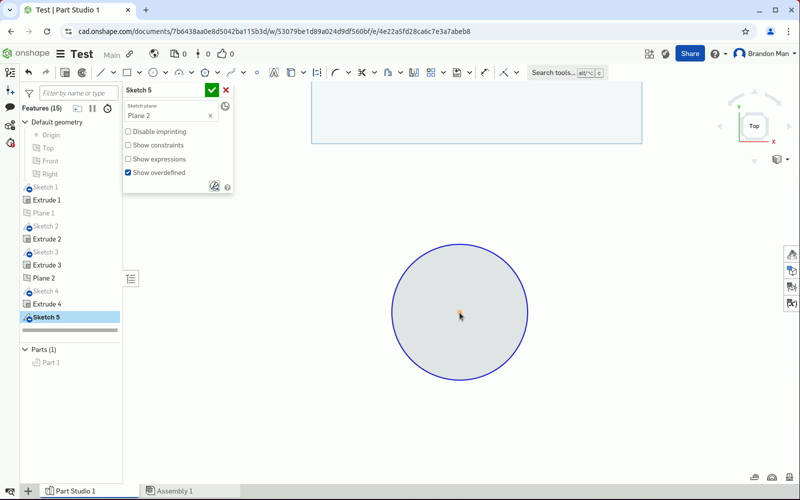
click(459, 312)
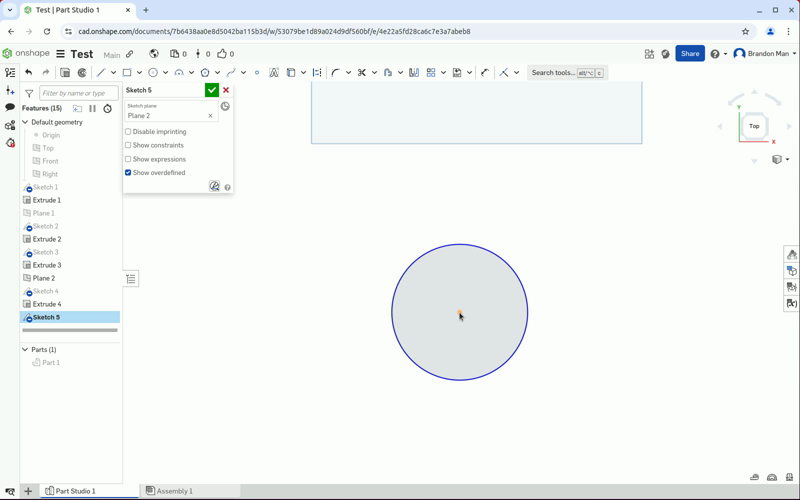
scroll(-6)
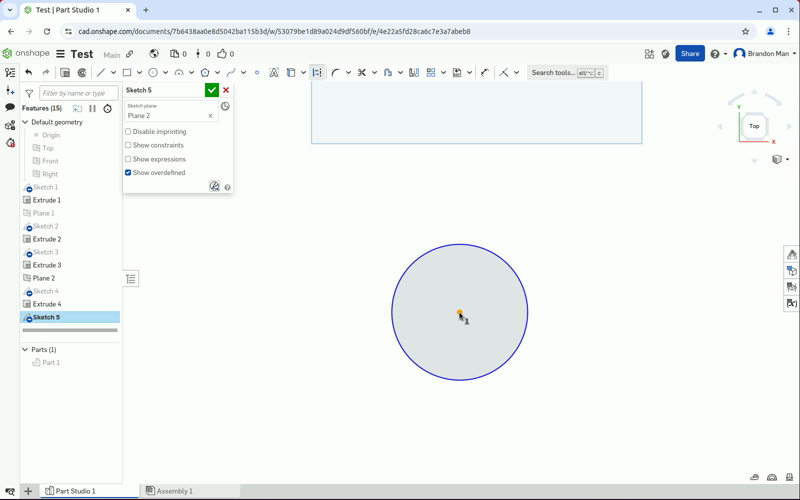
scroll(-6)
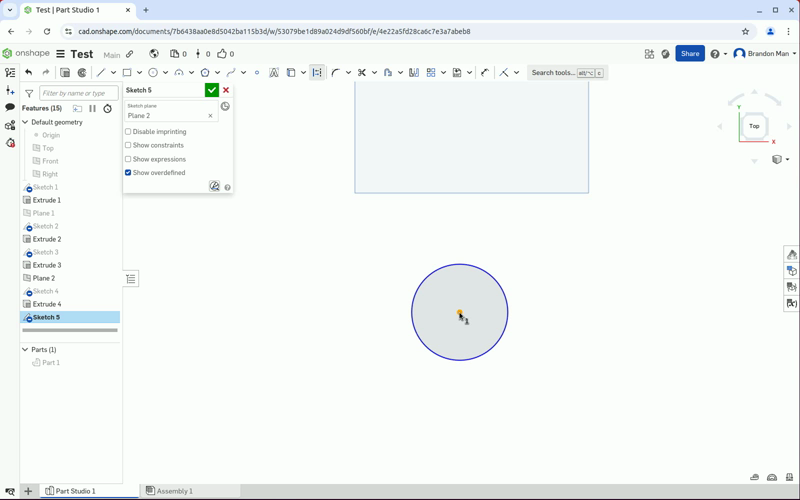
scroll(-6)
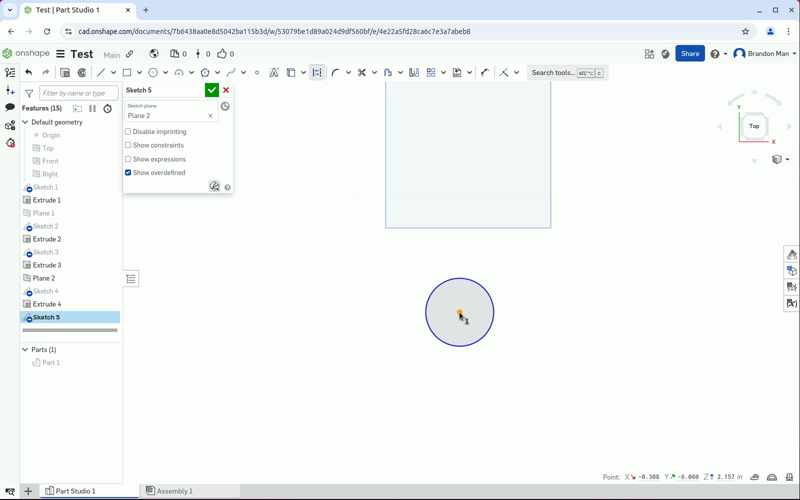
scroll(-6)
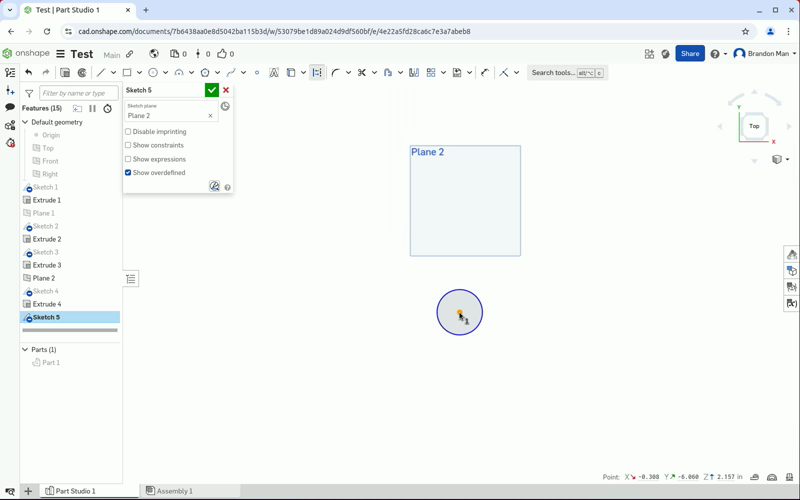
scroll(-6)
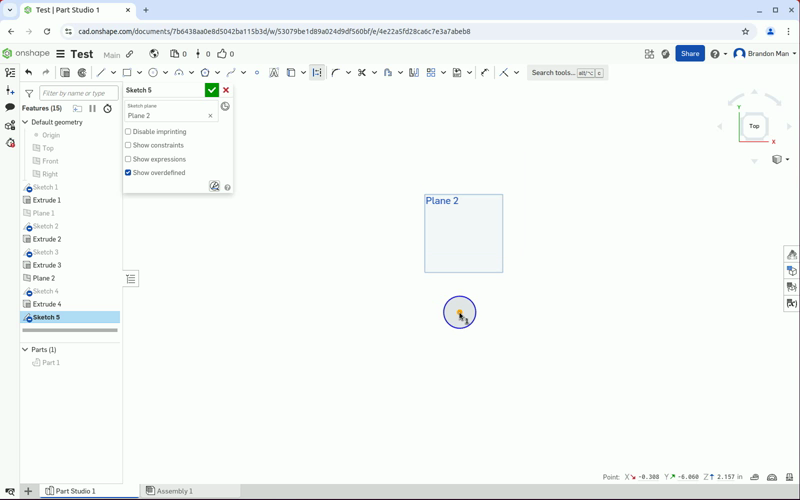
scroll(-6)
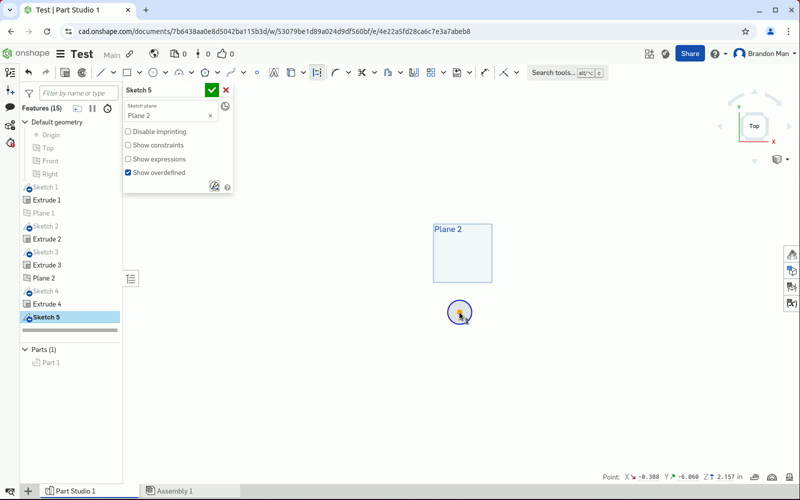
scroll(-6)
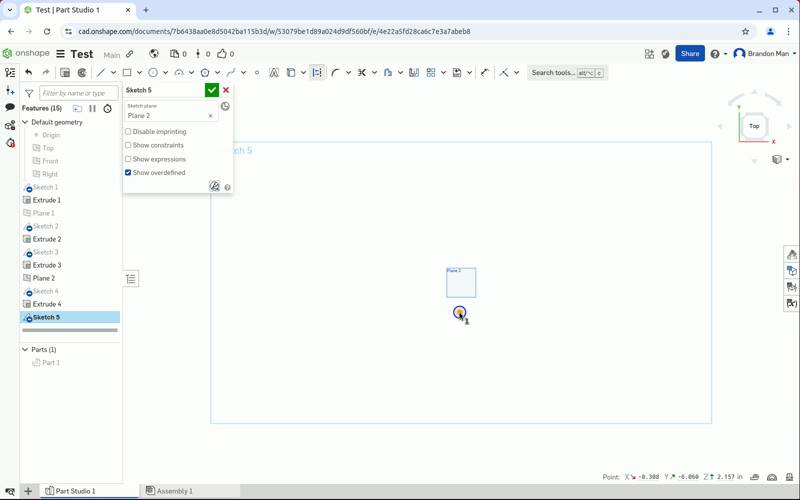
mouse_move(73, 352)
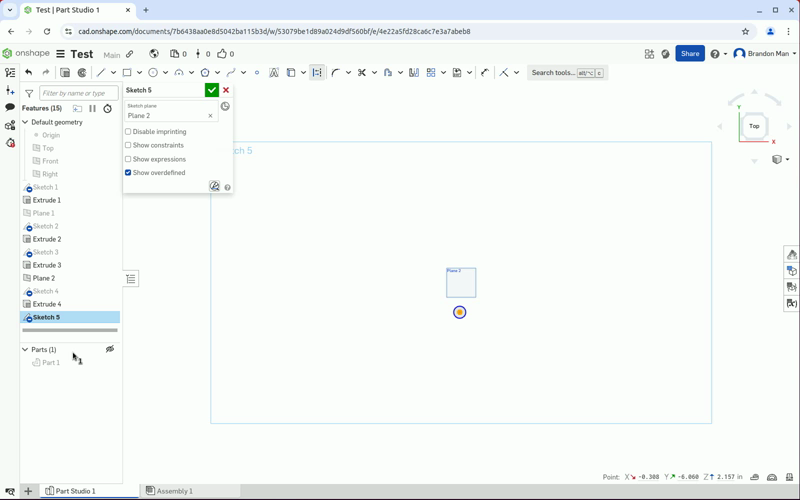
key(shift+y)
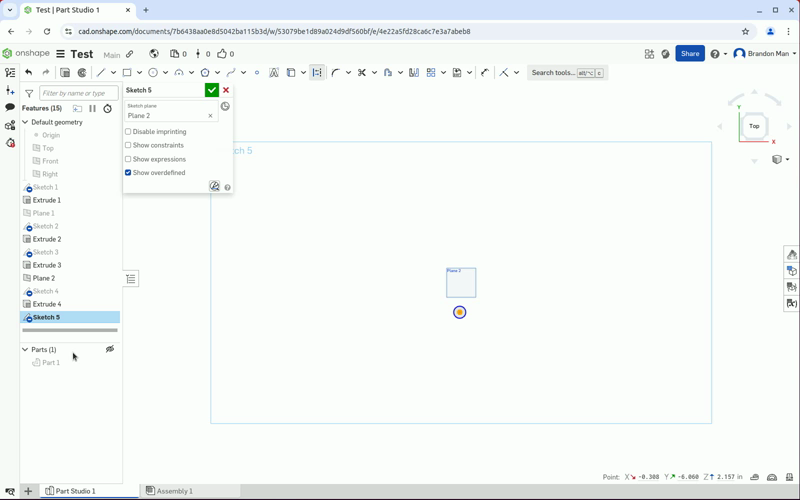
key(shift+e)
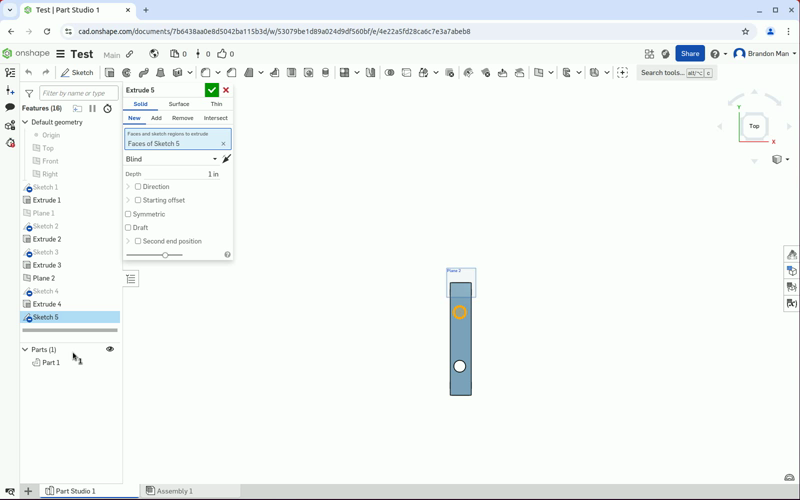
mouse_move(143, 106)
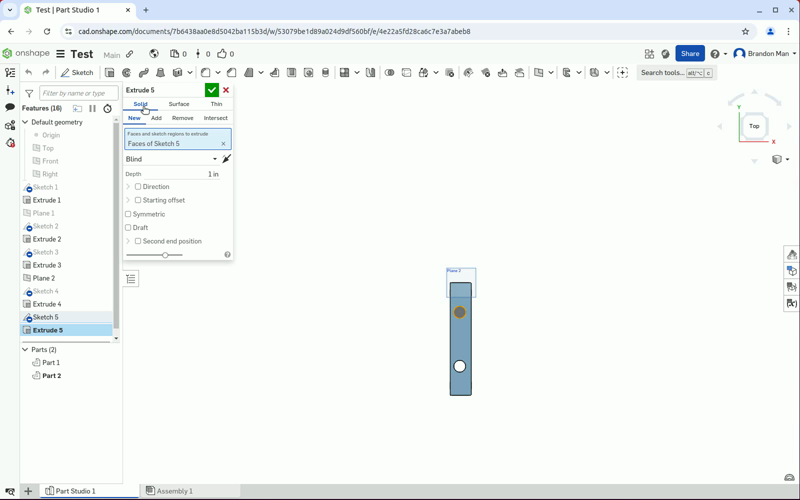
click(143, 106)
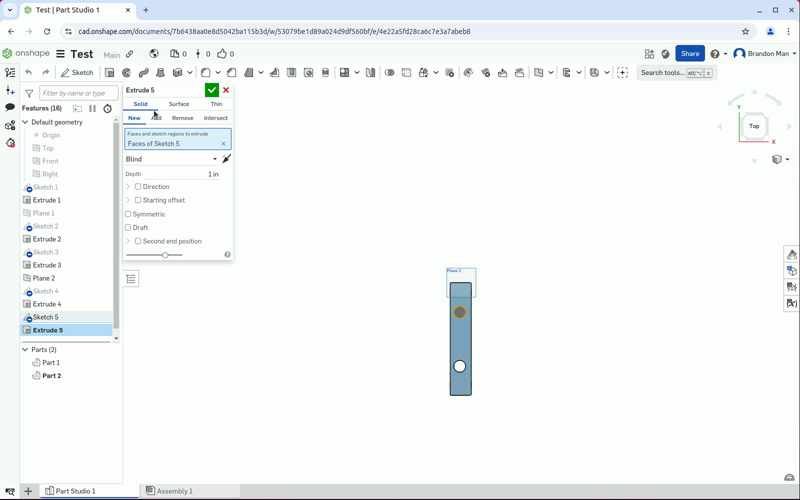
mouse_move(186, 120)
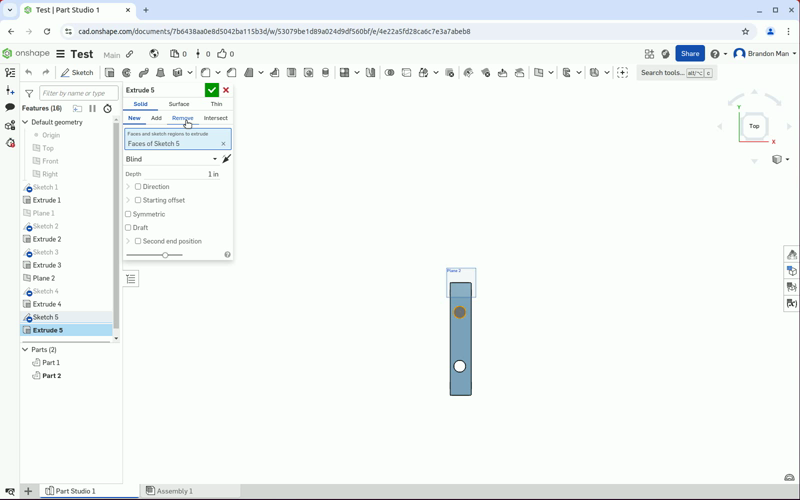
click(186, 120)
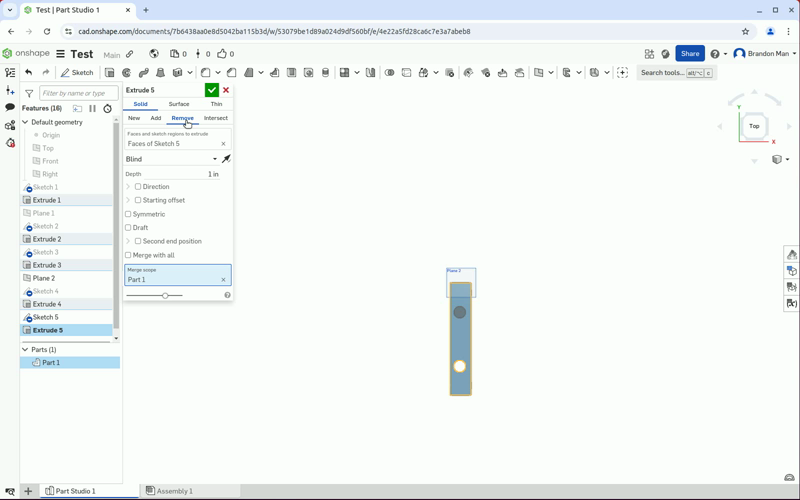
key(tab, 4)
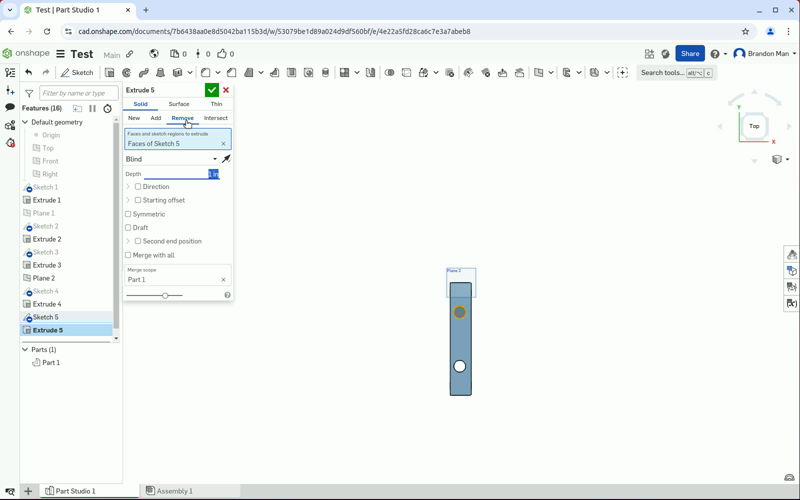
text(10.591)
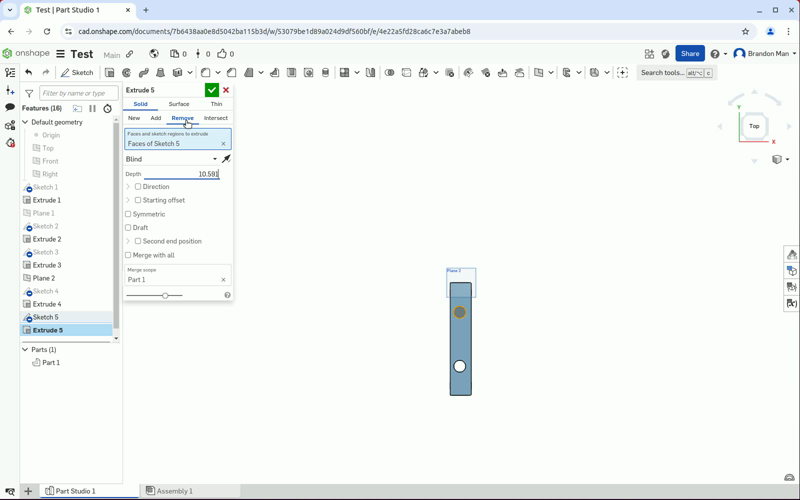
key(tab, 6)
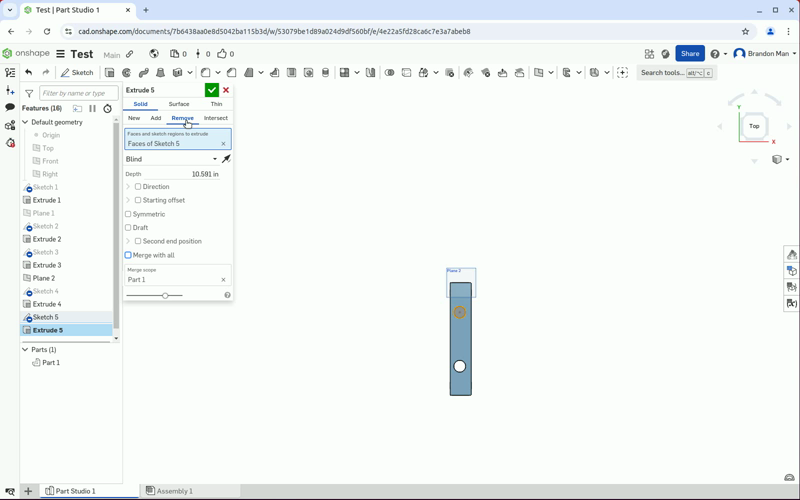
key(space)
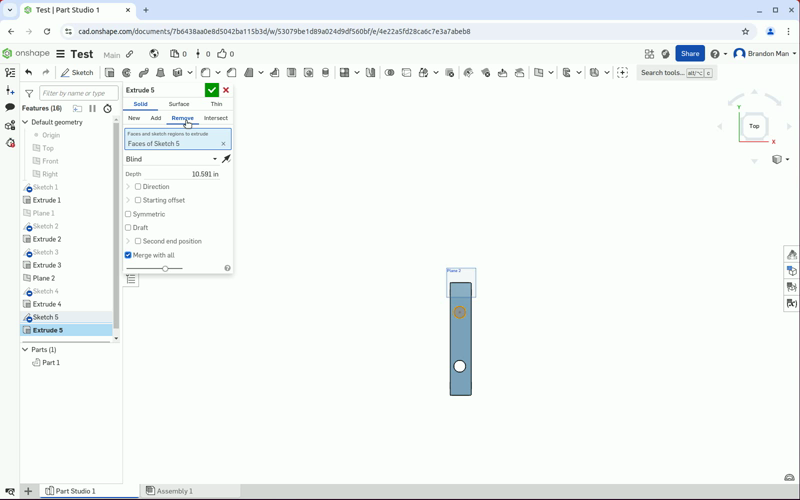
key(enter)
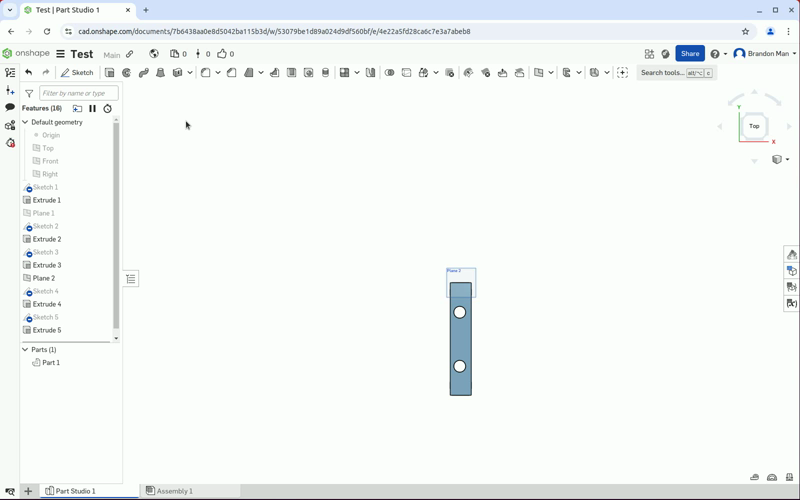
key(shift+h)
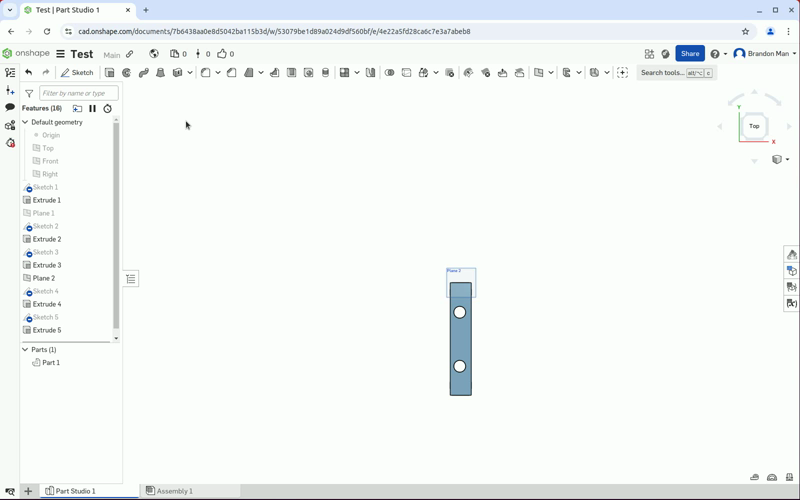
key(shift+h)
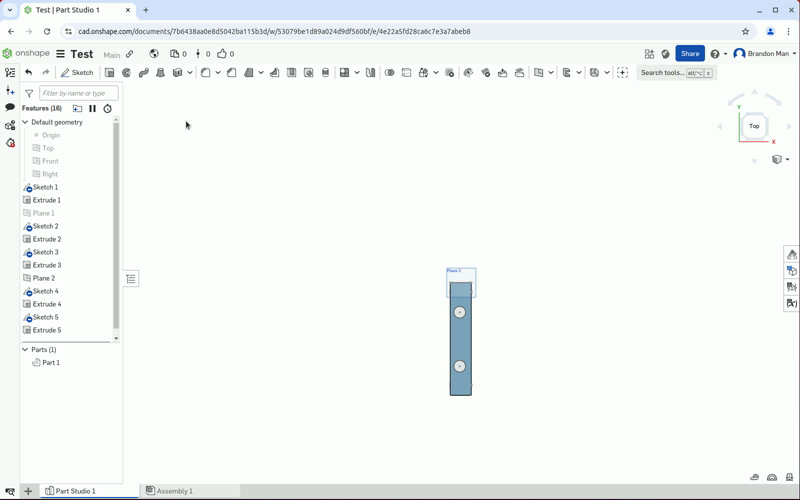
key(shift+7)
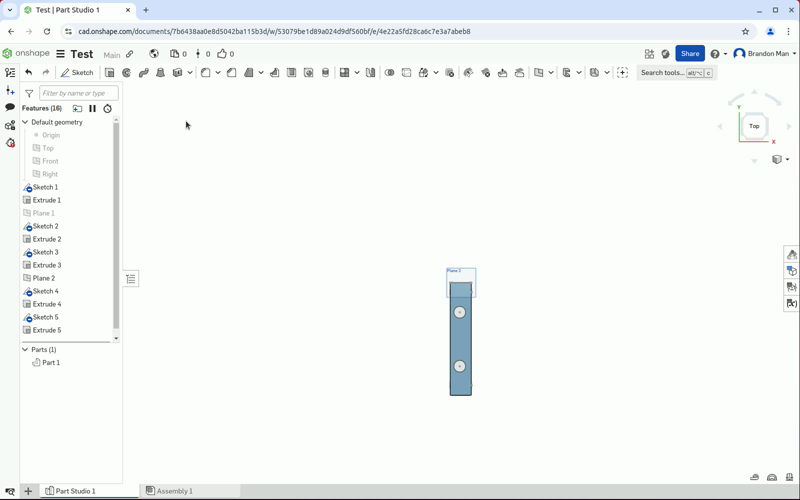
key(up, 3)
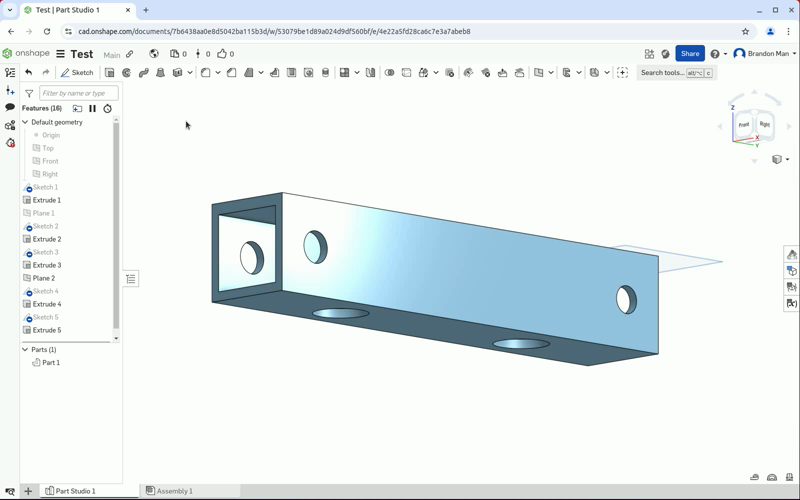
key(left, 3)
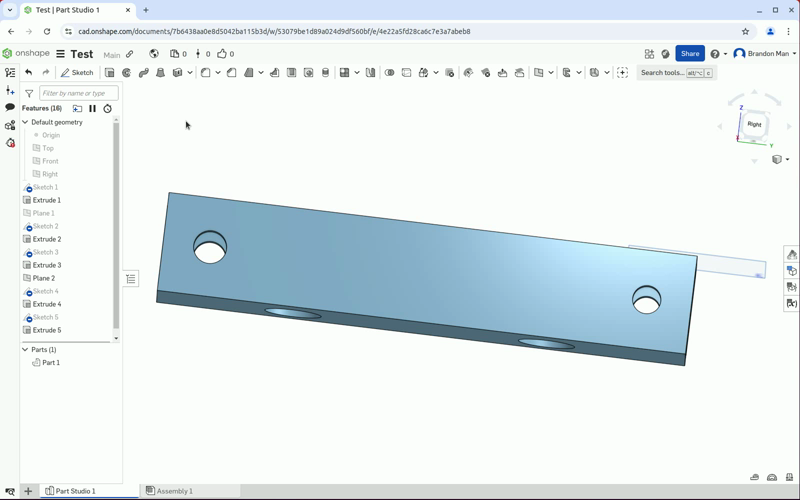
key(right, 3)
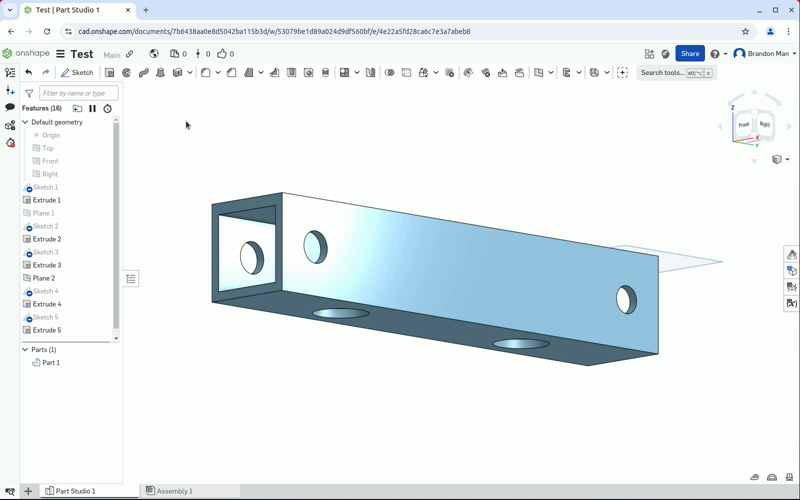
key(down, 3)
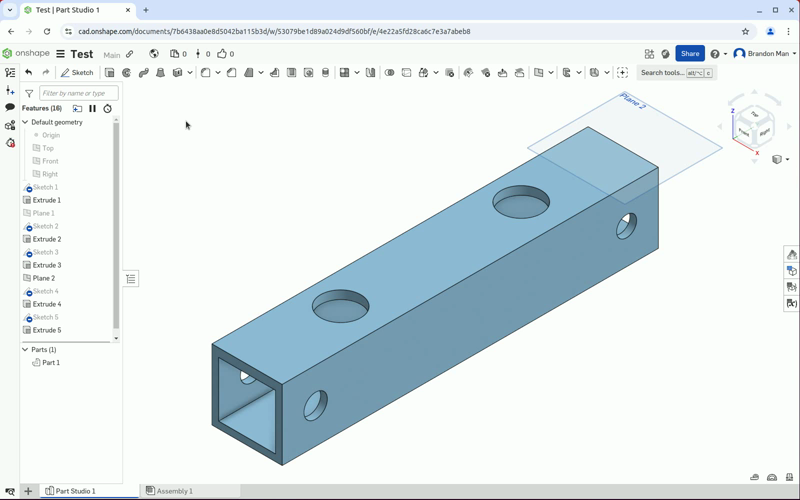
mouse_move(69, 189)
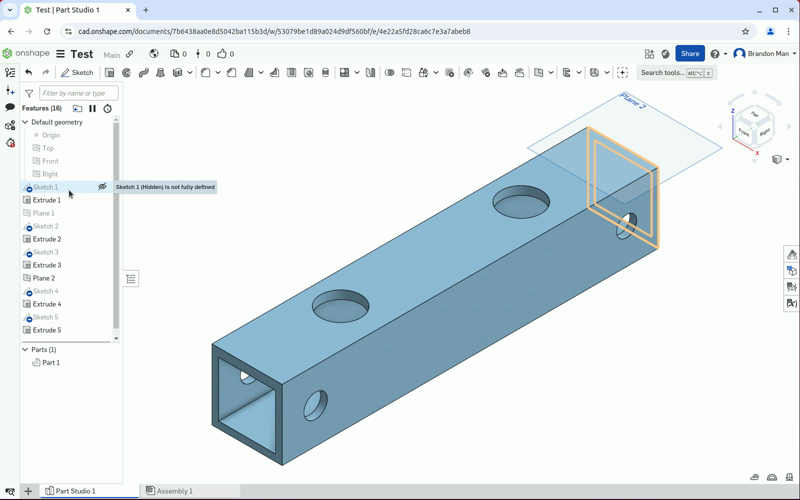
click(69, 189)